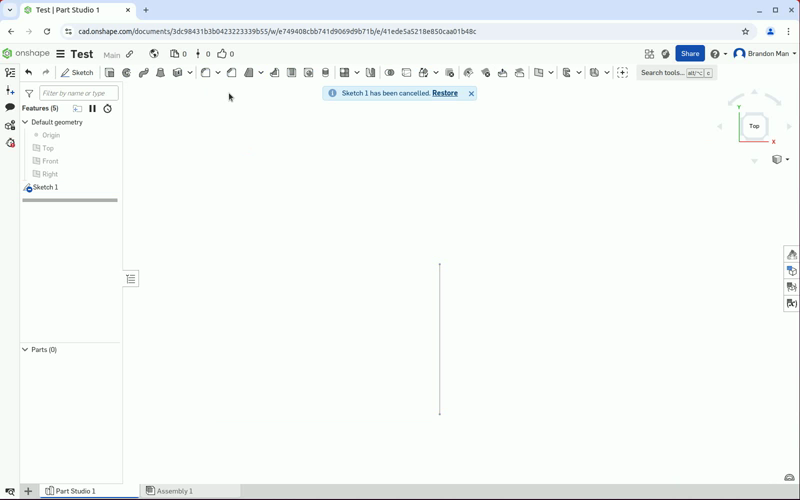
key(shift+h)
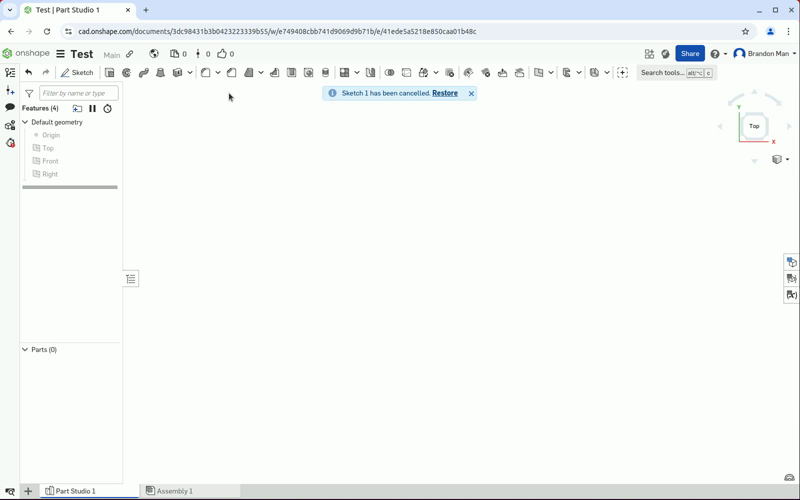
mouse_move(73, 352)
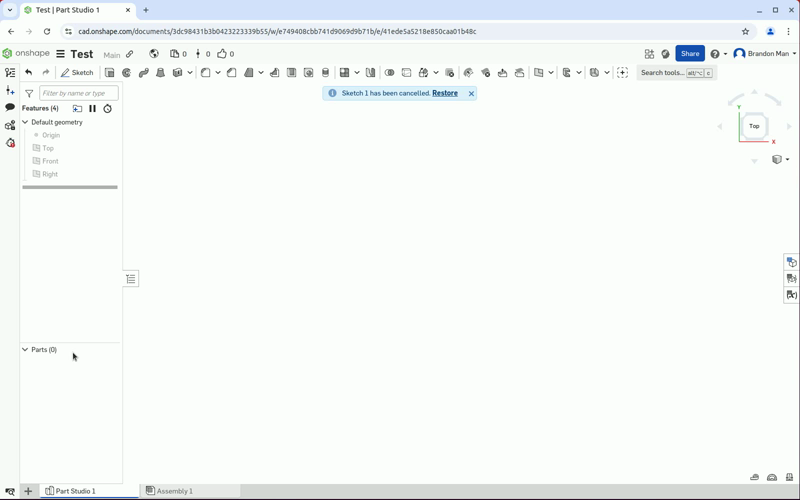
key(y)
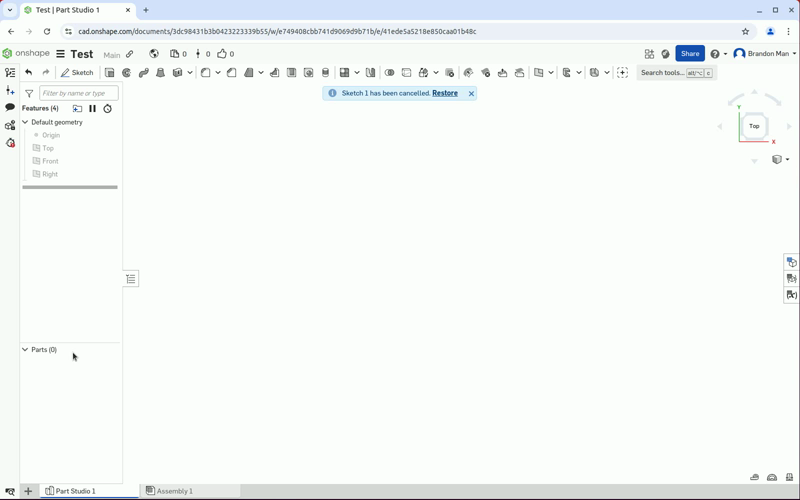
key(shift+p)
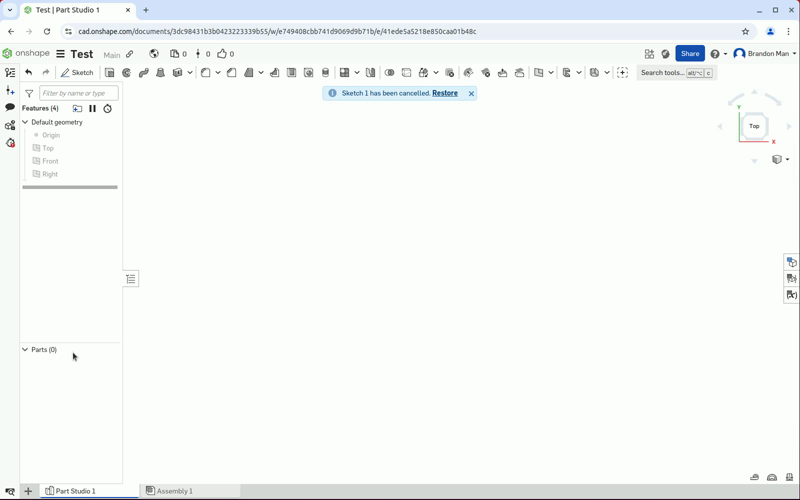
key(space)
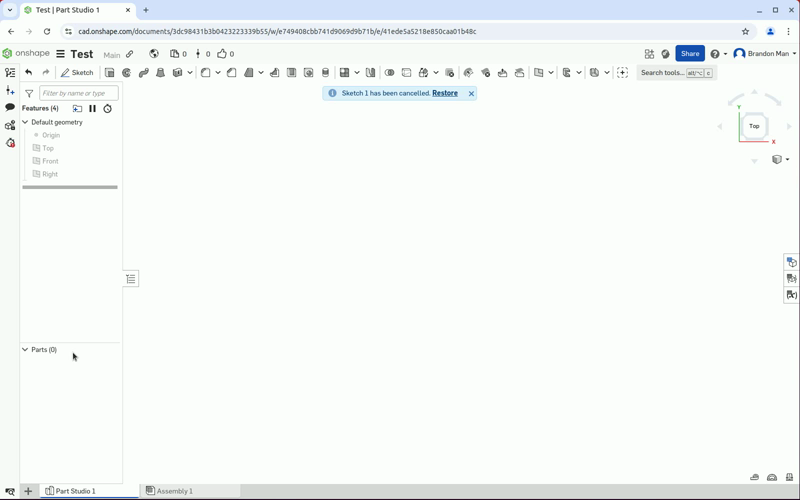
key_down(shift)
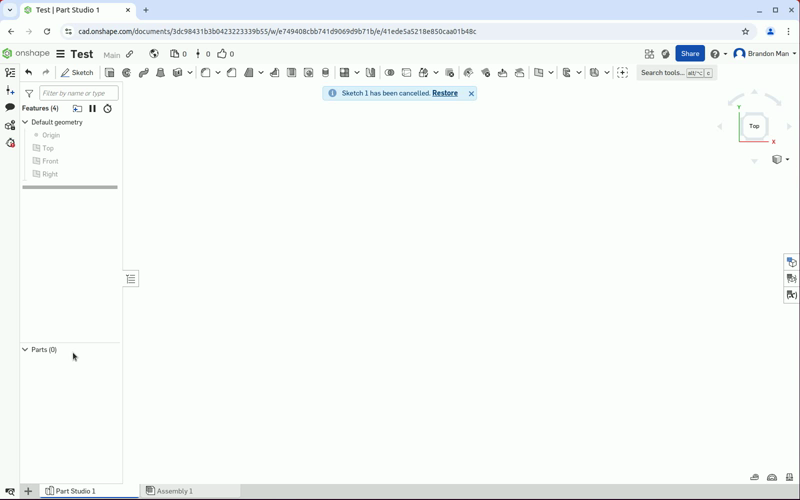
key(up)
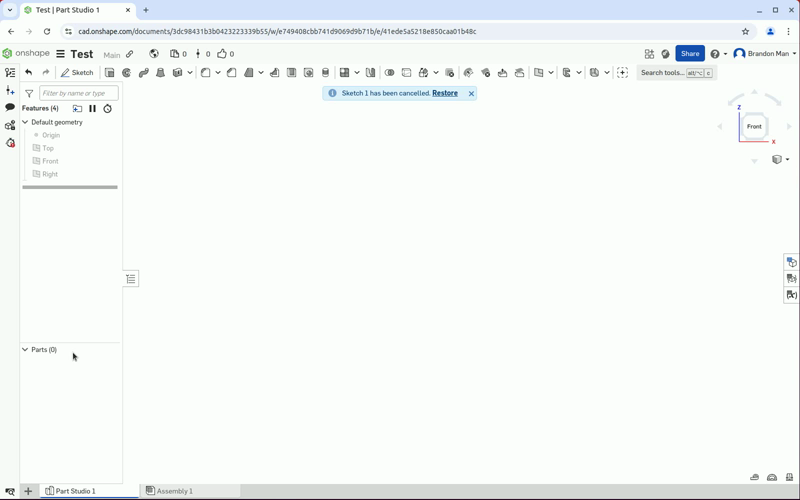
key_up(shift)
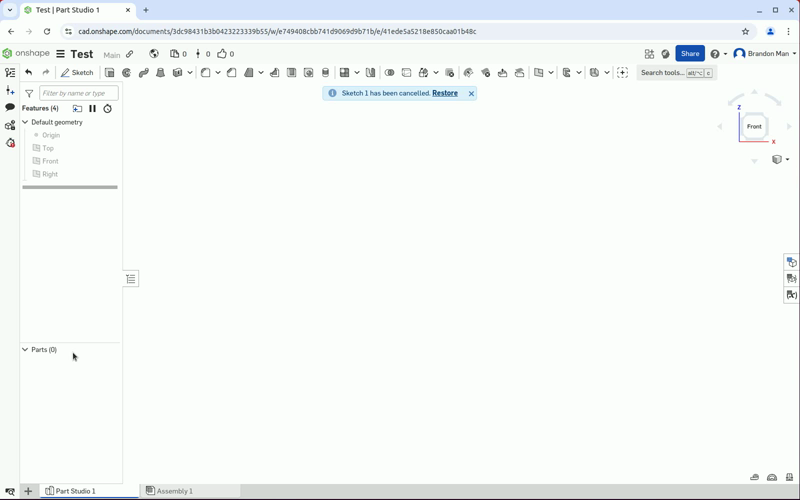
mouse_move(73, 352)
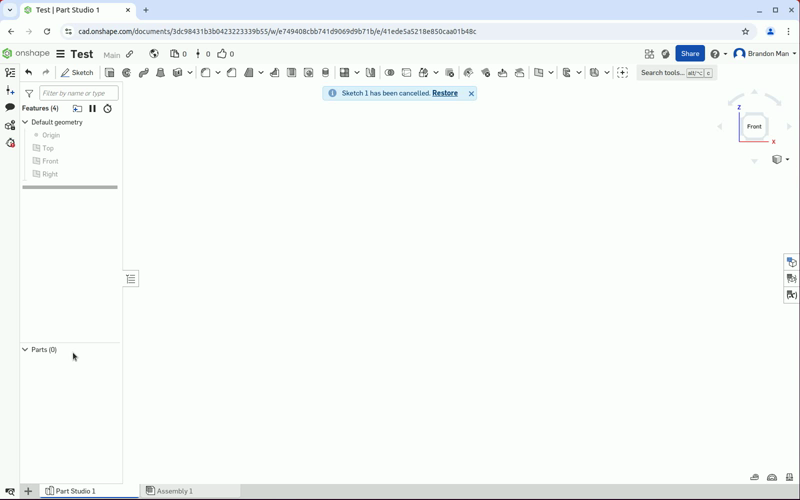
key(shift+y)
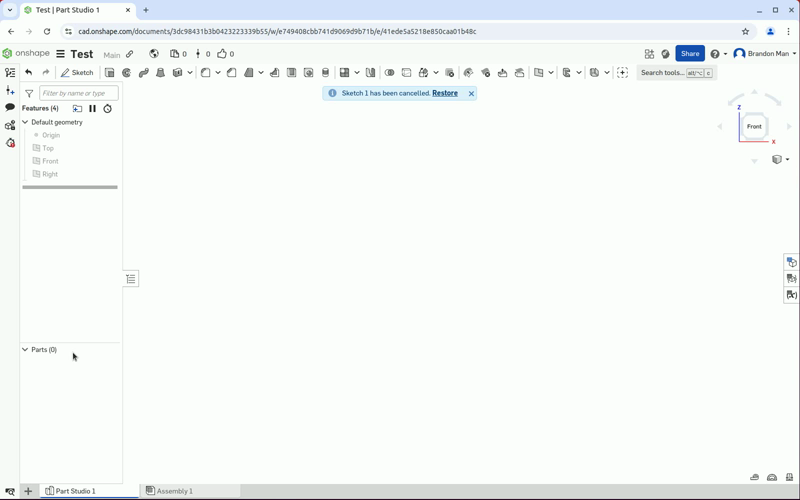
key(shift+s)
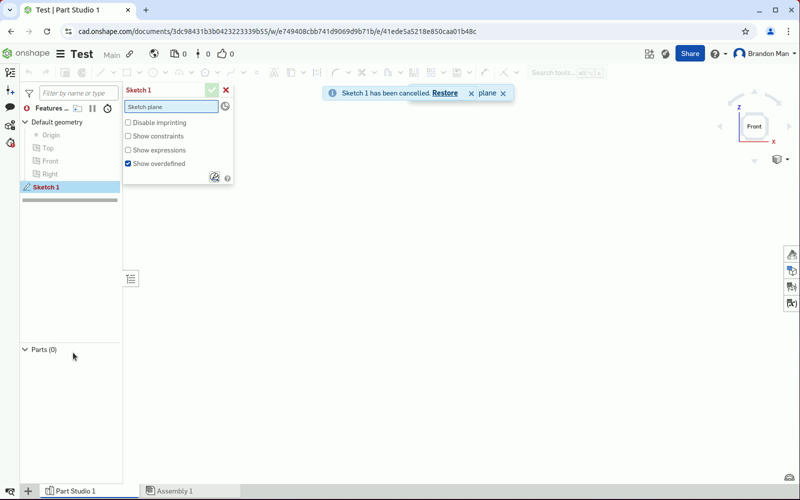
mouse_move(73, 163)
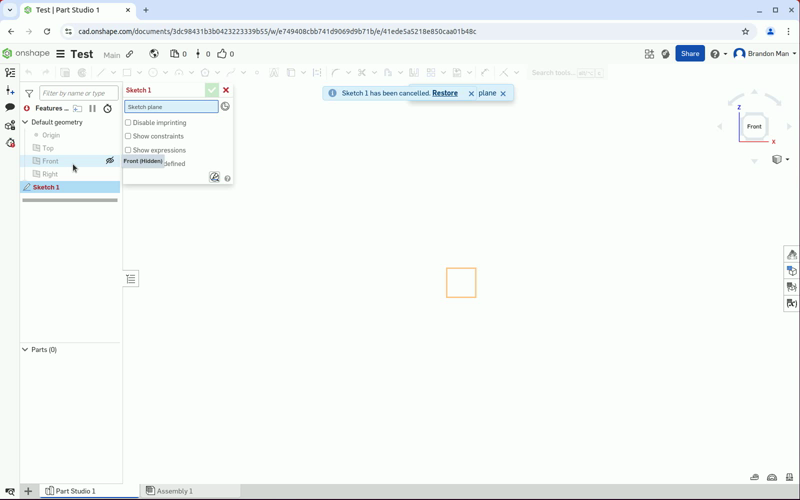
click(73, 163)
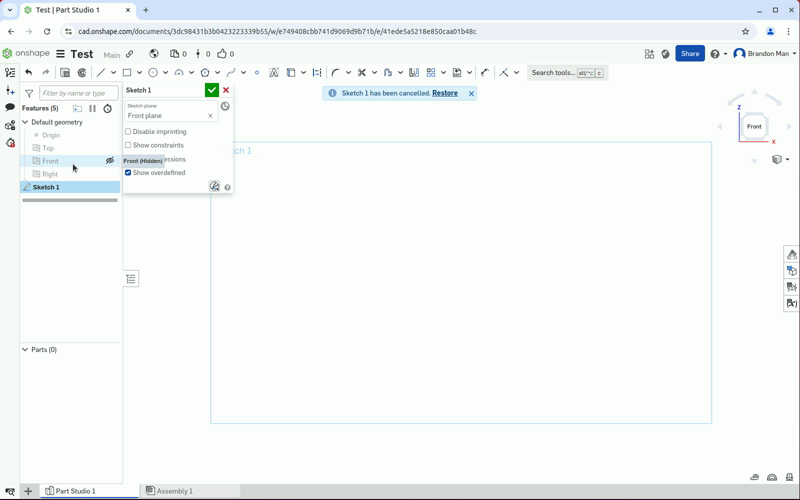
mouse_move(73, 352)
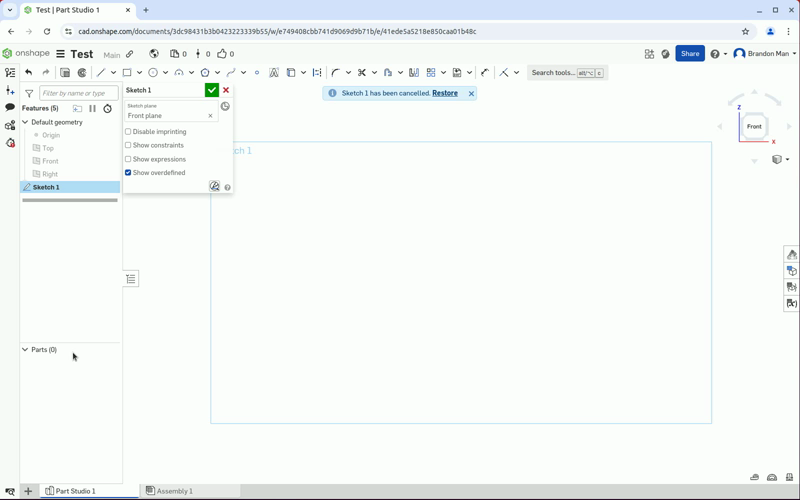
key(y)
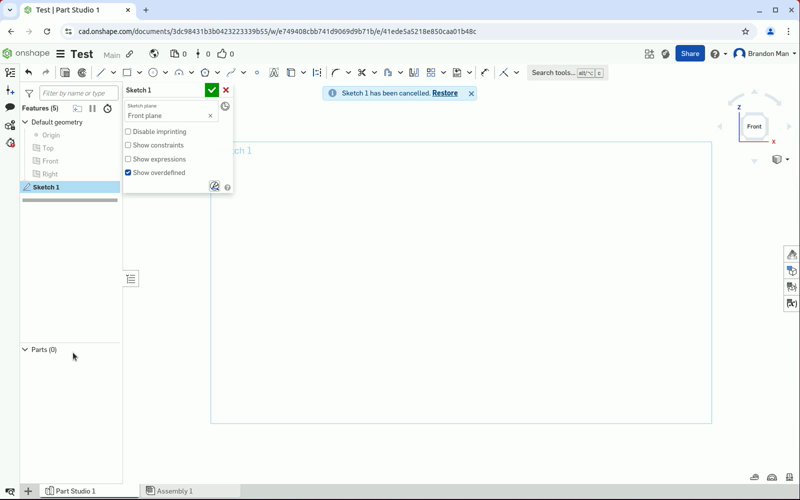
key(c)
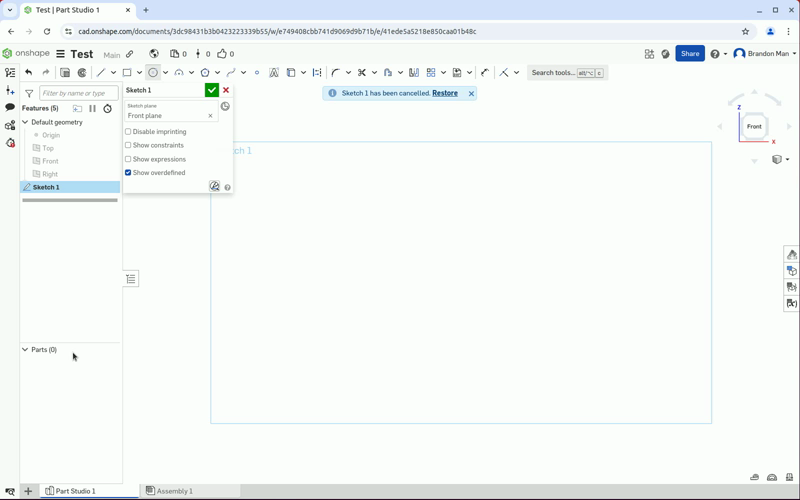
key_down(shift)
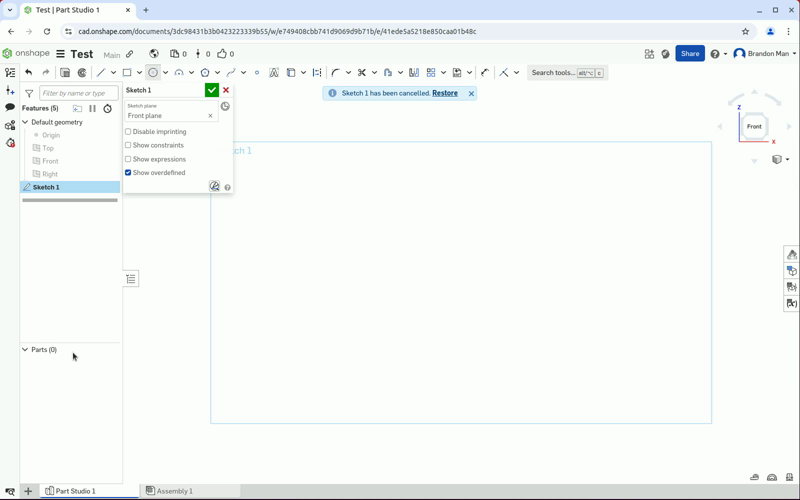
mouse_move(461, 282)
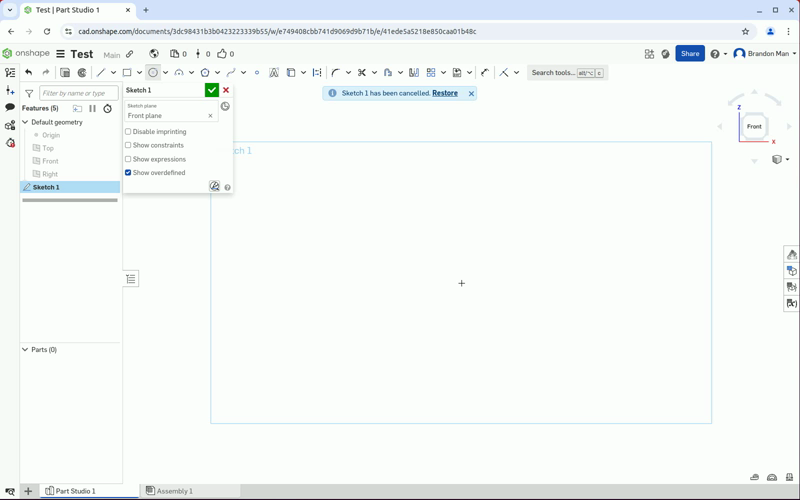
click(461, 282)
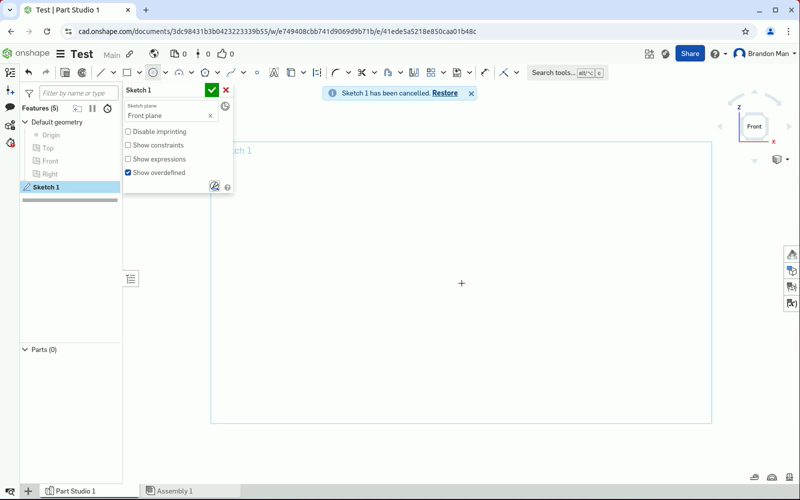
key_up(shift)
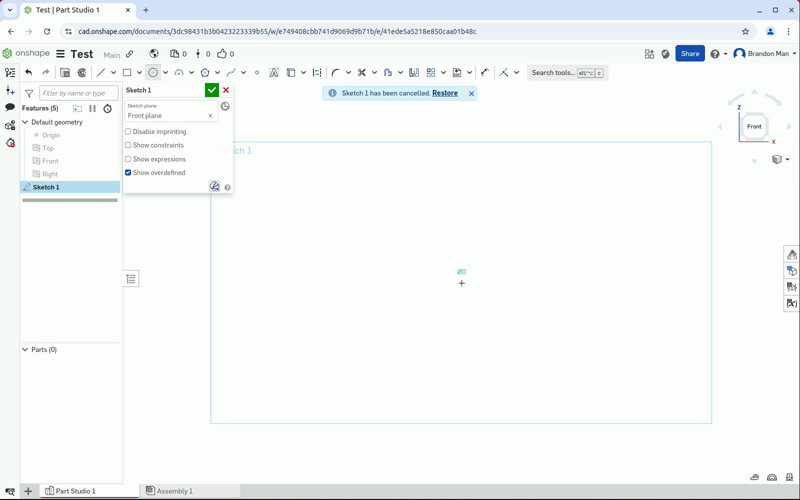
mouse_move(471, 282)
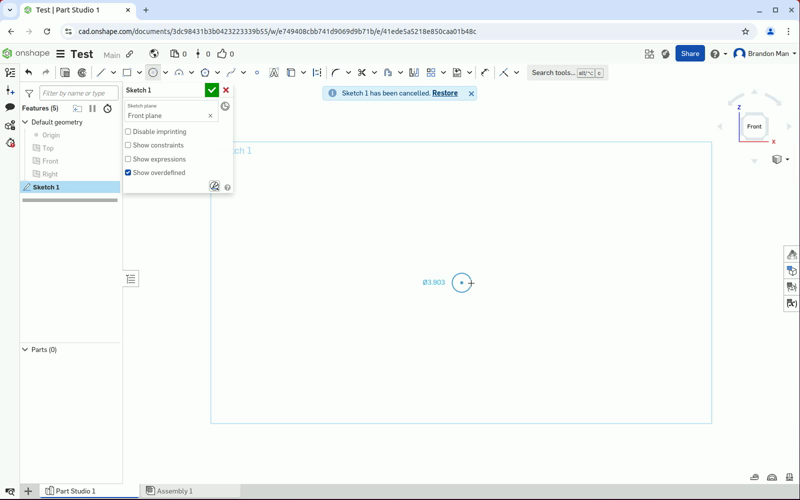
click(471, 282)
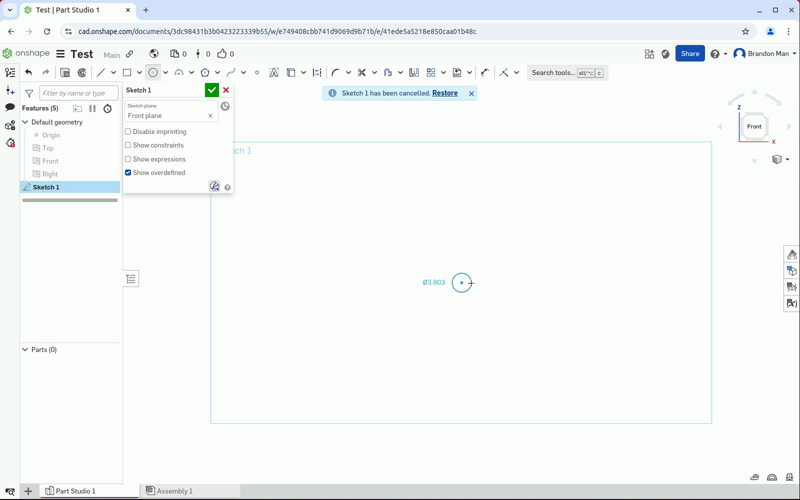
key(esc)
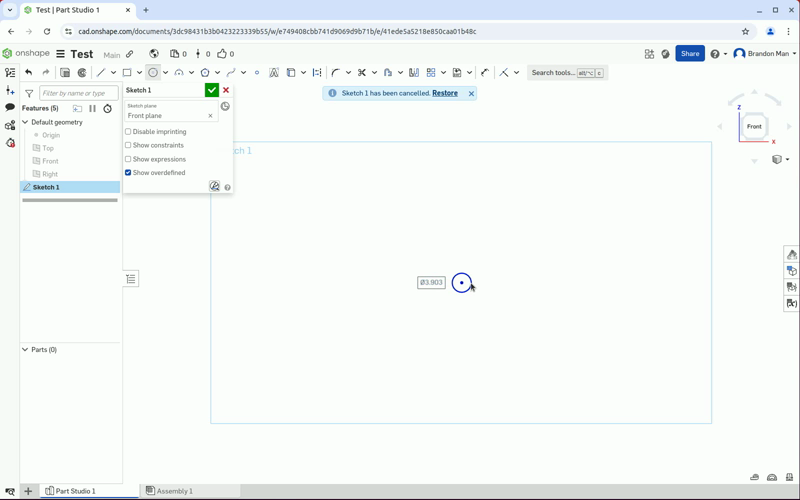
key(c)
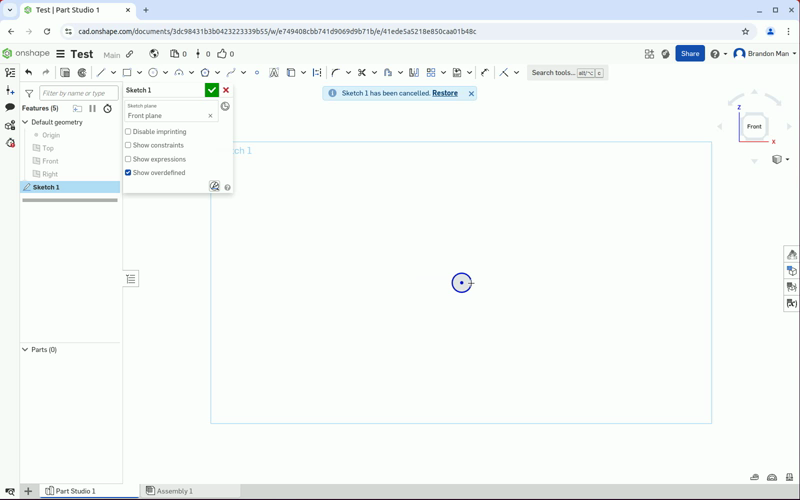
key_down(shift)
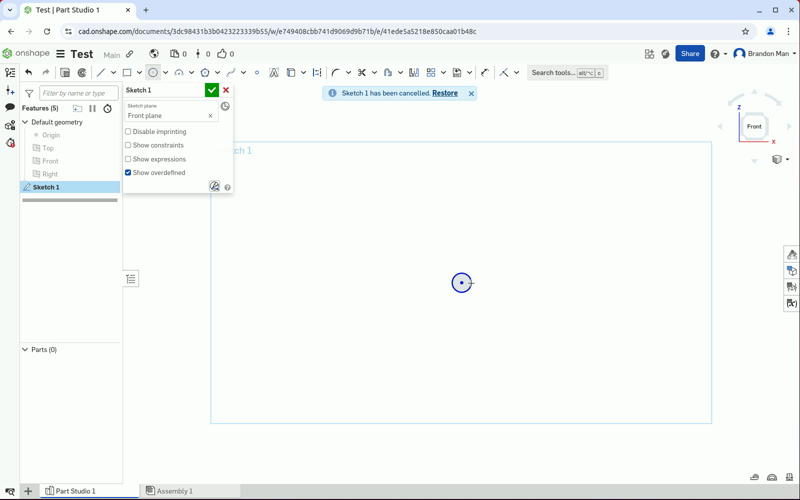
mouse_move(461, 282)
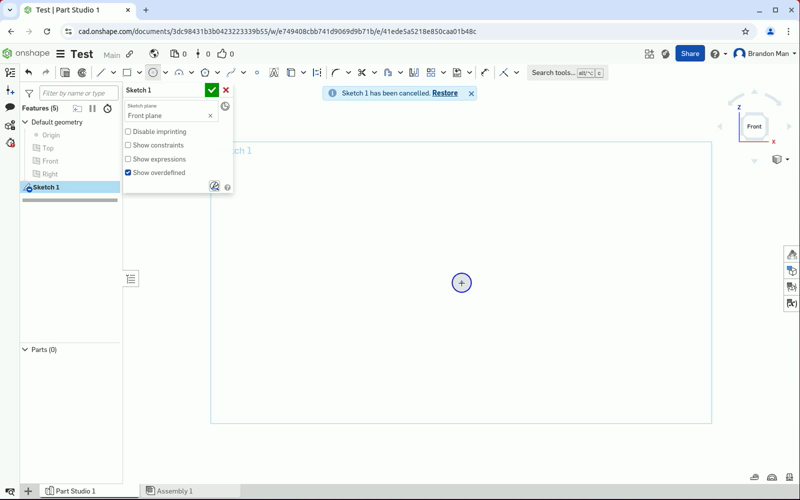
click(461, 282)
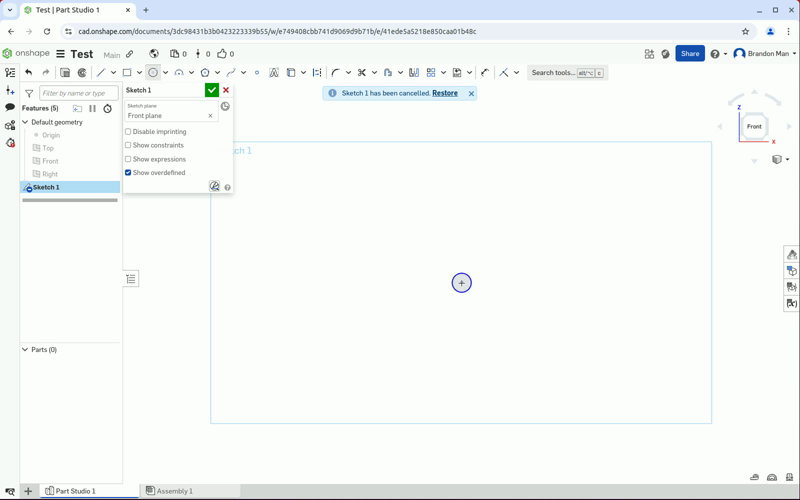
key_up(shift)
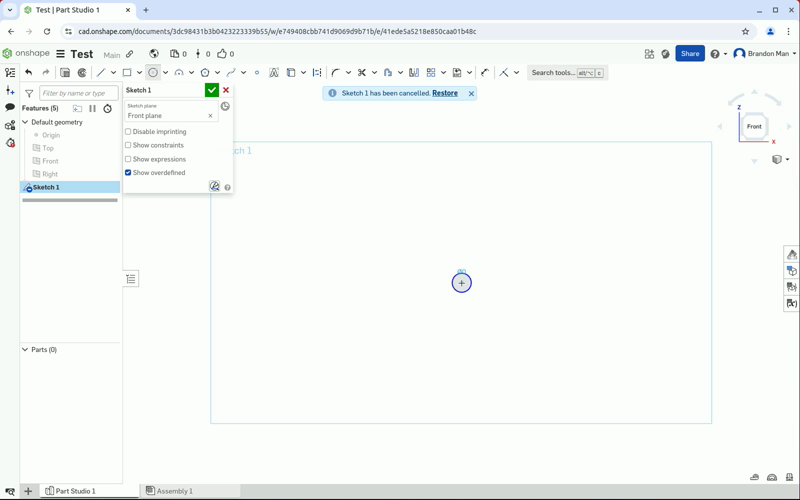
mouse_move(464, 282)
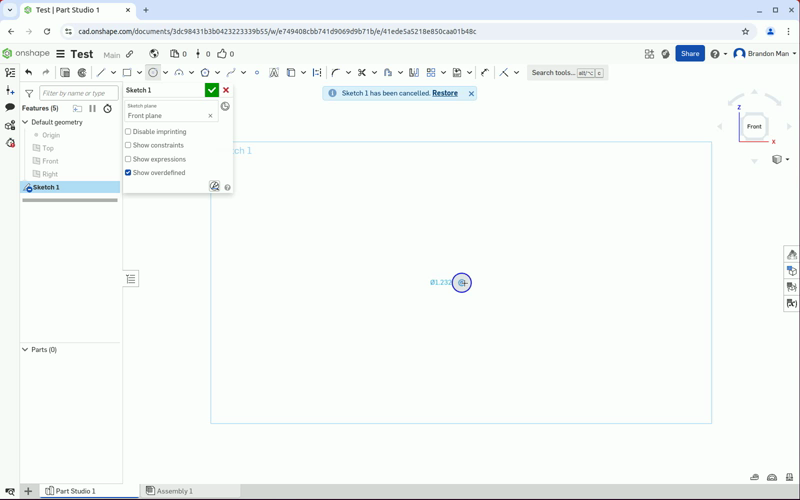
scroll(6)
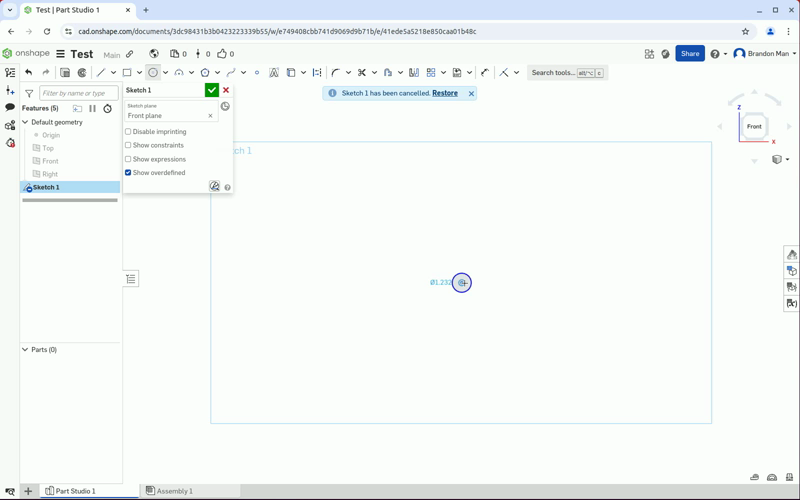
scroll(6)
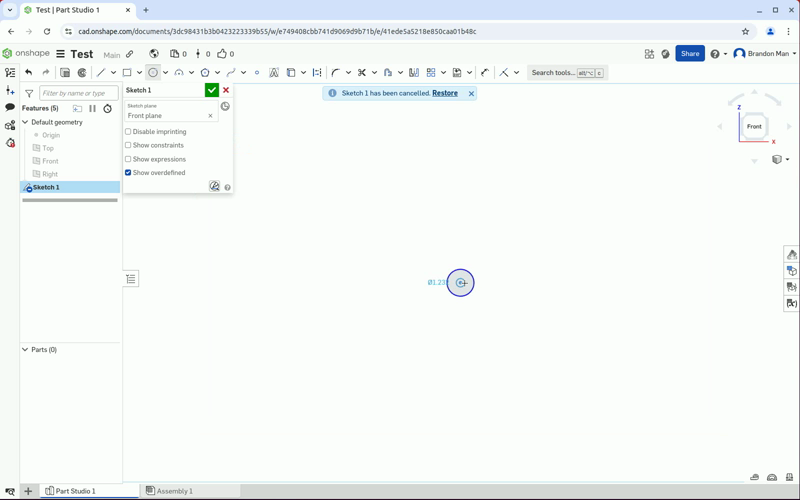
scroll(6)
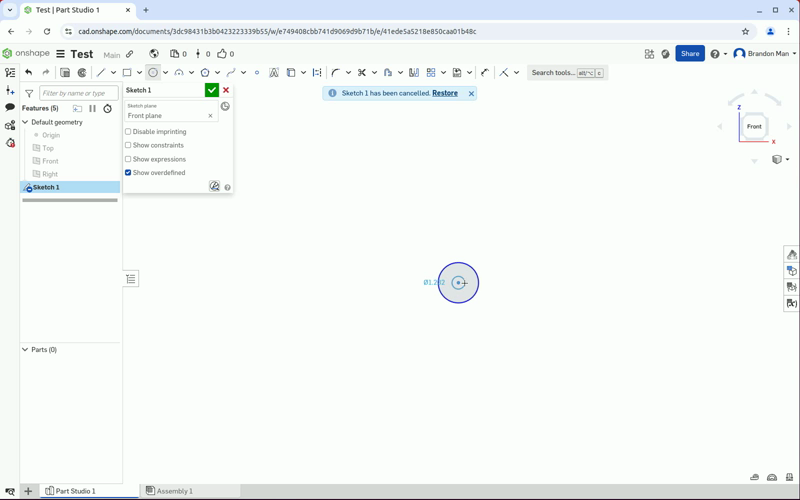
scroll(6)
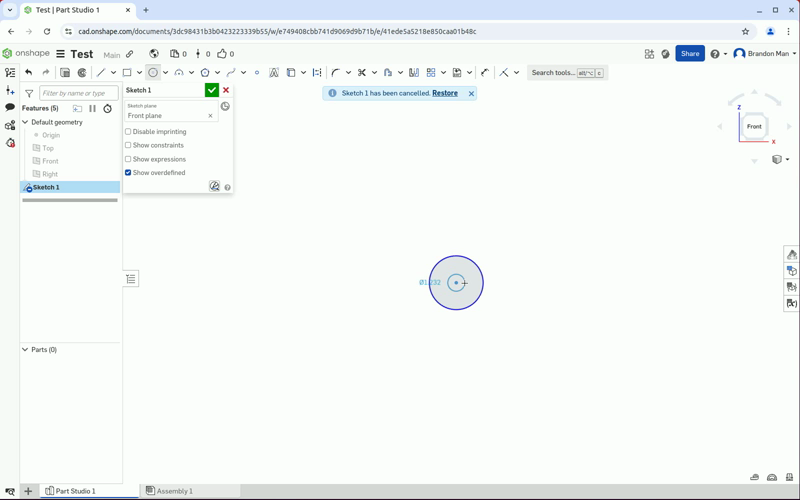
scroll(6)
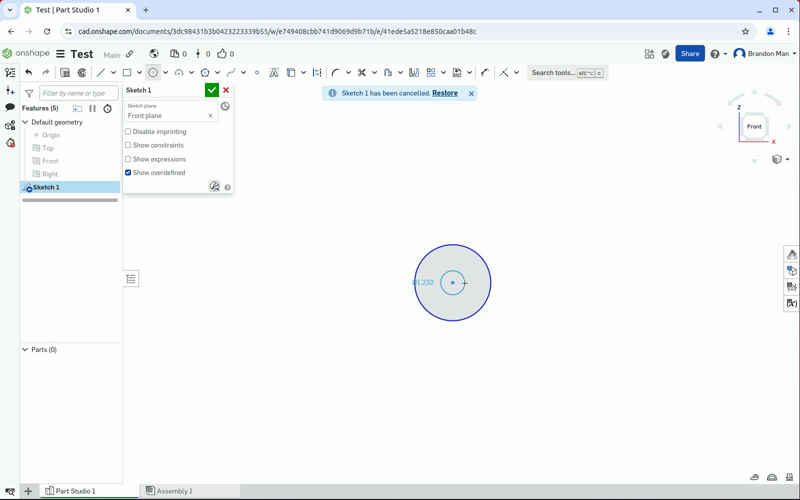
scroll(6)
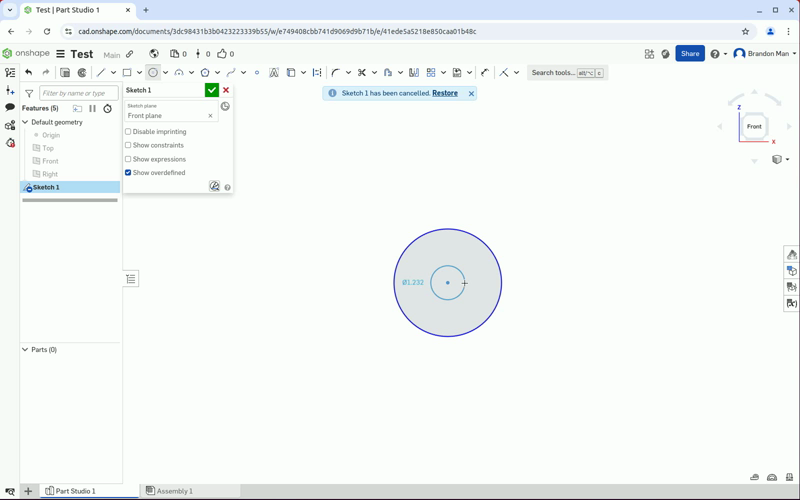
scroll(6)
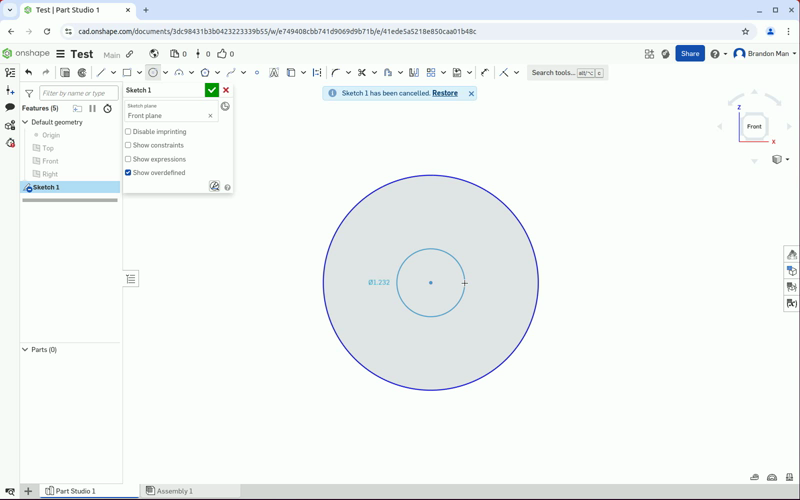
click(464, 282)
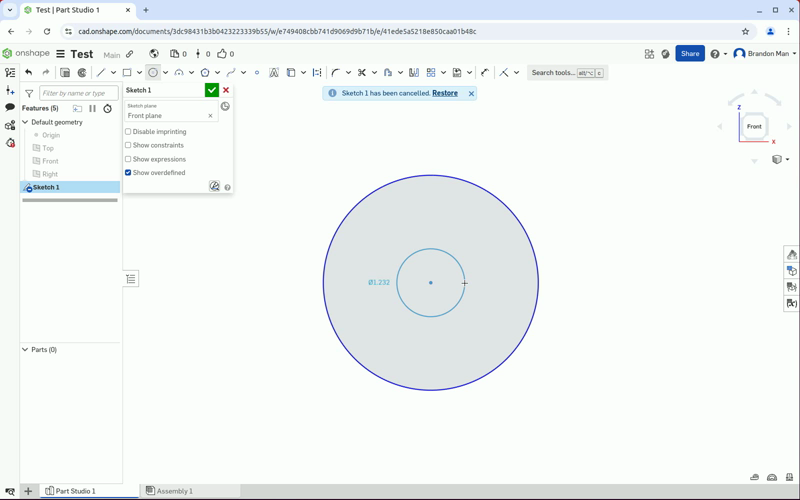
scroll(-6)
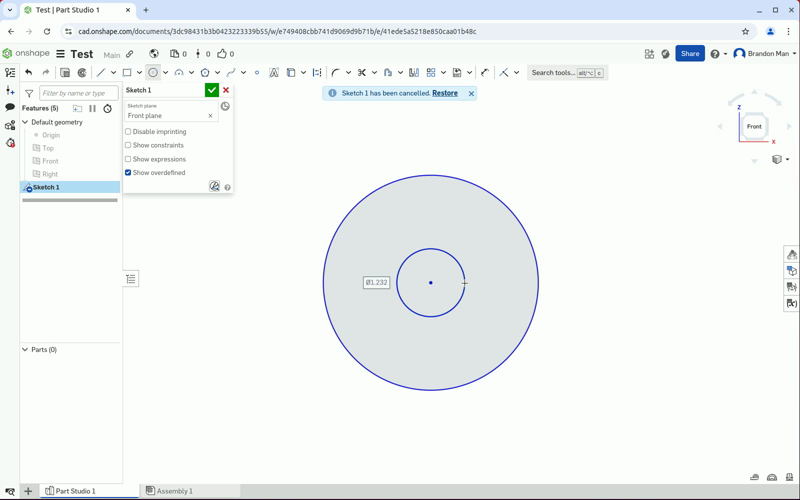
scroll(-6)
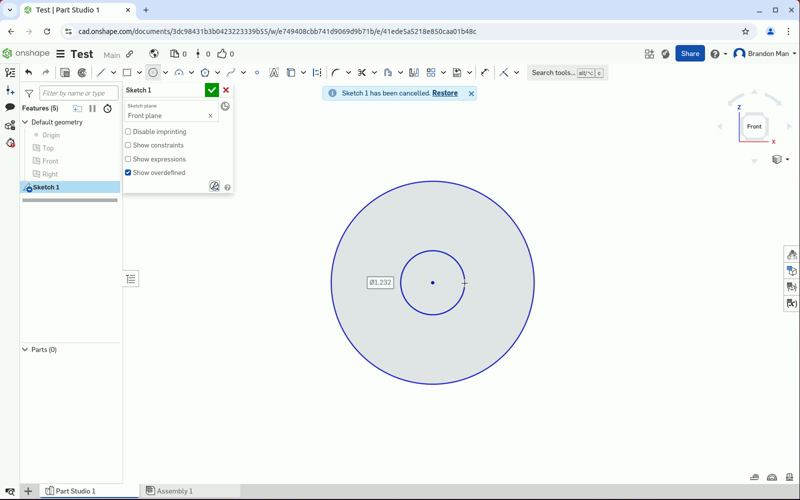
scroll(-6)
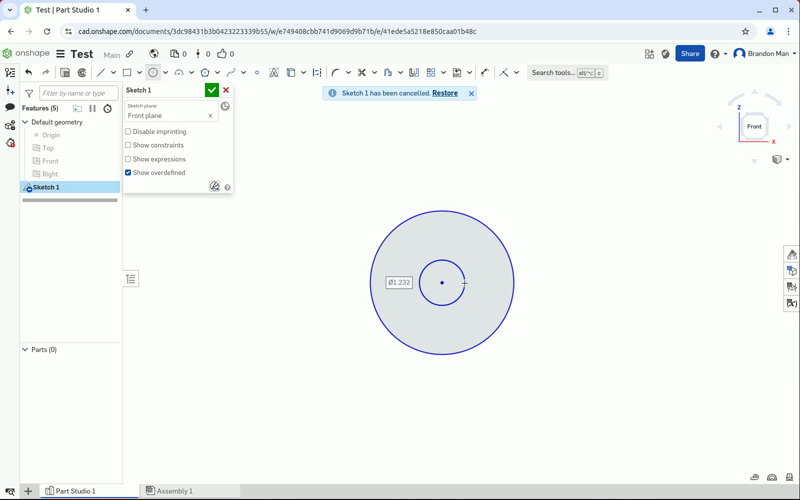
scroll(-6)
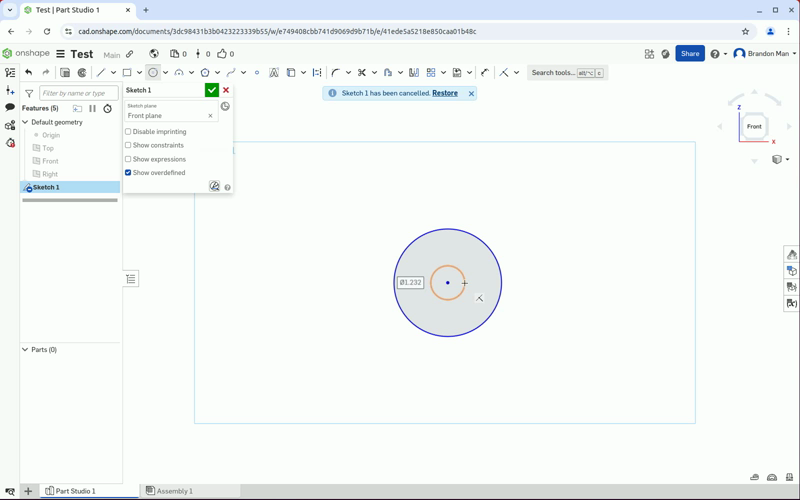
scroll(-6)
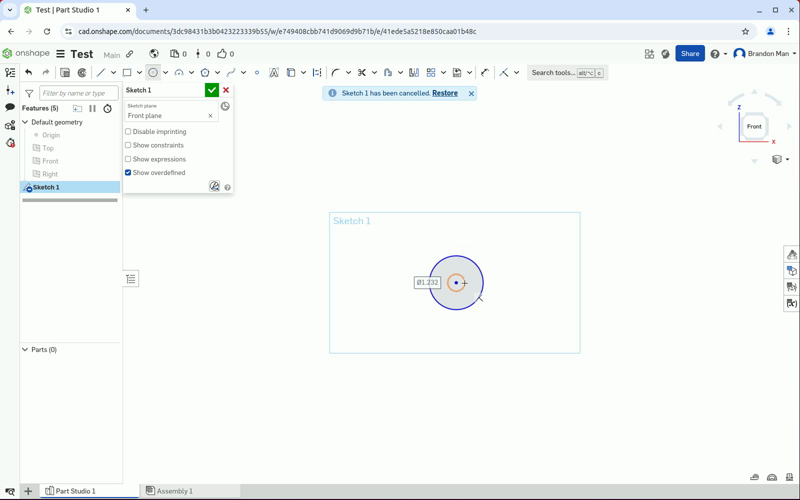
scroll(-6)
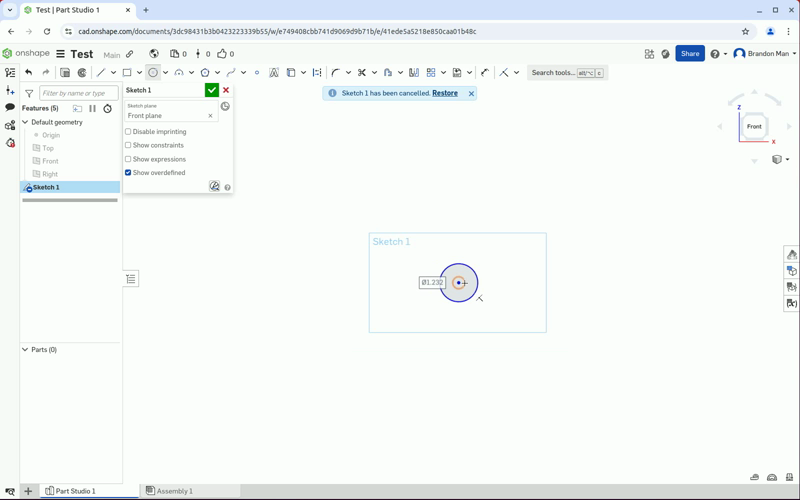
scroll(-6)
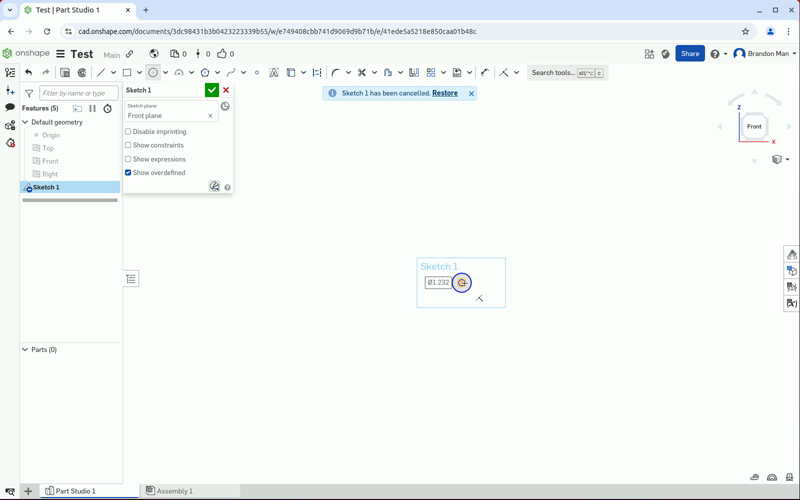
key(esc)
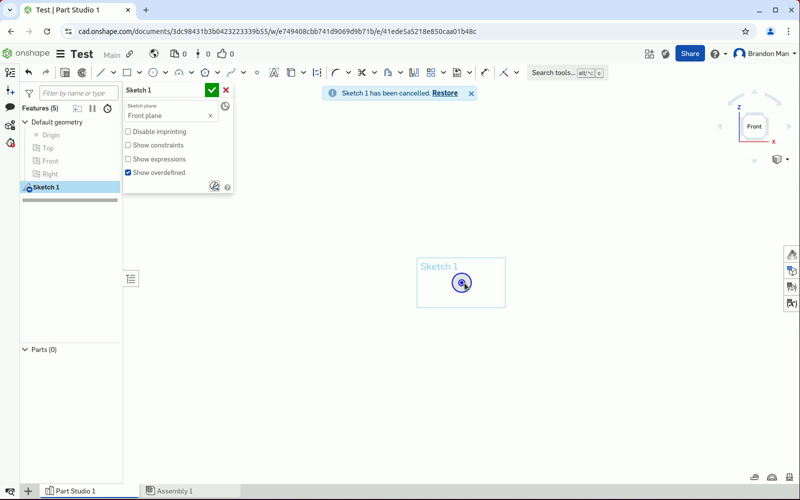
mouse_move(457, 282)
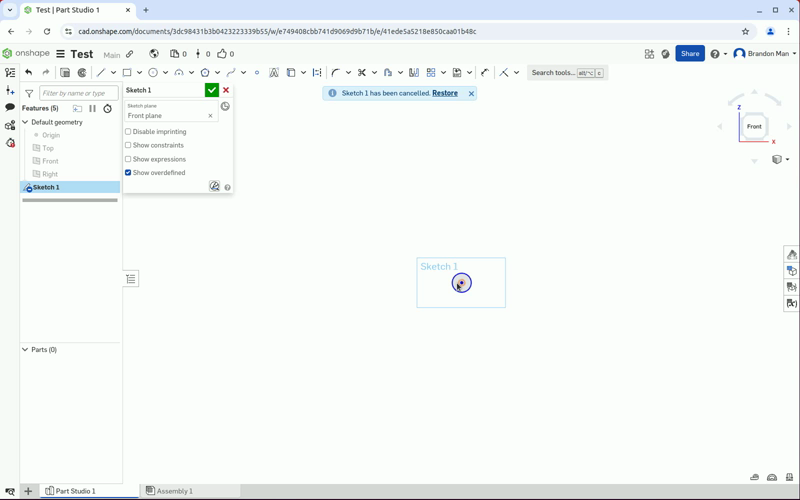
scroll(6)
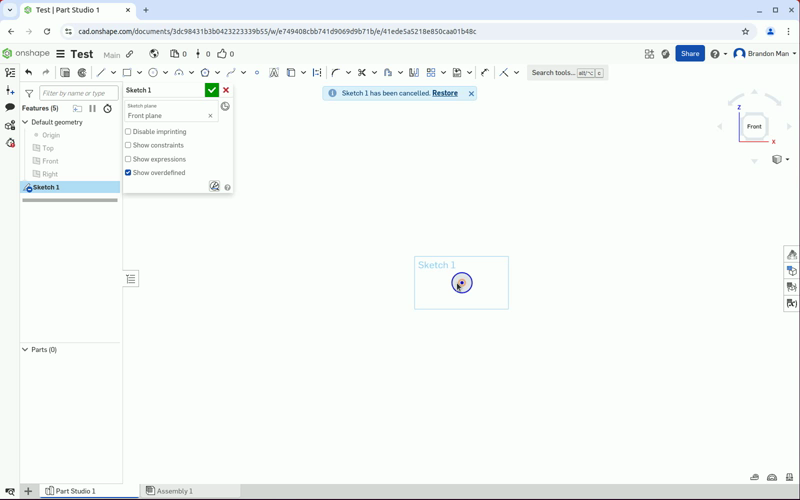
scroll(6)
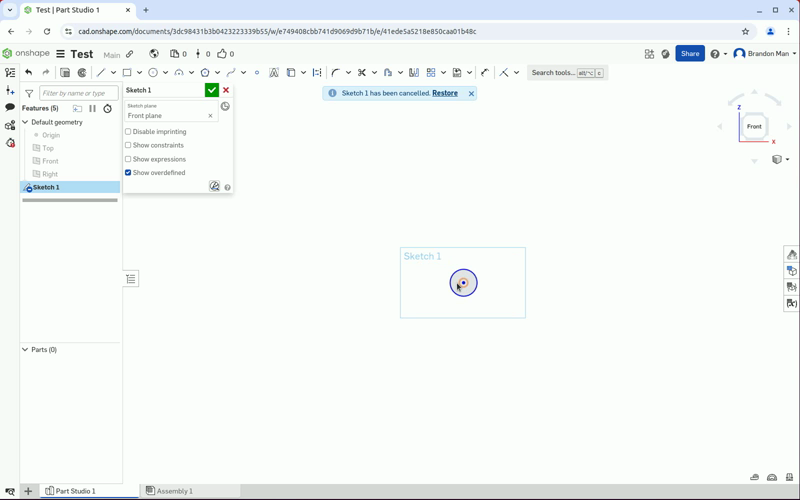
scroll(6)
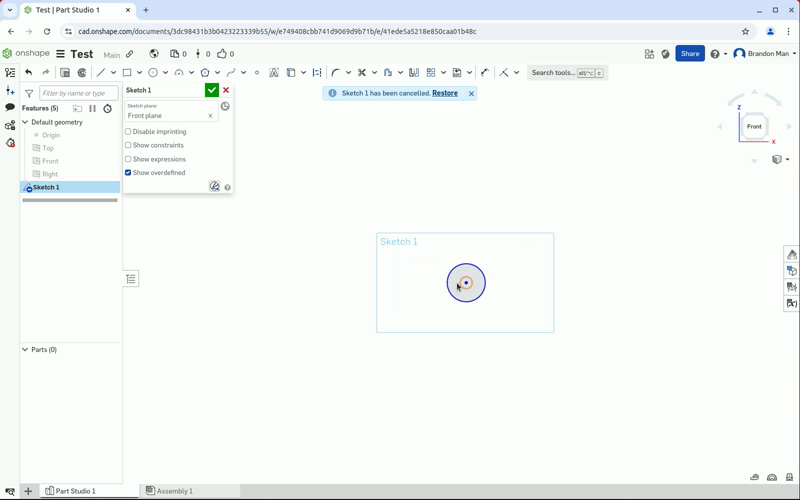
scroll(6)
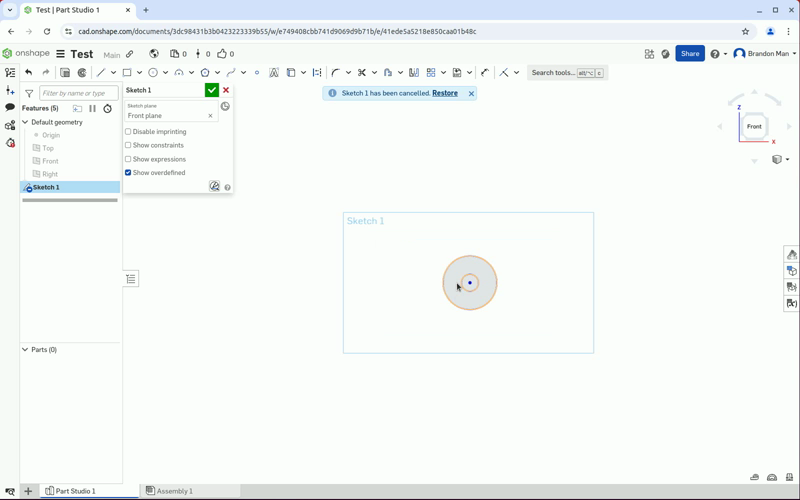
scroll(6)
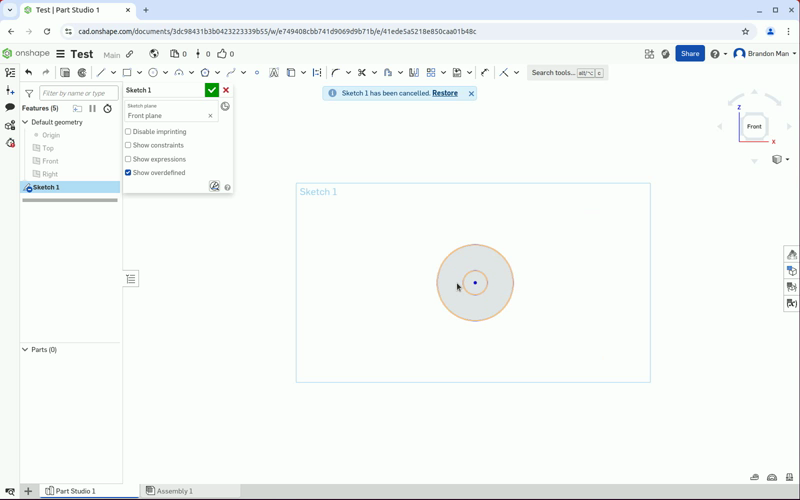
scroll(6)
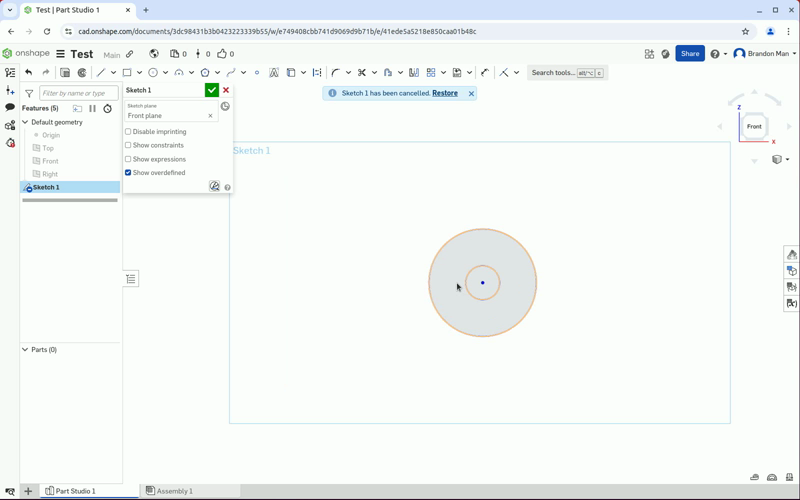
scroll(6)
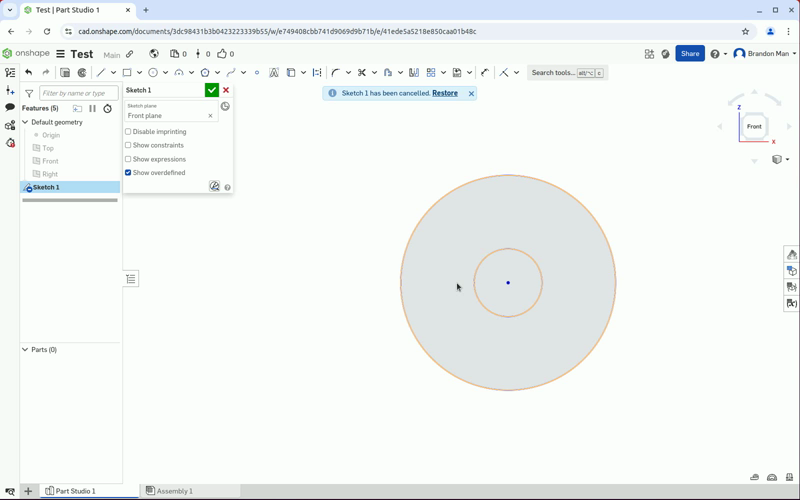
click(457, 282)
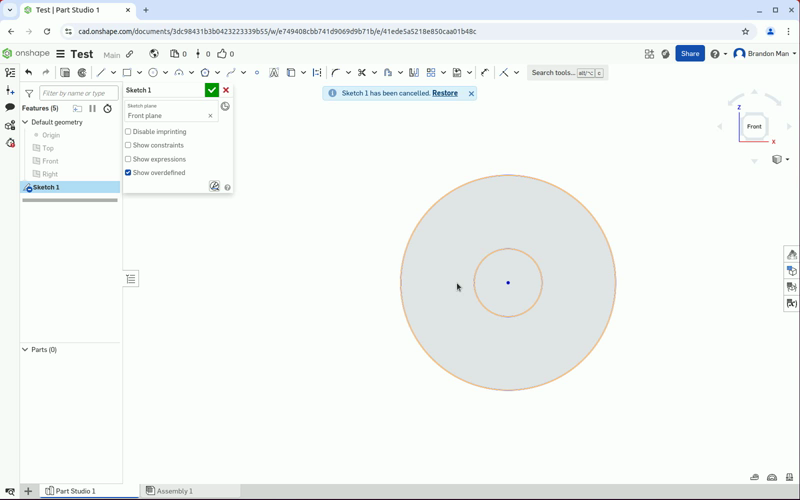
scroll(-6)
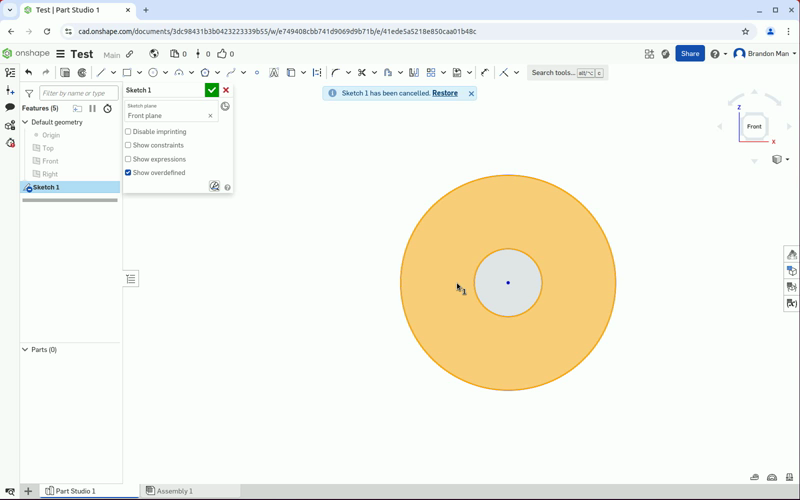
scroll(-6)
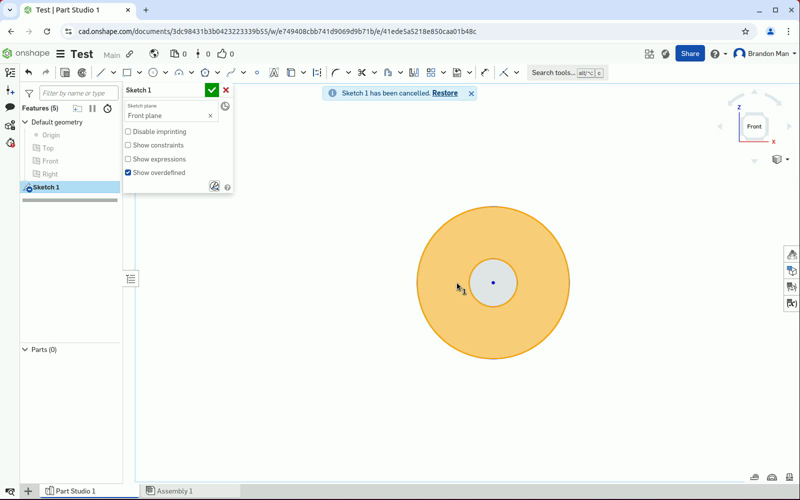
scroll(-6)
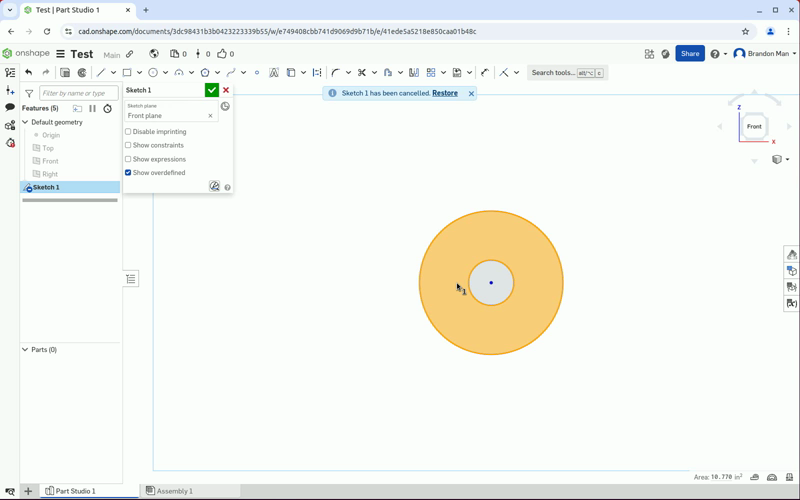
scroll(-6)
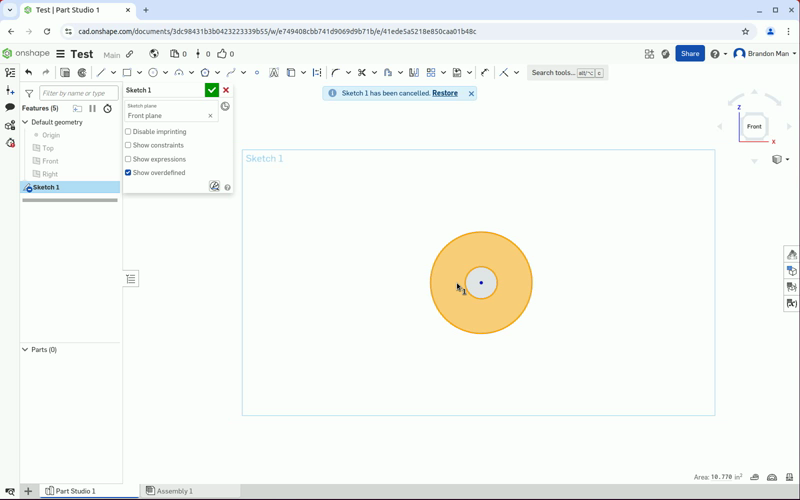
scroll(-6)
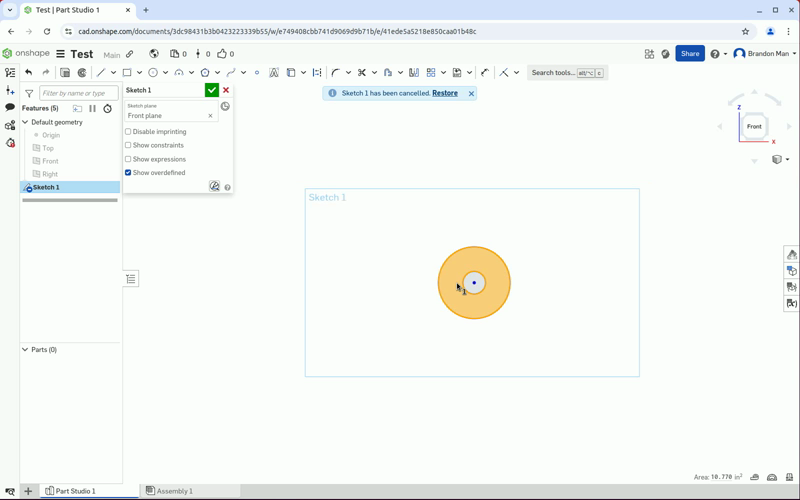
scroll(-6)
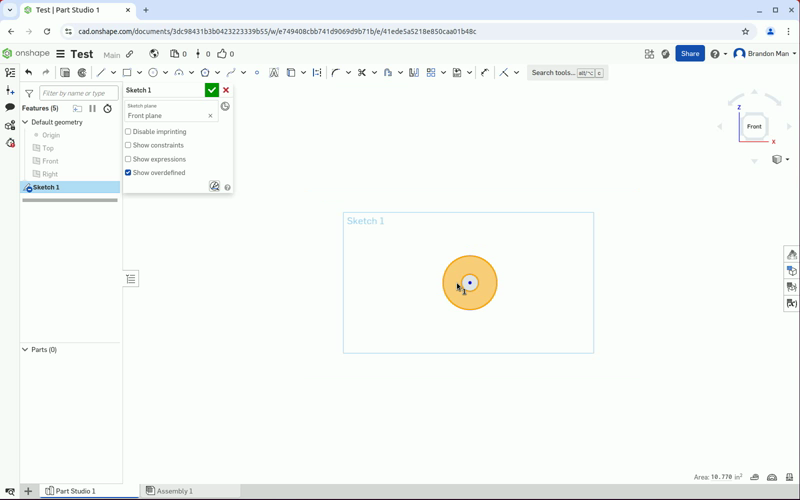
scroll(-6)
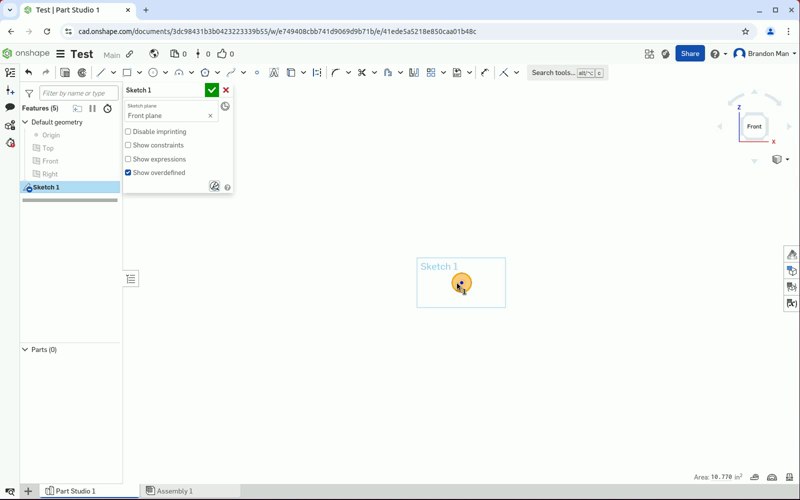
mouse_move(73, 352)
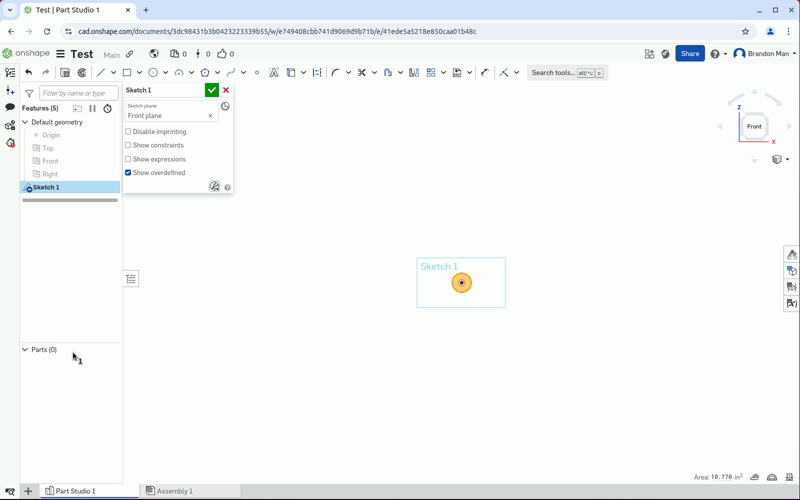
key(shift+y)
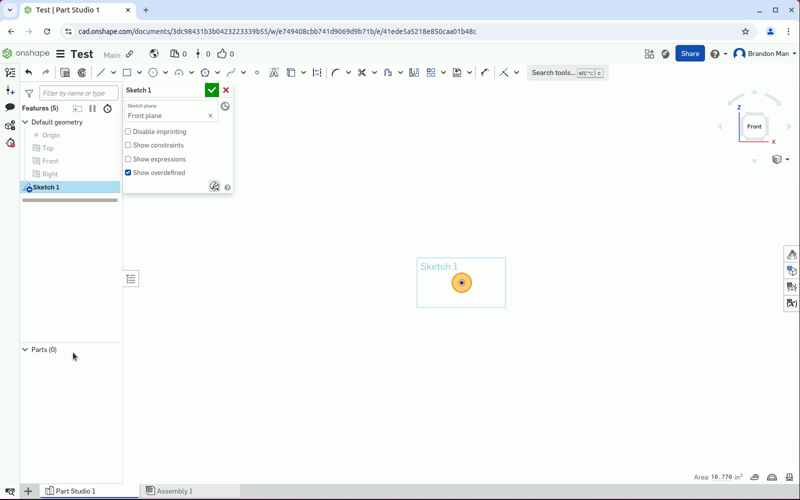
key(shift+e)
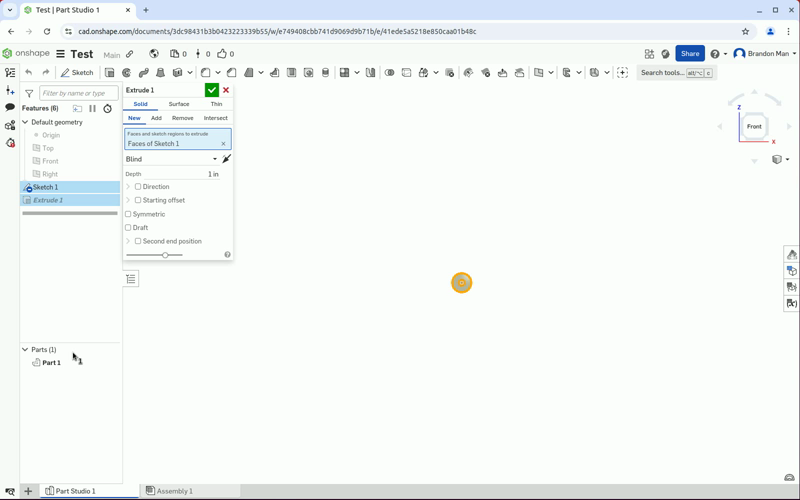
mouse_move(143, 106)
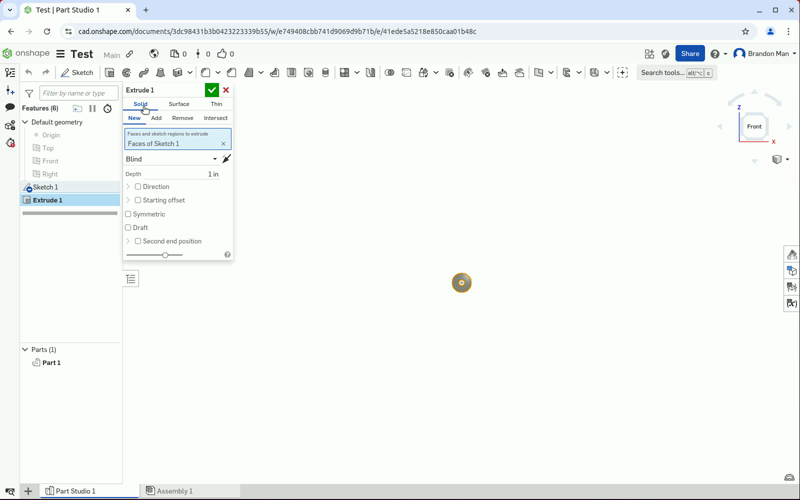
click(143, 106)
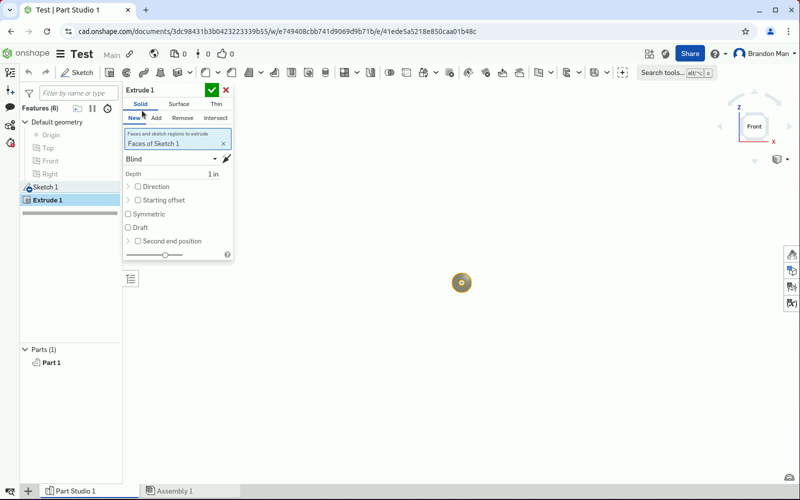
mouse_move(137, 120)
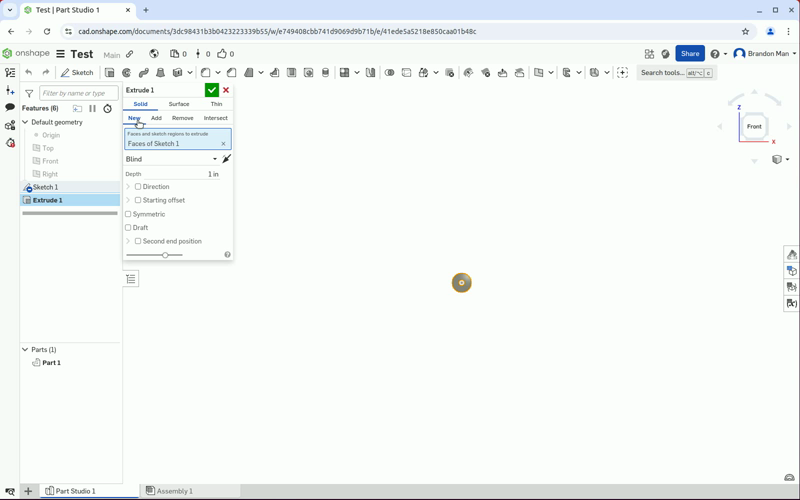
click(137, 120)
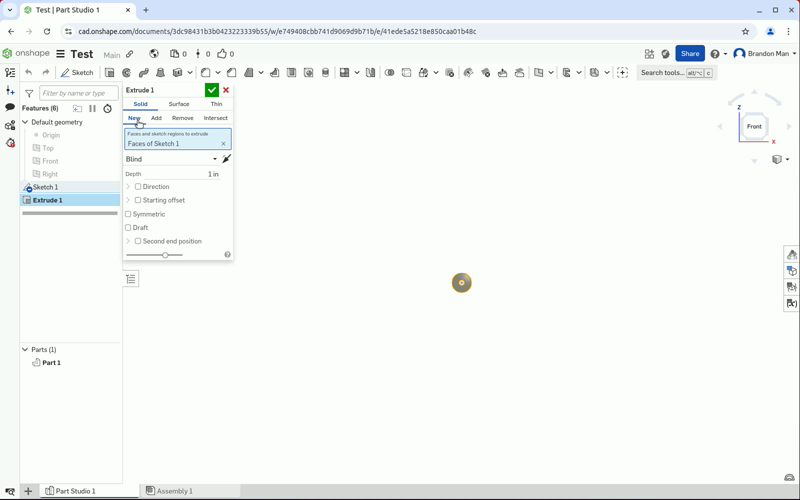
key(tab, 4)
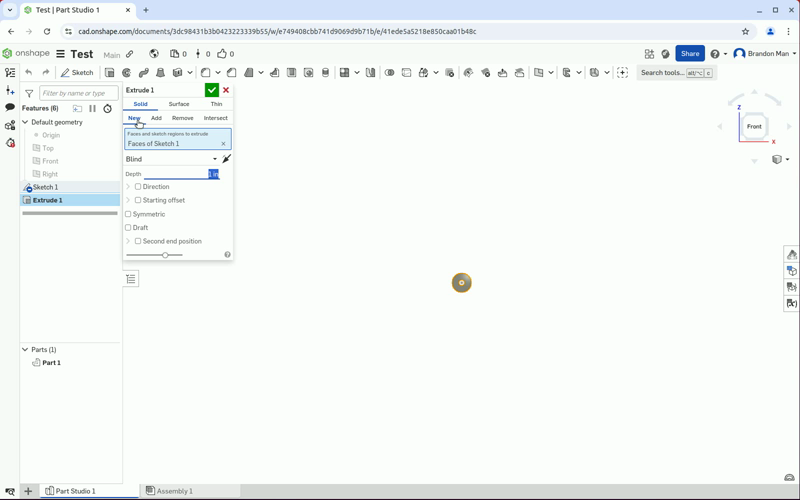
text(0.481)
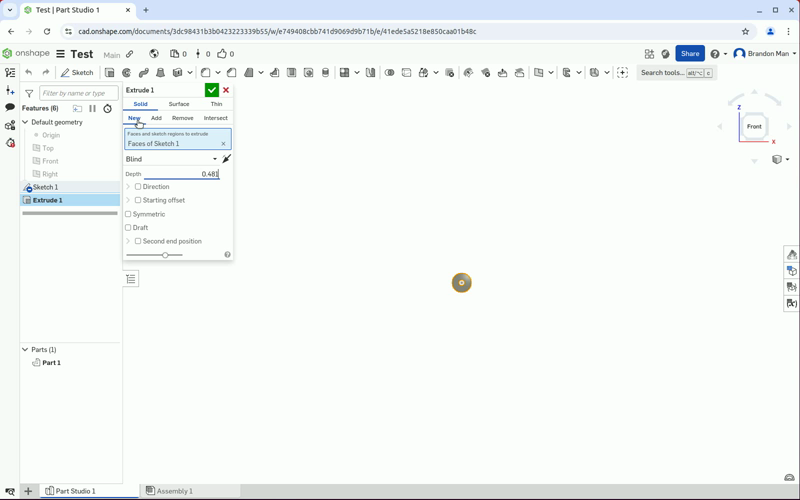
key(enter)
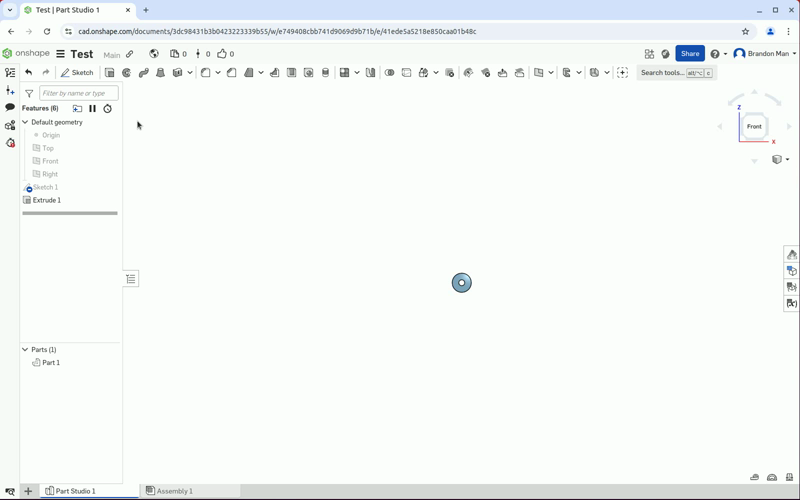
key(shift+h)
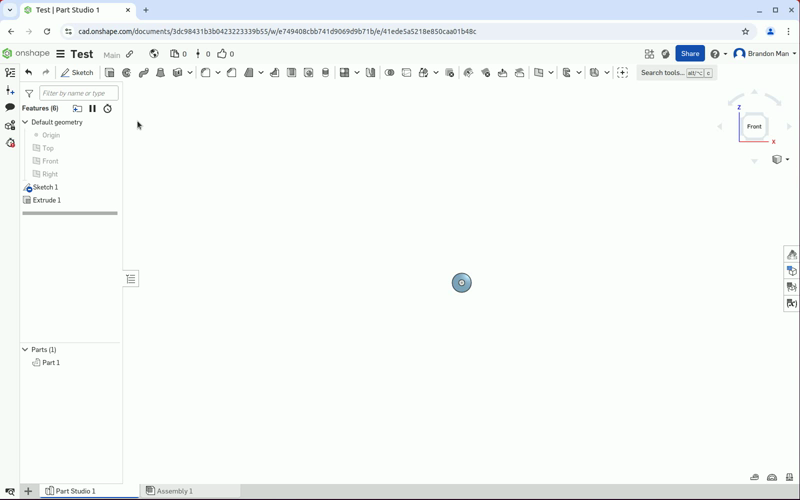
key(shift+h)
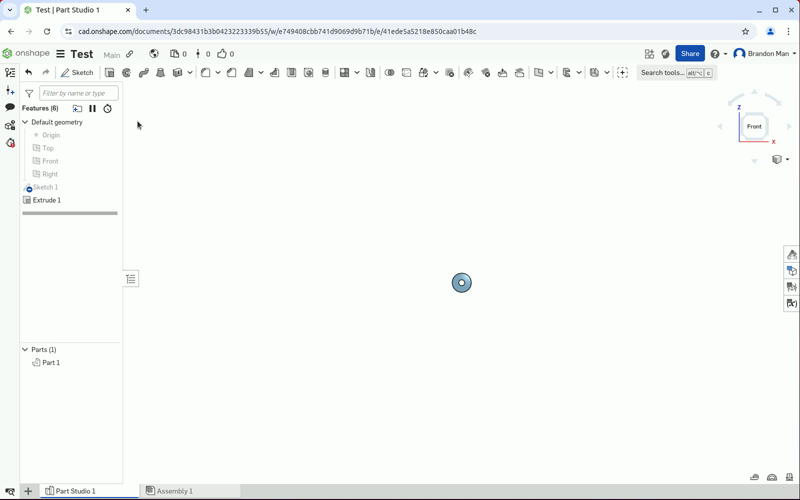
mouse_move(73, 189)
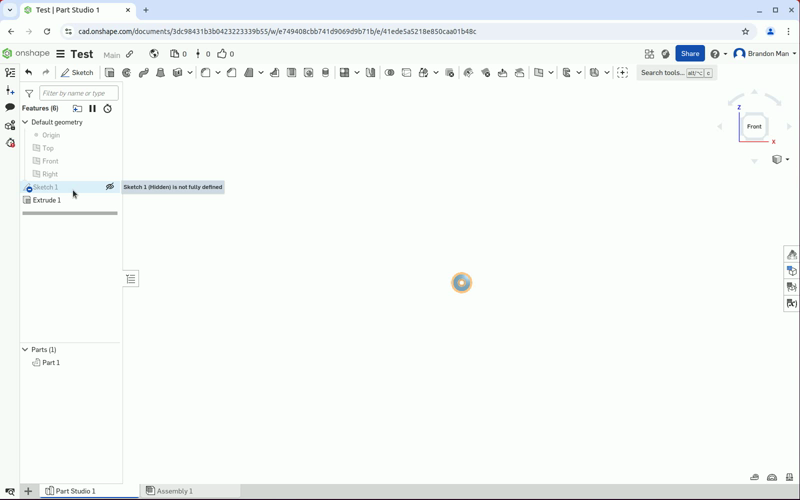
click(73, 189)
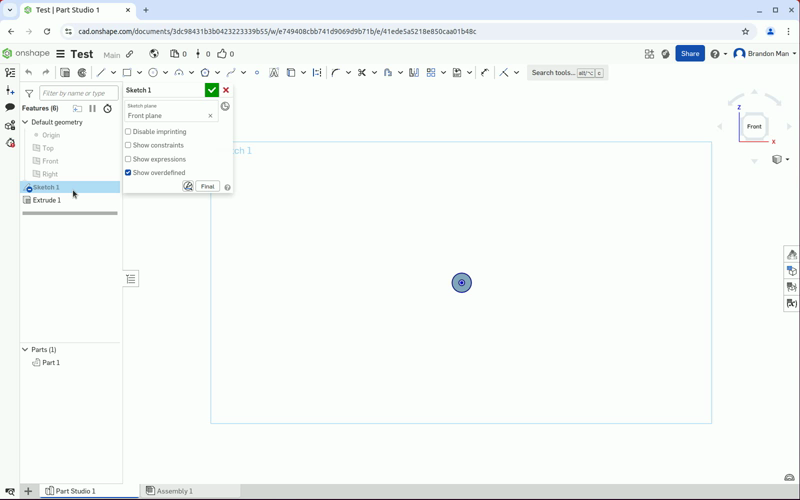
mouse_move(229, 92)
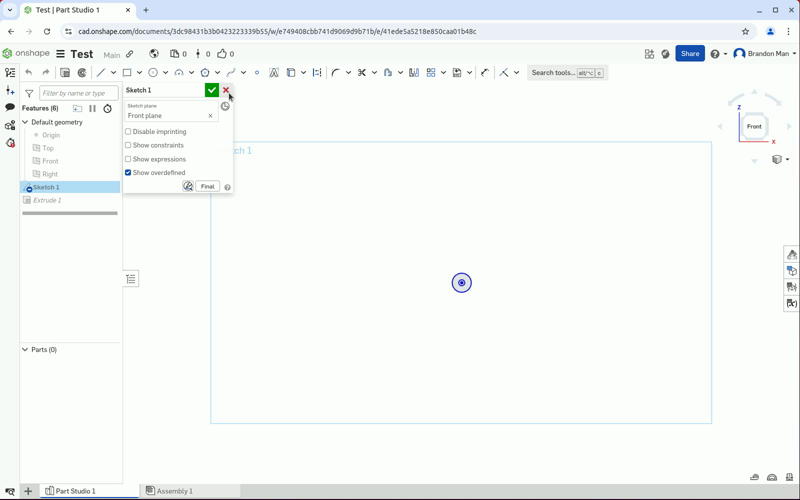
click(229, 92)
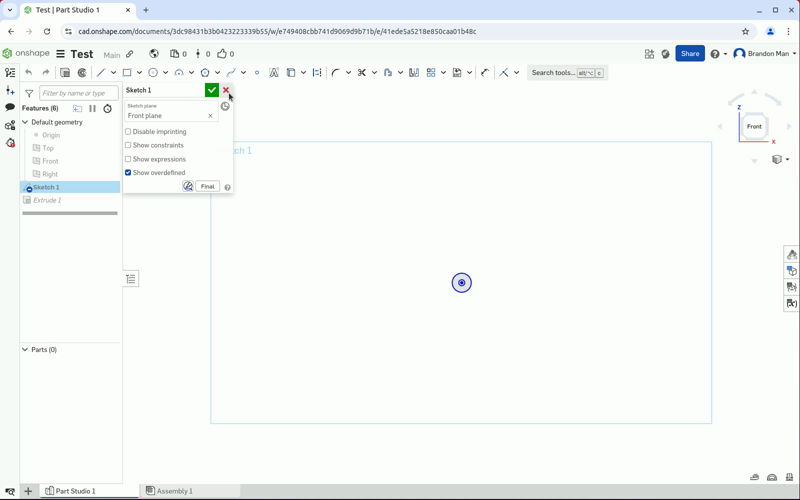
key(shift+s)
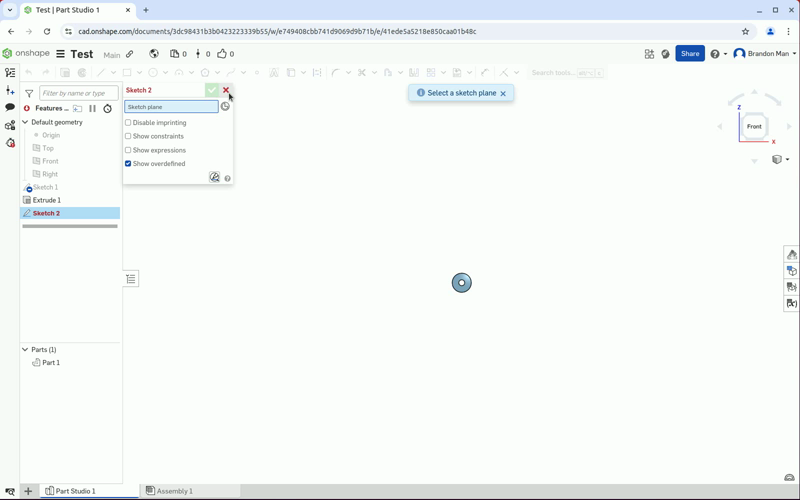
mouse_move(73, 163)
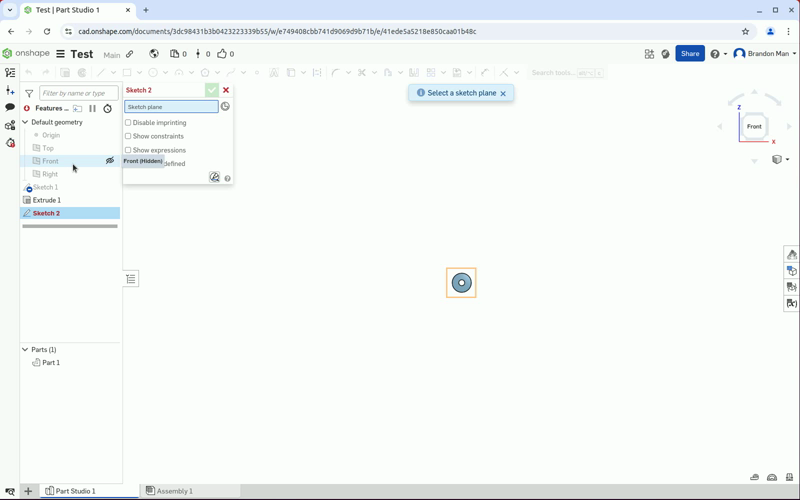
click(73, 163)
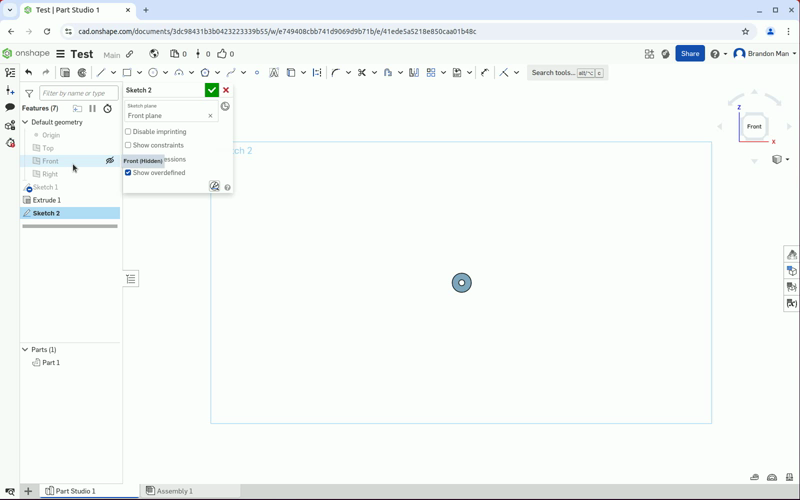
mouse_move(73, 352)
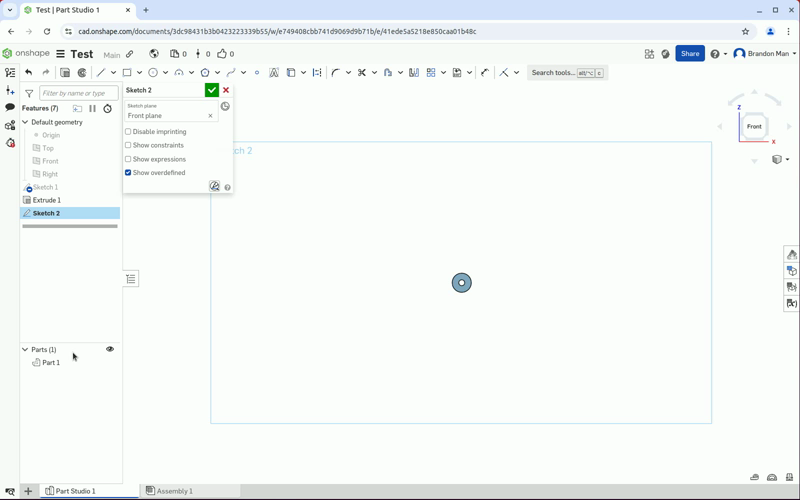
key(y)
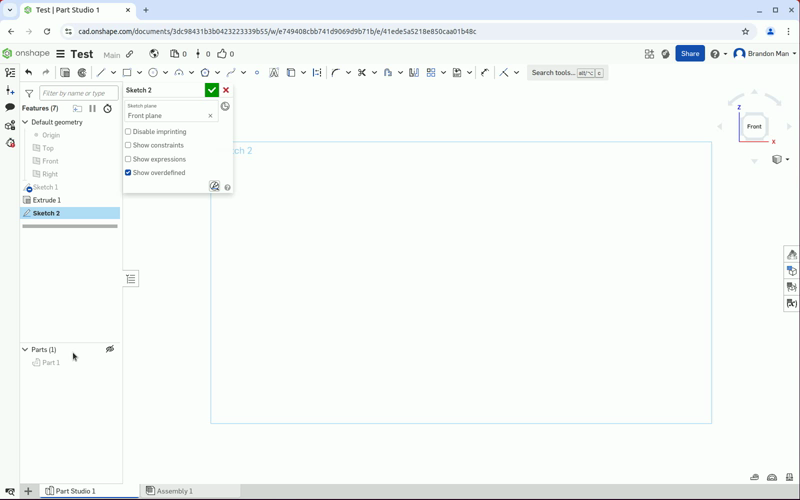
key(c)
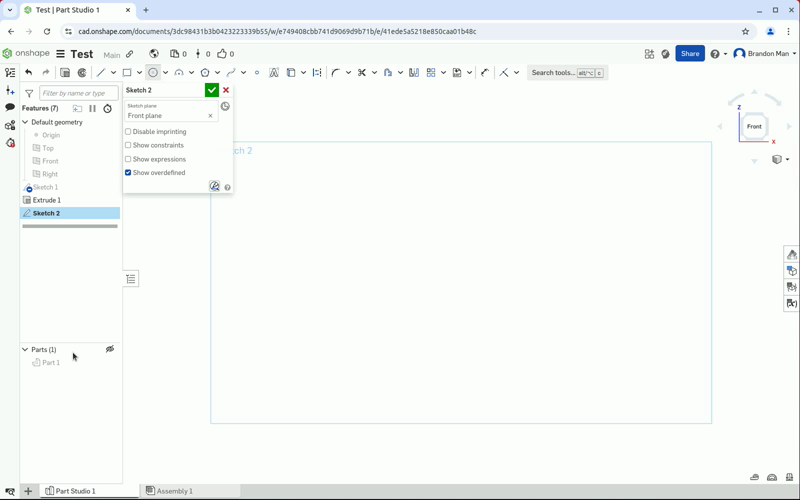
key_down(shift)
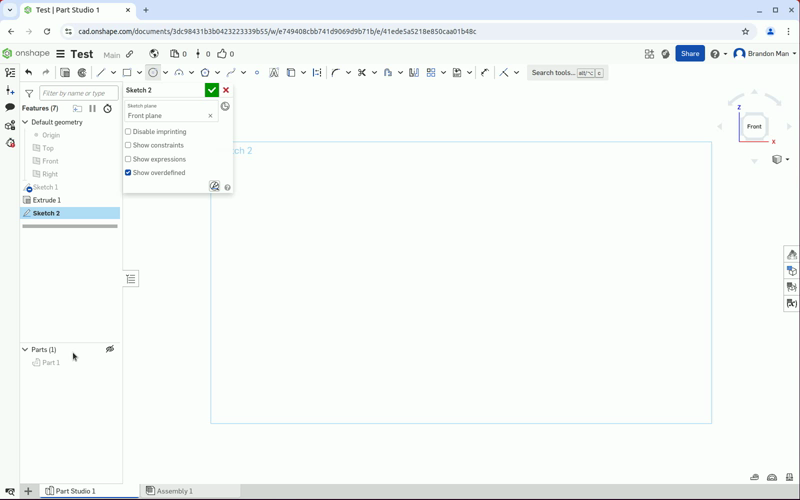
mouse_move(461, 178)
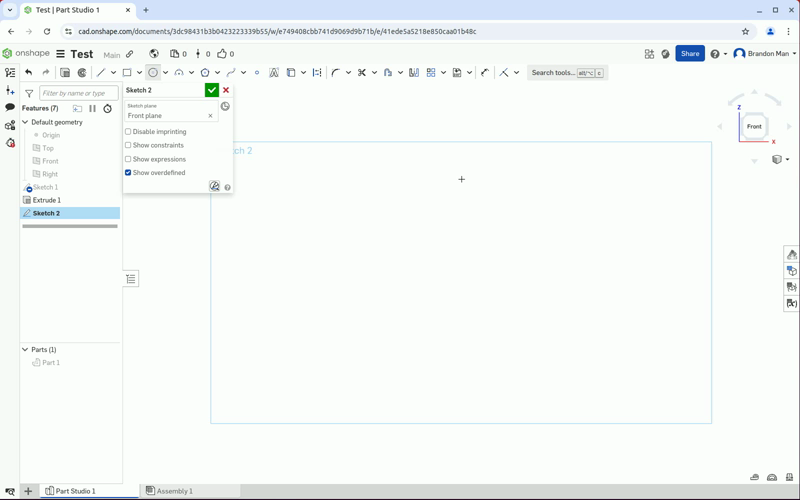
click(461, 178)
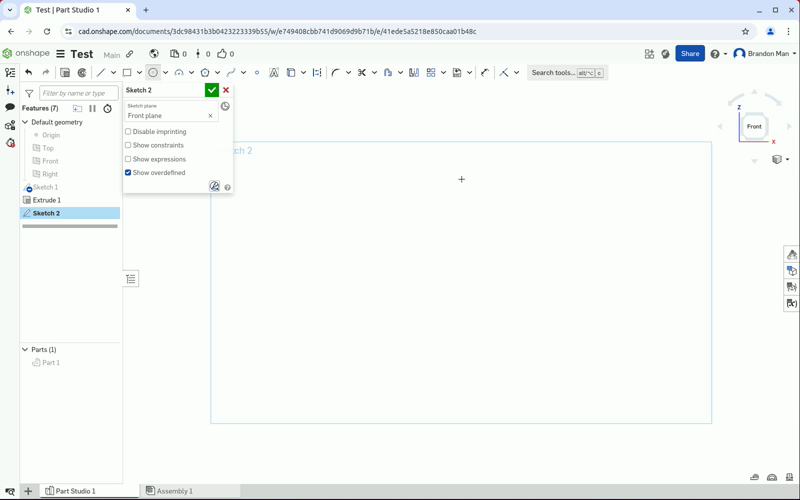
key_up(shift)
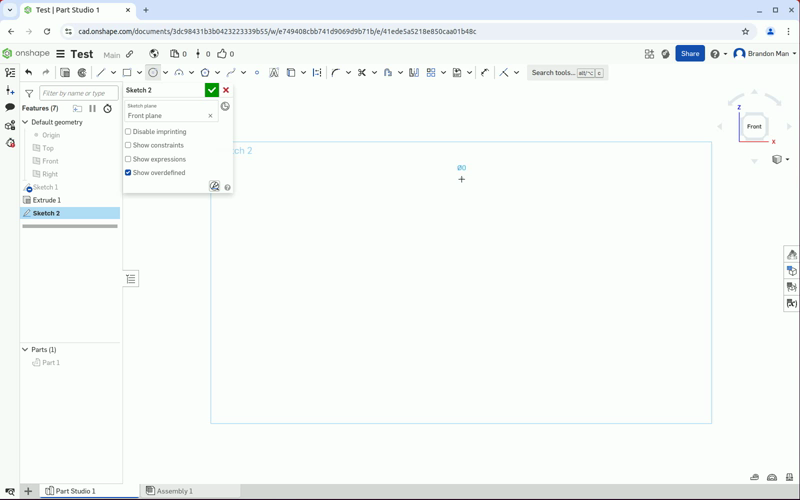
mouse_move(471, 178)
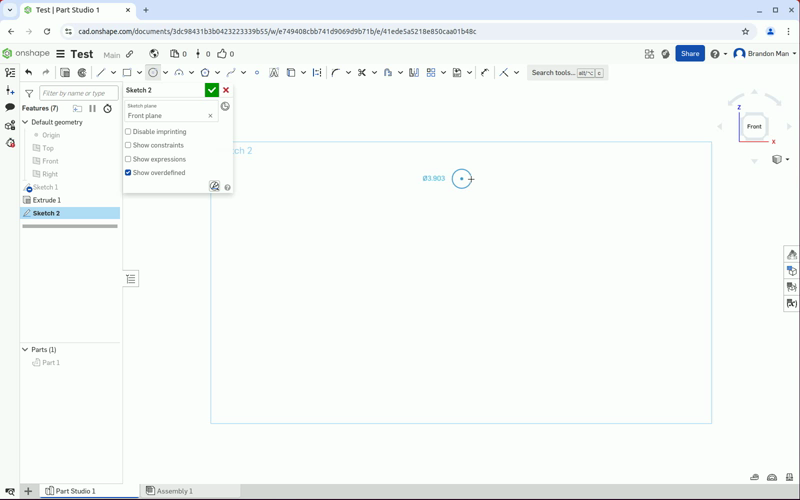
click(471, 178)
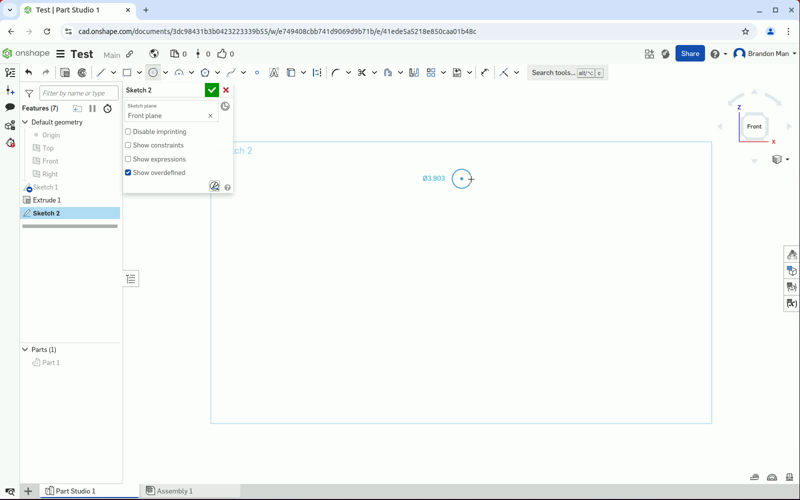
key(esc)
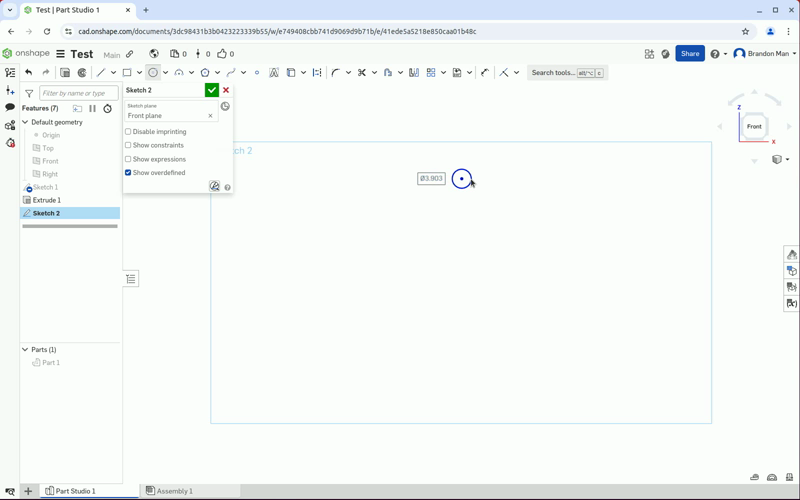
key(c)
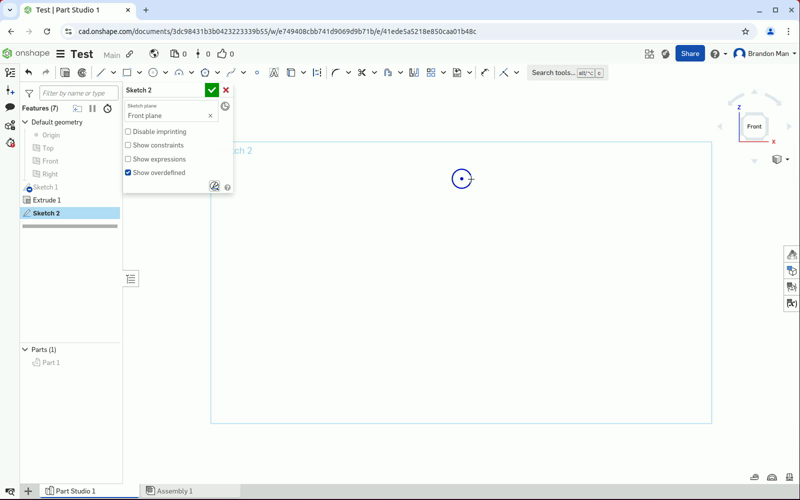
key_down(shift)
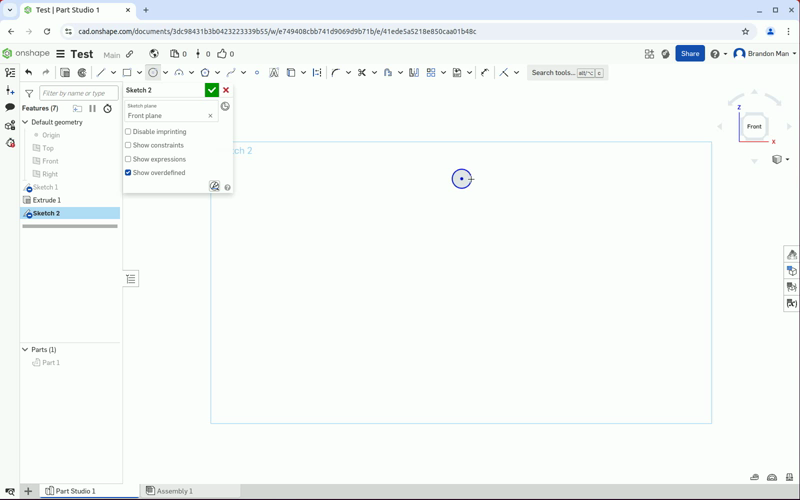
mouse_move(461, 178)
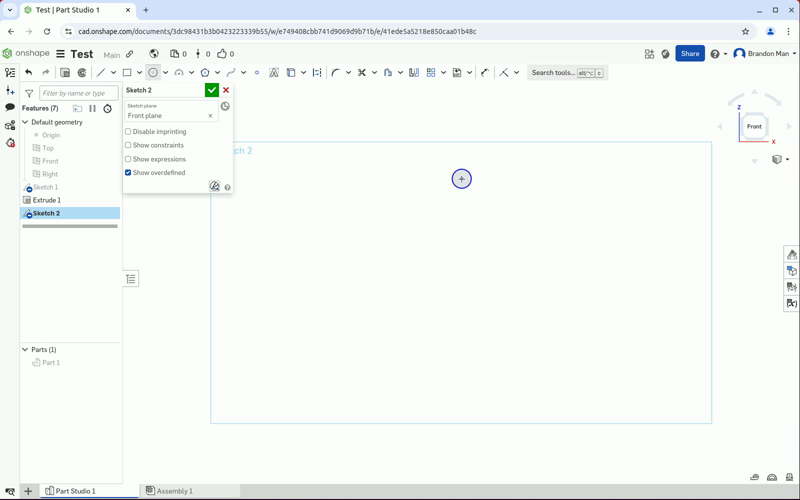
click(461, 178)
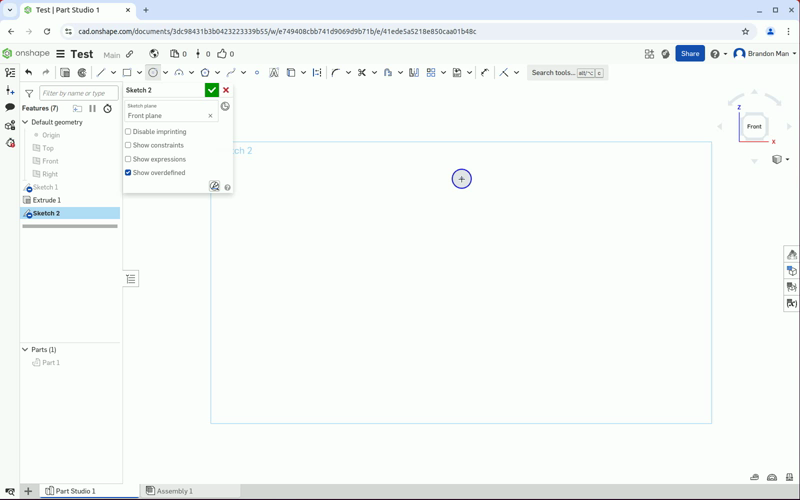
key_up(shift)
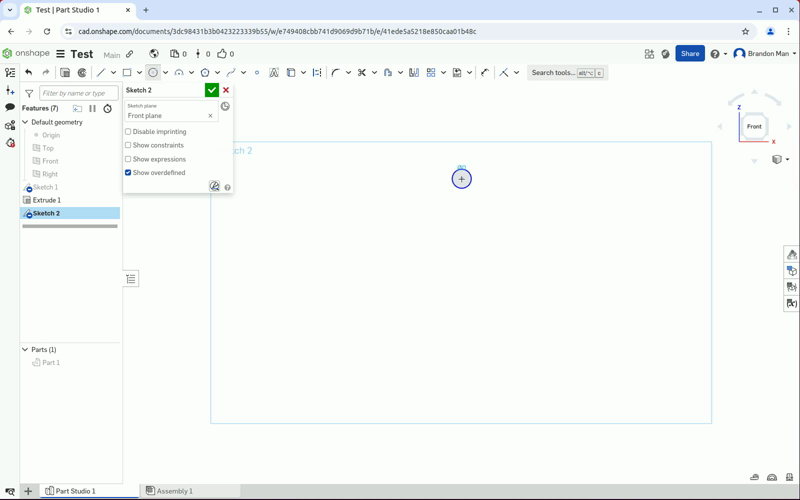
mouse_move(464, 178)
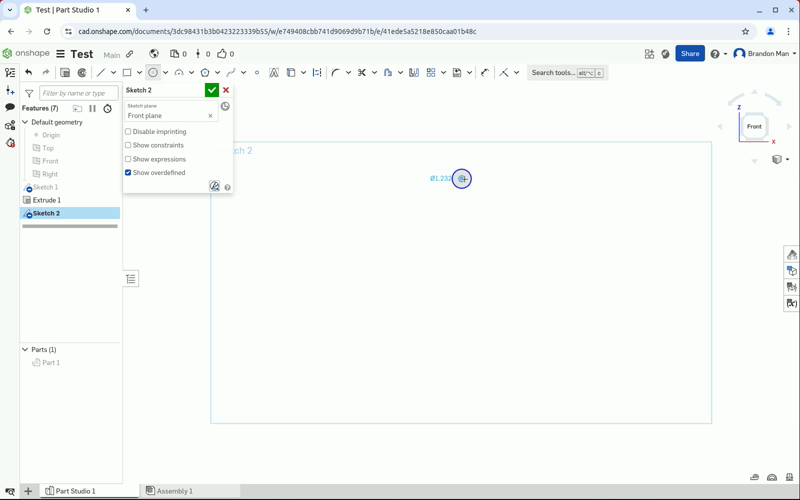
scroll(6)
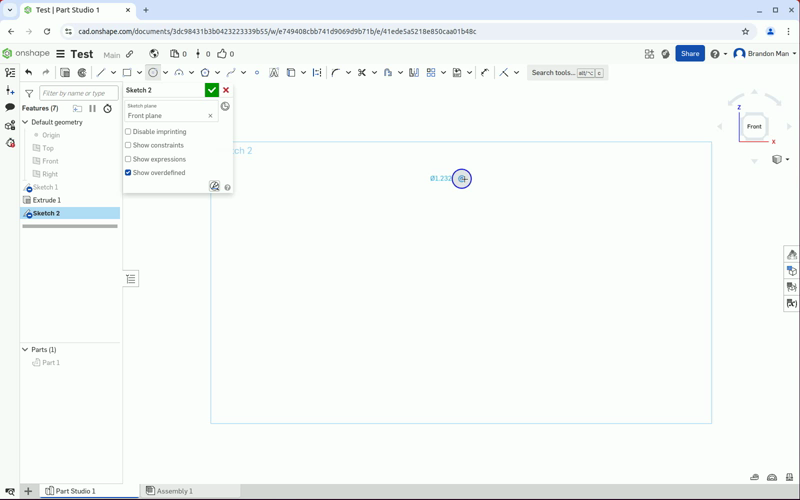
scroll(6)
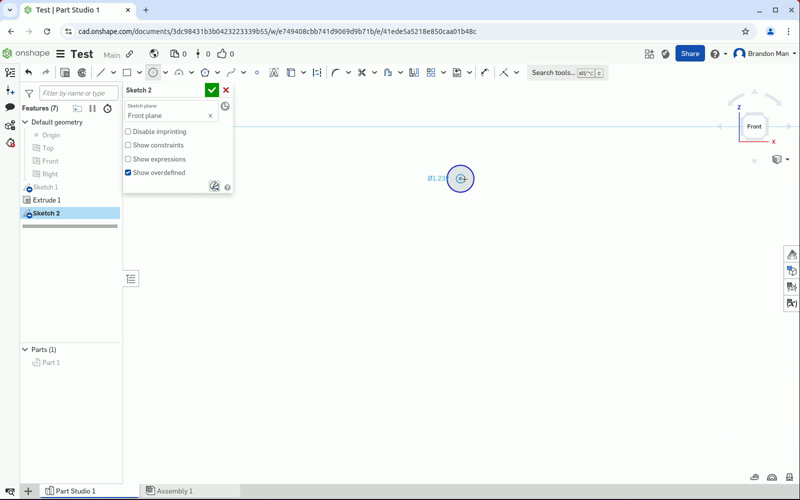
scroll(6)
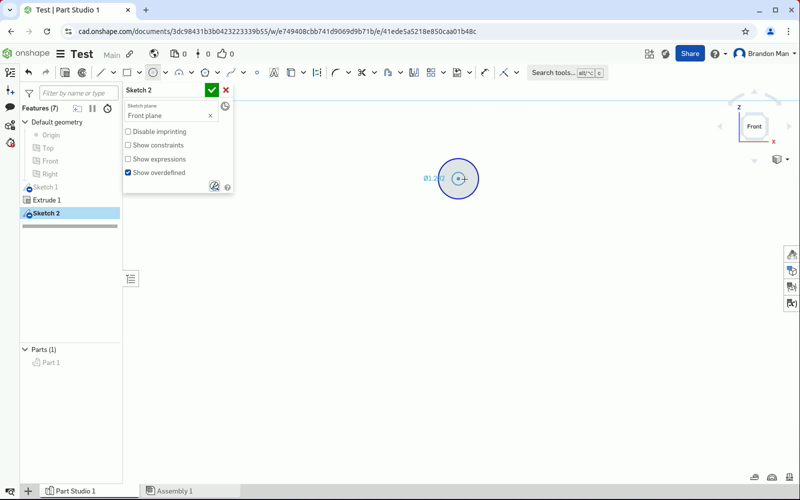
scroll(6)
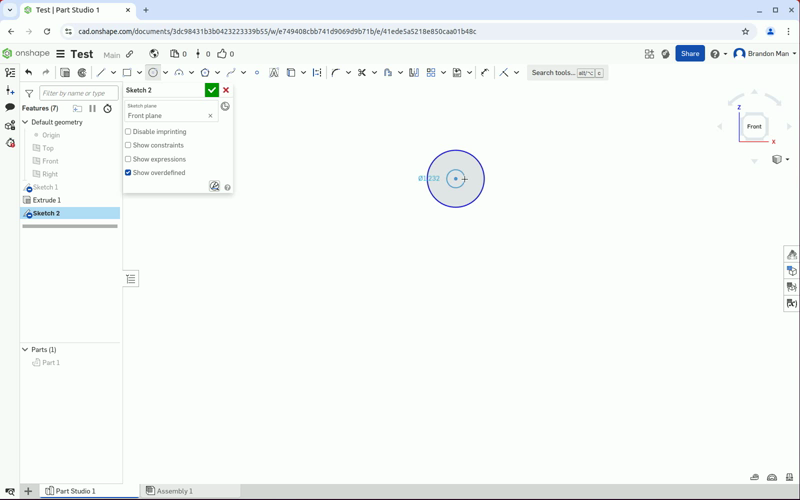
scroll(6)
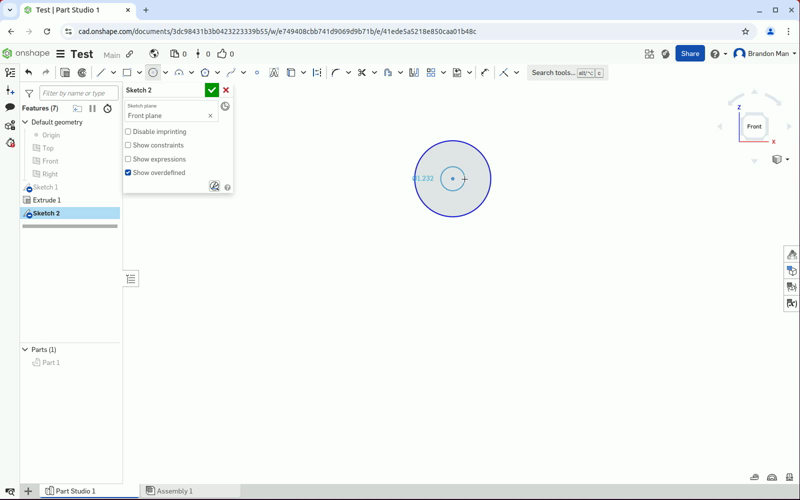
scroll(6)
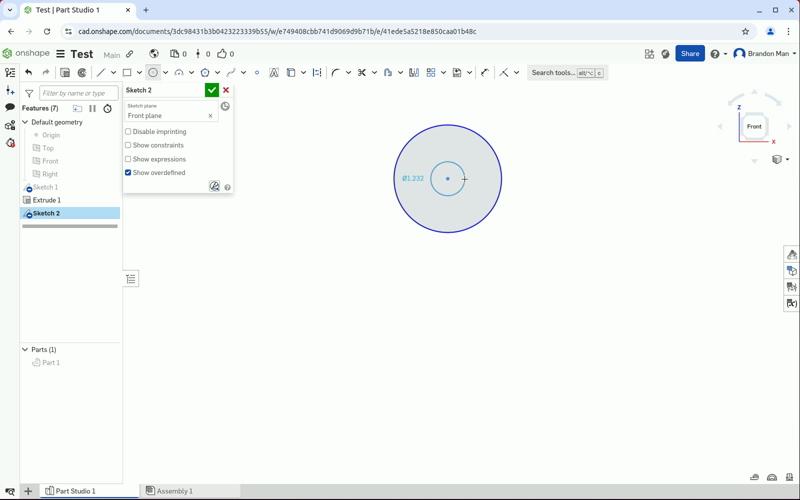
scroll(6)
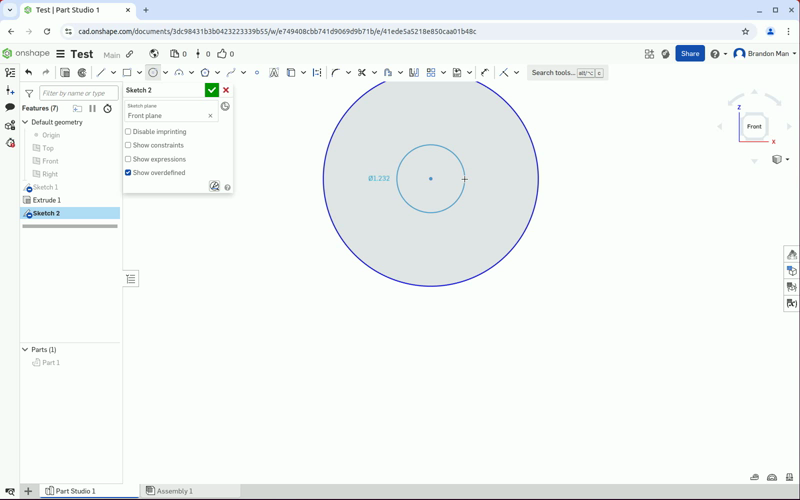
click(464, 178)
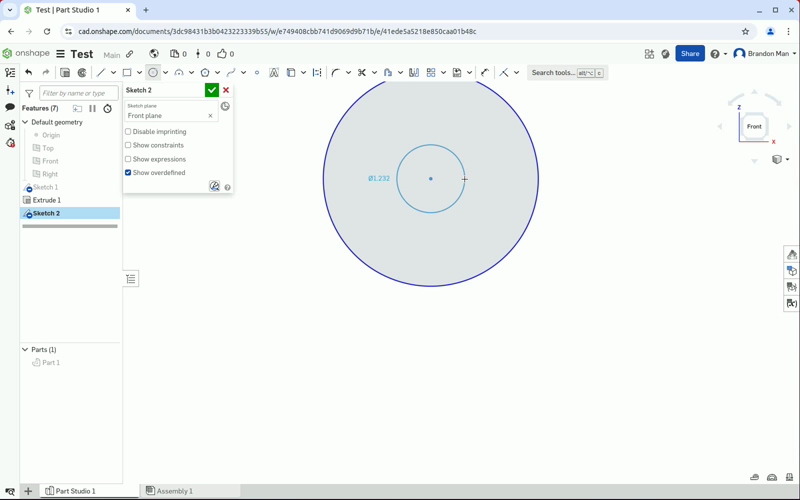
scroll(-6)
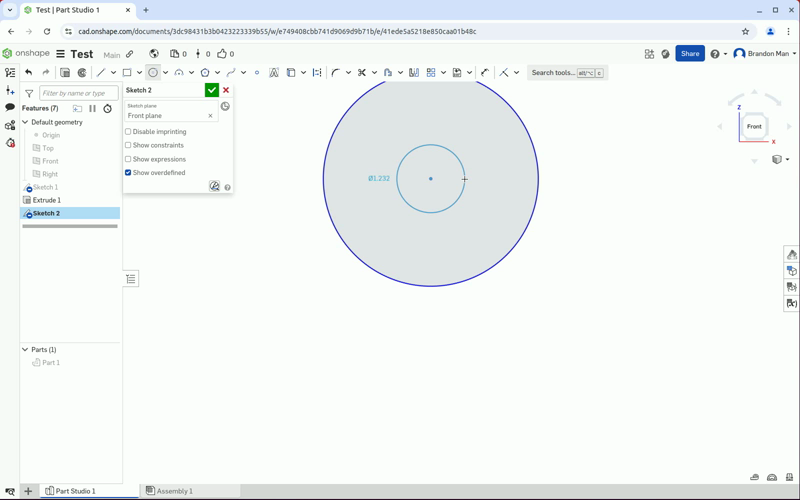
scroll(-6)
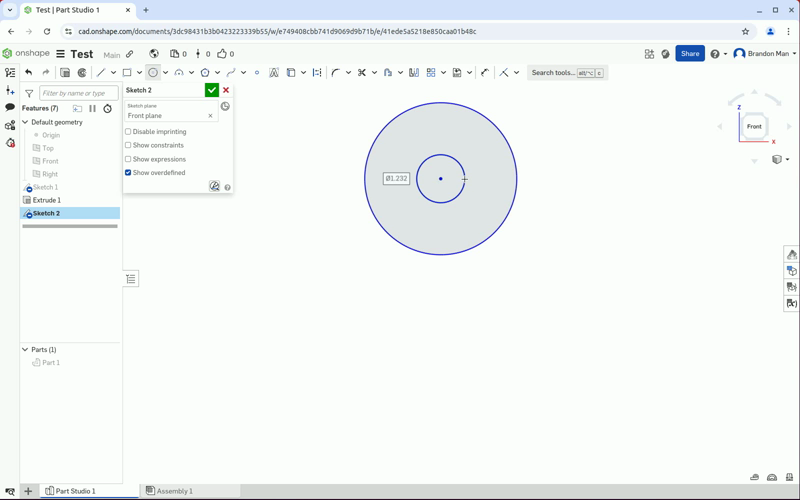
scroll(-6)
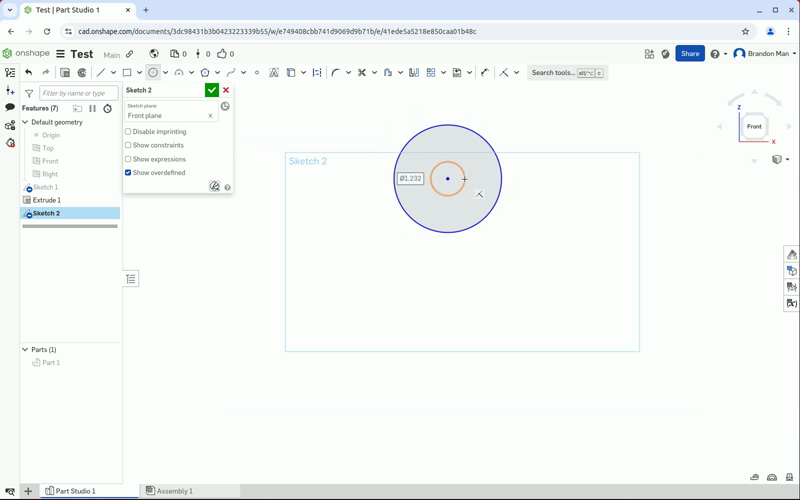
scroll(-6)
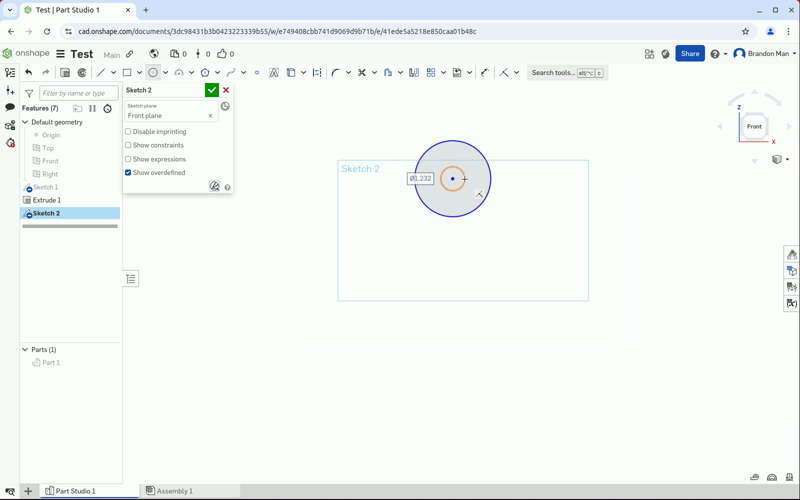
scroll(-6)
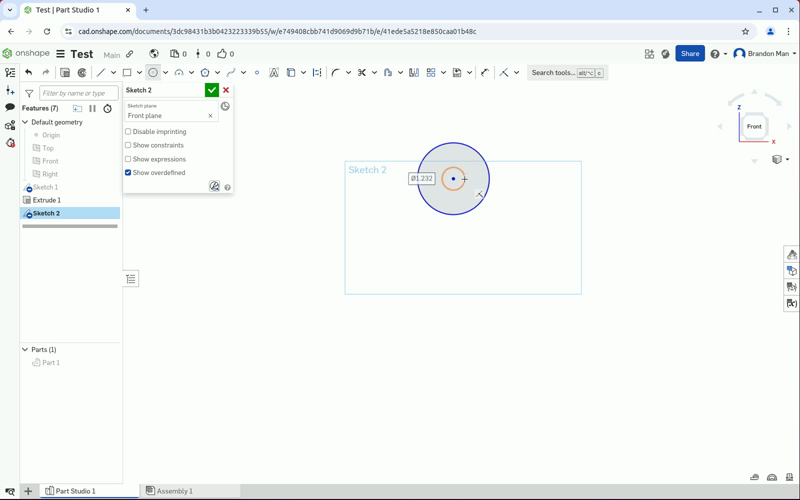
scroll(-6)
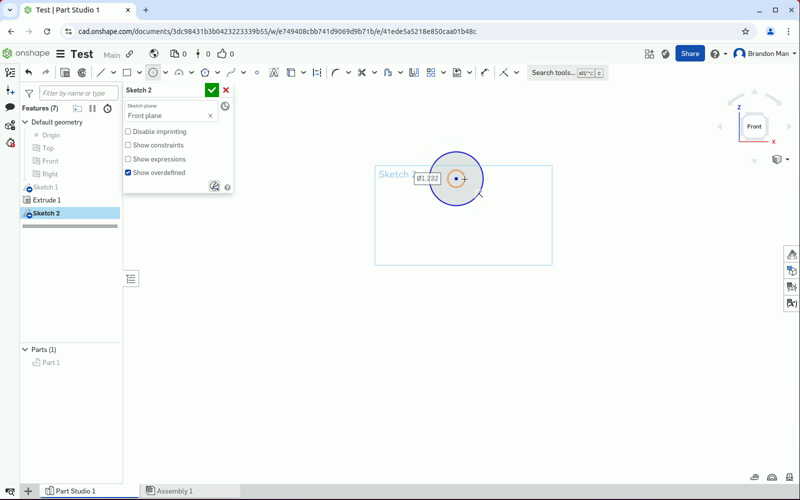
scroll(-6)
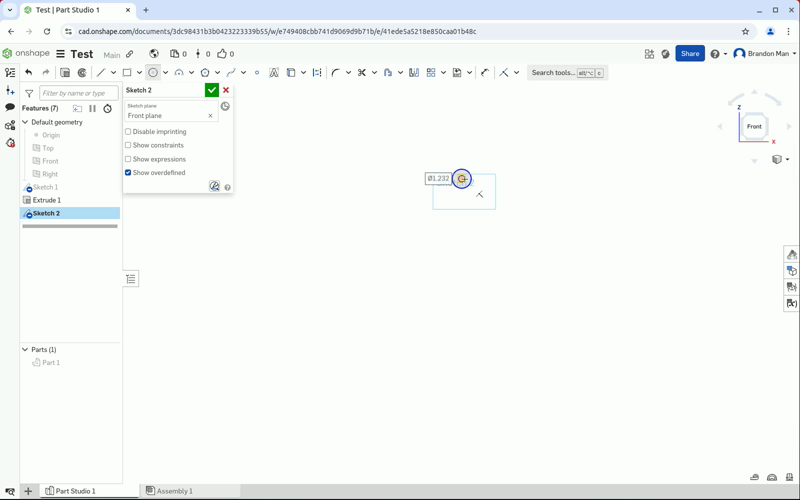
key(esc)
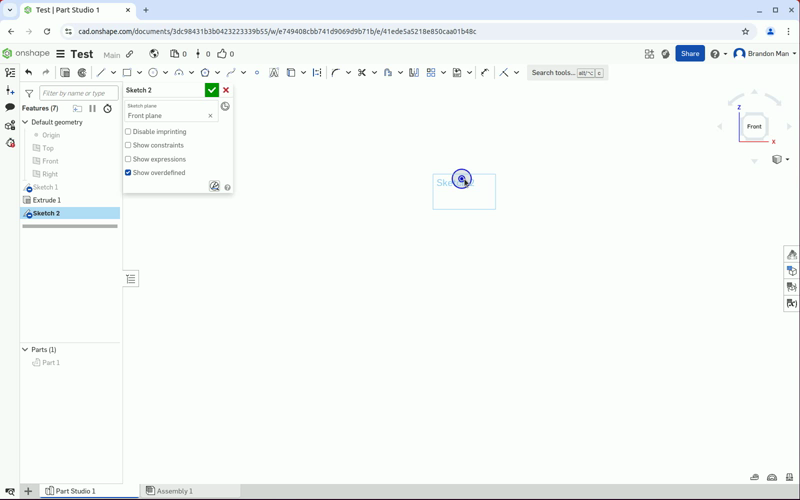
mouse_move(464, 182)
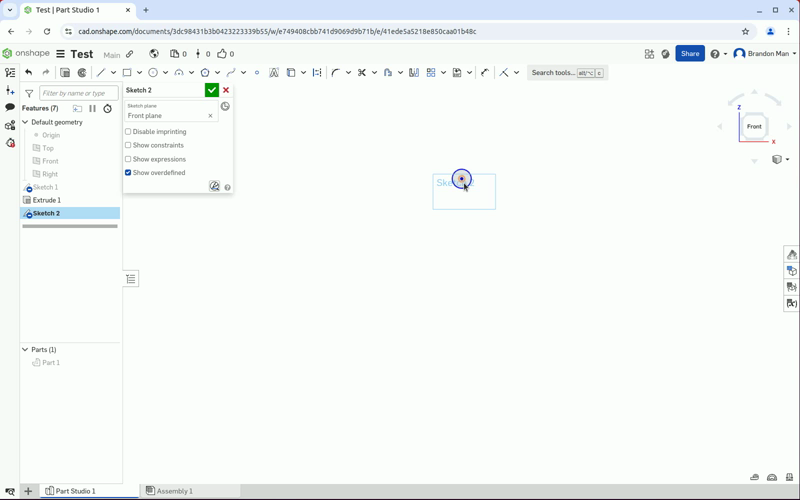
scroll(6)
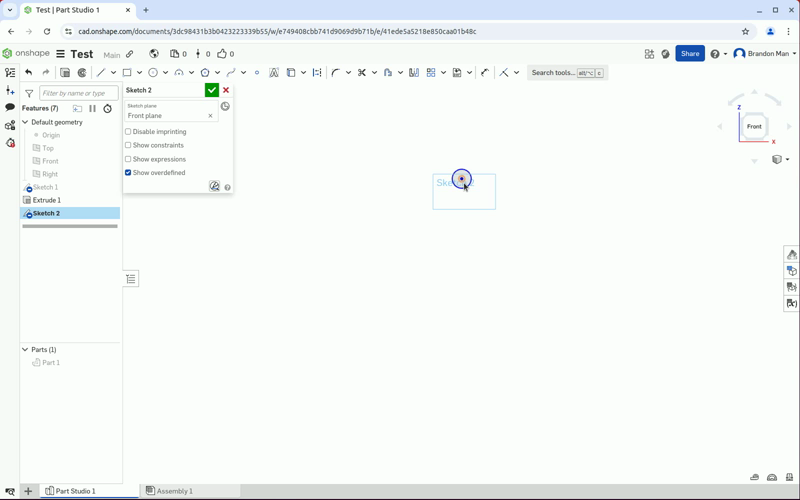
scroll(6)
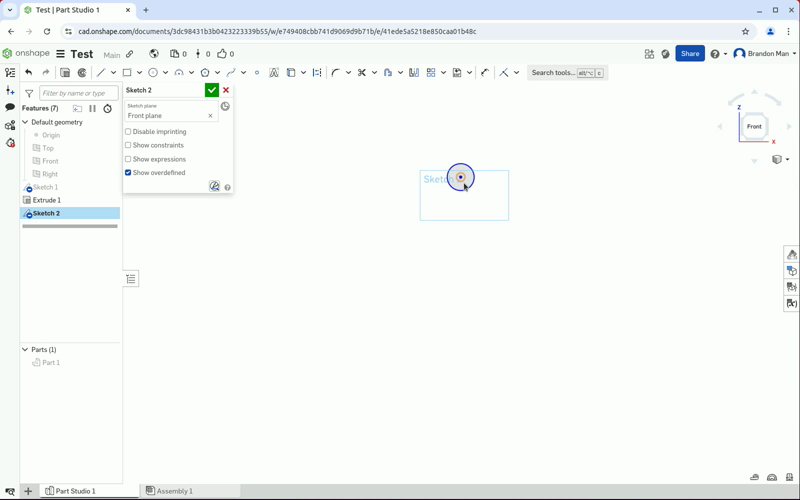
scroll(6)
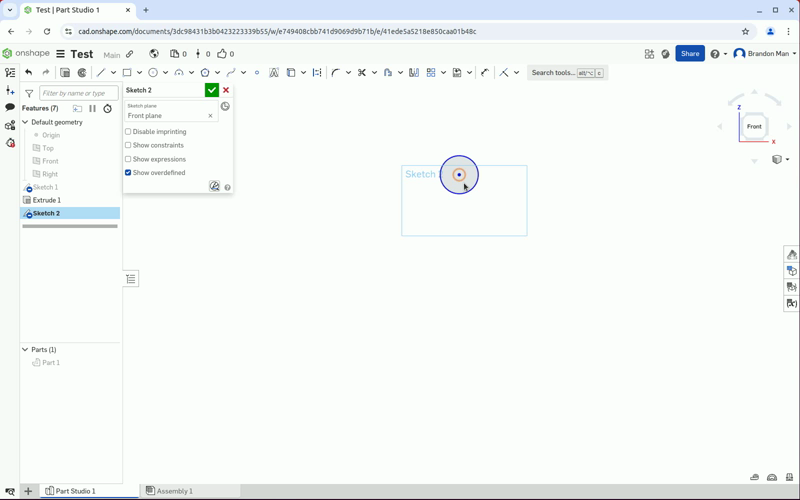
scroll(6)
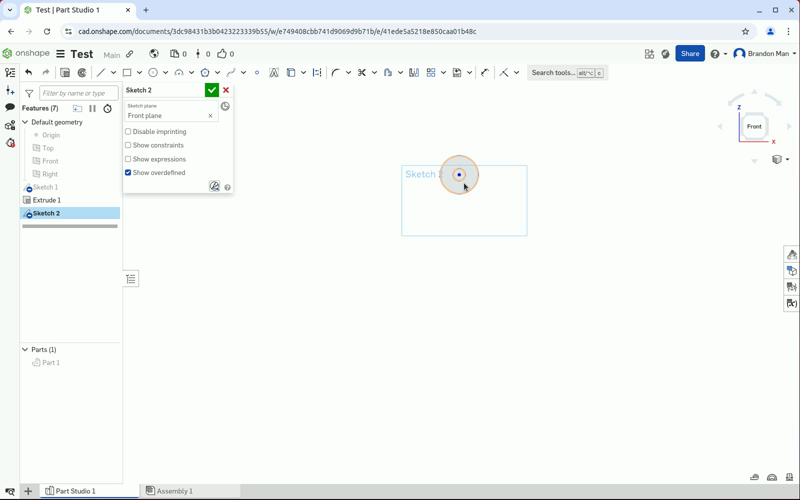
scroll(6)
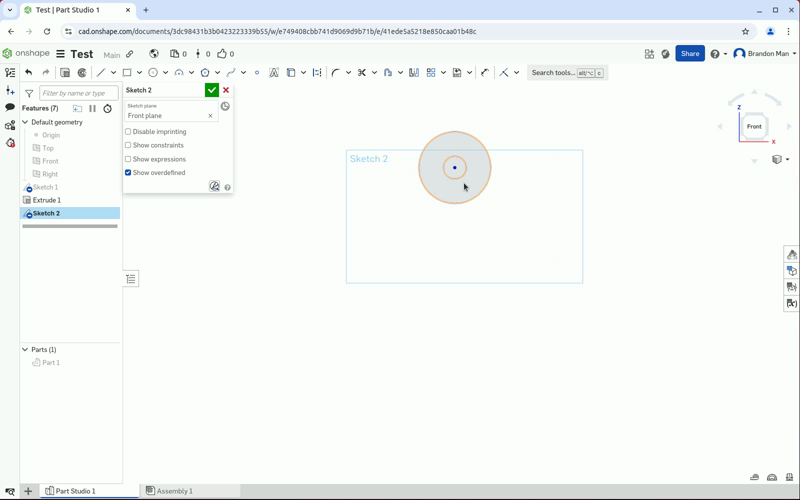
scroll(6)
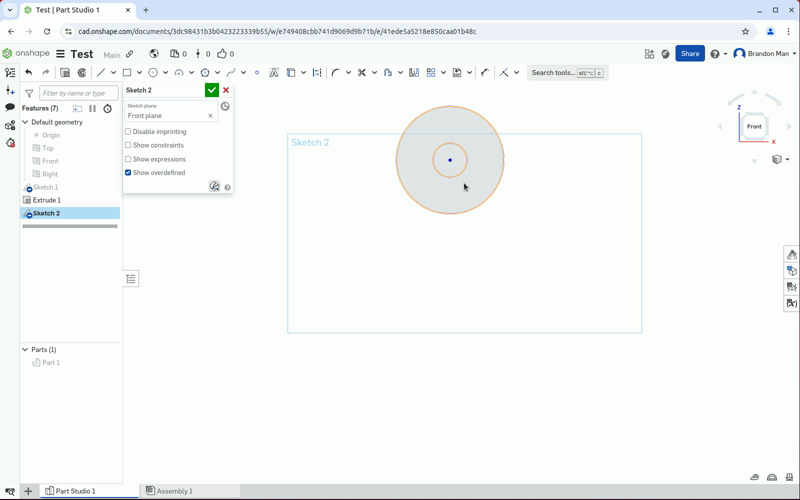
scroll(6)
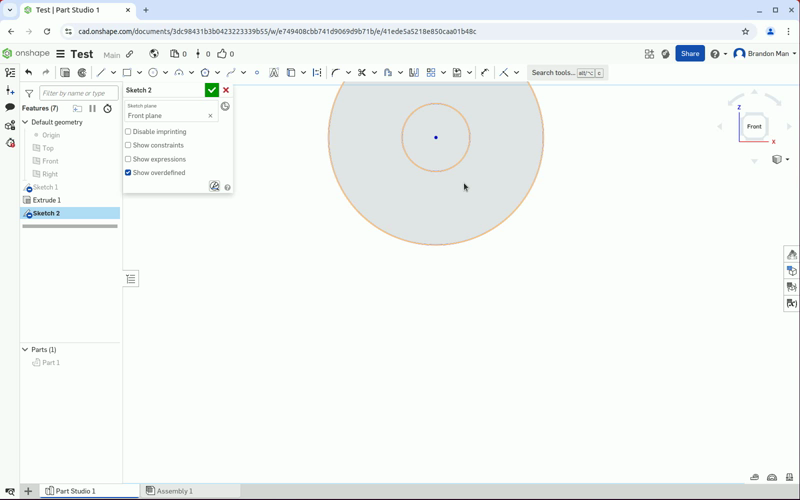
click(464, 182)
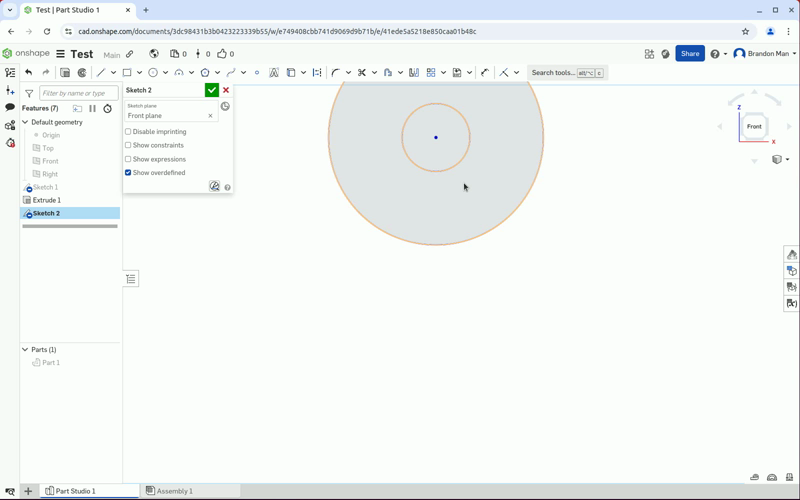
scroll(-6)
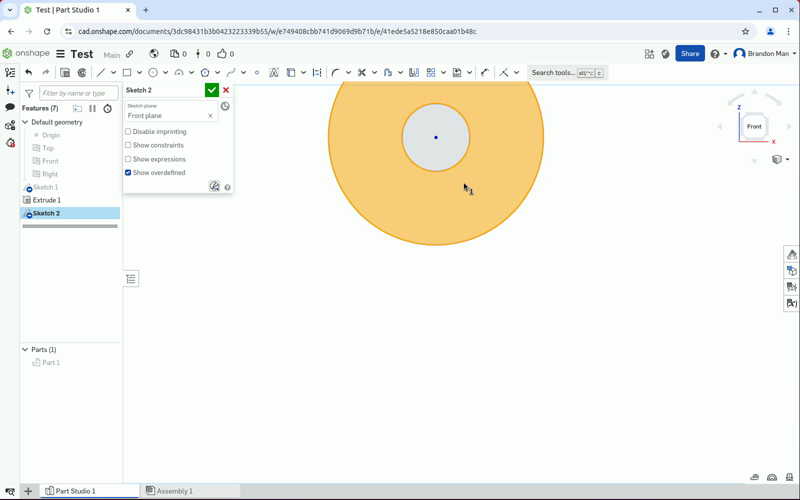
scroll(-6)
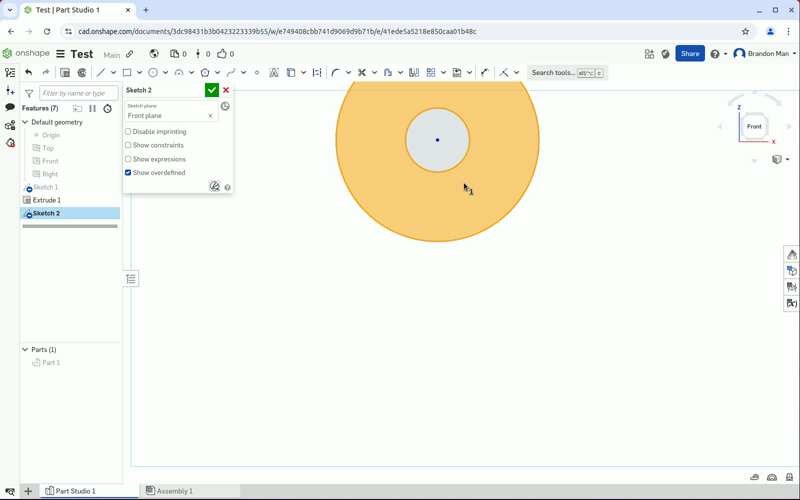
scroll(-6)
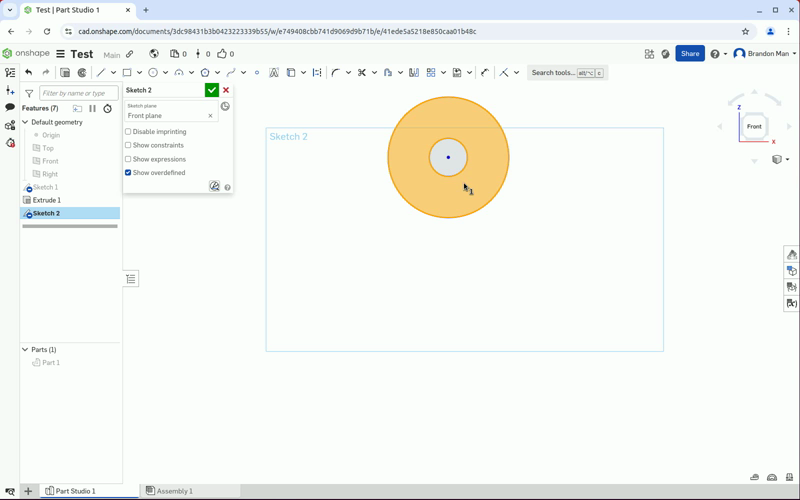
scroll(-6)
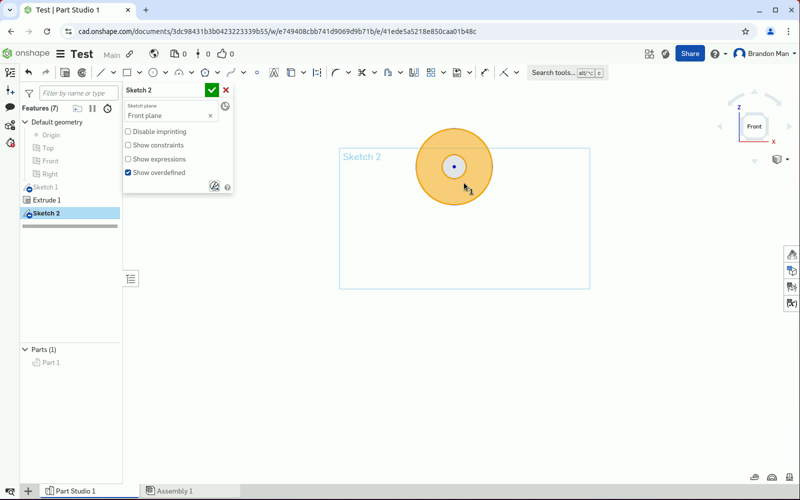
scroll(-6)
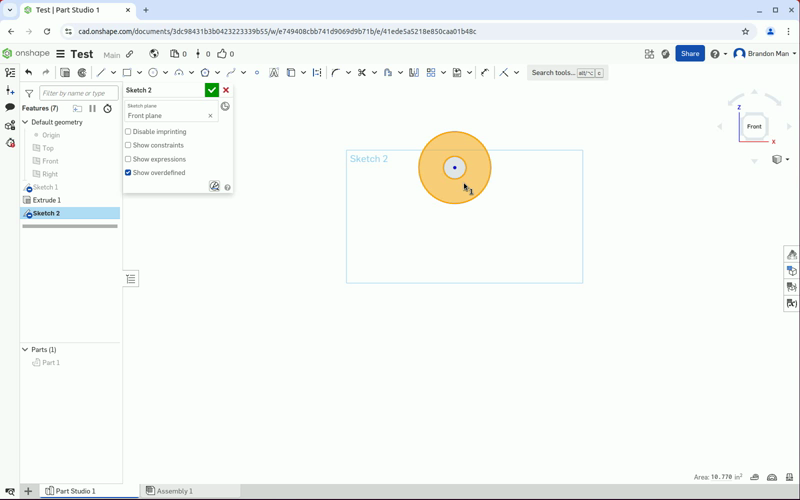
scroll(-6)
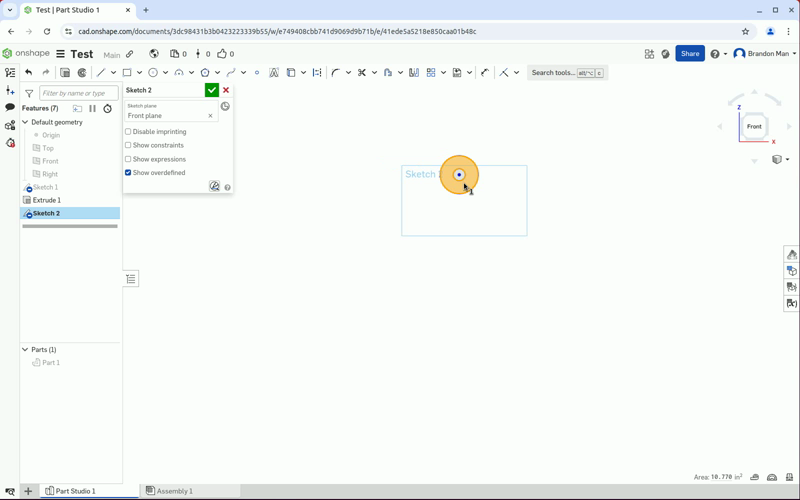
scroll(-6)
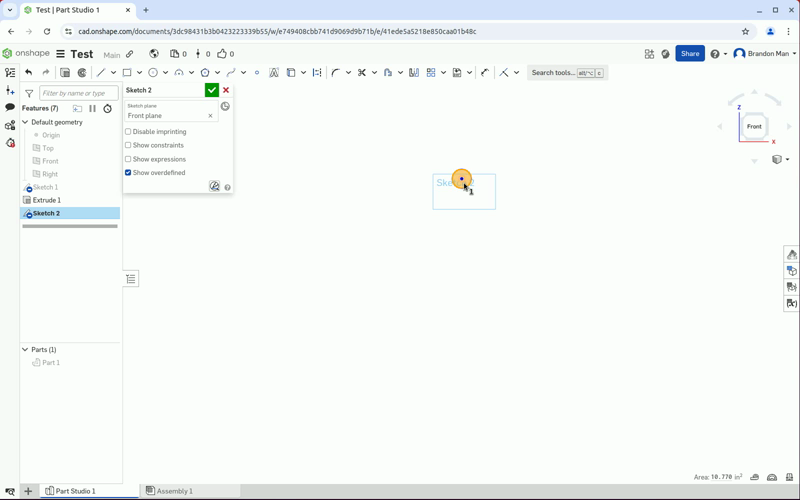
mouse_move(73, 352)
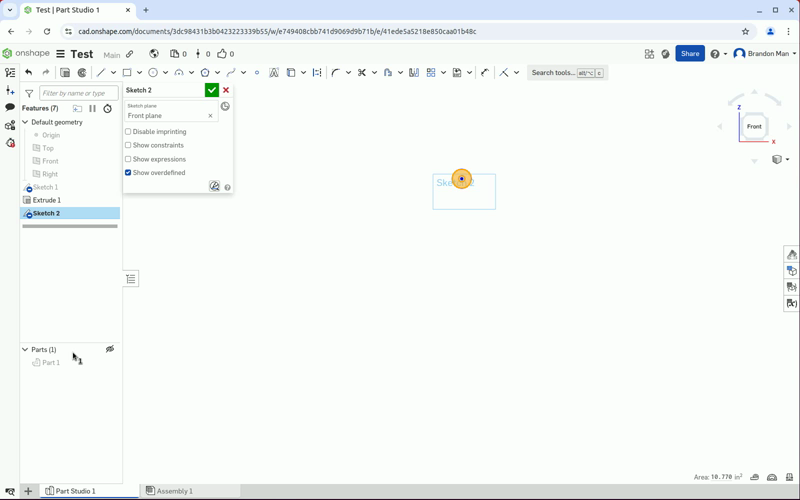
key(shift+y)
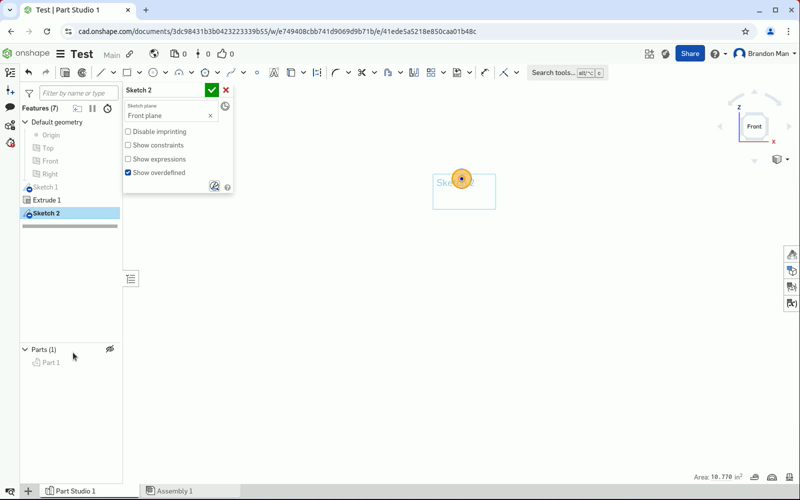
key(shift+e)
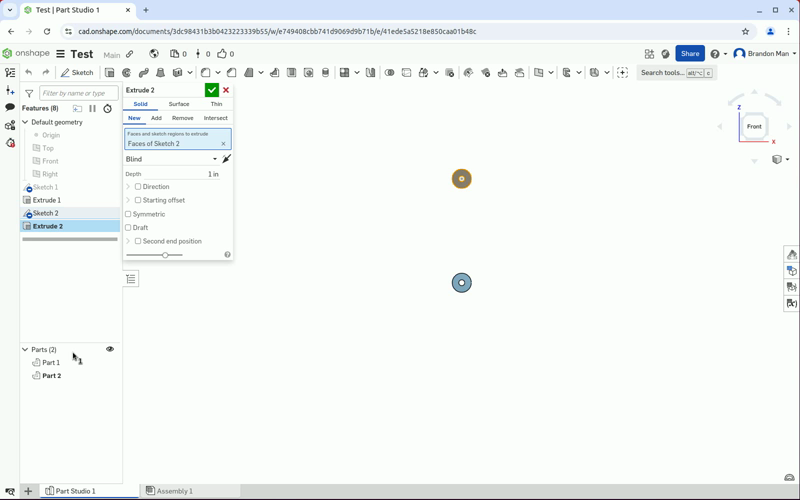
mouse_move(143, 106)
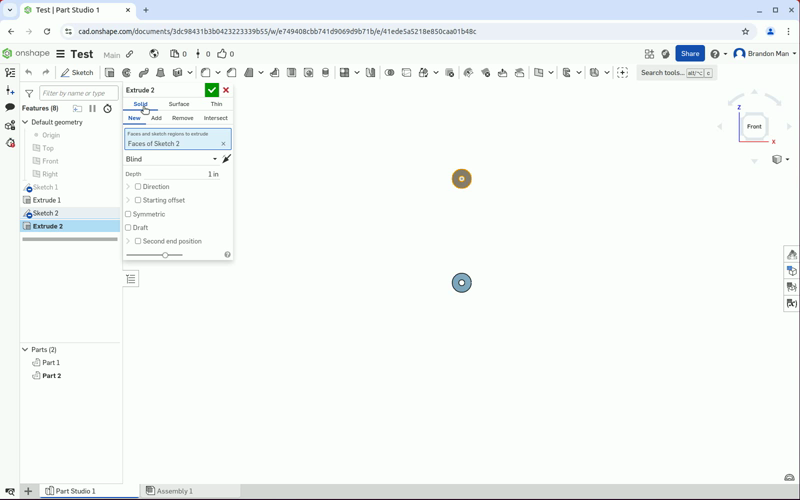
click(143, 106)
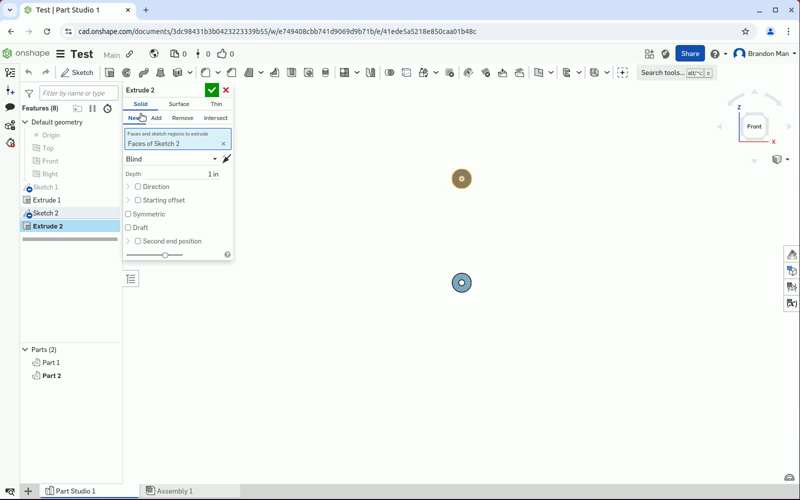
mouse_move(137, 120)
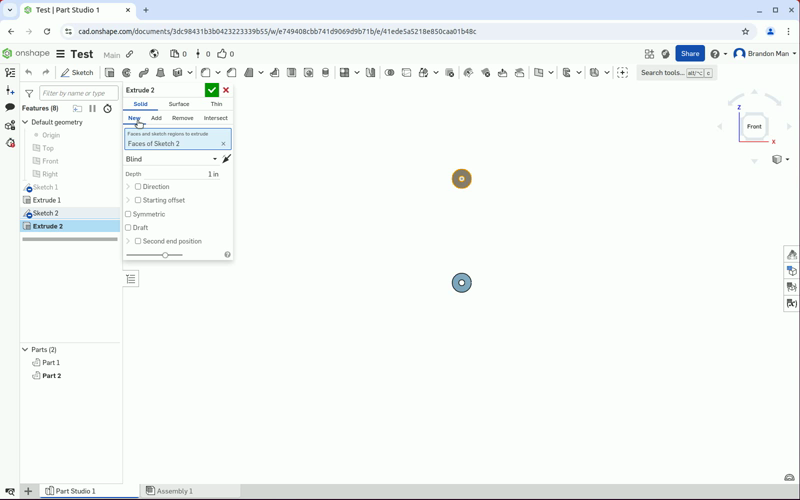
click(137, 120)
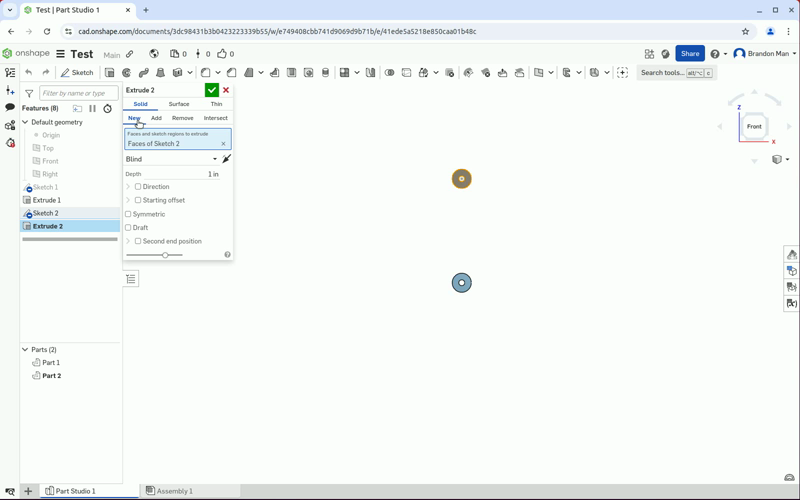
key(tab, 4)
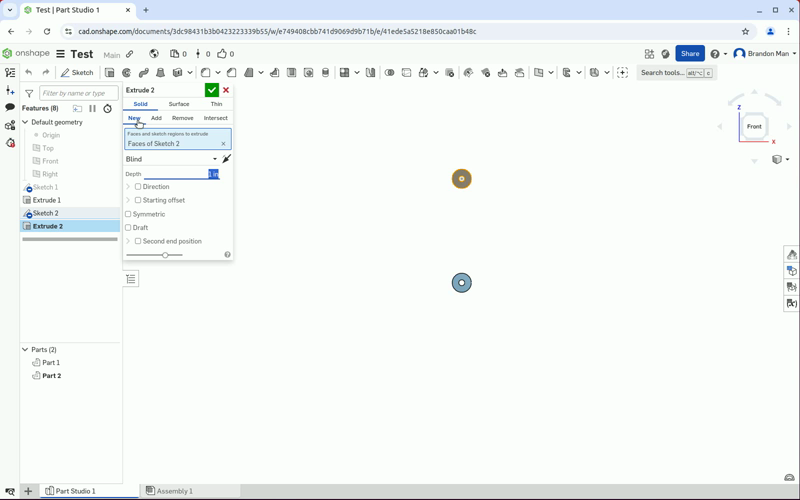
text(0.481)
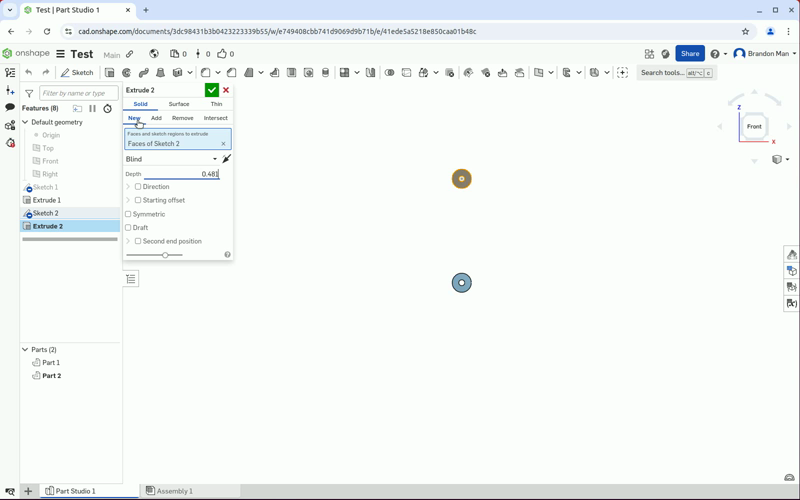
key(enter)
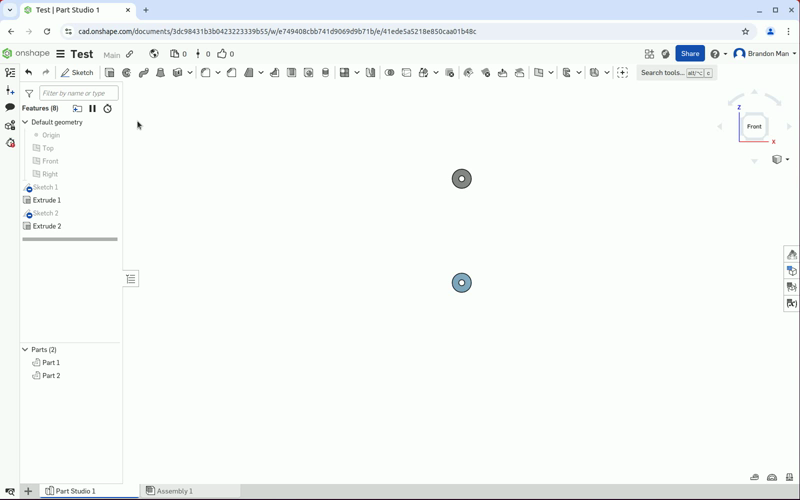
key(shift+h)
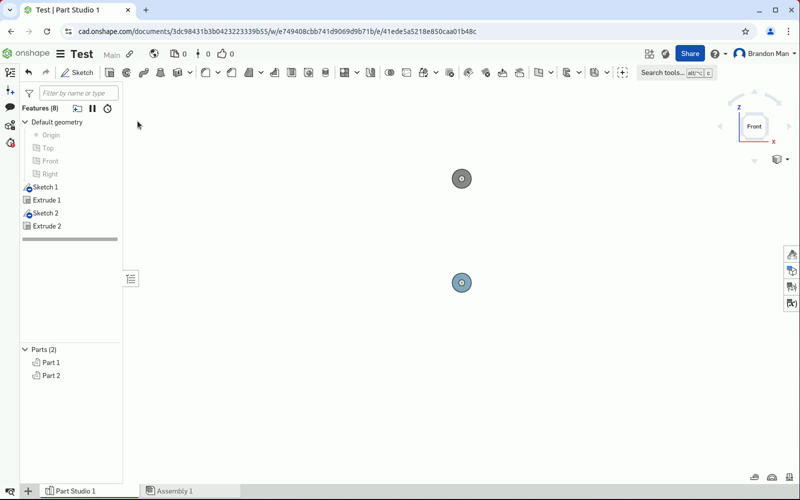
key(shift+h)
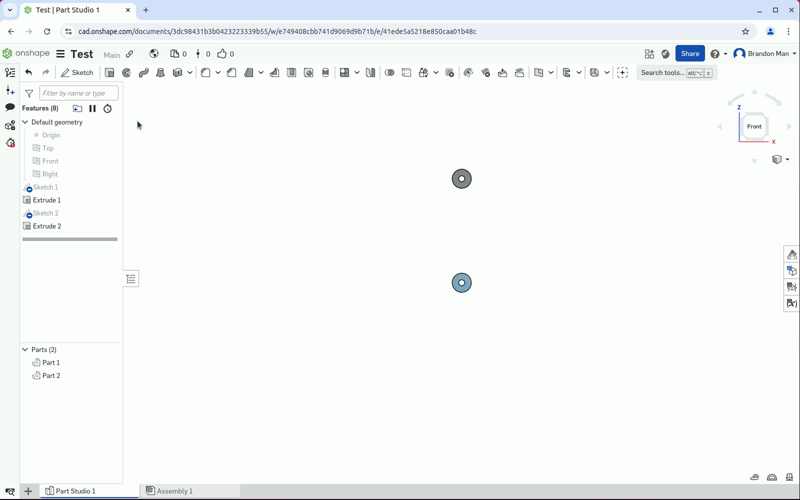
mouse_move(73, 189)
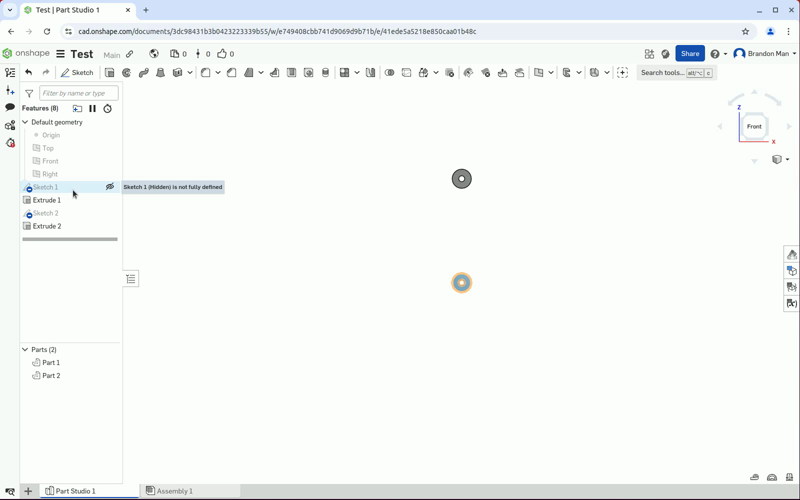
click(73, 189)
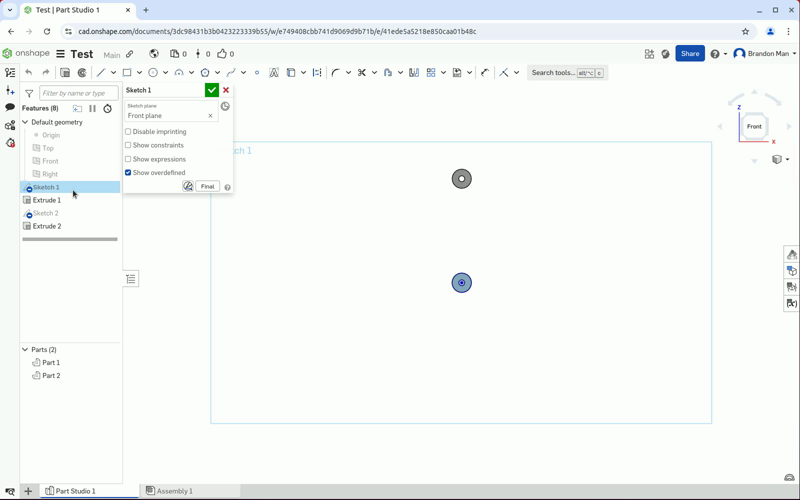
mouse_move(229, 92)
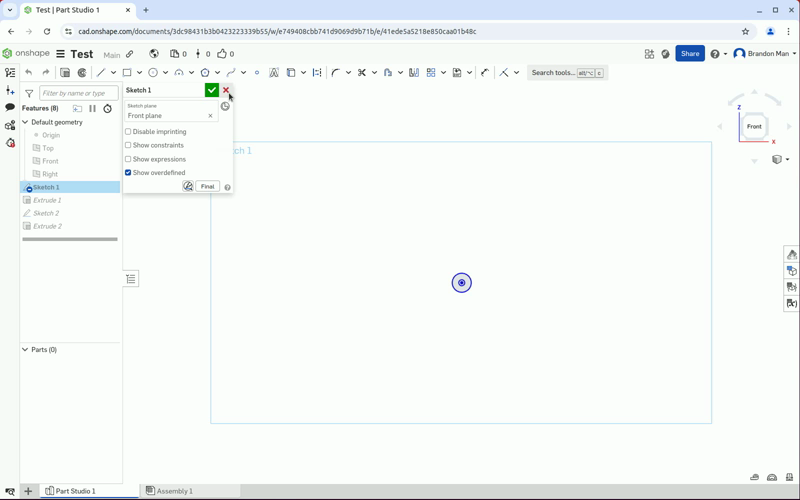
click(229, 92)
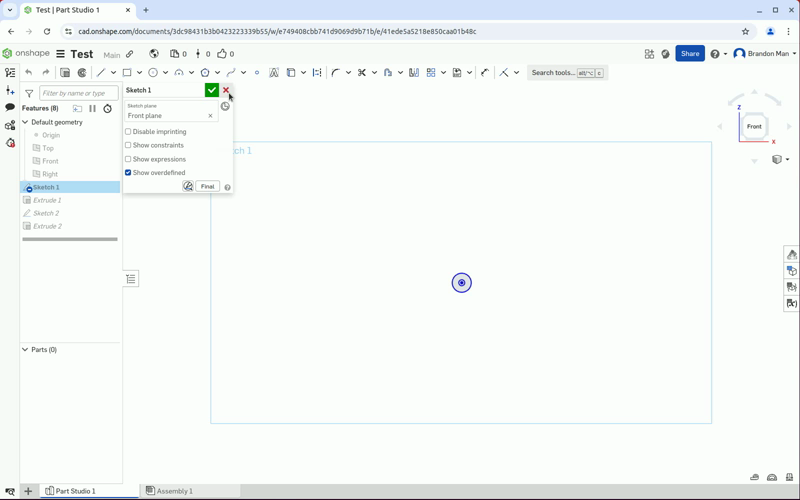
key(shift+s)
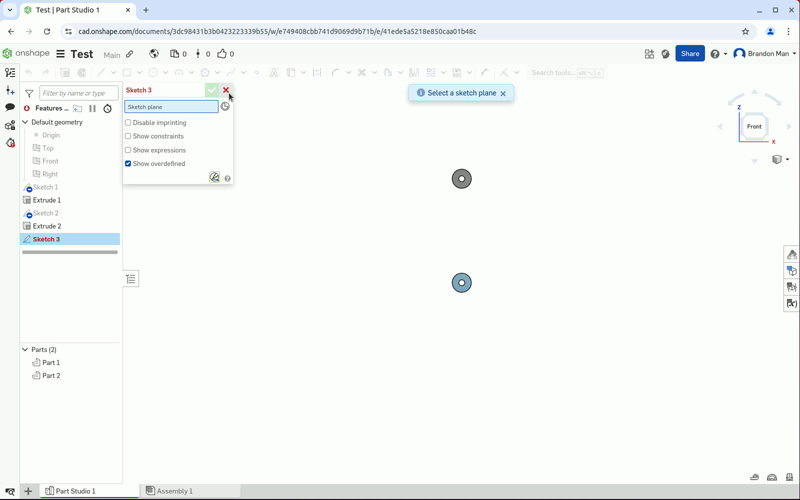
mouse_move(73, 163)
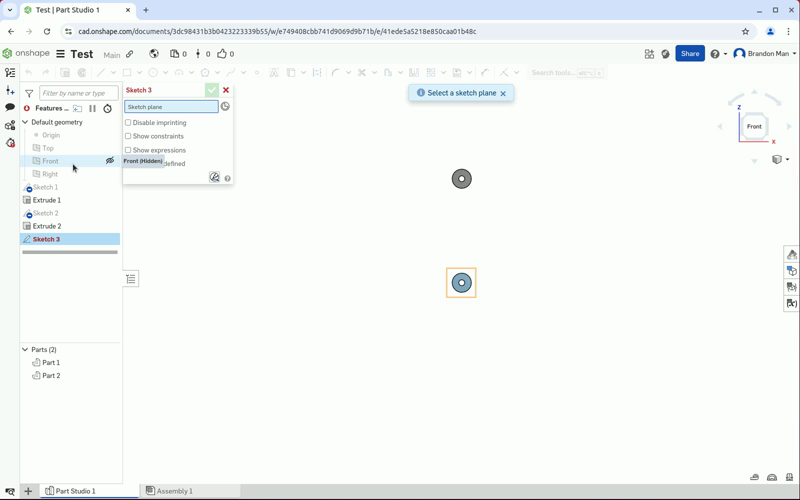
click(73, 163)
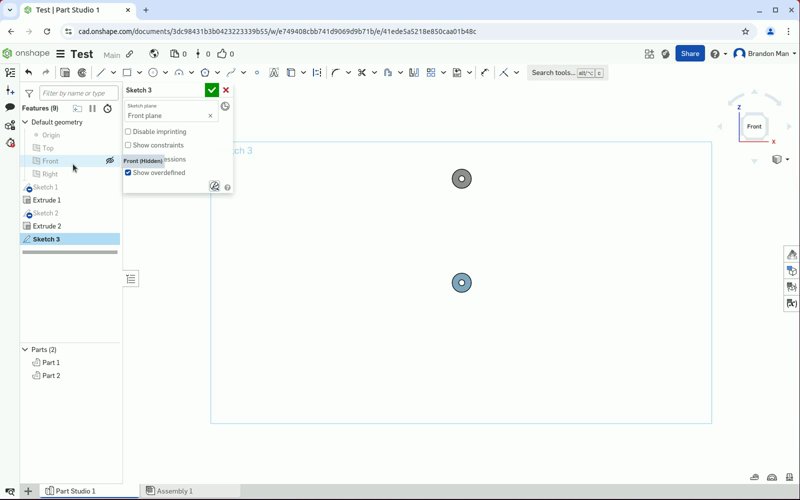
mouse_move(73, 352)
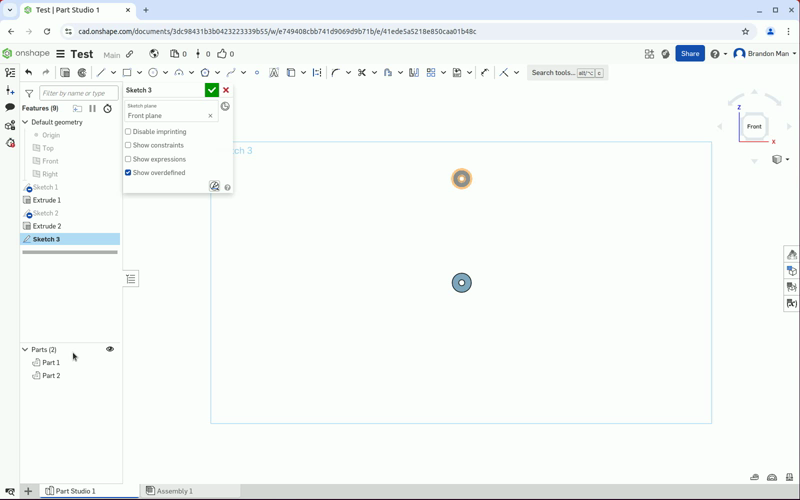
key(y)
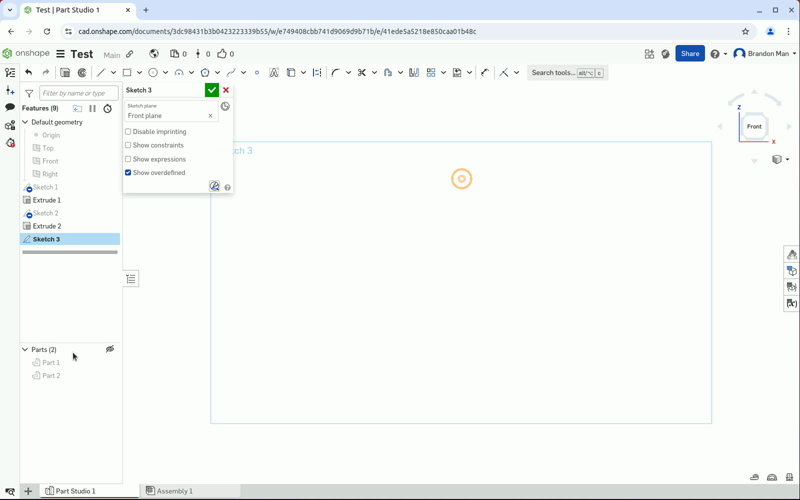
key(c)
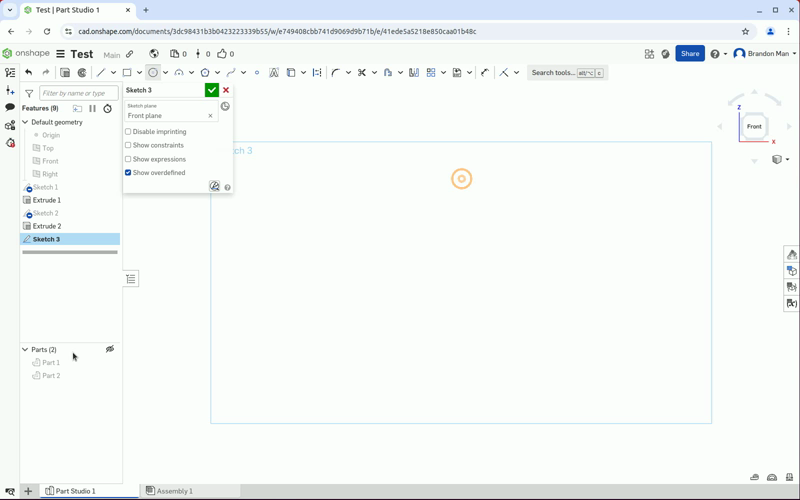
key_down(shift)
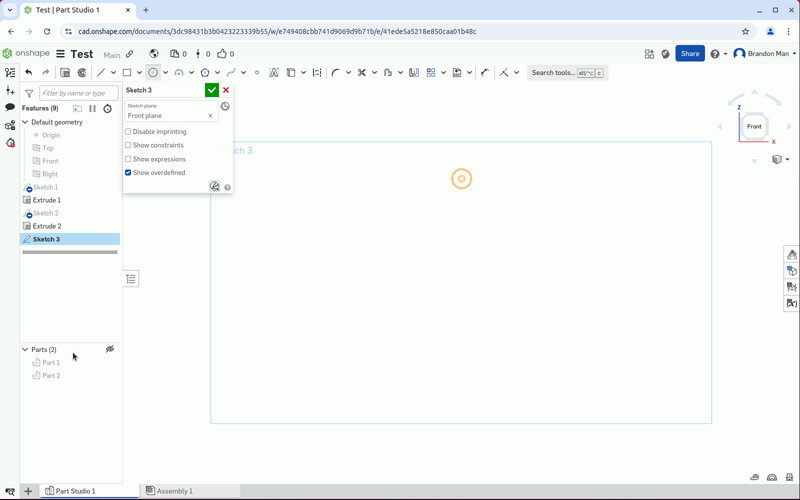
mouse_move(501, 282)
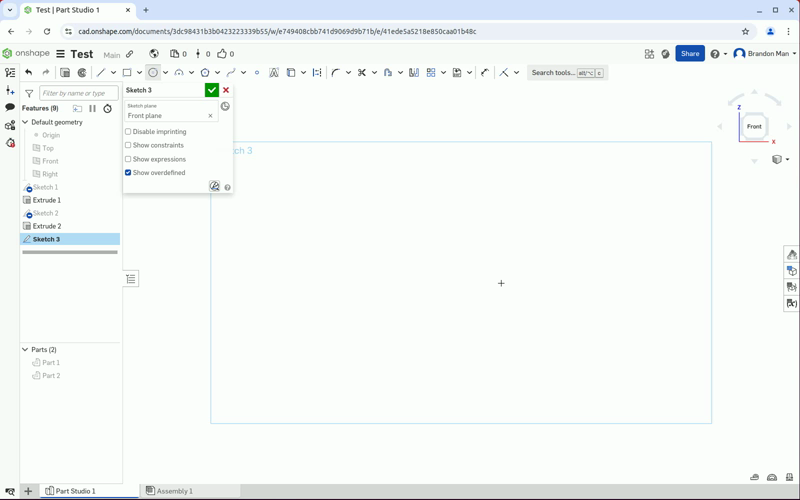
click(501, 282)
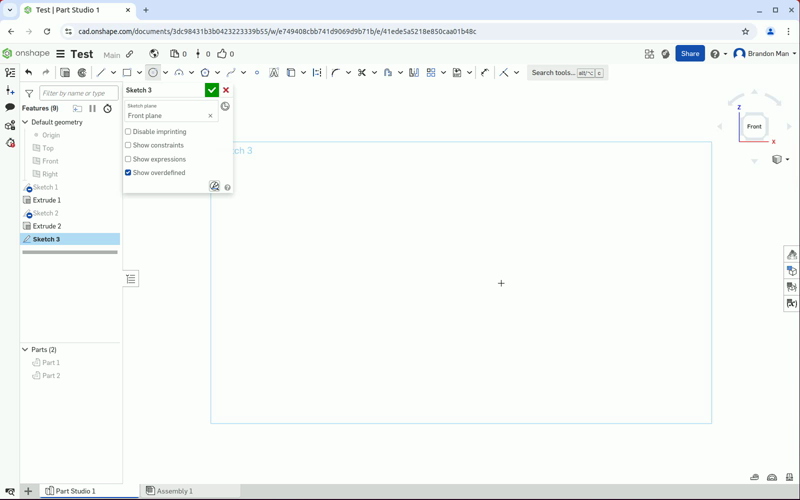
key_up(shift)
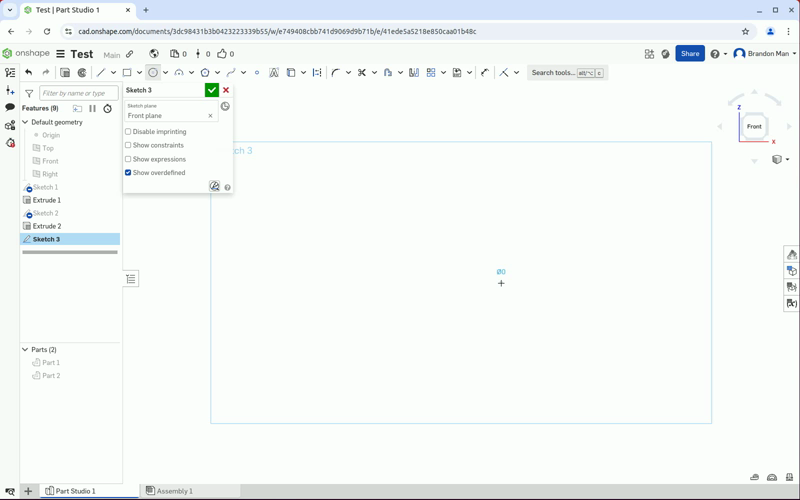
mouse_move(508, 282)
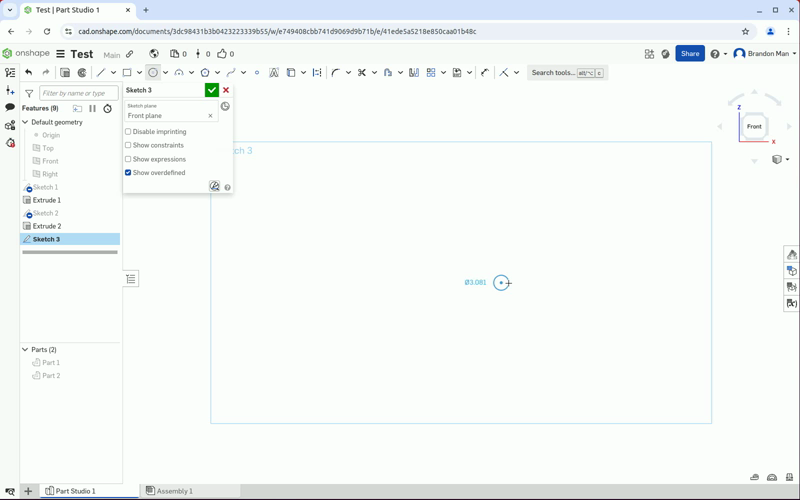
click(508, 282)
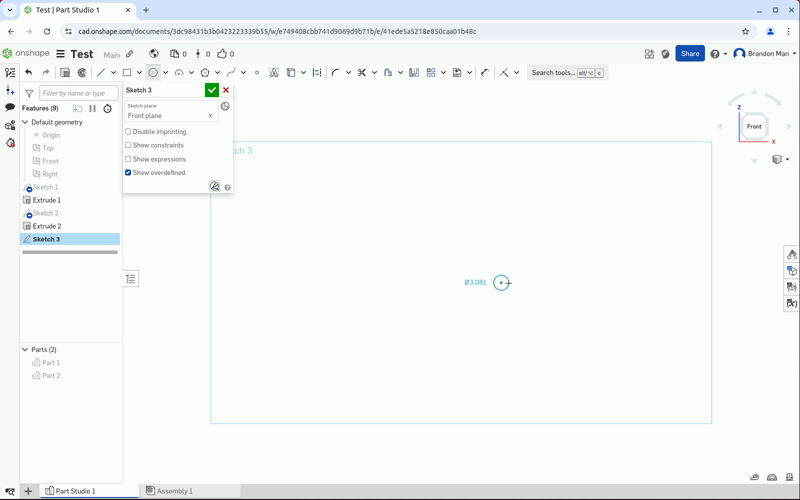
key(esc)
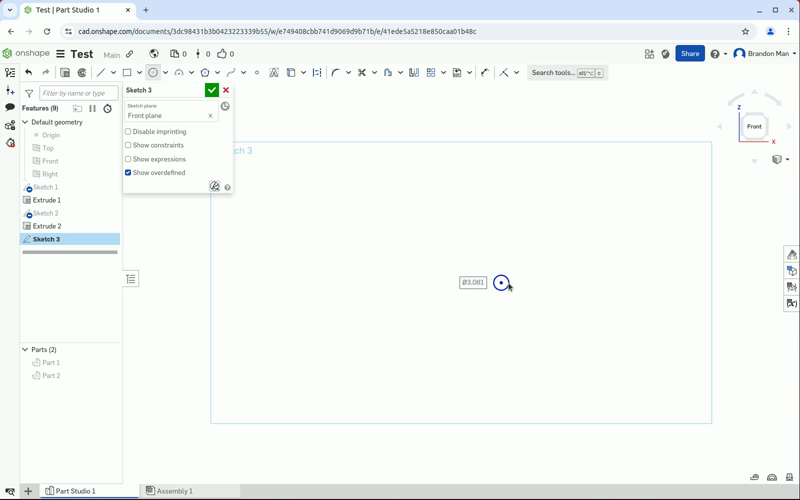
key(c)
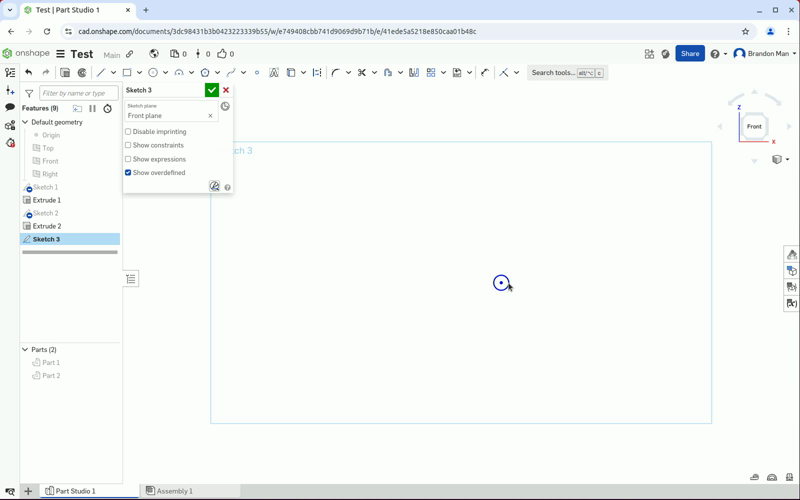
key_down(shift)
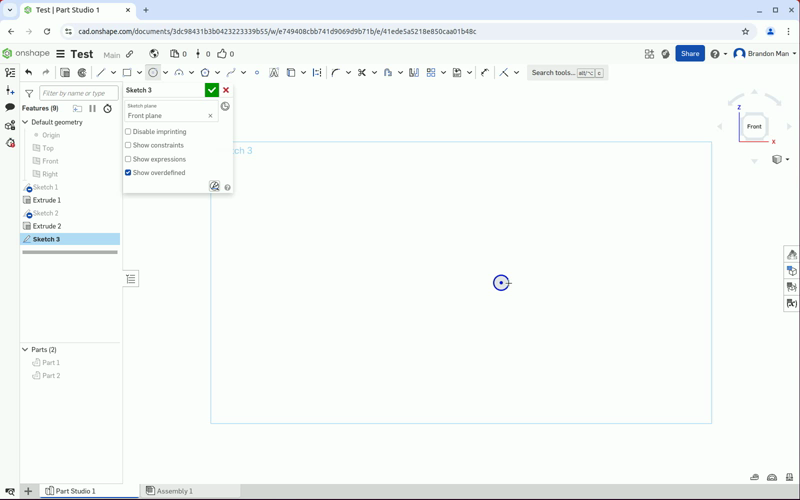
mouse_move(501, 282)
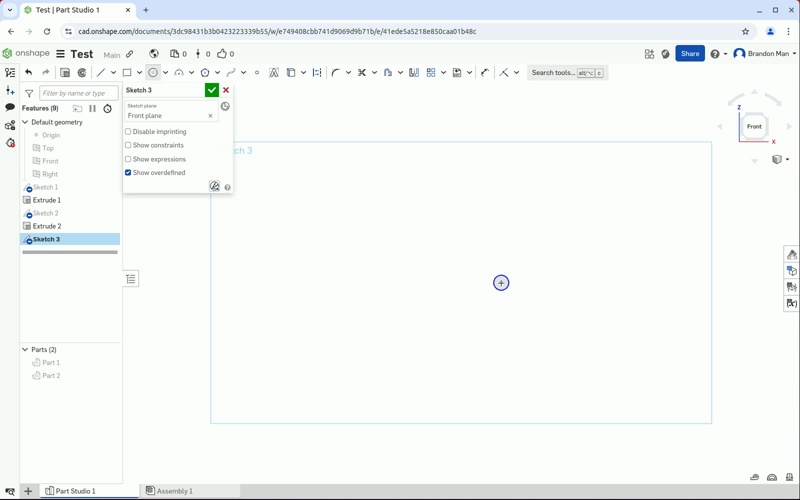
click(501, 282)
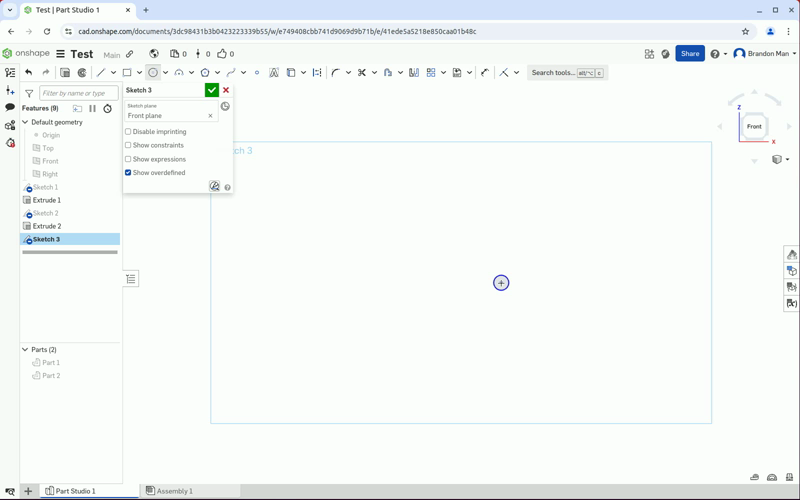
key_up(shift)
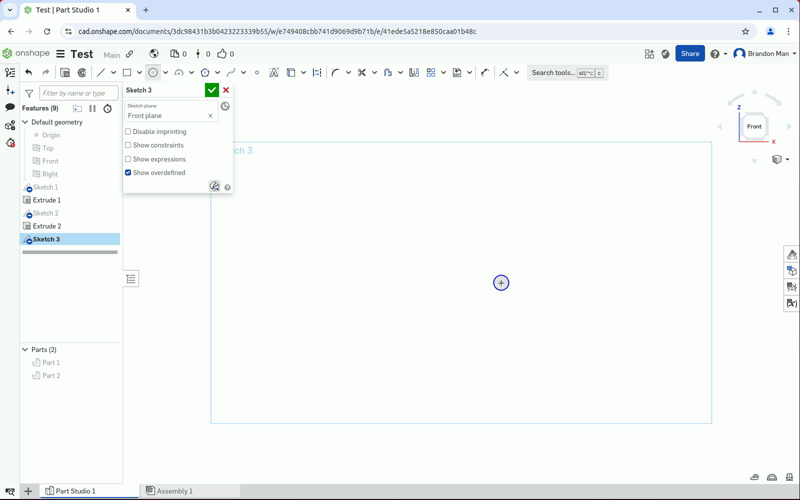
mouse_move(504, 282)
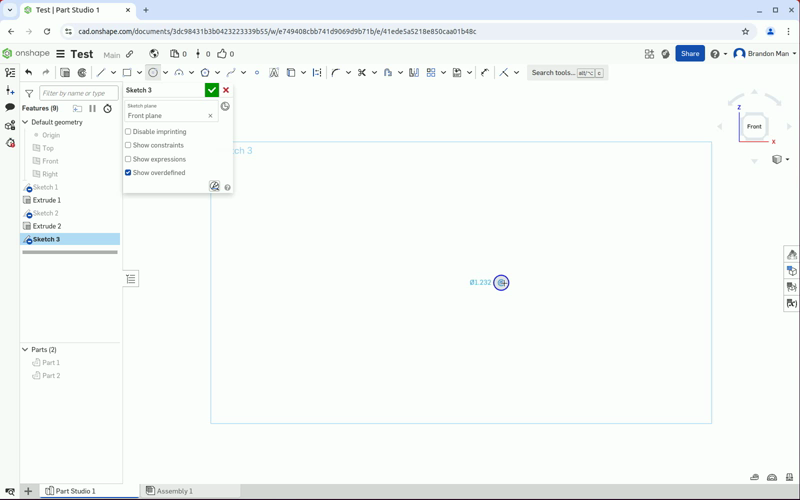
scroll(6)
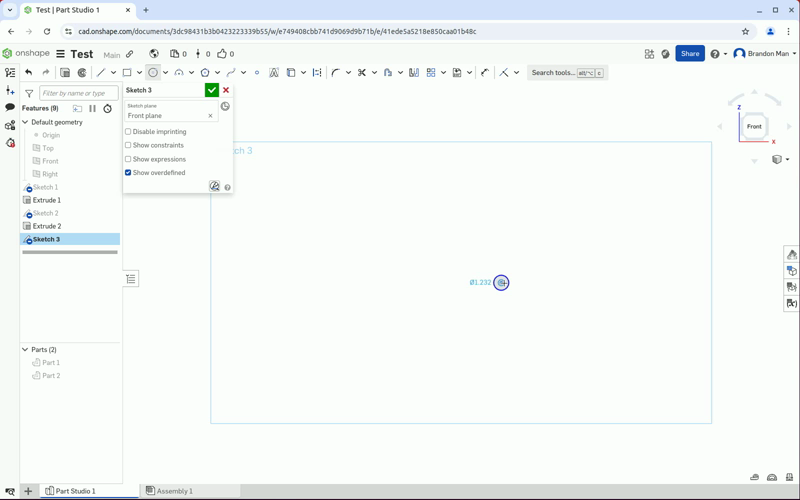
scroll(6)
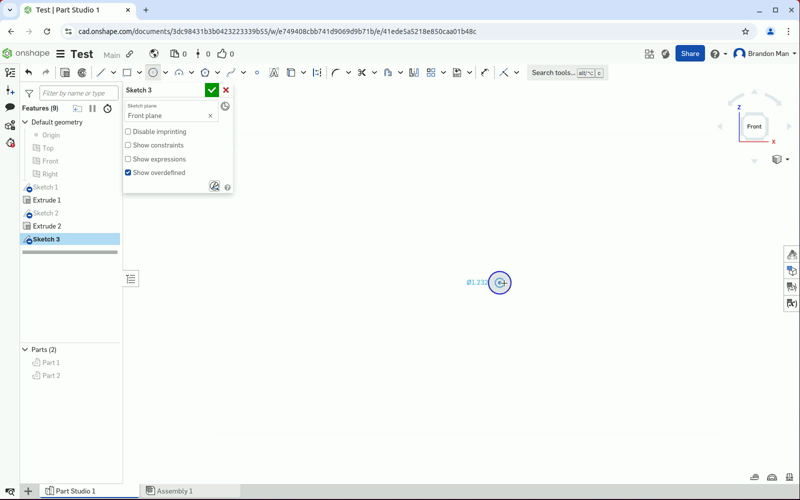
scroll(6)
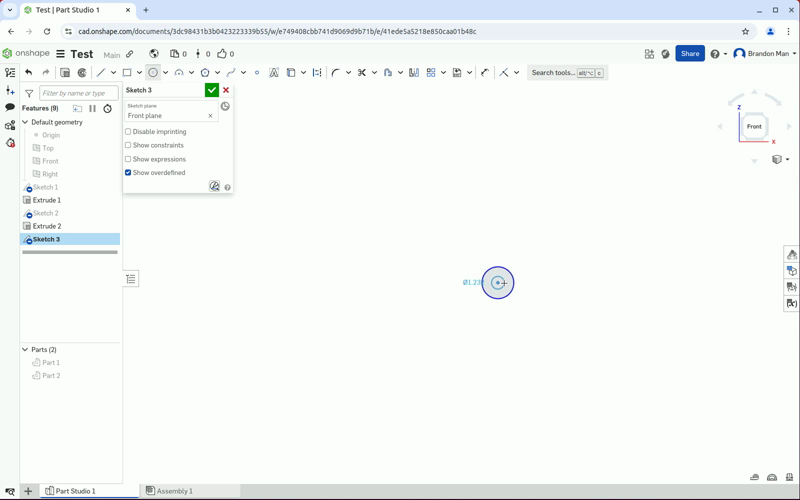
scroll(6)
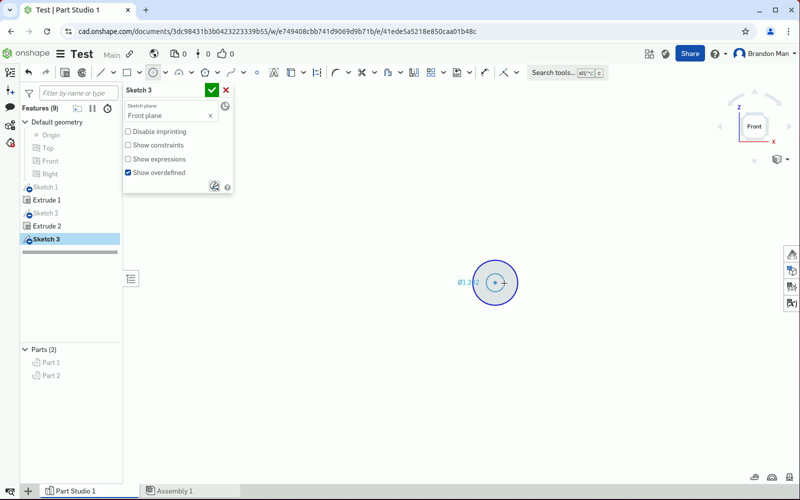
scroll(6)
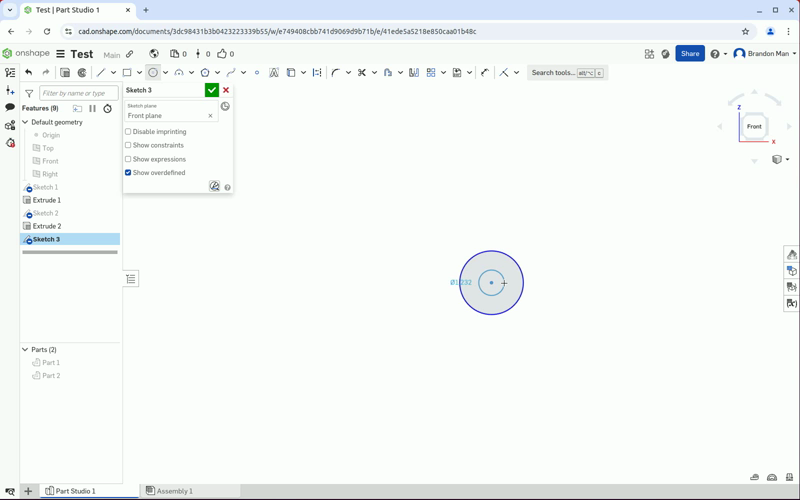
scroll(6)
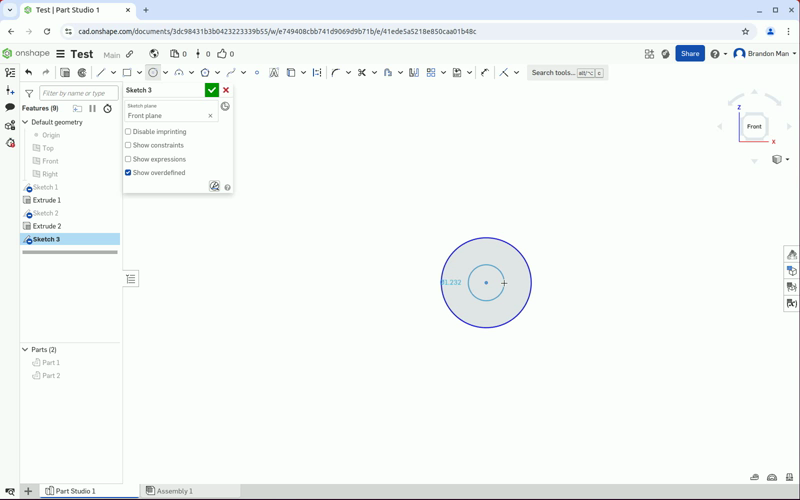
scroll(6)
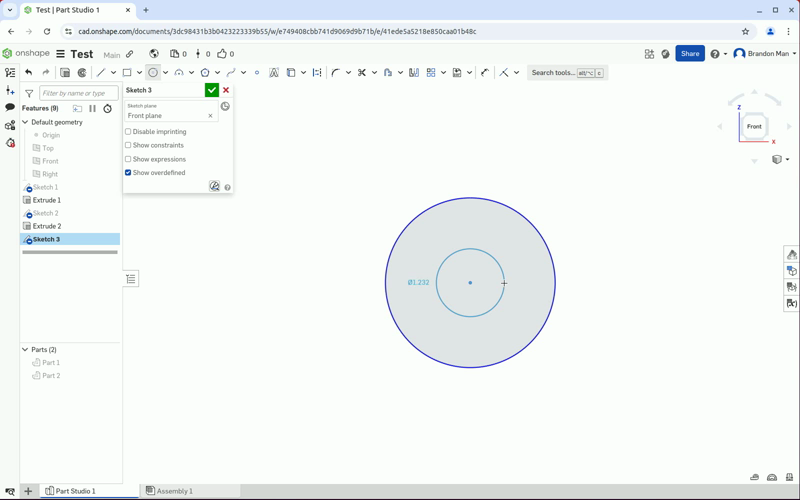
click(504, 282)
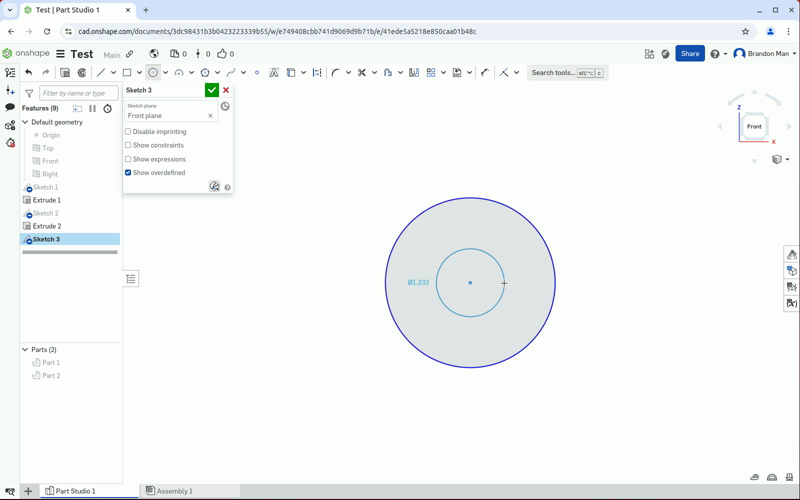
scroll(-6)
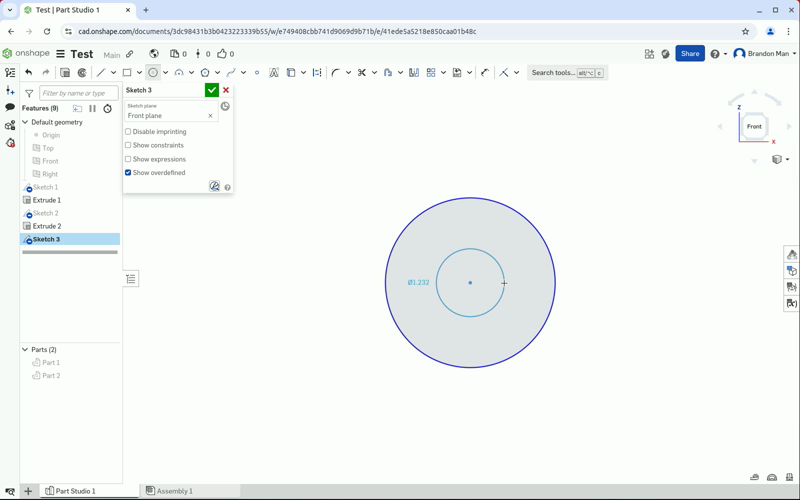
scroll(-6)
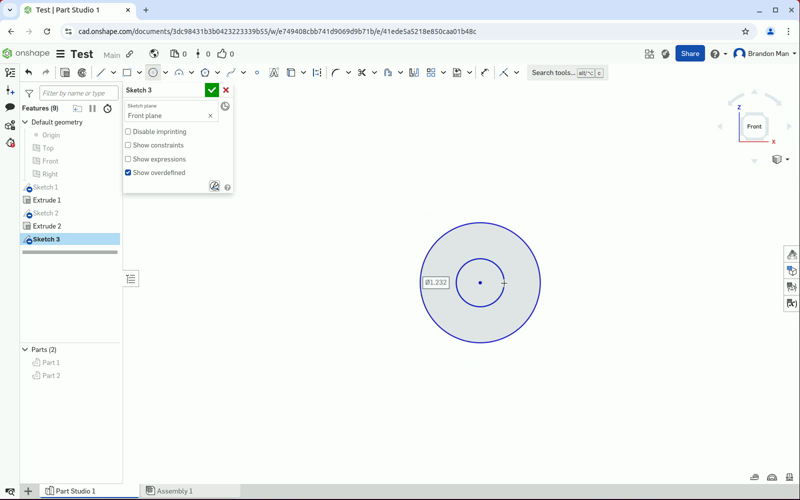
scroll(-6)
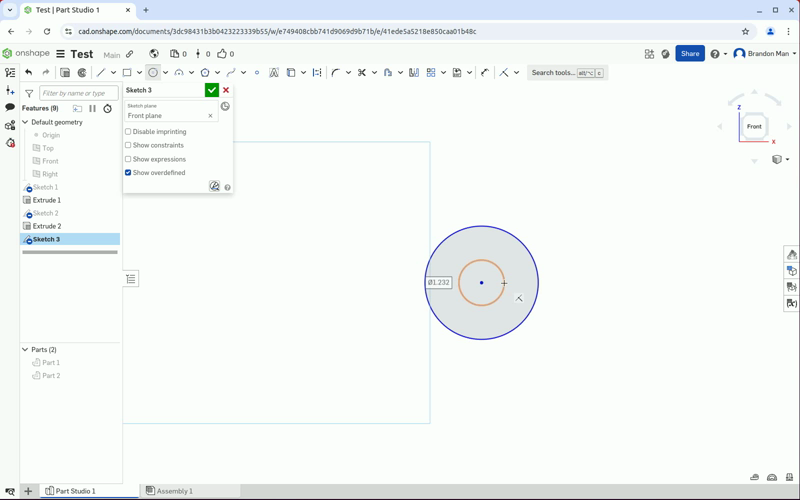
scroll(-6)
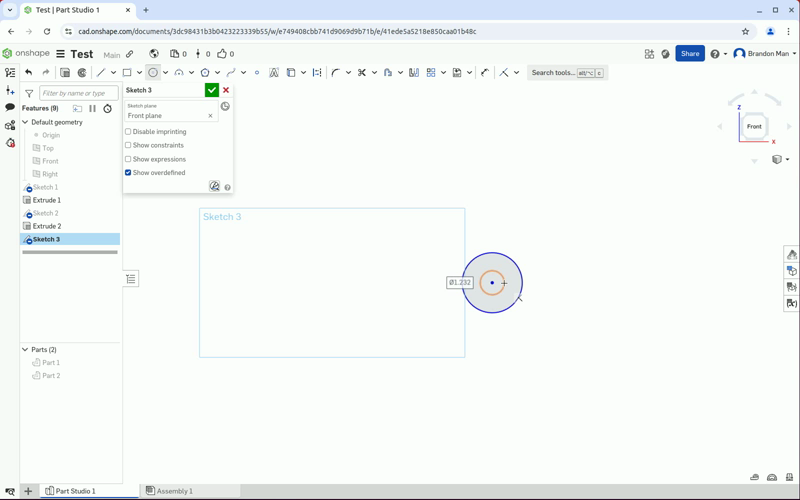
scroll(-6)
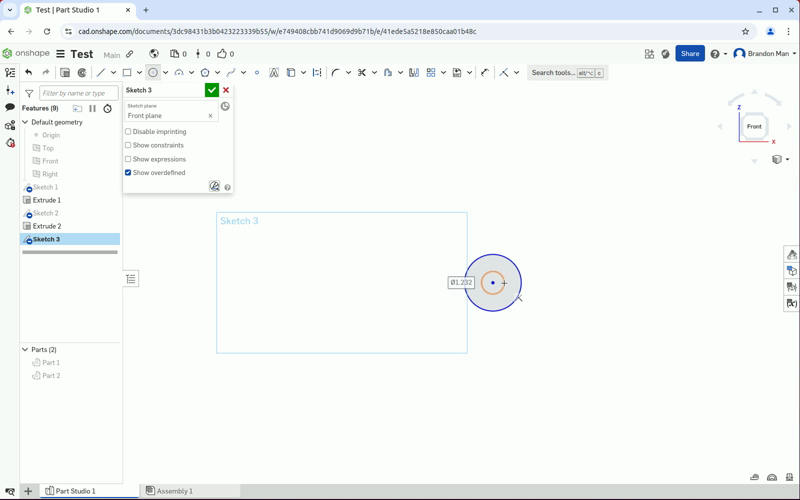
scroll(-6)
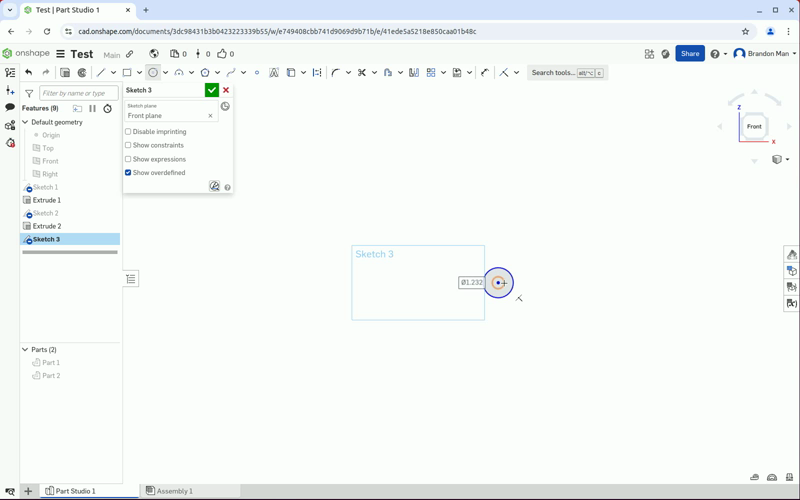
scroll(-6)
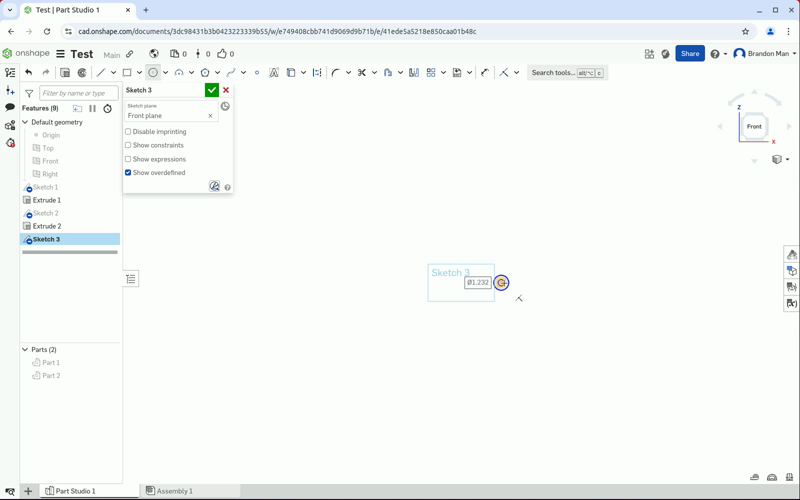
key(esc)
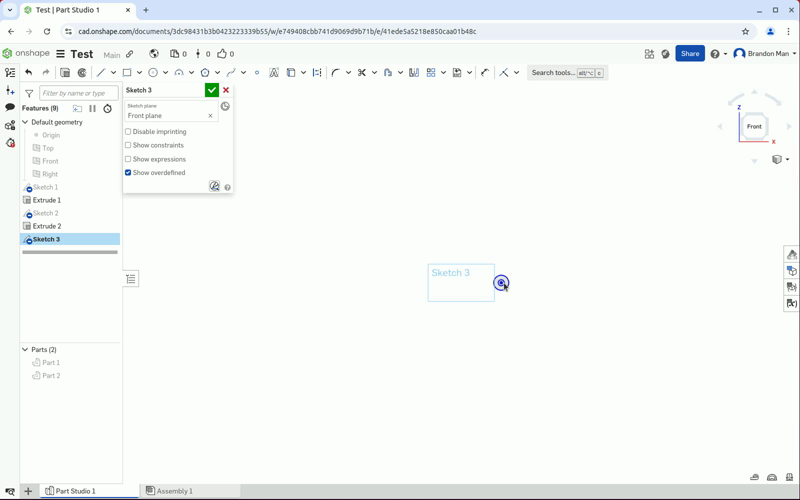
mouse_move(505, 282)
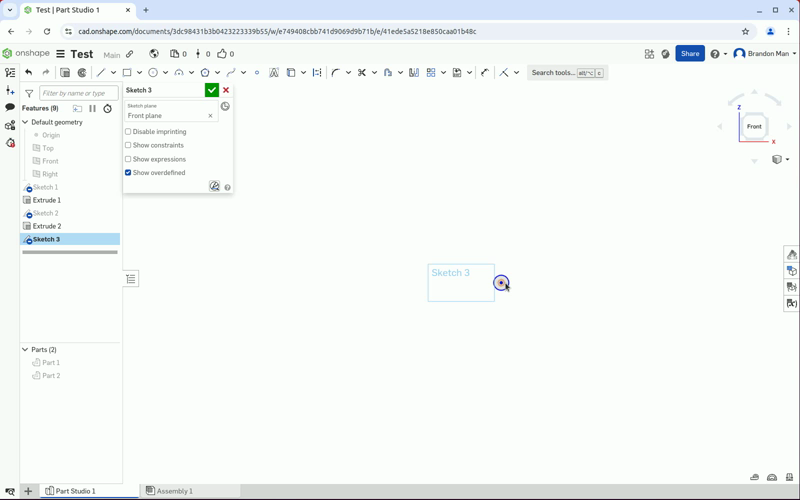
scroll(6)
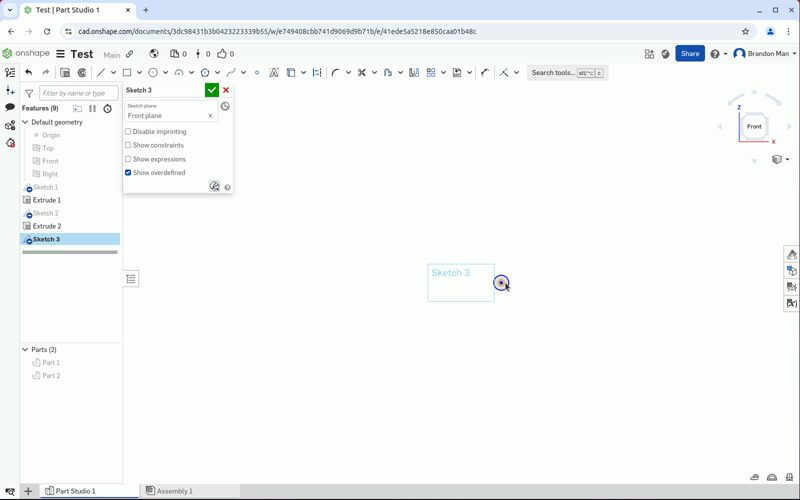
scroll(6)
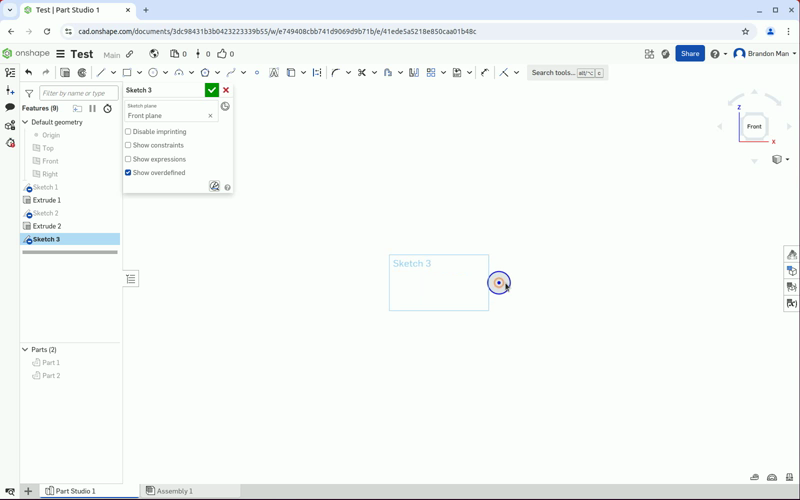
scroll(6)
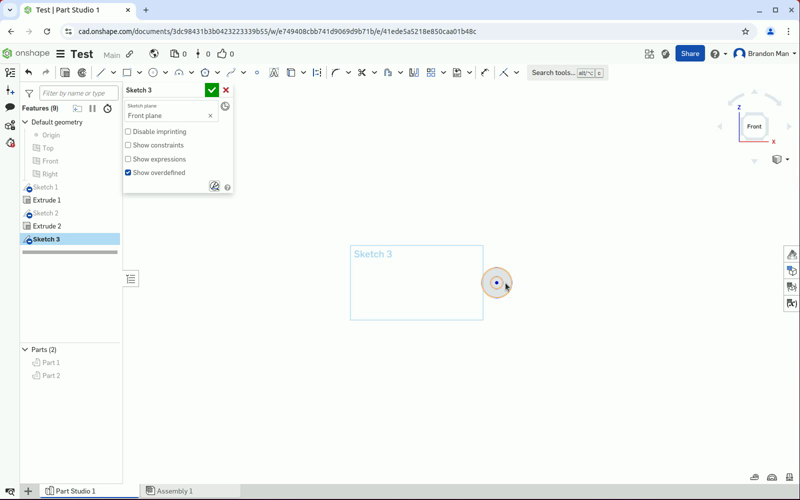
scroll(6)
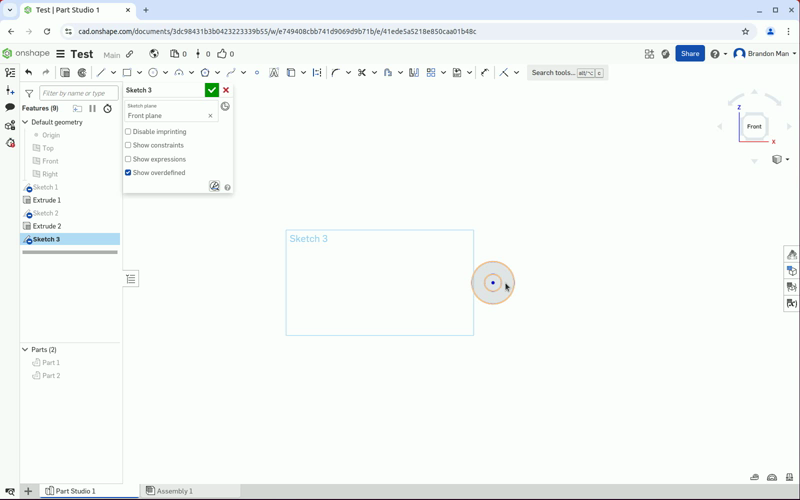
scroll(6)
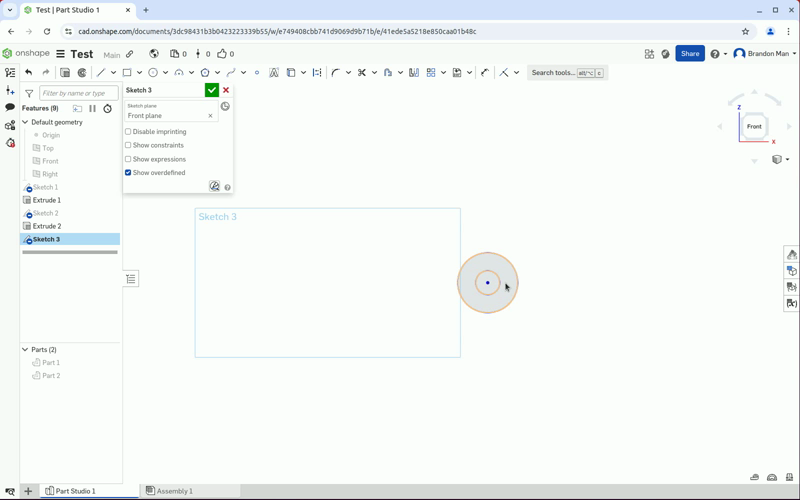
scroll(6)
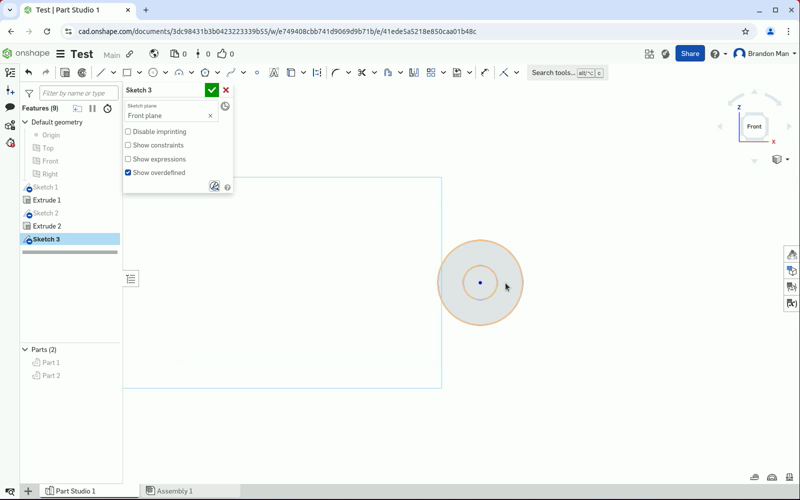
scroll(6)
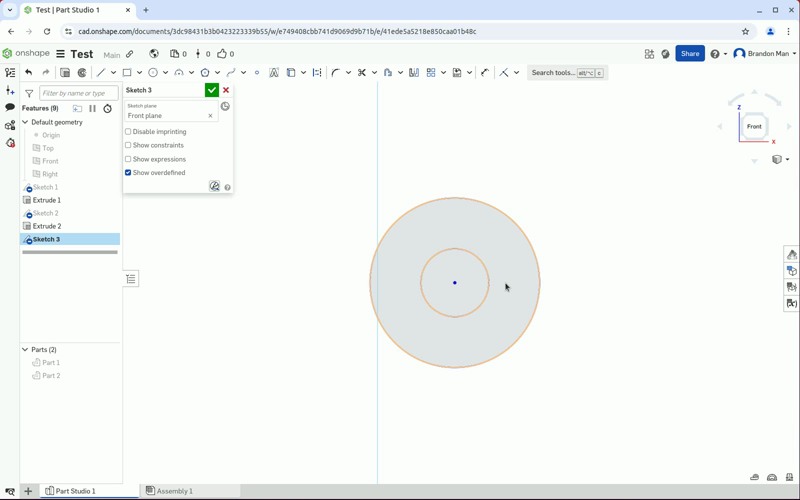
click(505, 282)
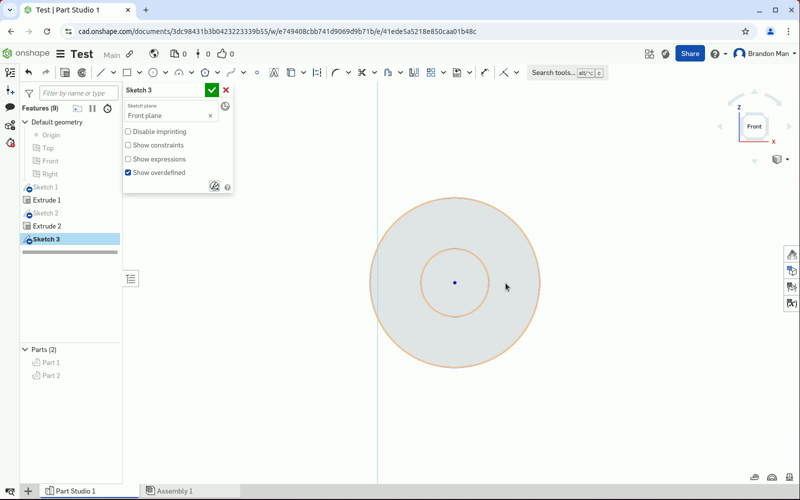
scroll(-6)
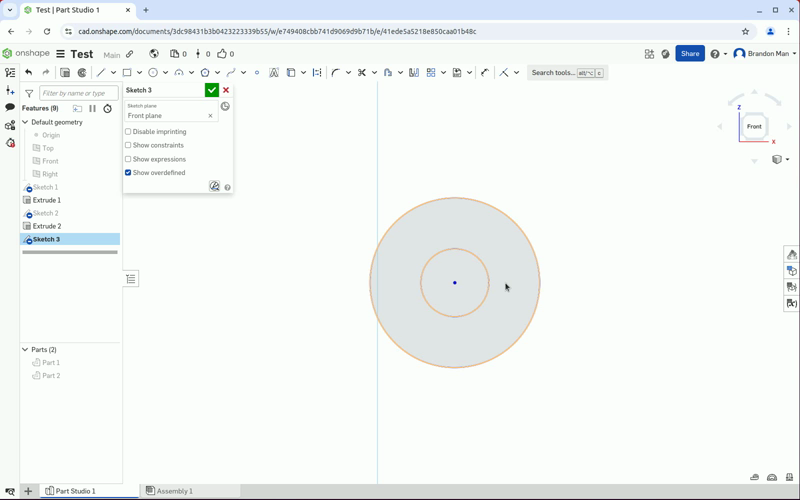
scroll(-6)
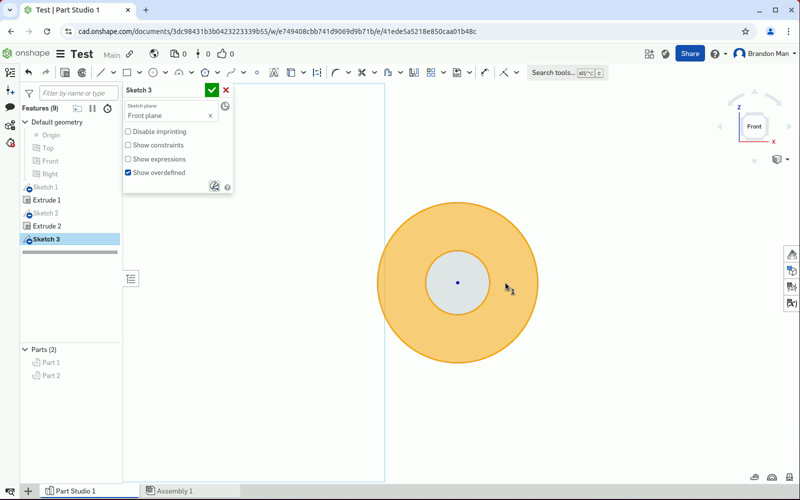
scroll(-6)
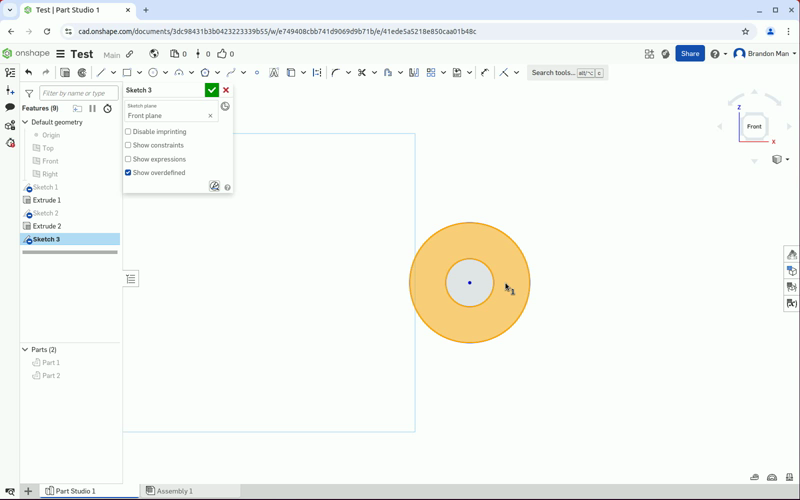
scroll(-6)
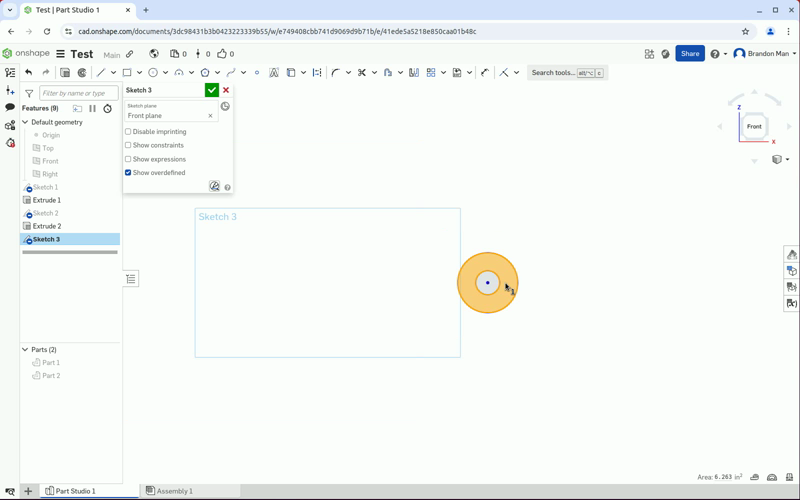
scroll(-6)
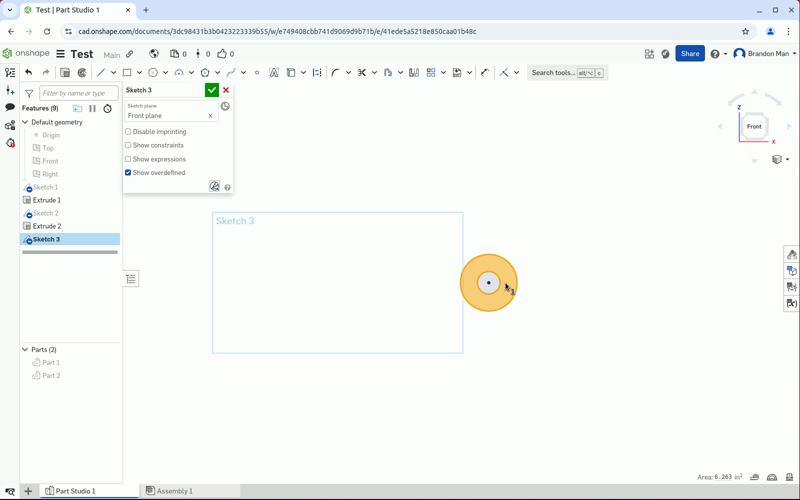
scroll(-6)
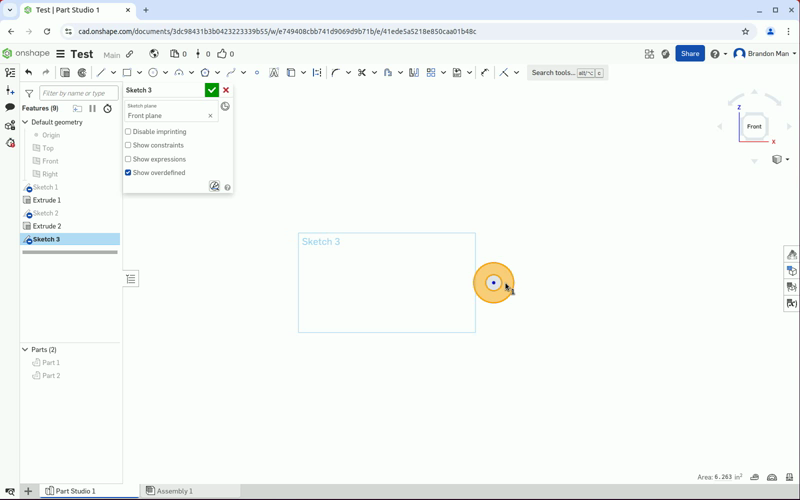
scroll(-6)
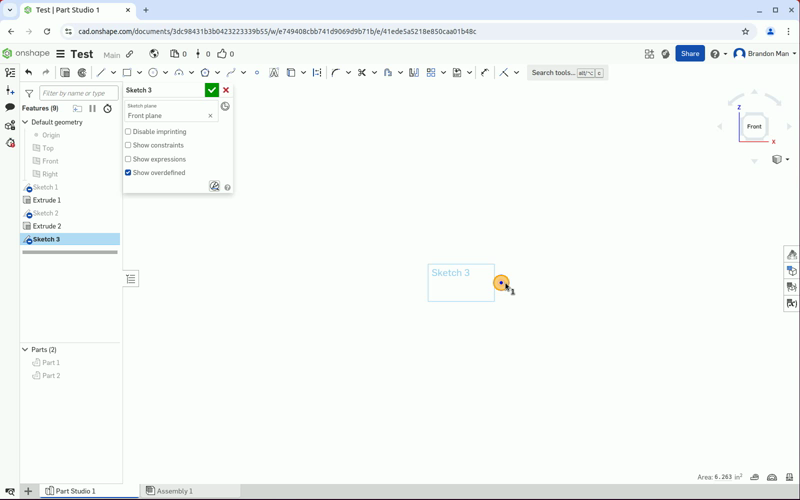
mouse_move(73, 352)
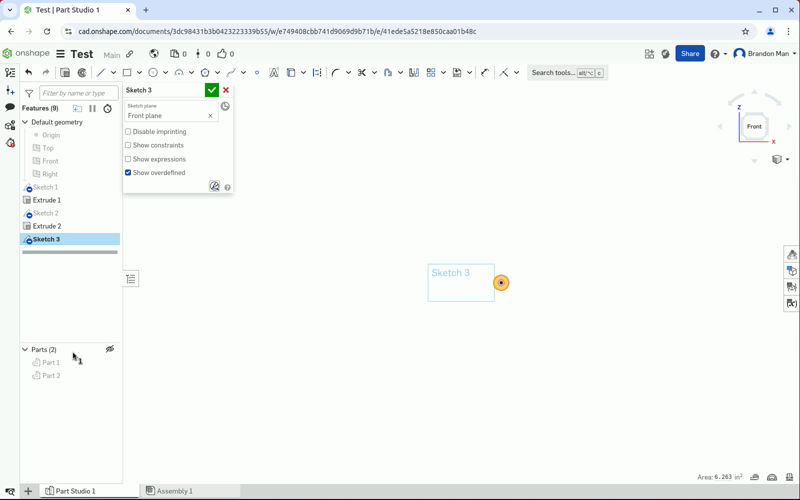
key(shift+y)
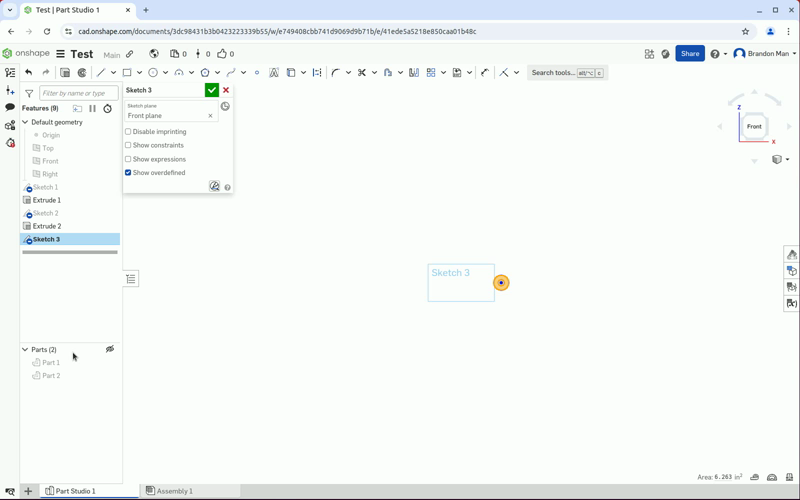
key(shift+e)
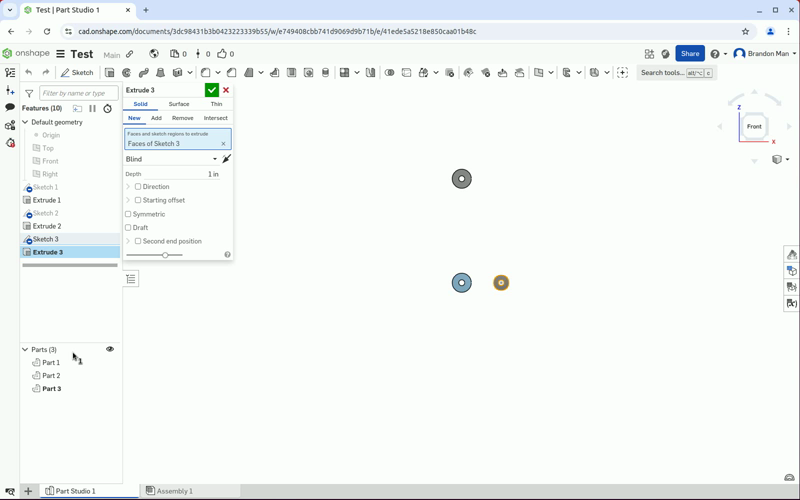
mouse_move(143, 106)
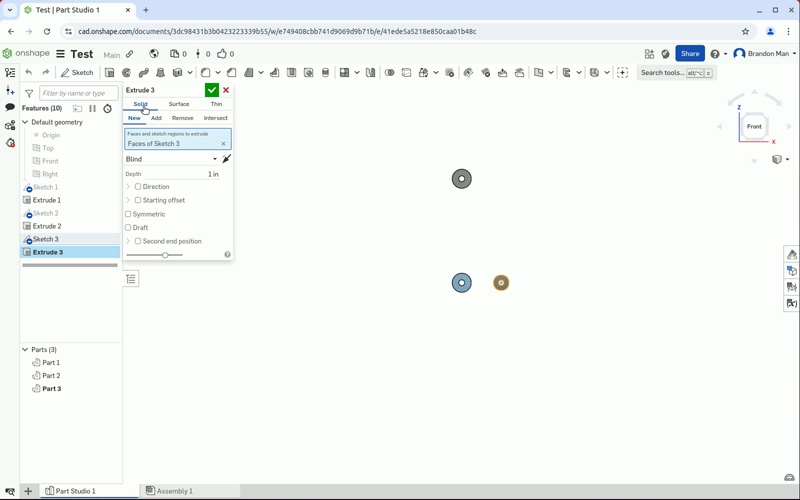
click(143, 106)
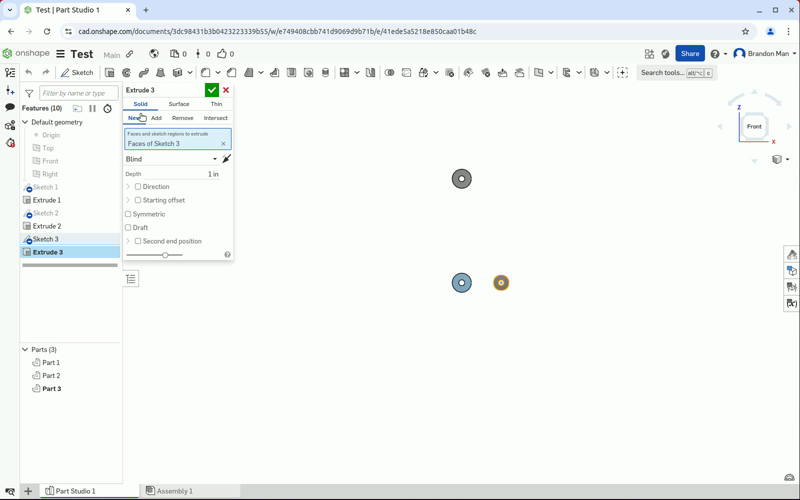
mouse_move(137, 120)
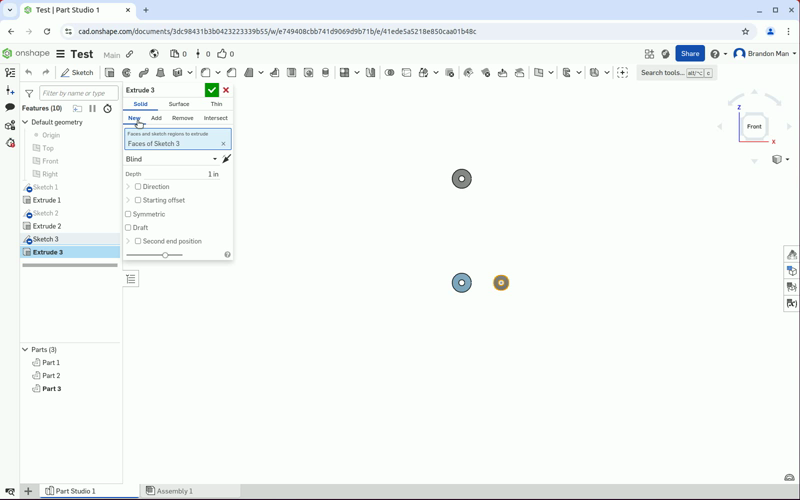
click(137, 120)
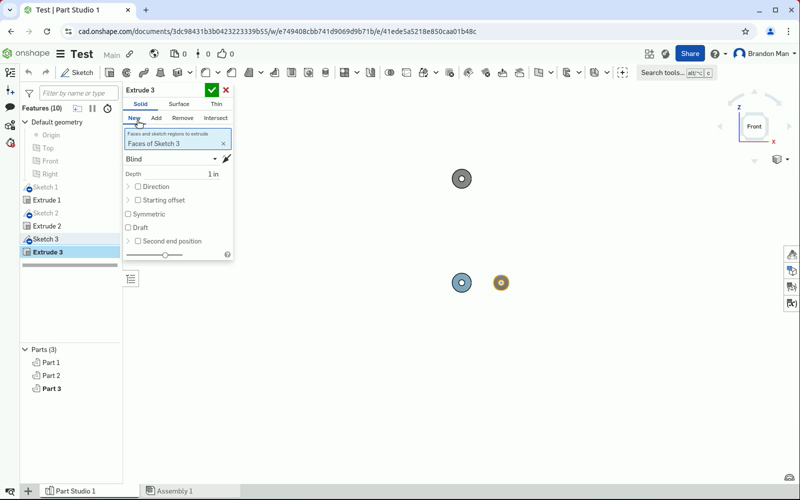
key(tab, 4)
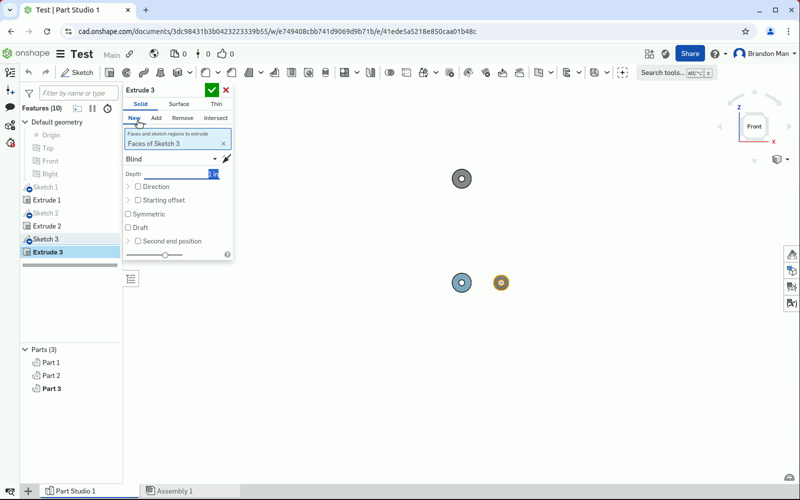
text(0.481)
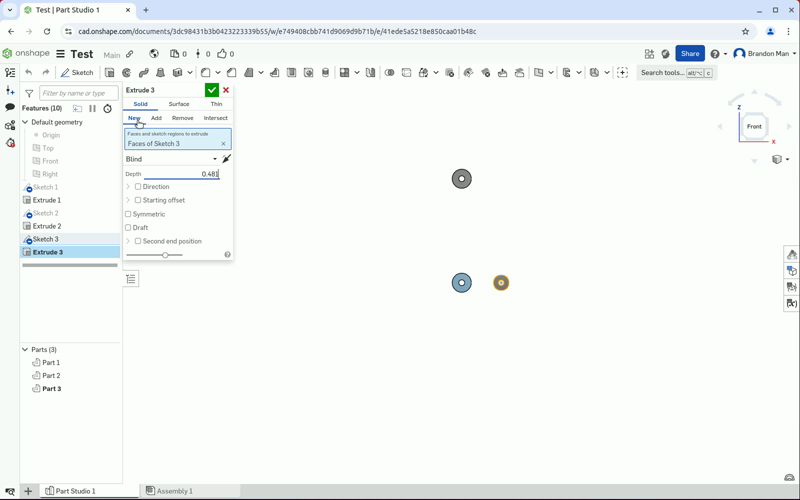
key(enter)
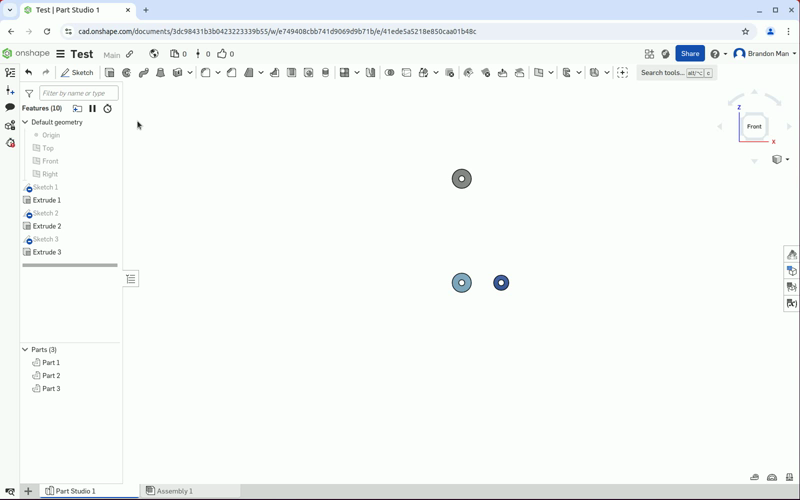
key(shift+h)
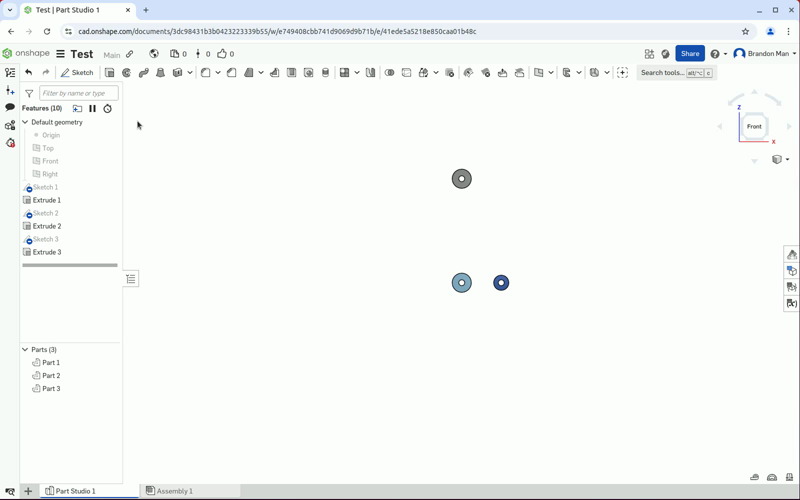
key(shift+h)
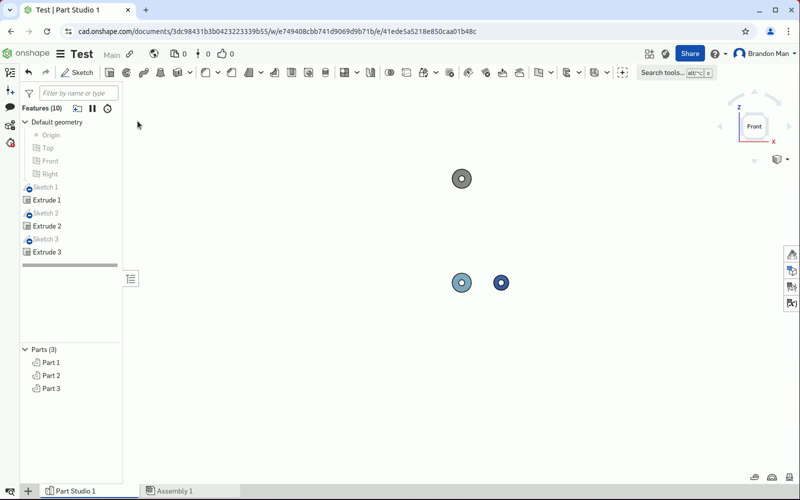
mouse_move(73, 189)
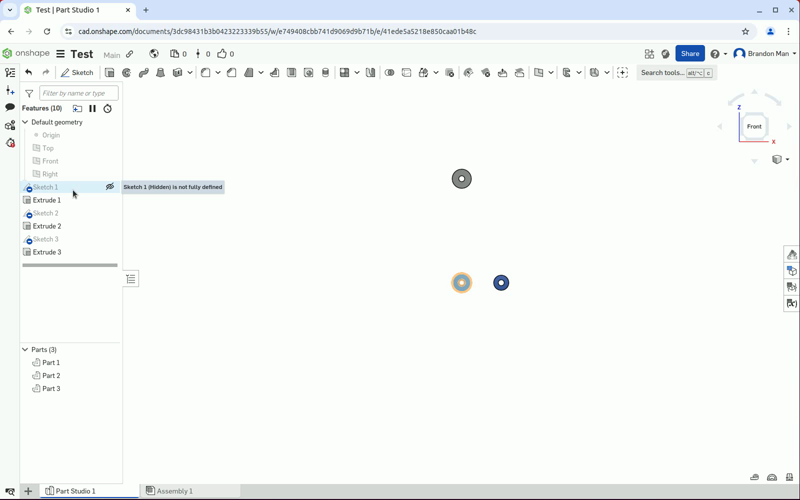
click(73, 189)
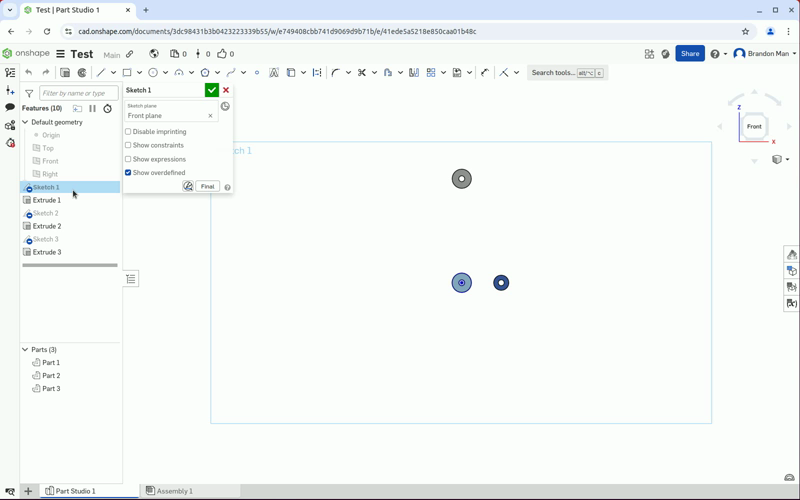
mouse_move(229, 92)
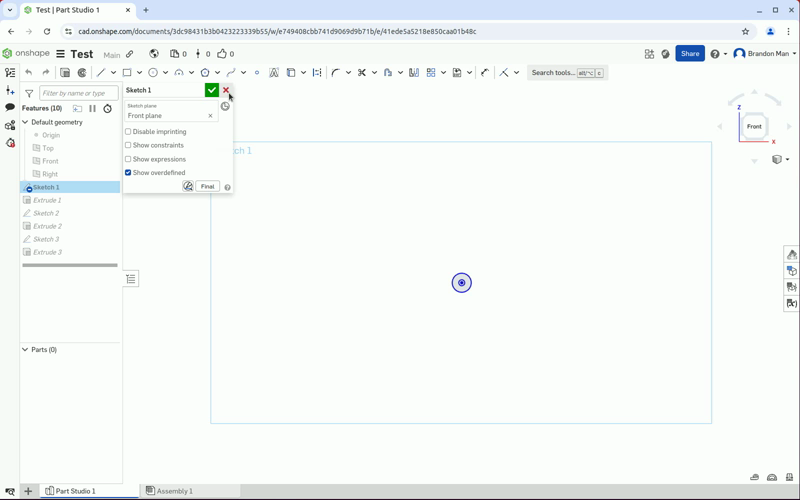
click(229, 92)
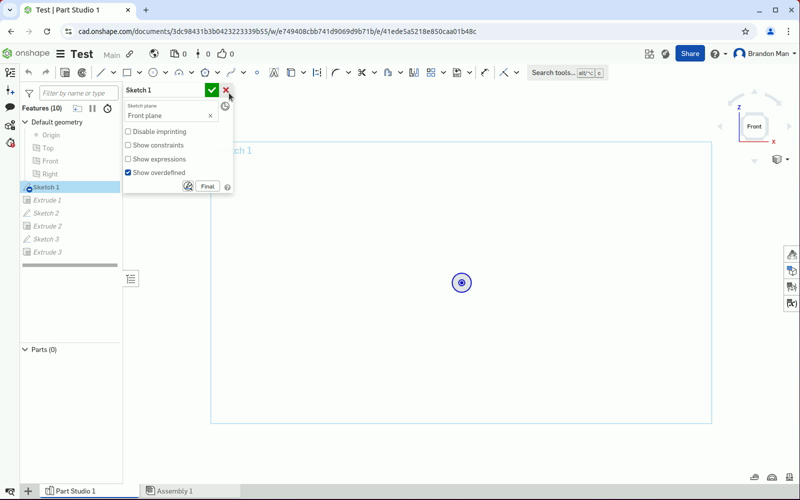
key(shift+s)
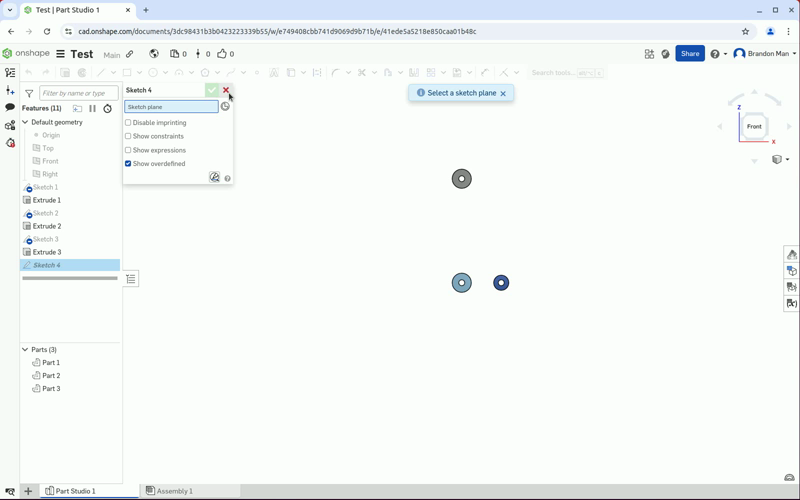
mouse_move(73, 163)
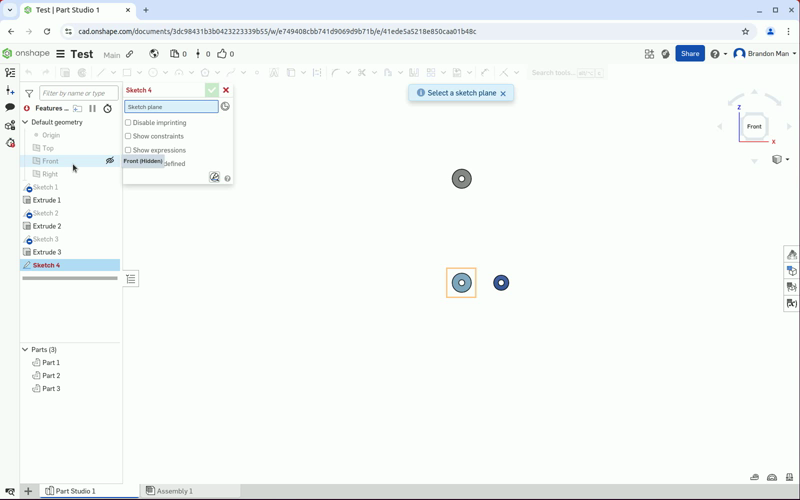
click(73, 163)
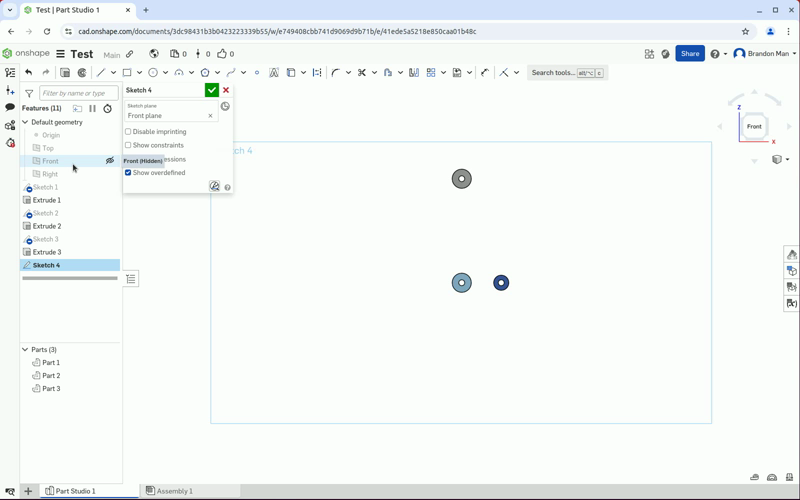
mouse_move(73, 352)
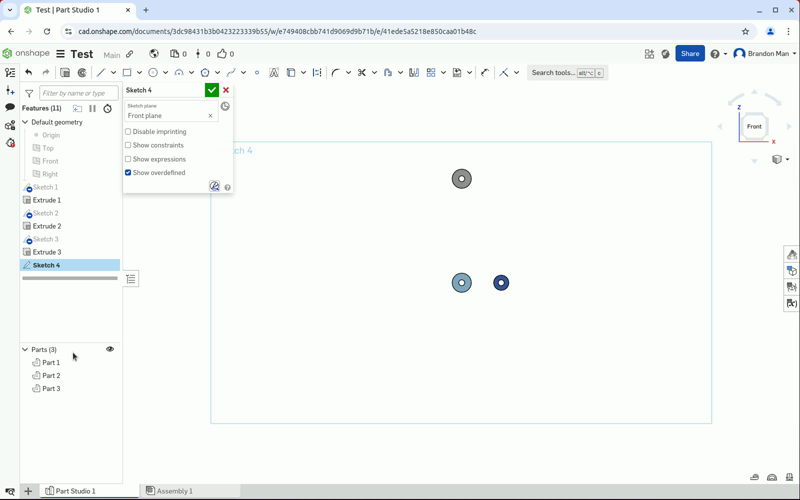
key(y)
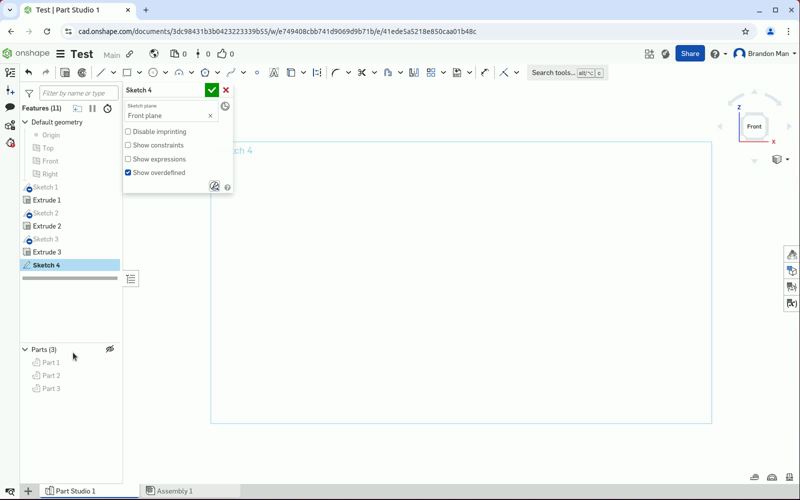
key(l)
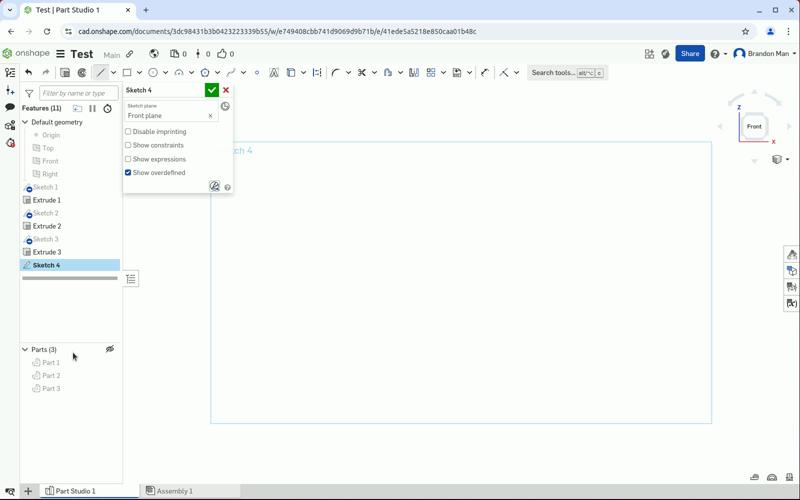
key_down(shift)
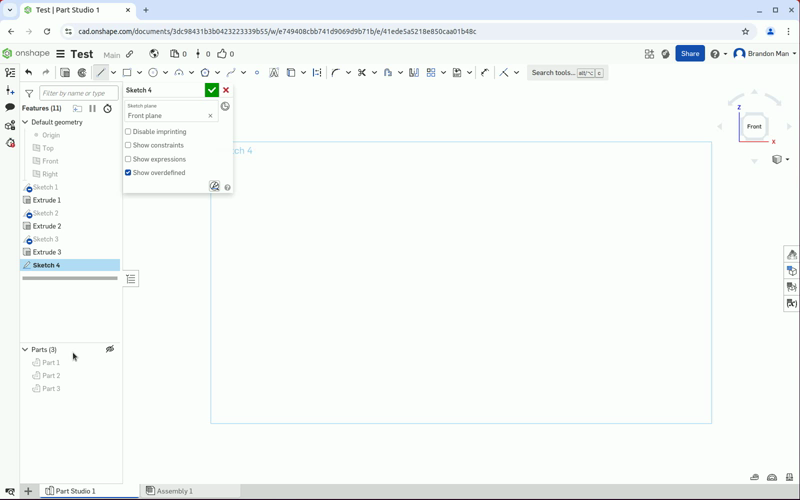
mouse_move(446, 226)
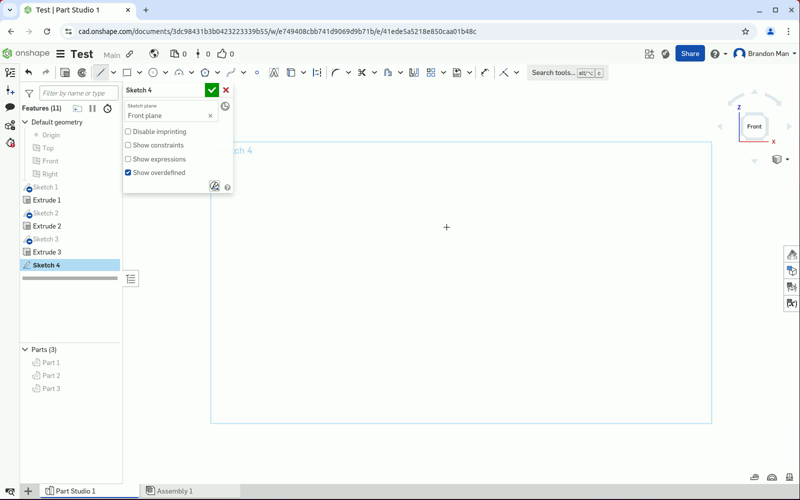
click(446, 226)
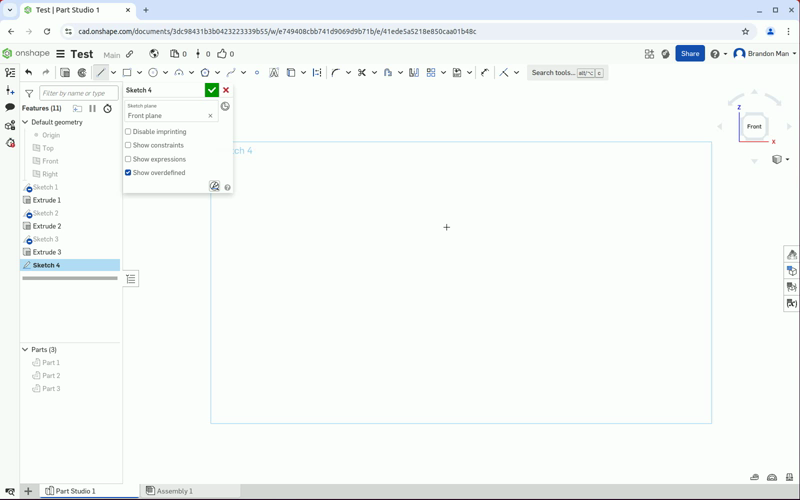
key_up(shift)
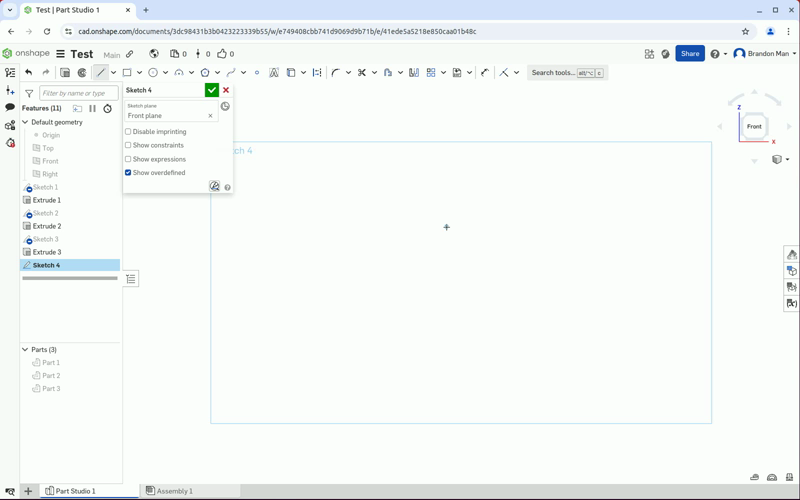
key_down(shift)
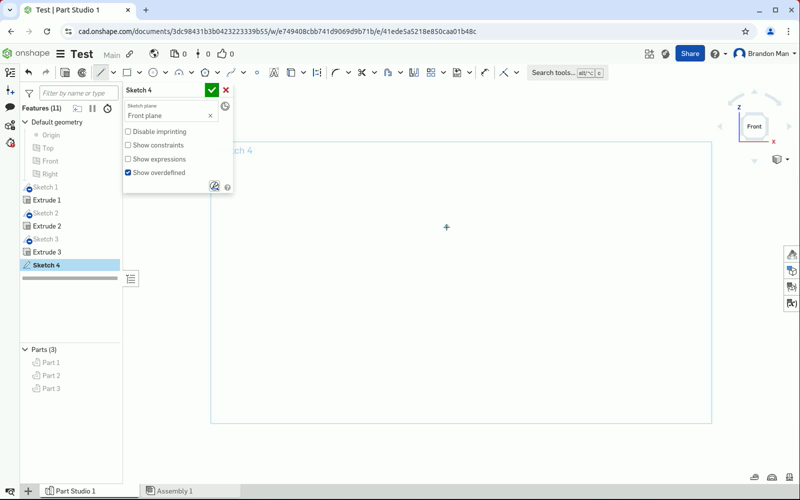
mouse_move(476, 226)
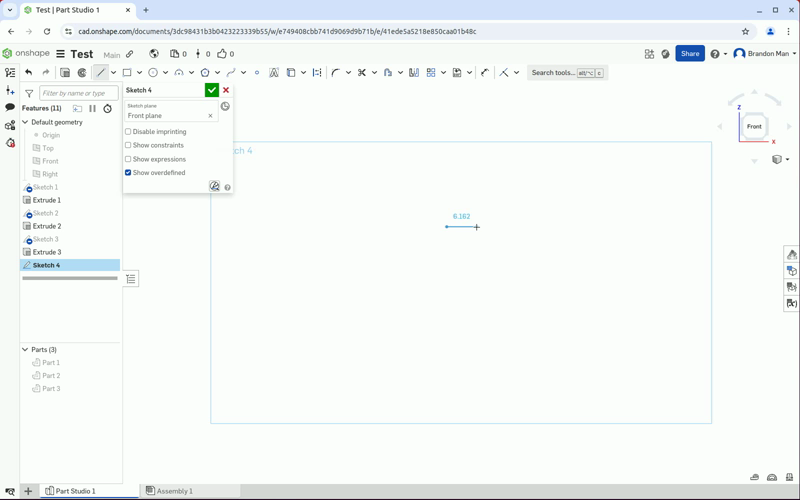
mouse_move(452, 284)
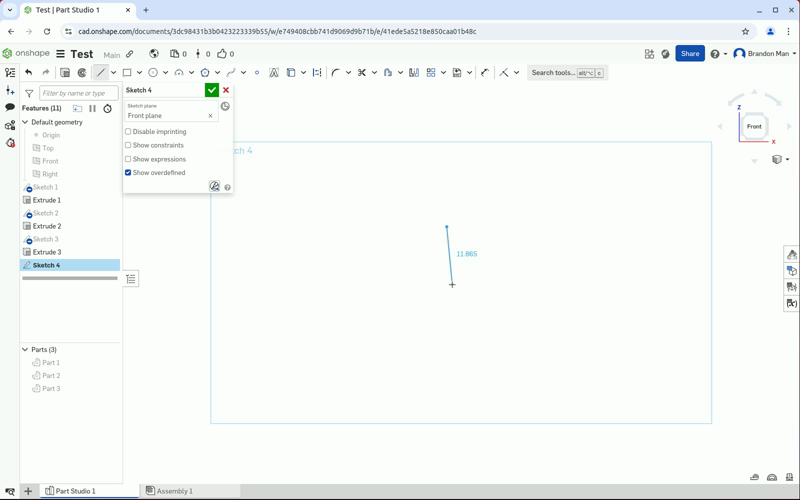
click(452, 284)
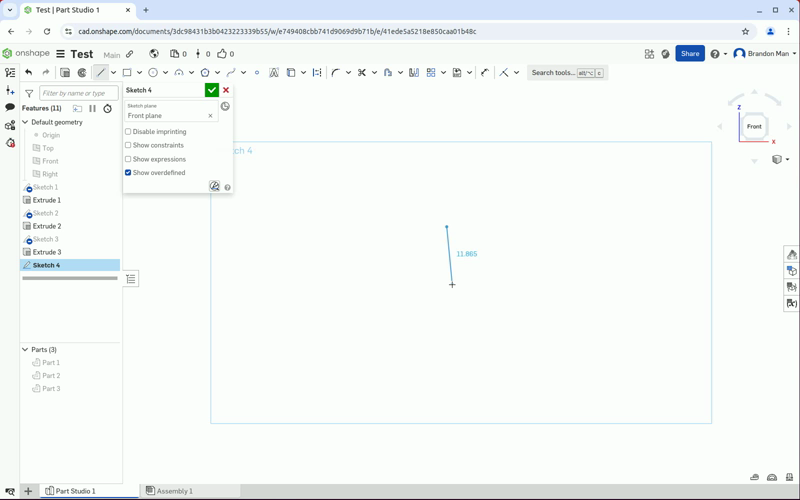
key_up(shift)
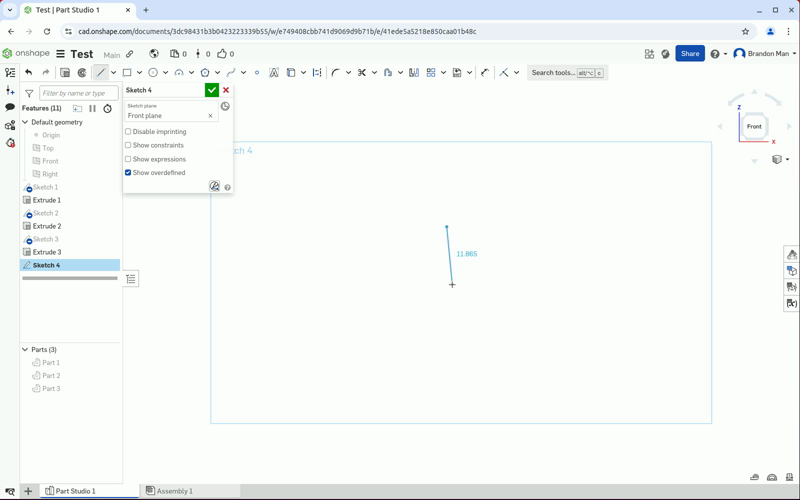
key(esc)
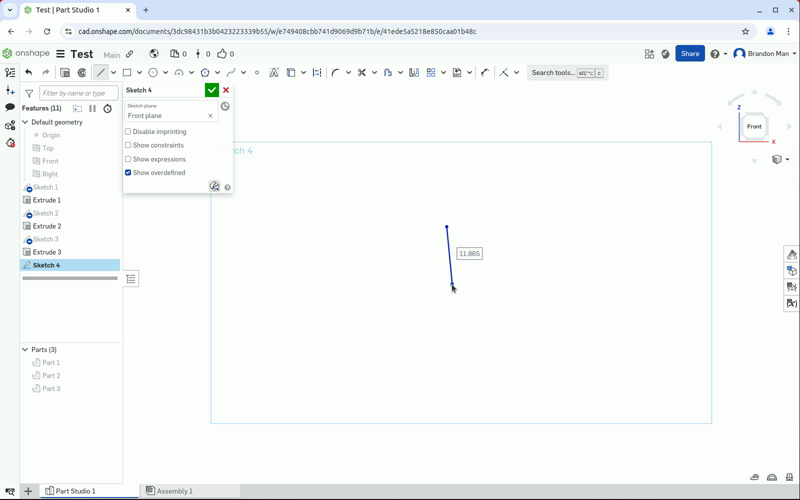
key(a)
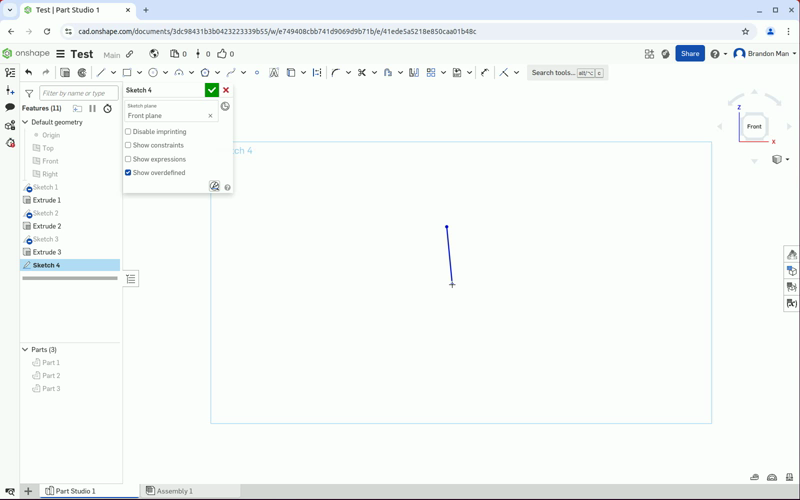
mouse_move(452, 284)
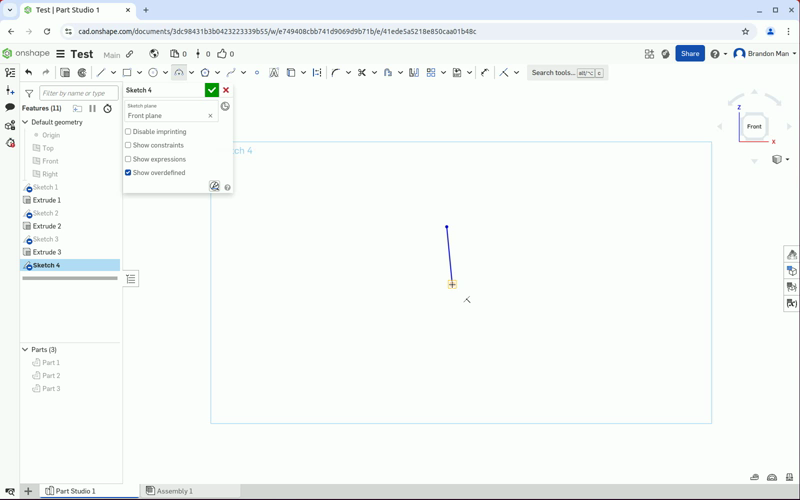
click(452, 284)
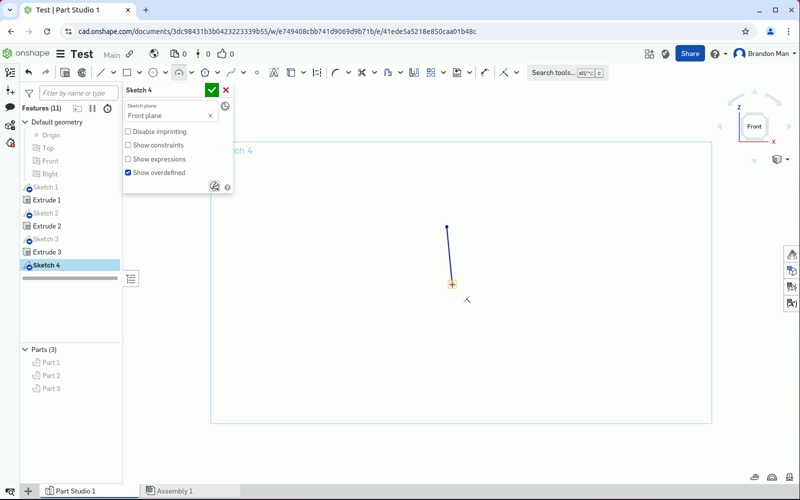
key_down(shift)
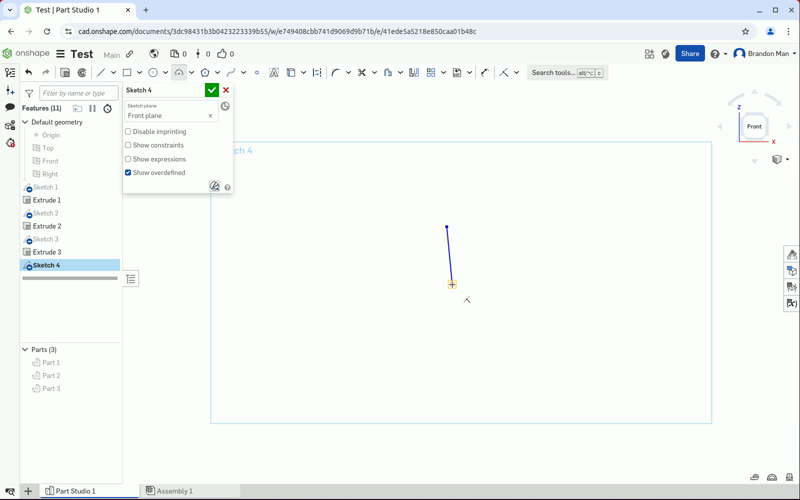
mouse_move(461, 291)
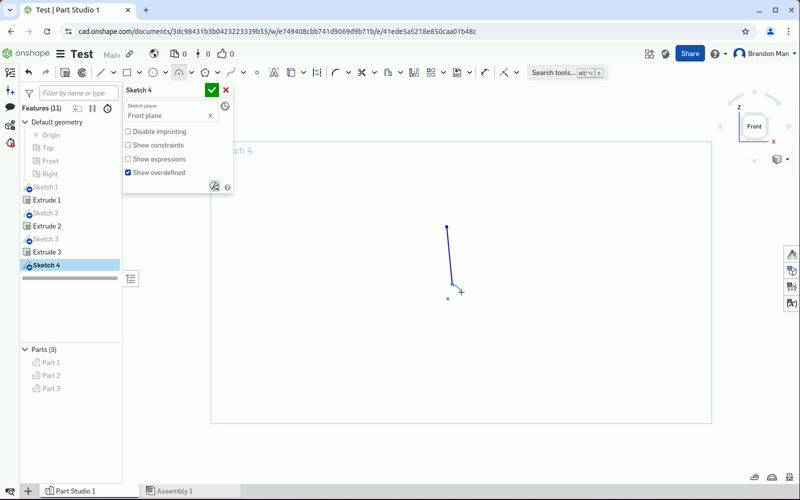
click(461, 291)
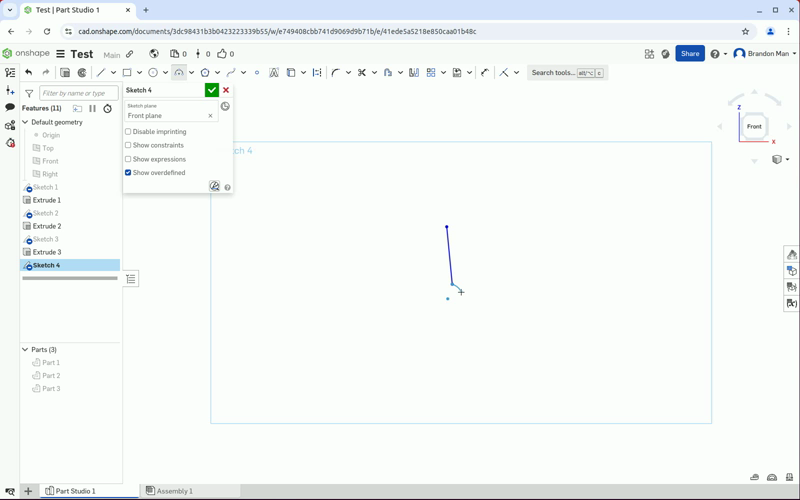
mouse_move(466, 276)
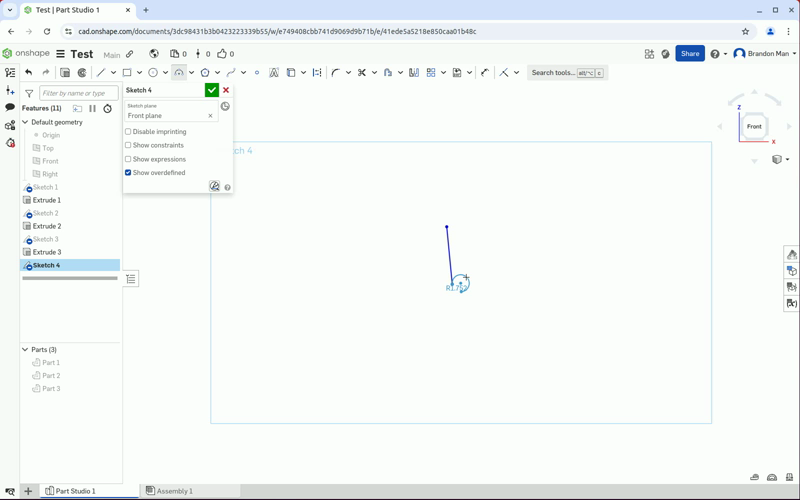
click(466, 276)
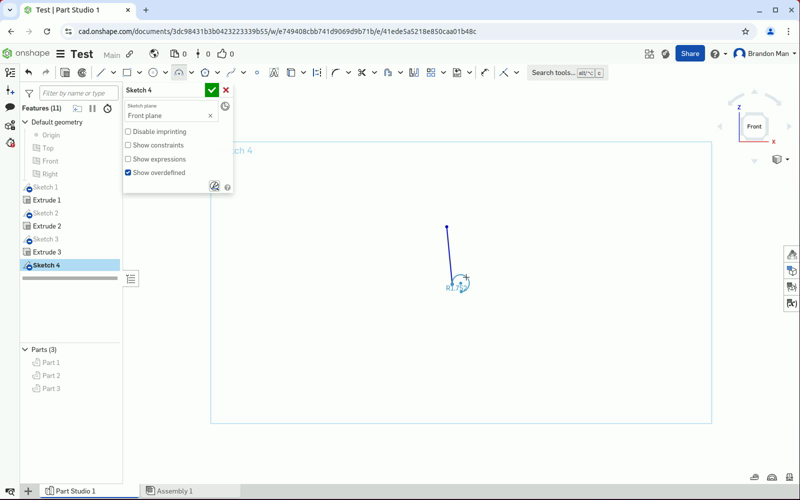
key_up(shift)
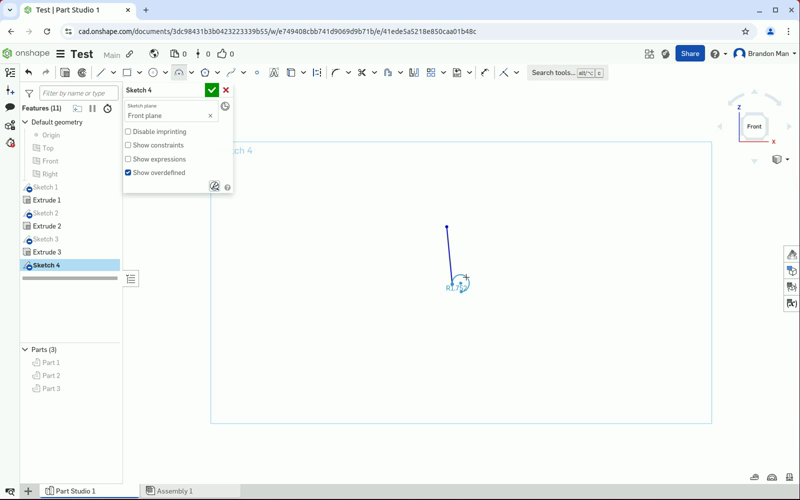
key(esc)
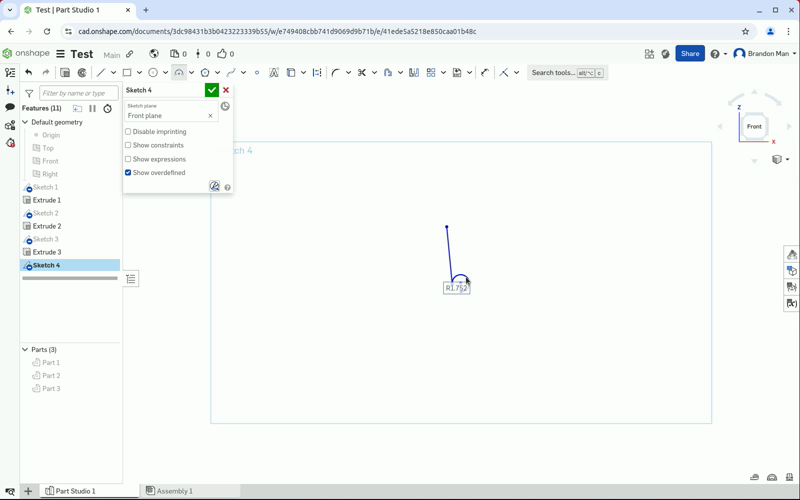
key(l)
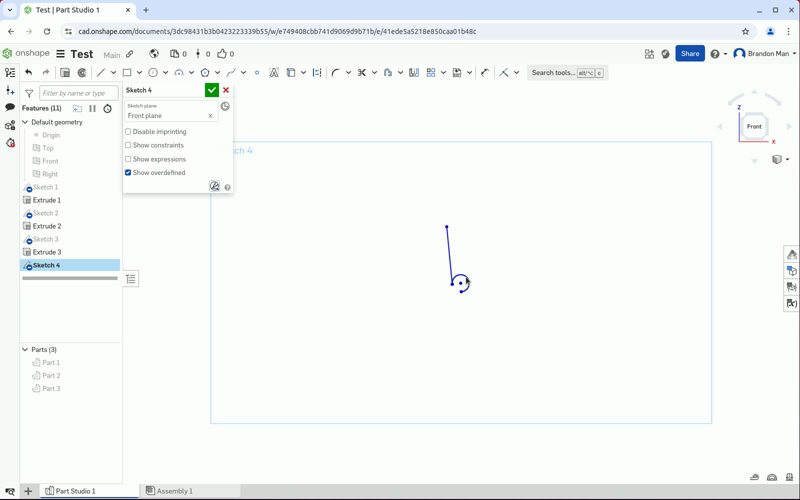
mouse_move(461, 291)
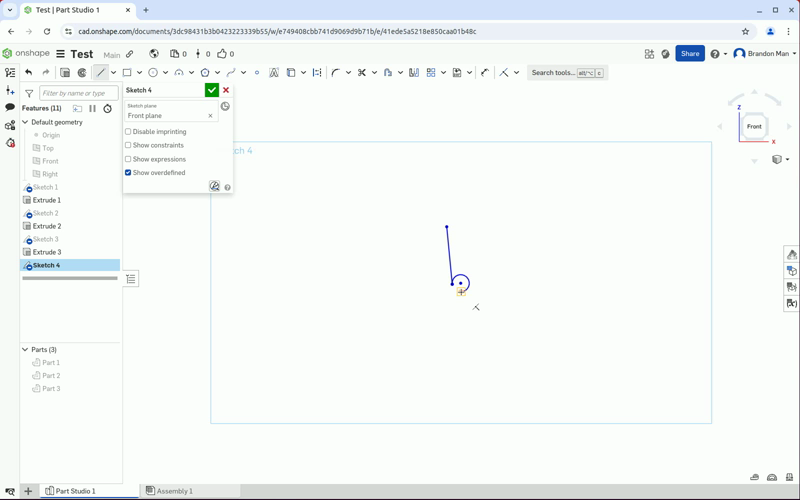
click(461, 291)
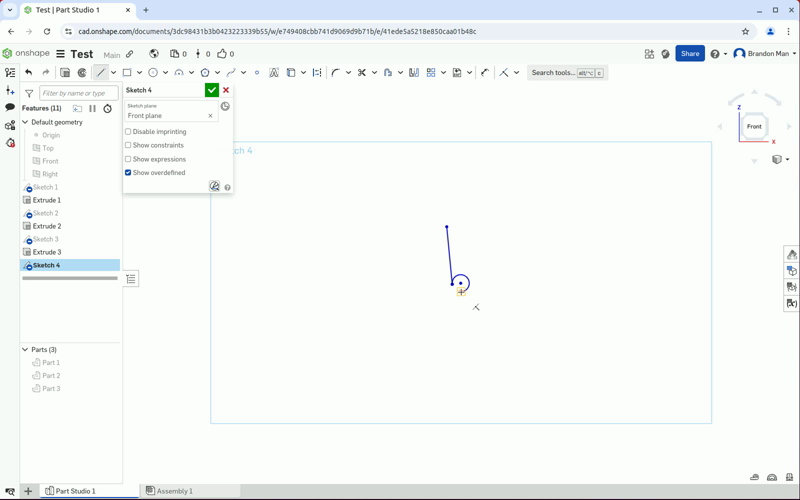
key_down(shift)
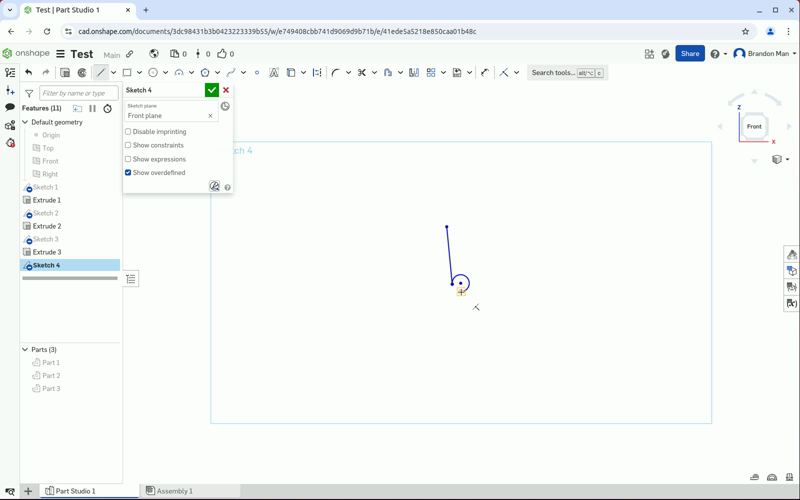
mouse_move(491, 291)
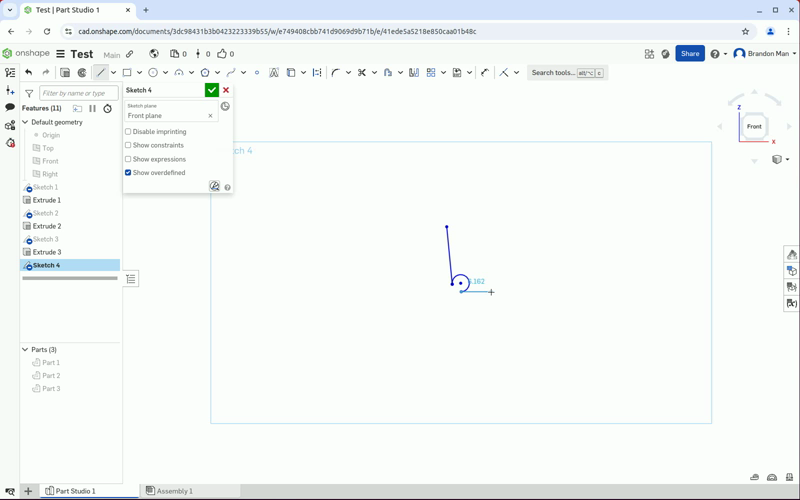
mouse_move(502, 290)
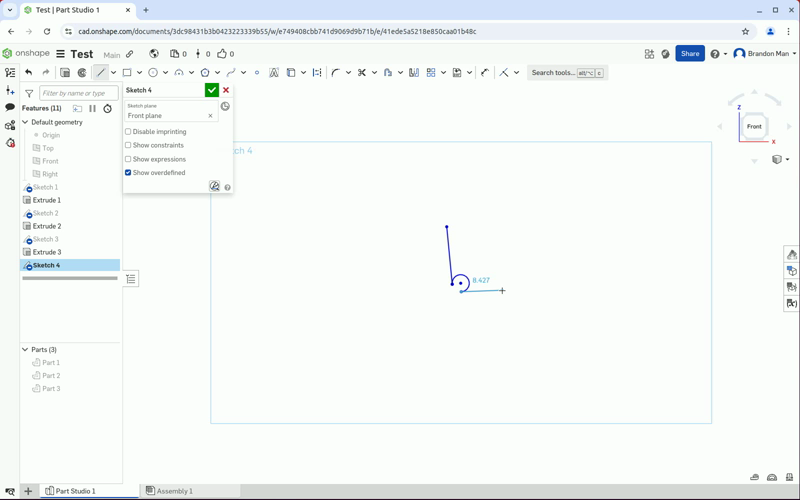
click(502, 290)
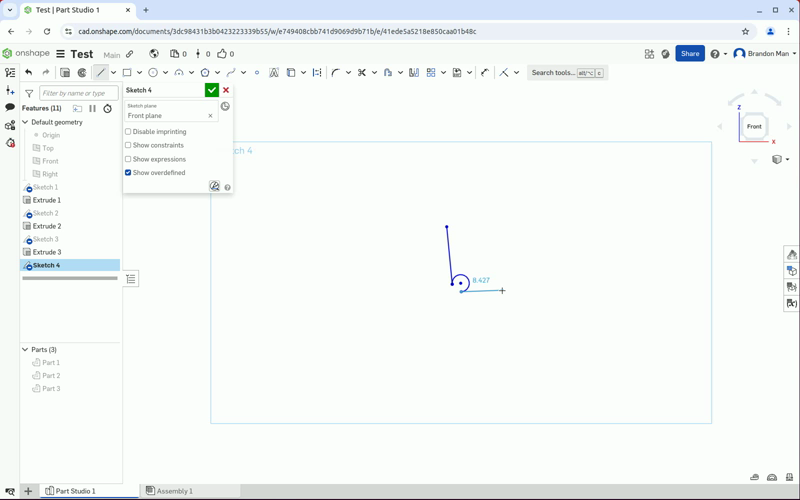
key_up(shift)
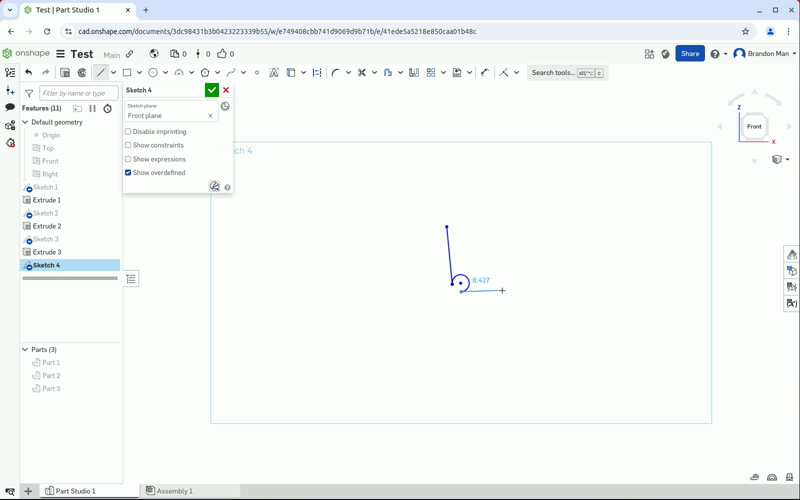
key(esc)
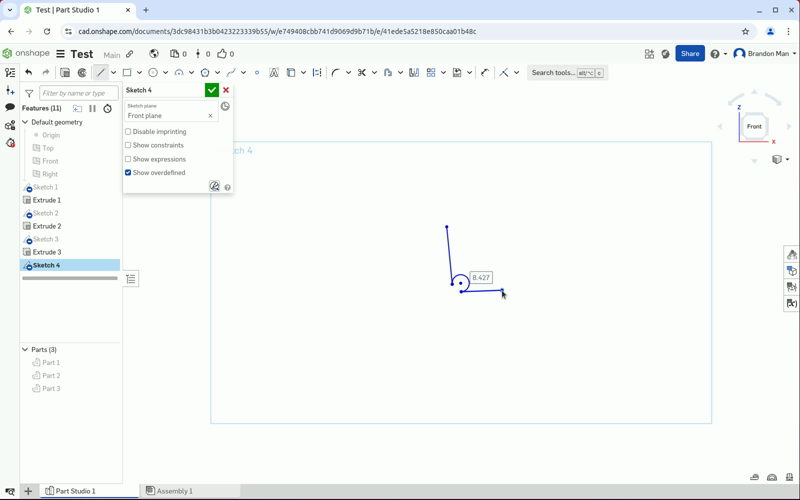
key(a)
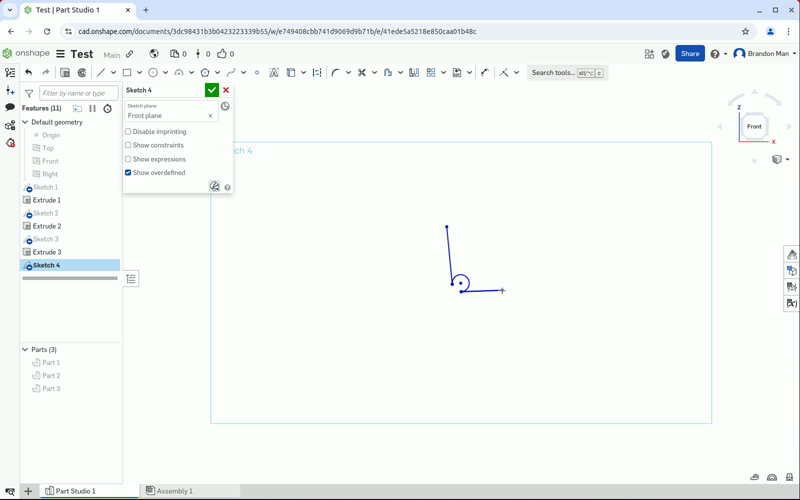
mouse_move(502, 290)
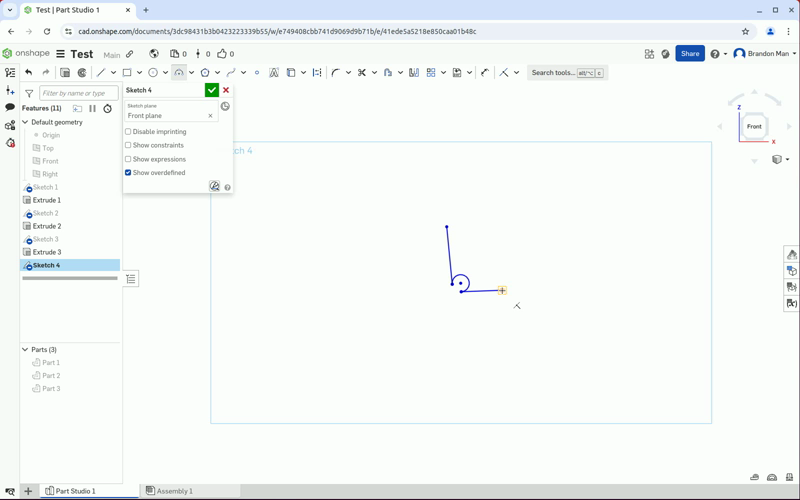
click(502, 290)
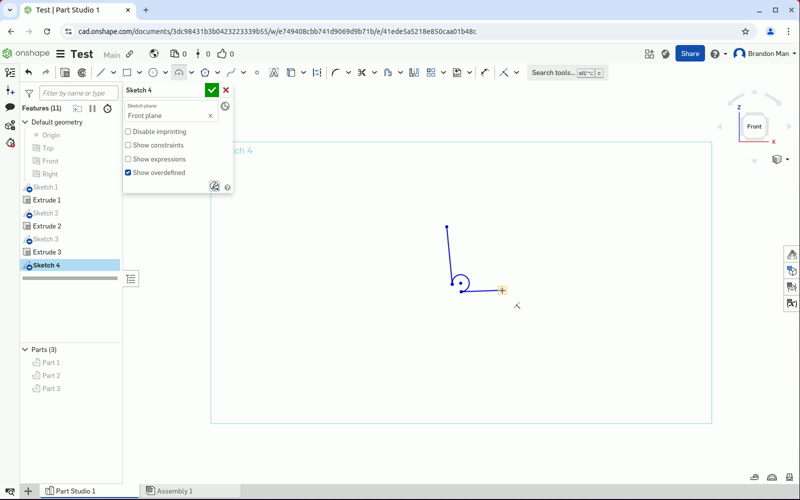
key_down(shift)
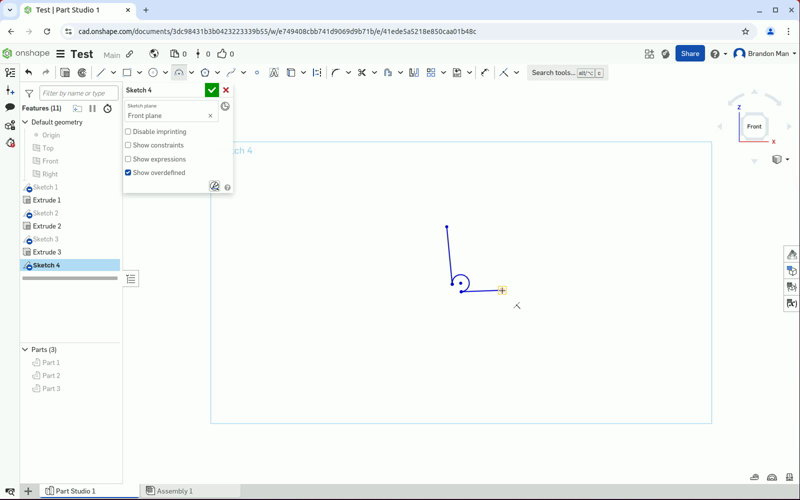
mouse_move(502, 276)
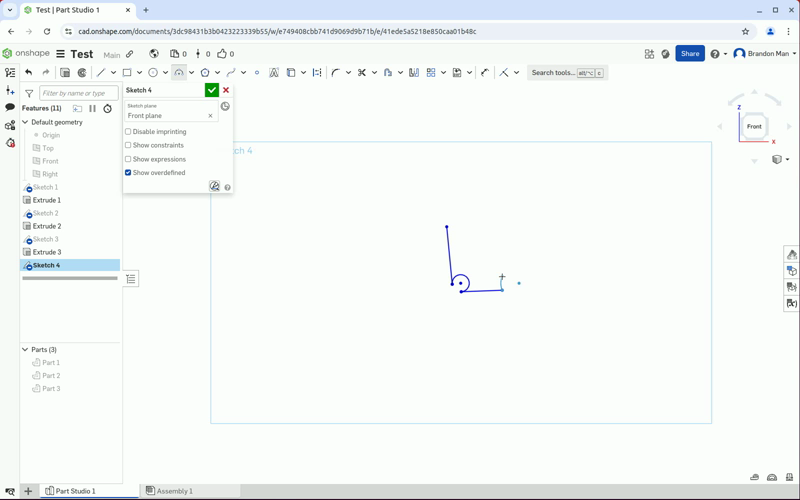
click(502, 276)
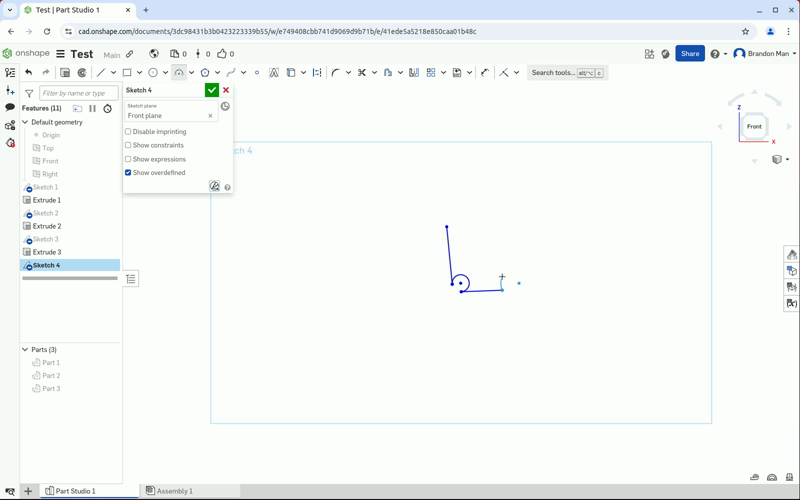
mouse_move(494, 282)
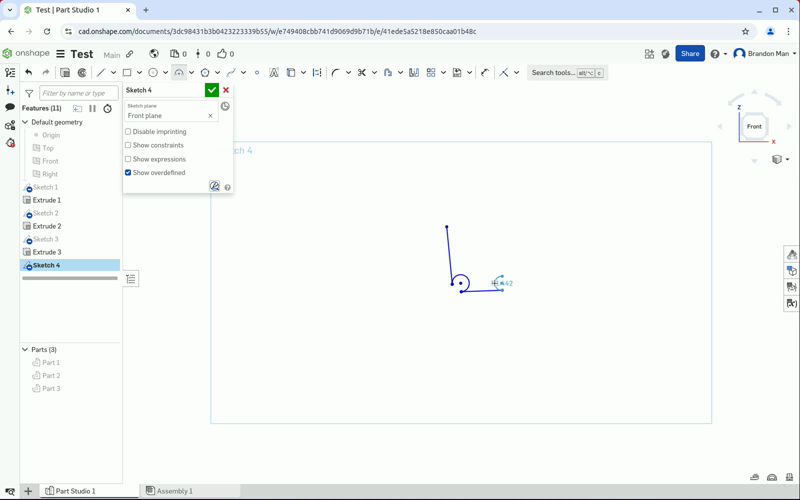
click(494, 282)
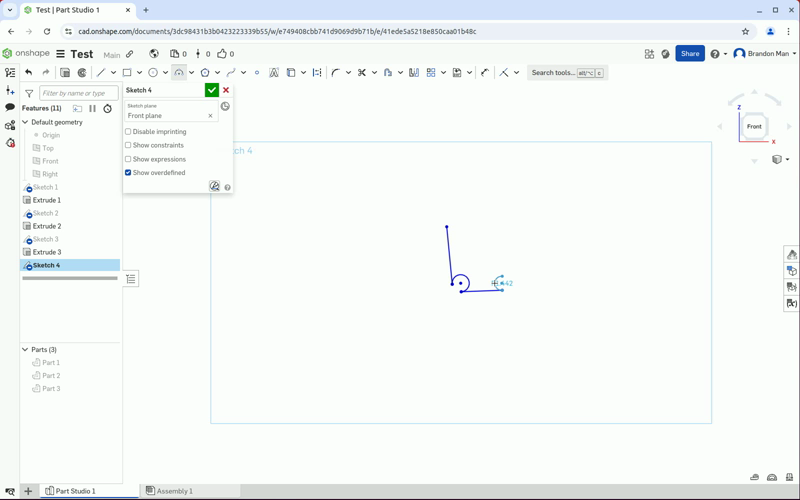
key_up(shift)
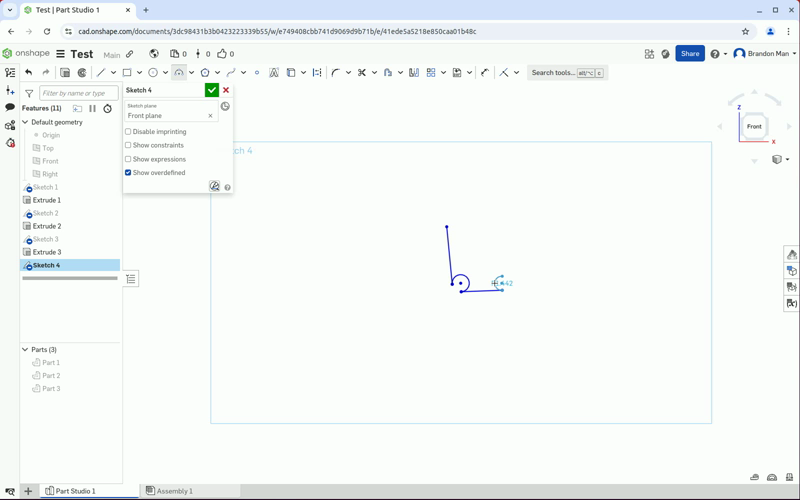
key(esc)
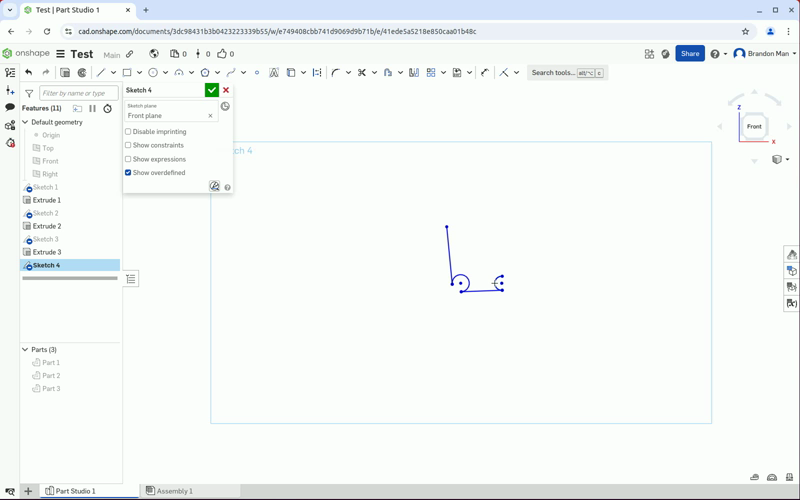
key(l)
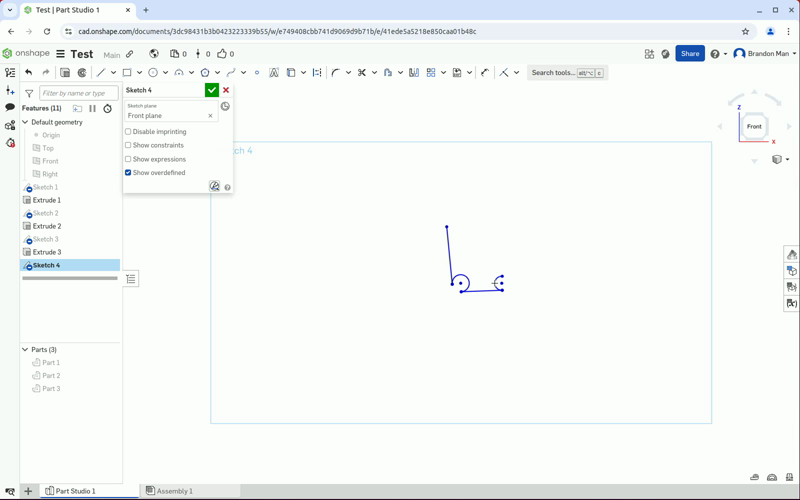
mouse_move(502, 276)
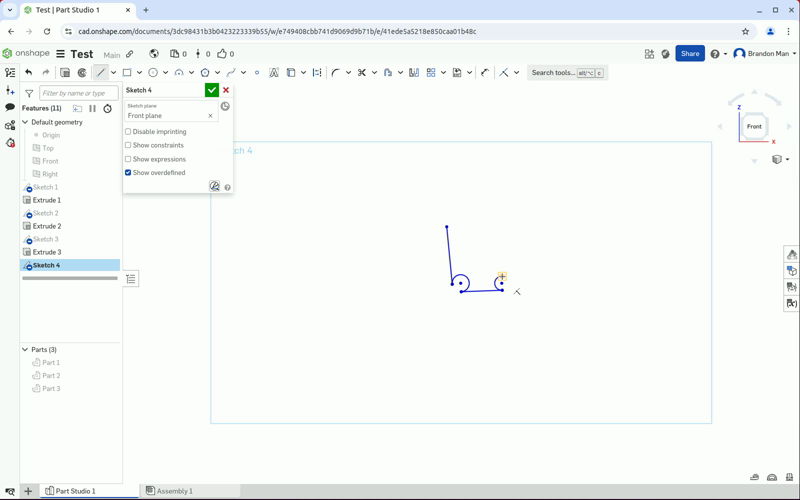
click(502, 276)
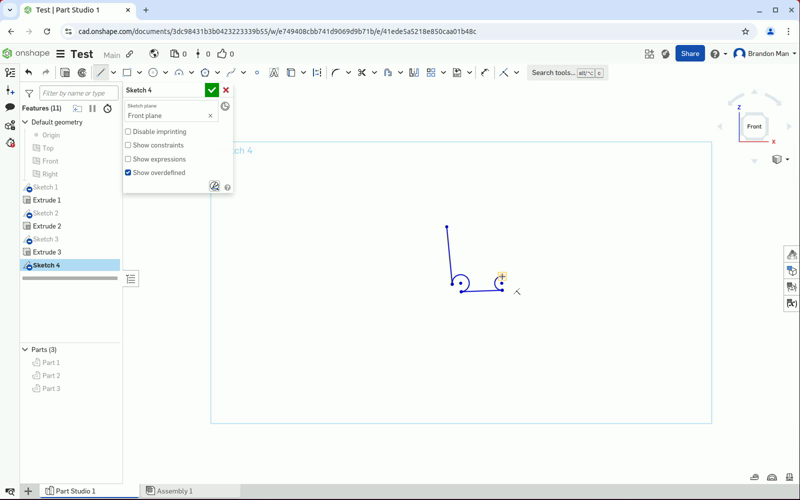
key_down(shift)
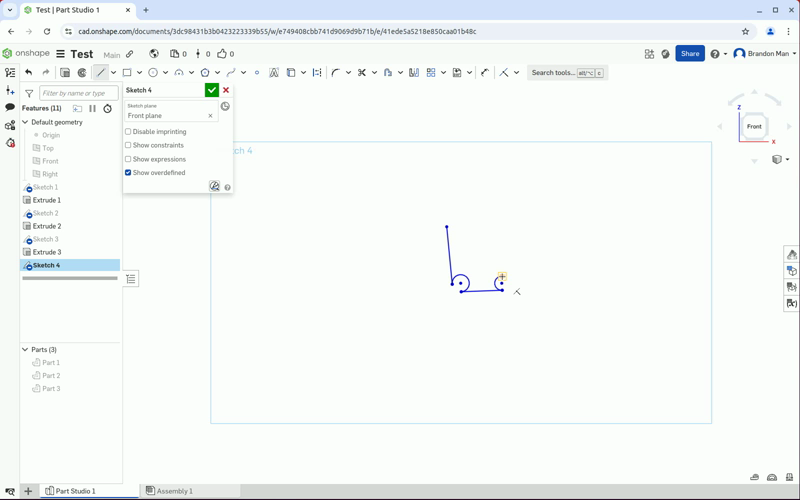
mouse_move(532, 276)
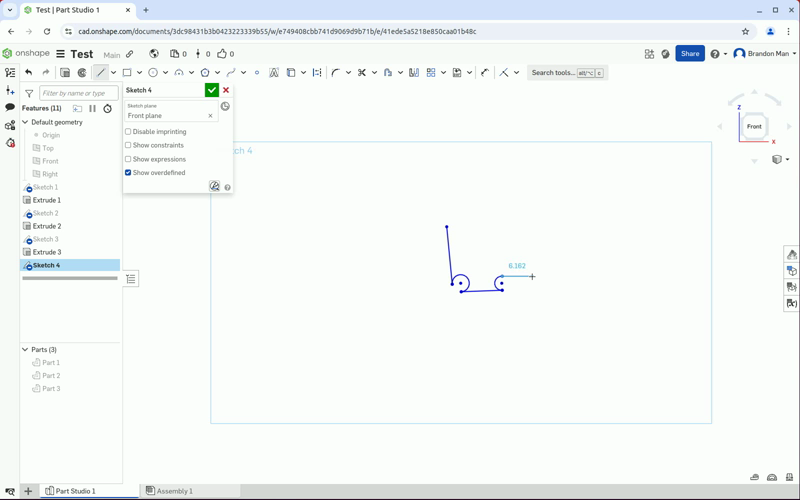
mouse_move(478, 275)
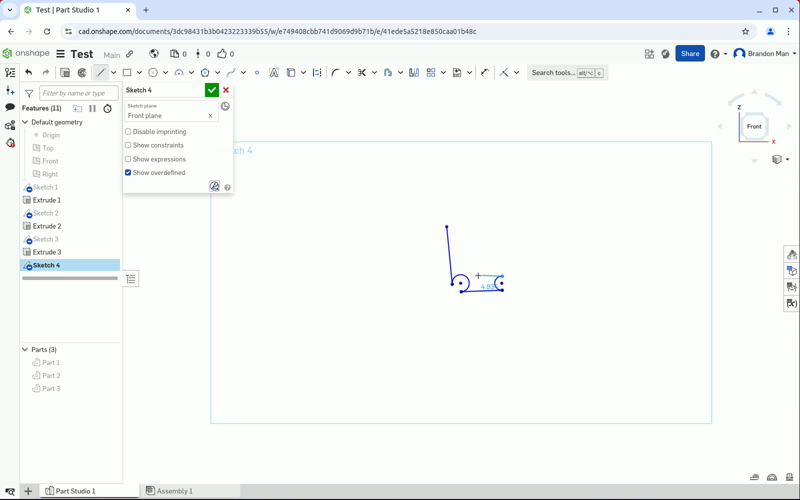
click(478, 275)
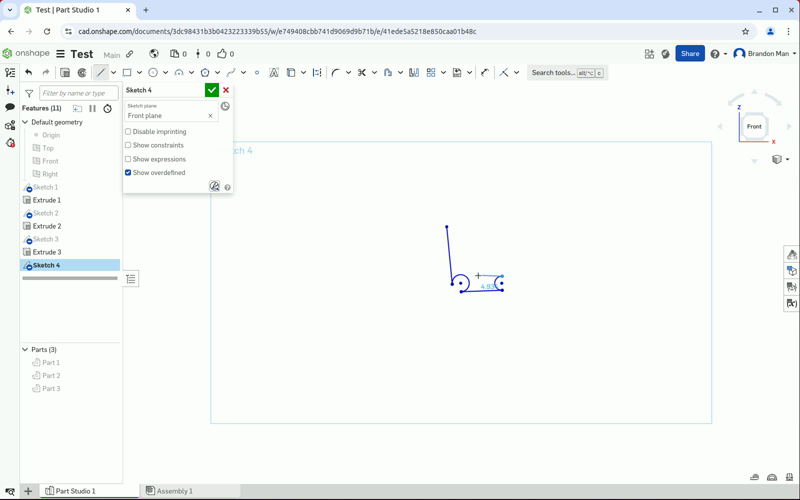
key_up(shift)
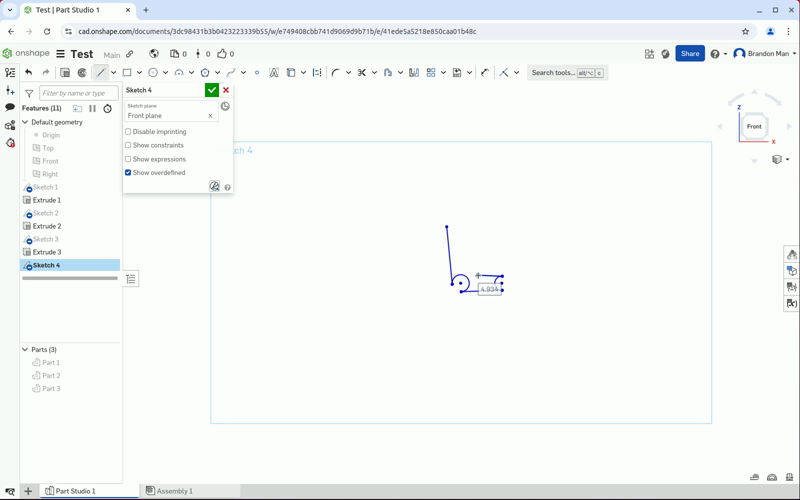
key(esc)
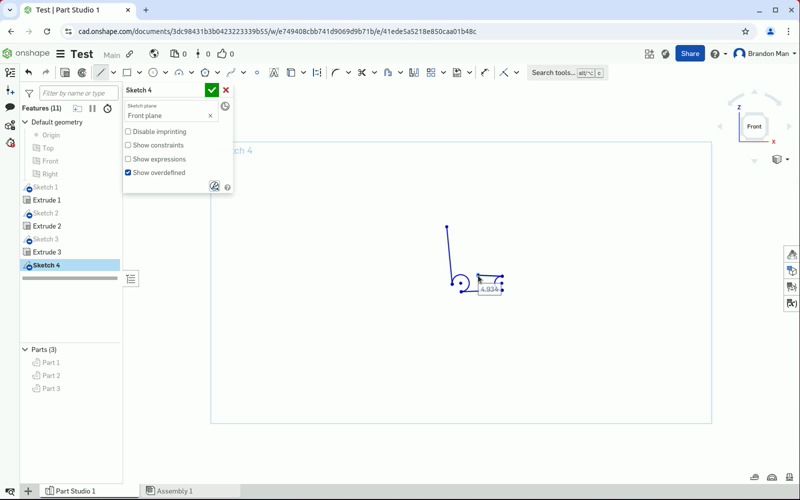
key(a)
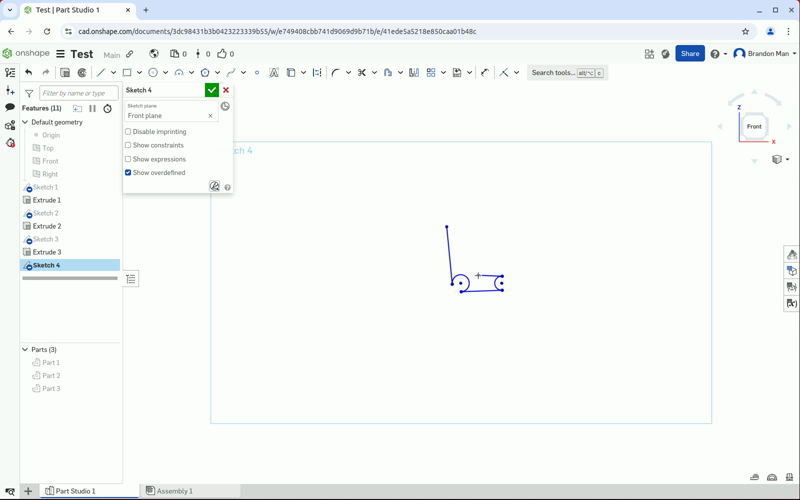
mouse_move(478, 275)
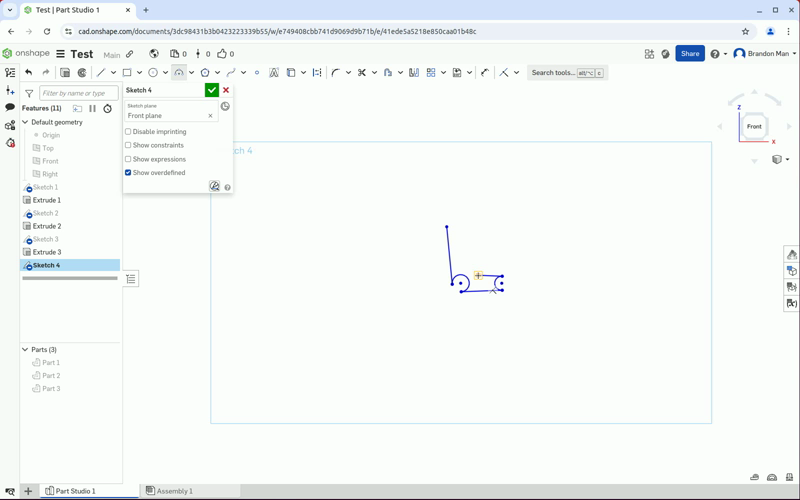
click(478, 275)
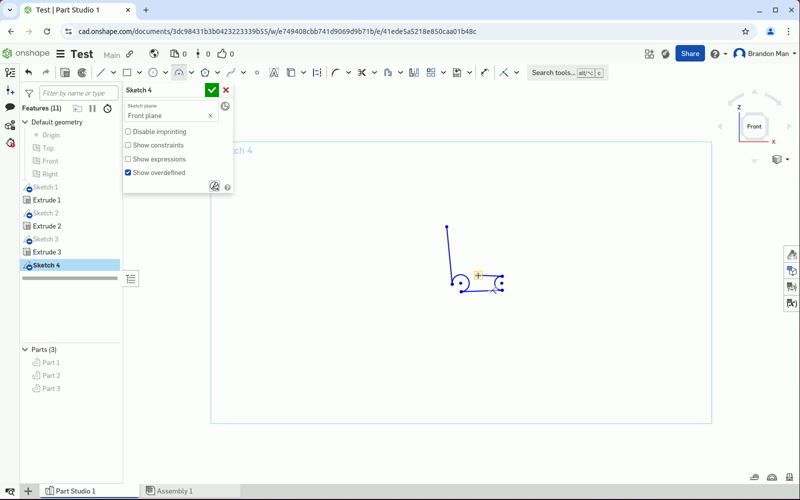
key_down(shift)
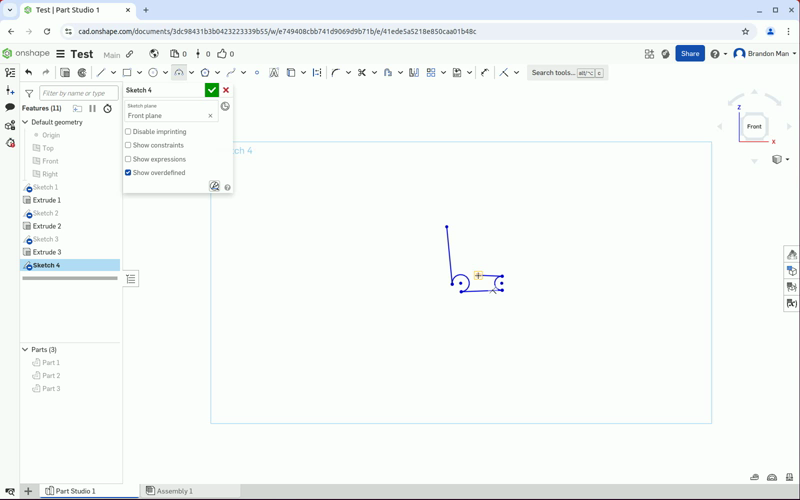
mouse_move(471, 267)
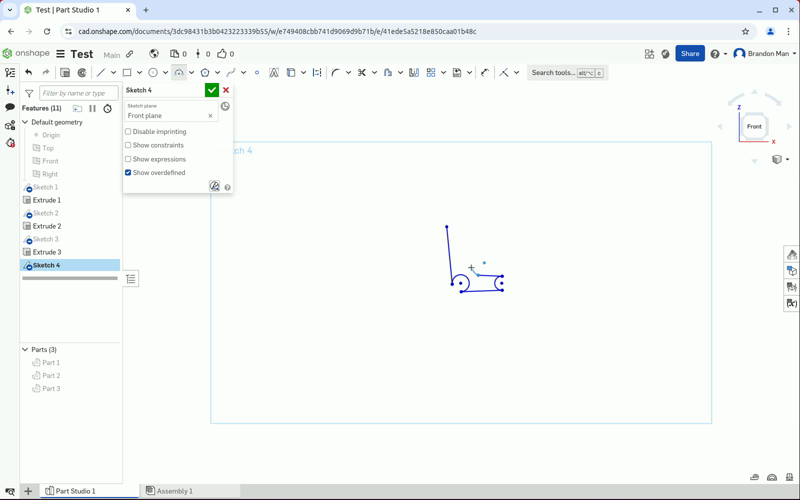
click(471, 267)
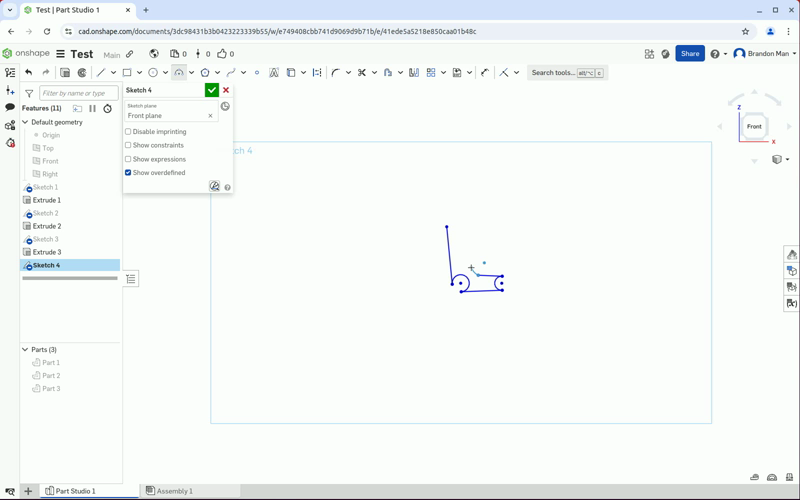
mouse_move(472, 272)
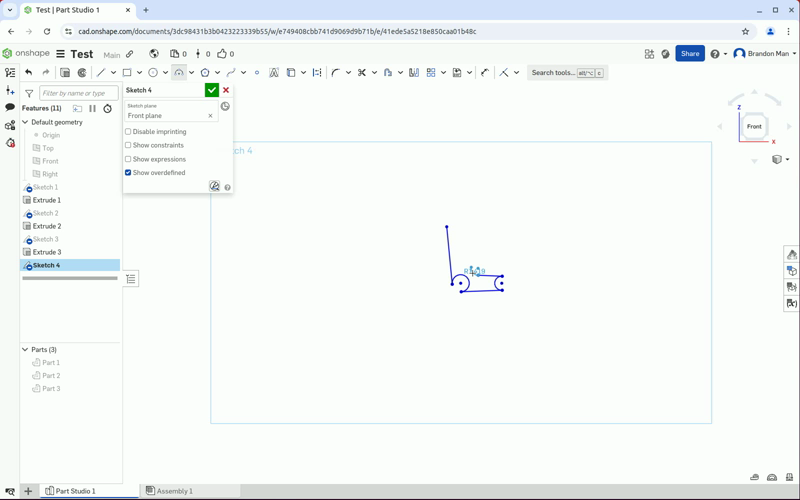
click(472, 272)
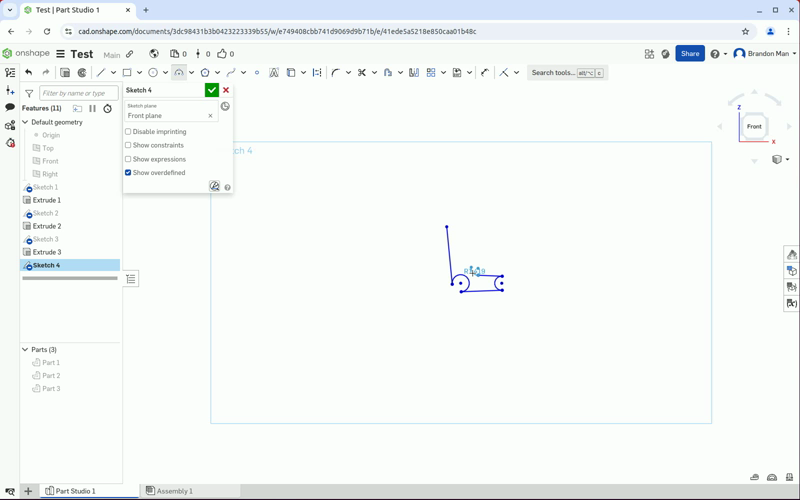
key_up(shift)
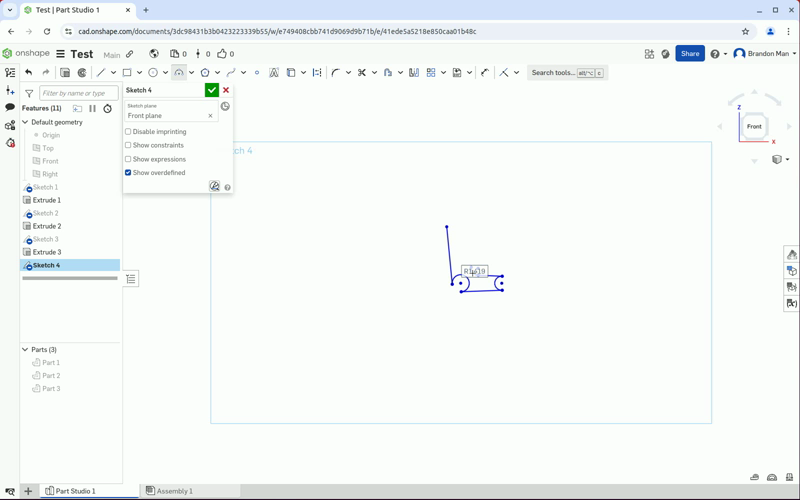
key(esc)
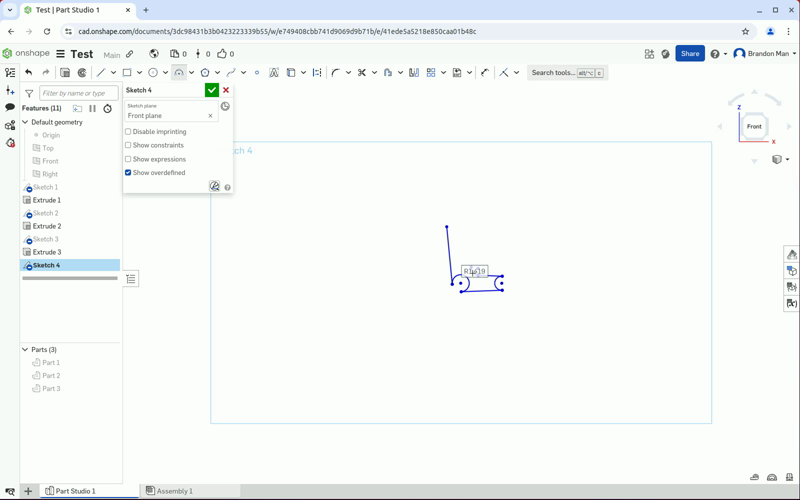
key(l)
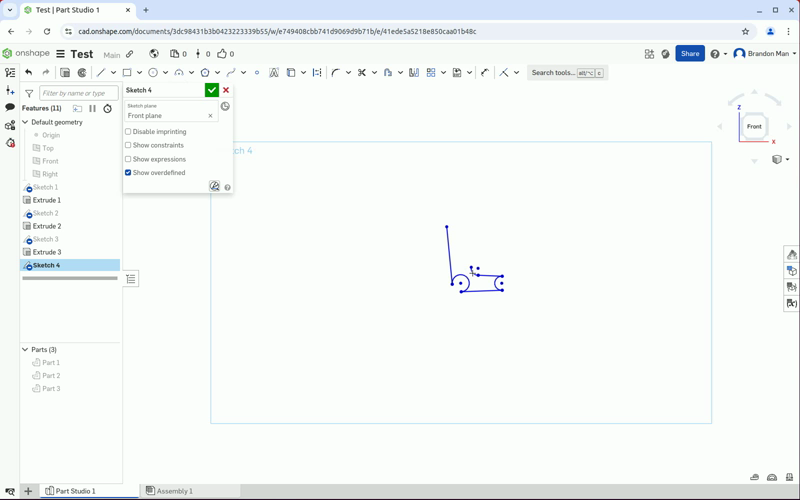
mouse_move(471, 267)
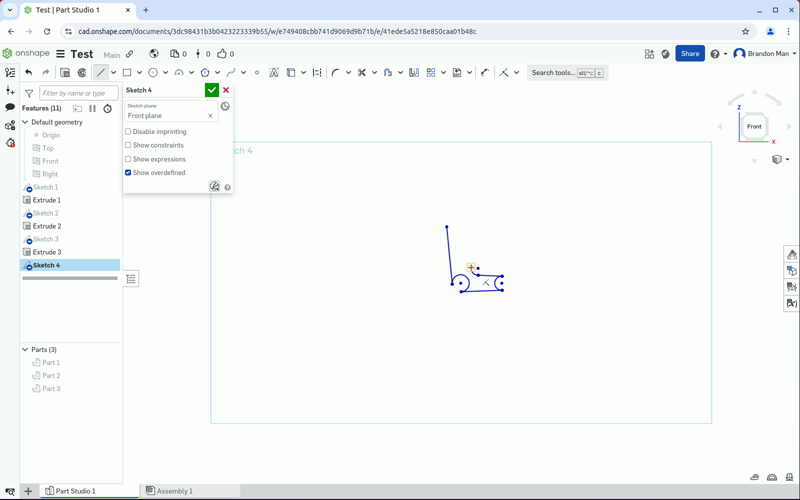
click(471, 267)
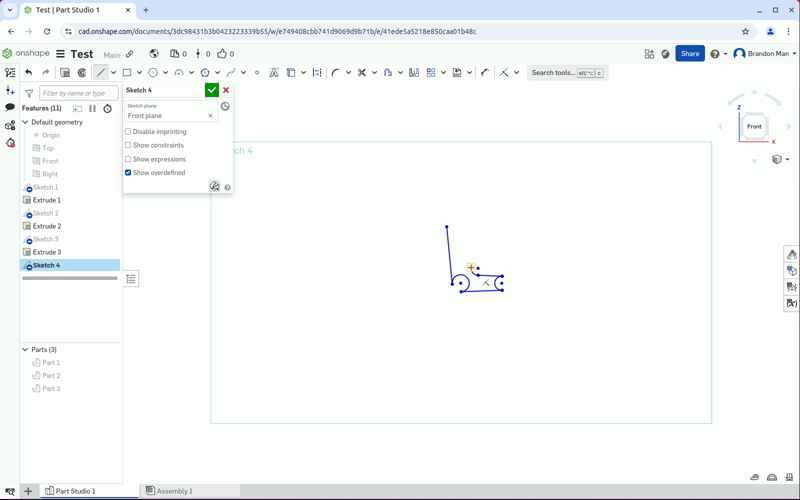
key_down(shift)
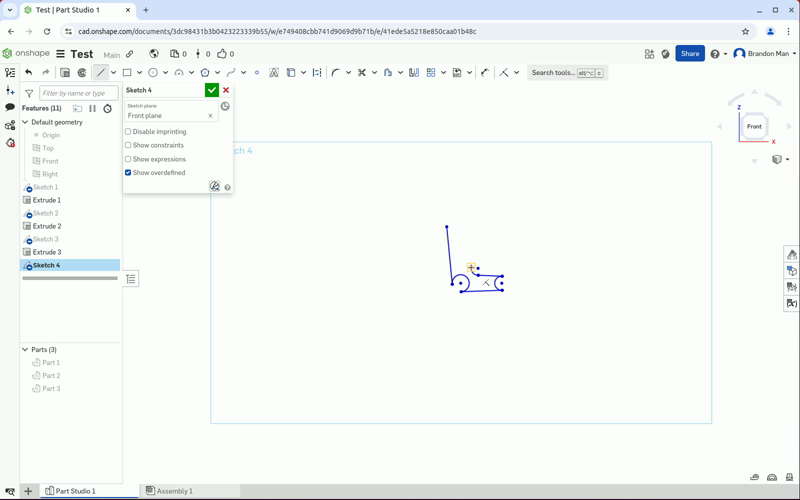
mouse_move(501, 267)
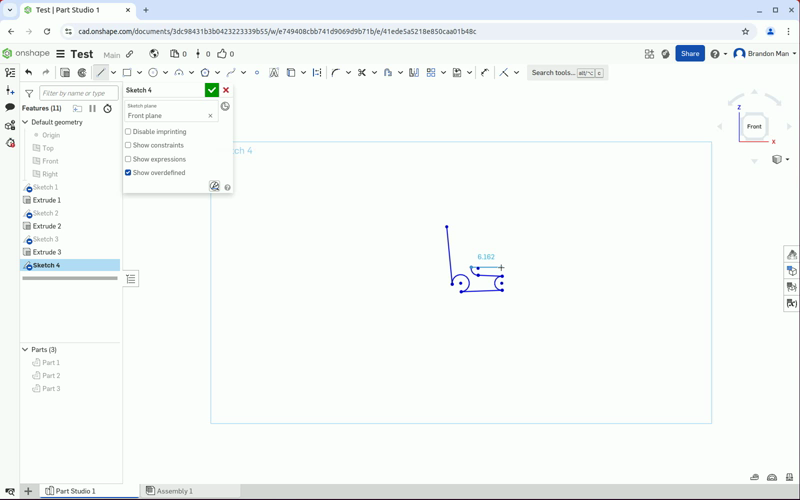
mouse_move(475, 226)
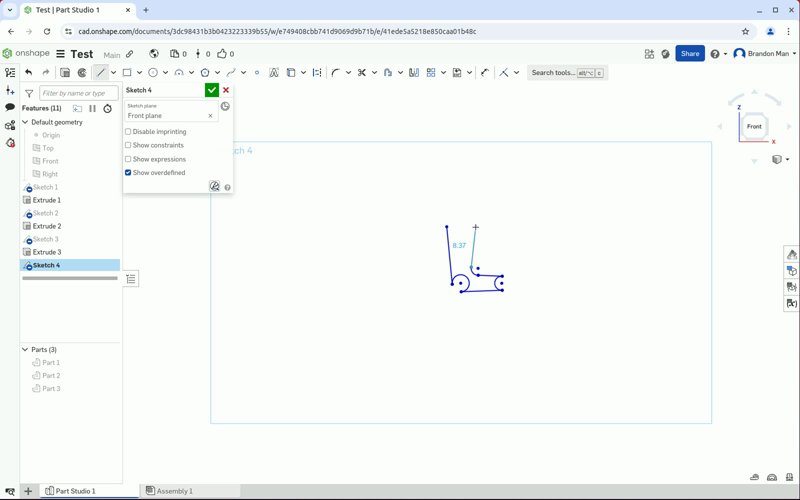
click(475, 226)
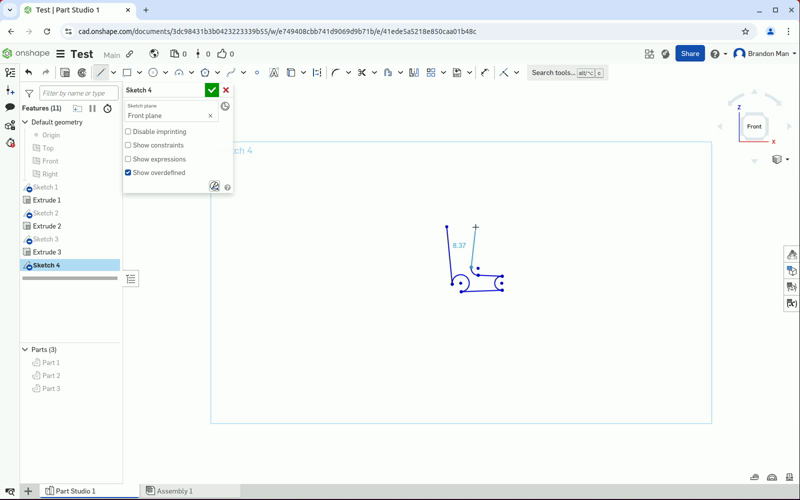
key_up(shift)
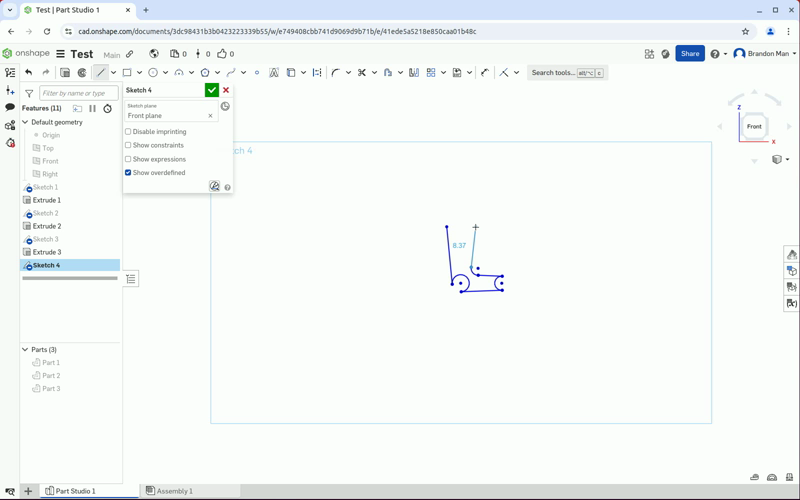
key(esc)
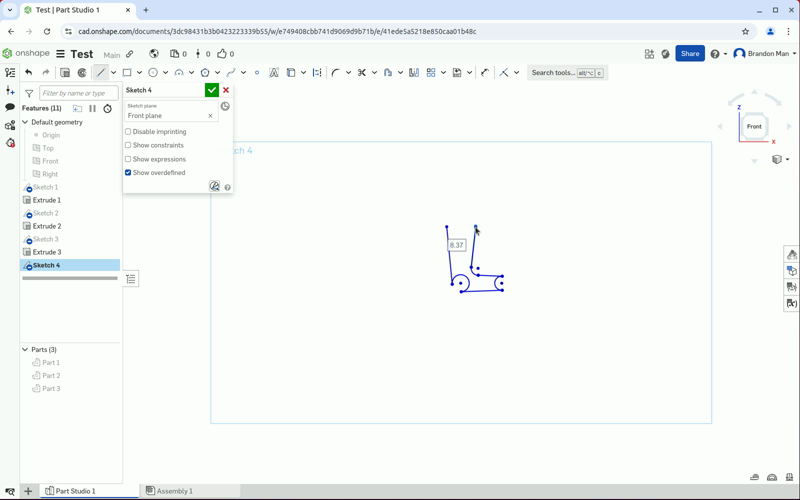
key(a)
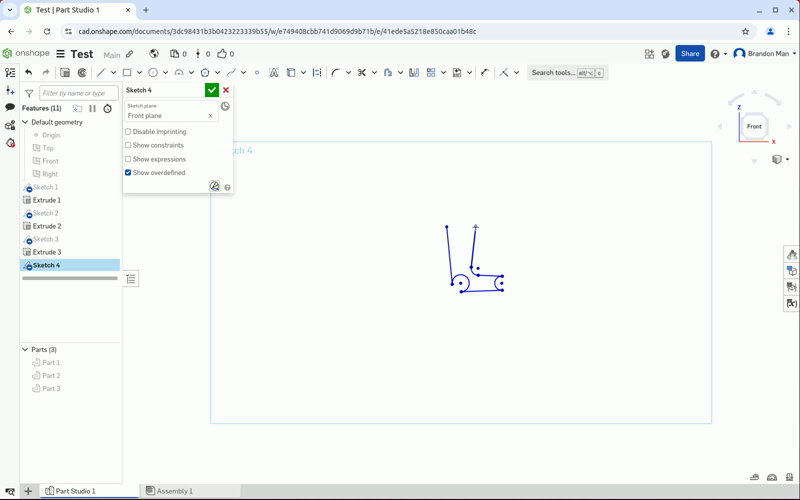
mouse_move(475, 226)
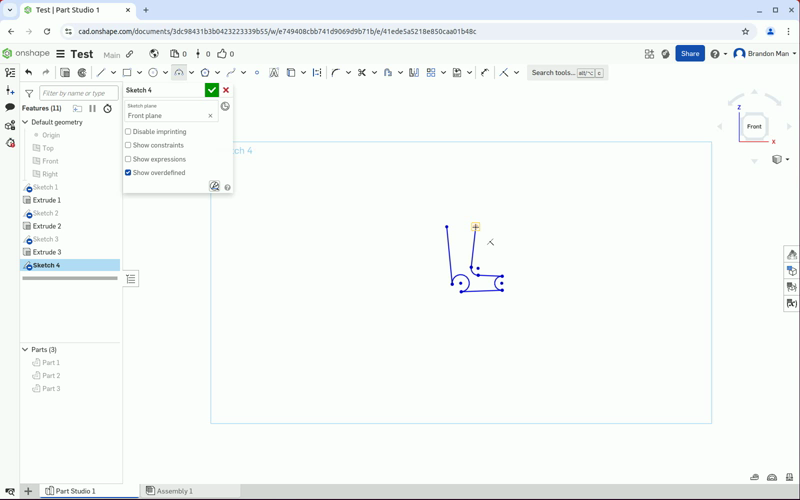
click(475, 226)
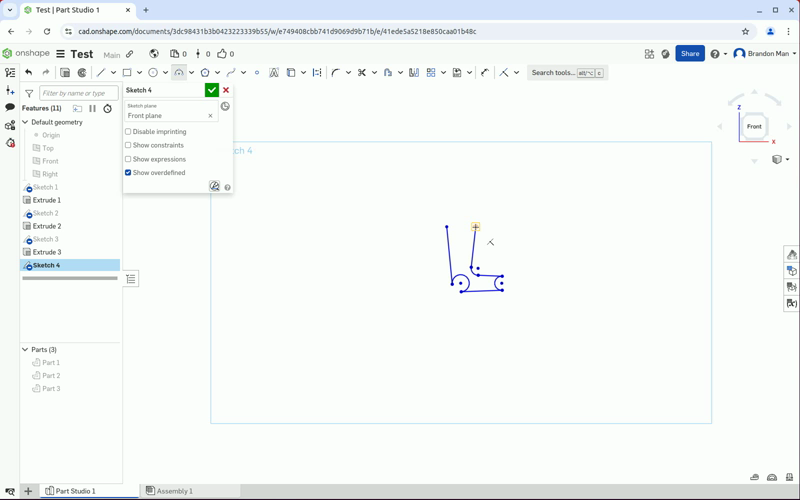
mouse_move(446, 226)
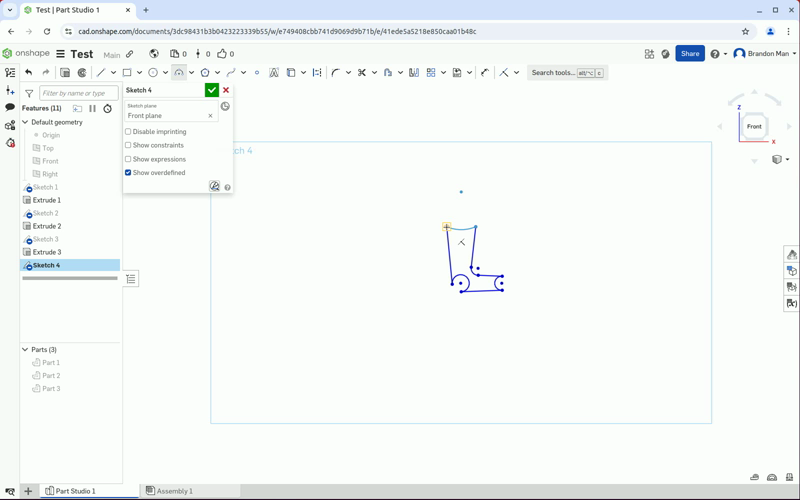
click(446, 226)
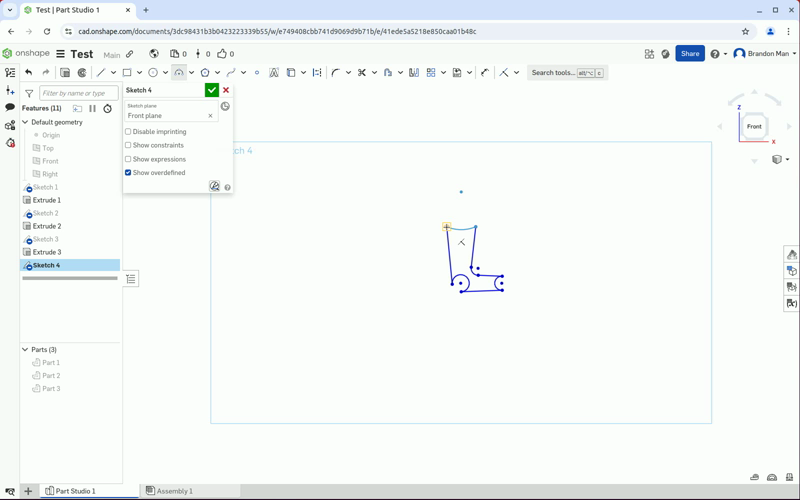
key_down(shift)
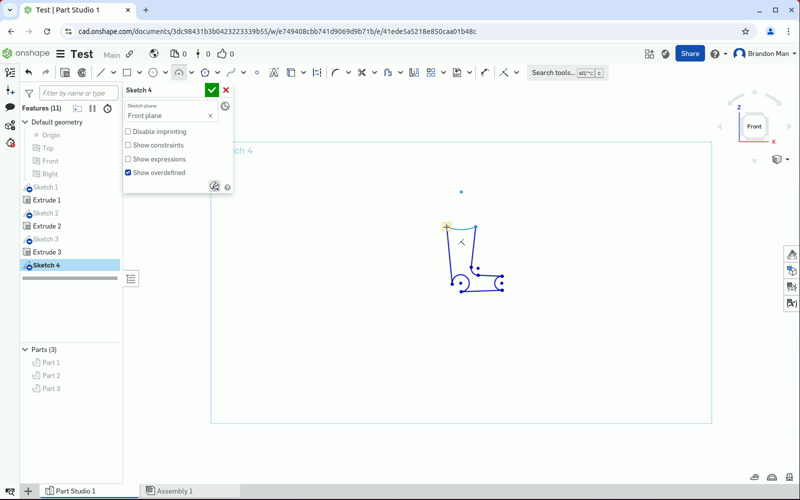
mouse_move(461, 239)
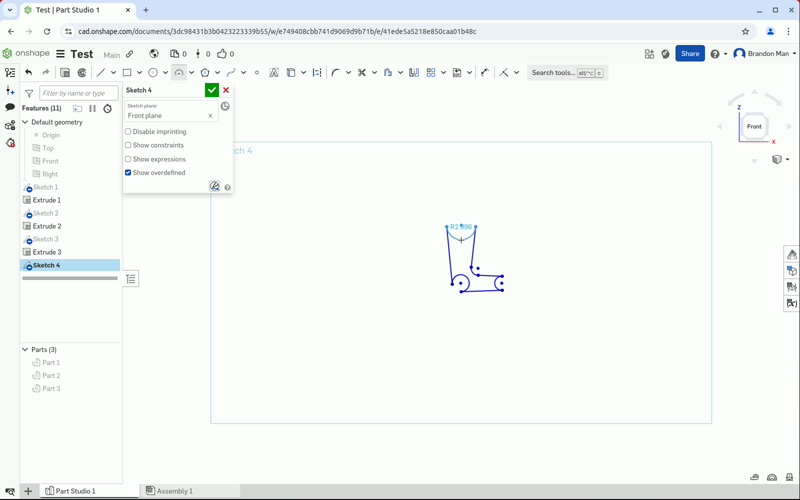
click(461, 239)
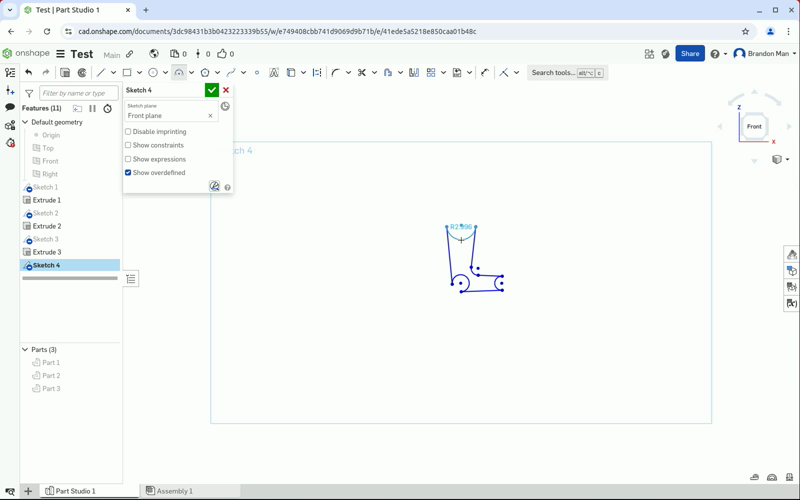
key_up(shift)
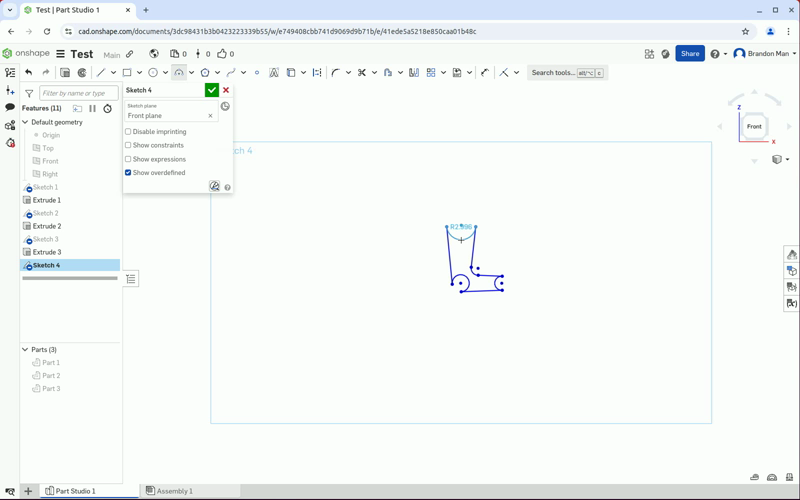
key(esc)
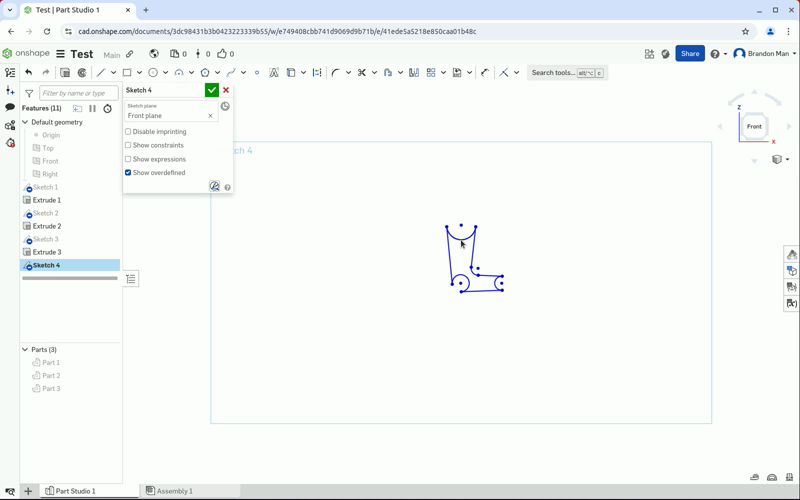
mouse_move(493, 280)
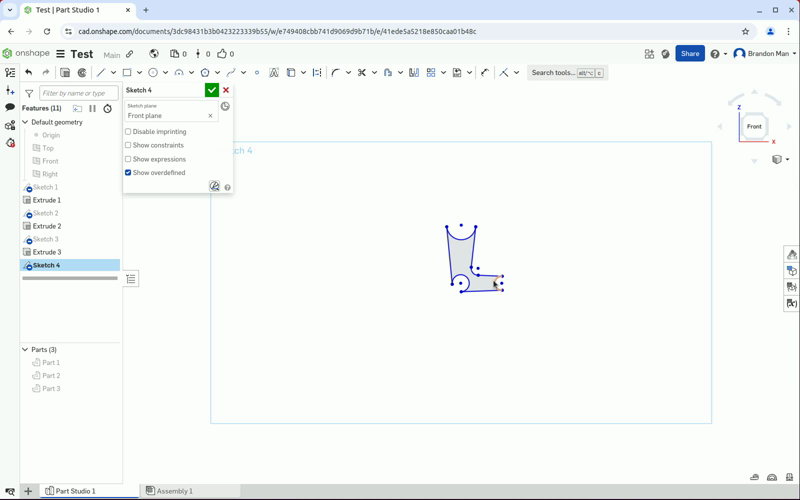
scroll(6)
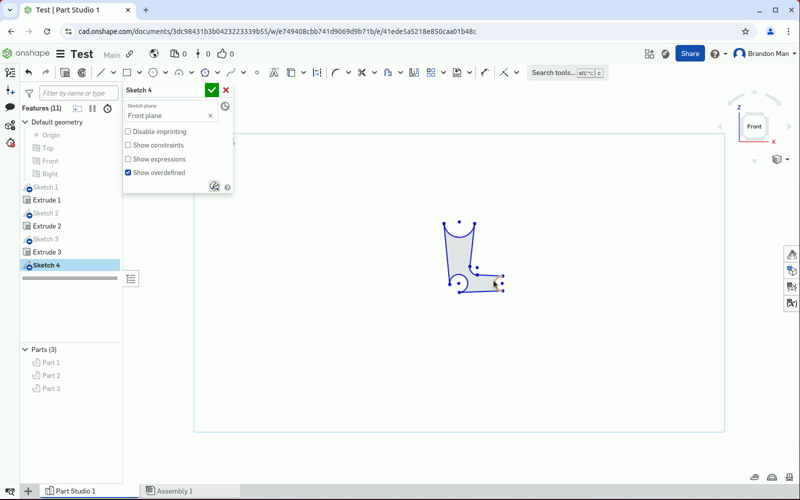
scroll(6)
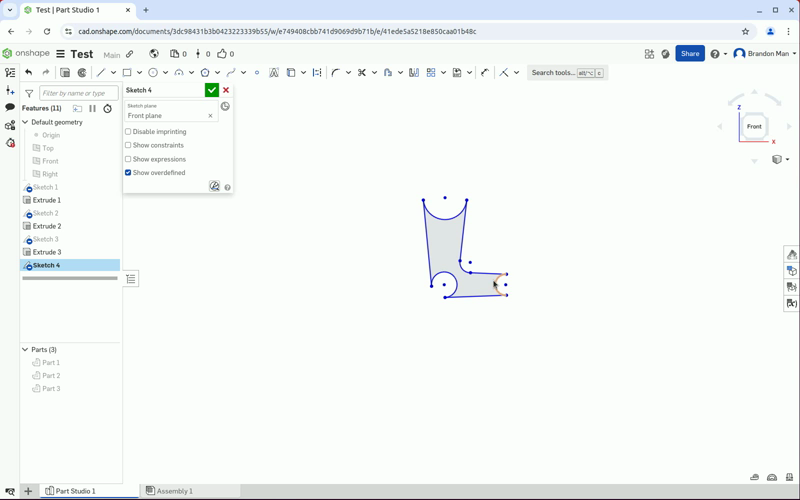
scroll(6)
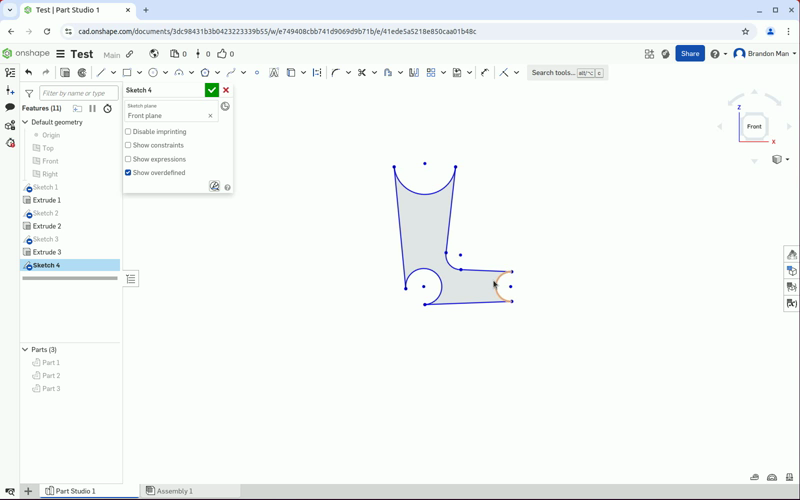
scroll(6)
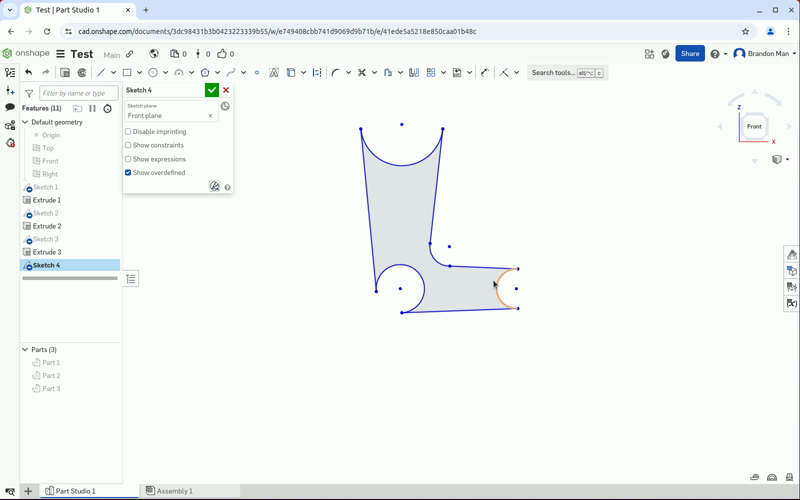
scroll(6)
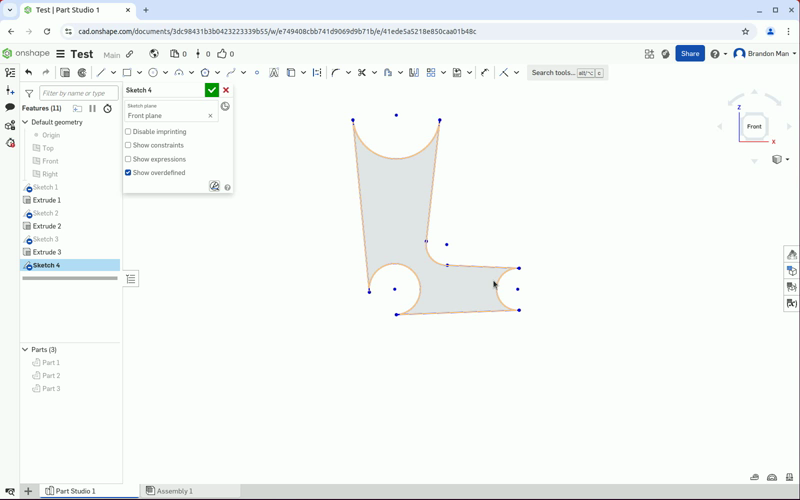
scroll(6)
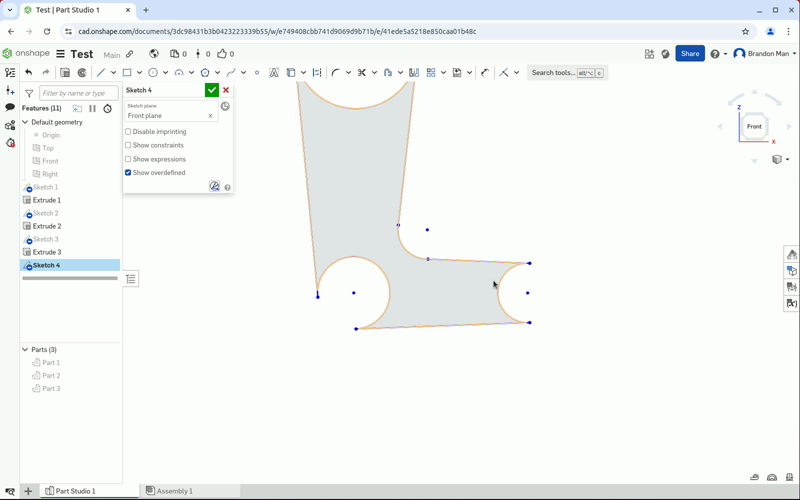
scroll(6)
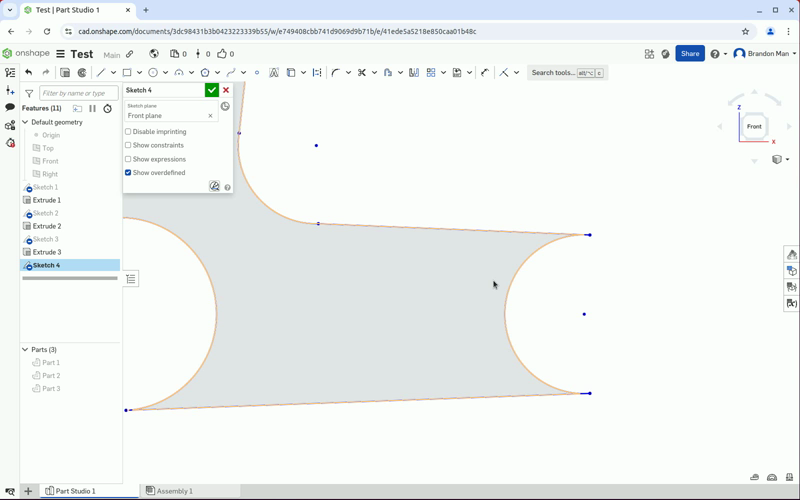
click(493, 280)
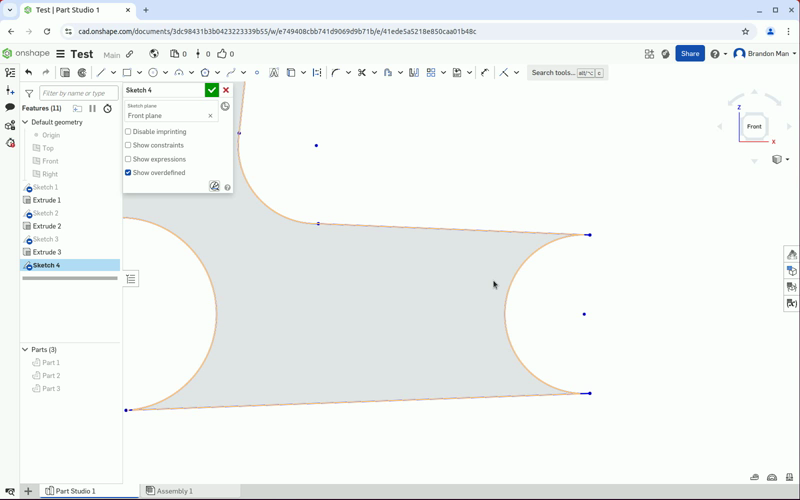
scroll(-6)
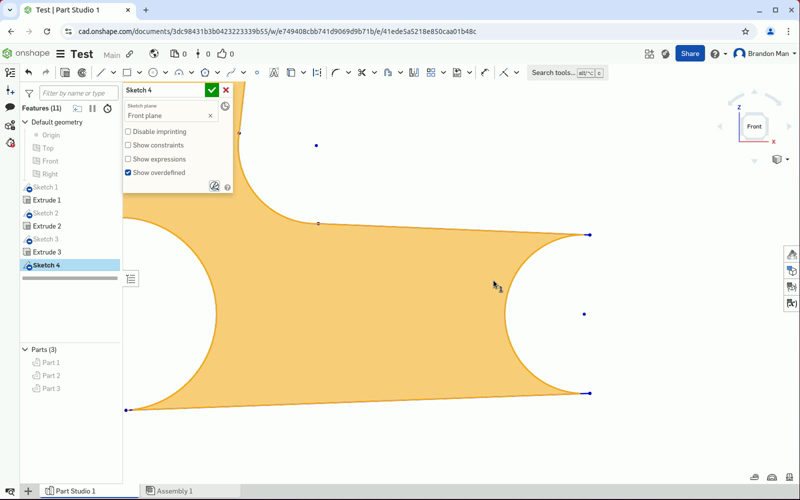
scroll(-6)
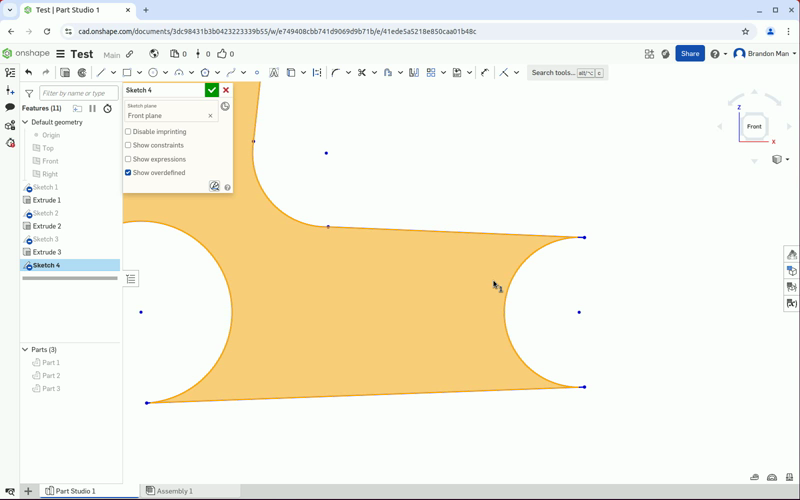
scroll(-6)
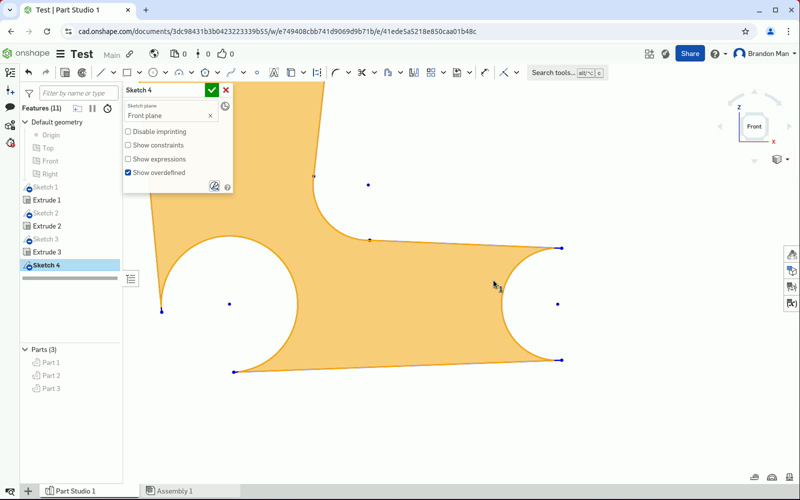
scroll(-6)
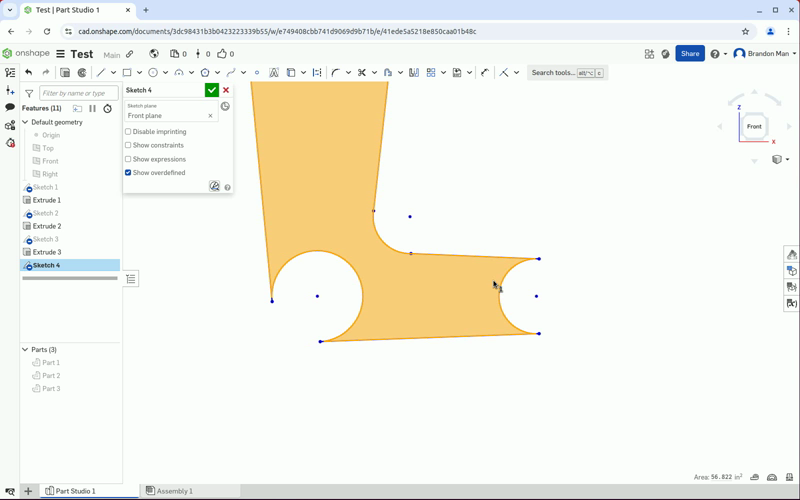
scroll(-6)
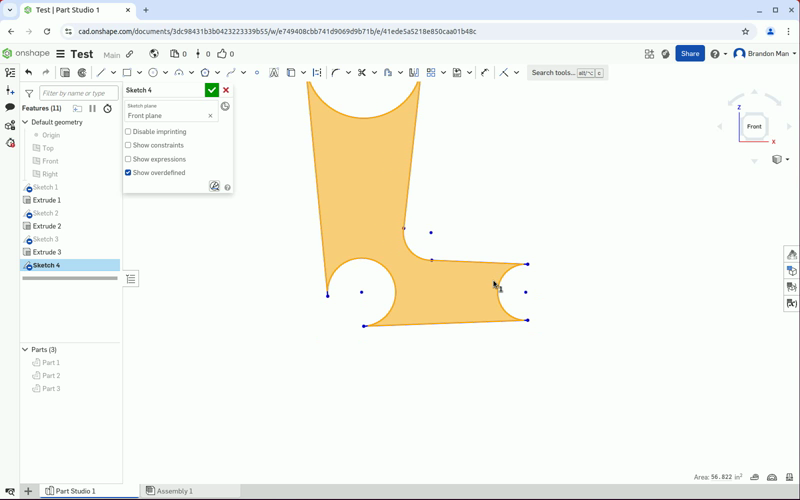
scroll(-6)
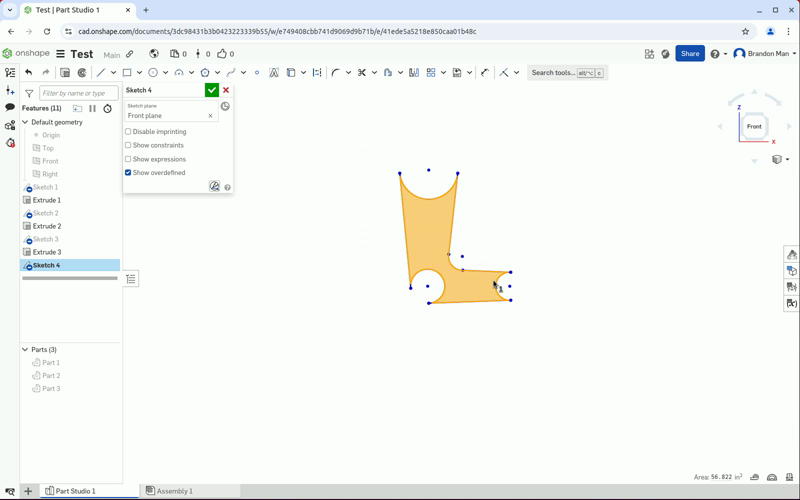
scroll(-6)
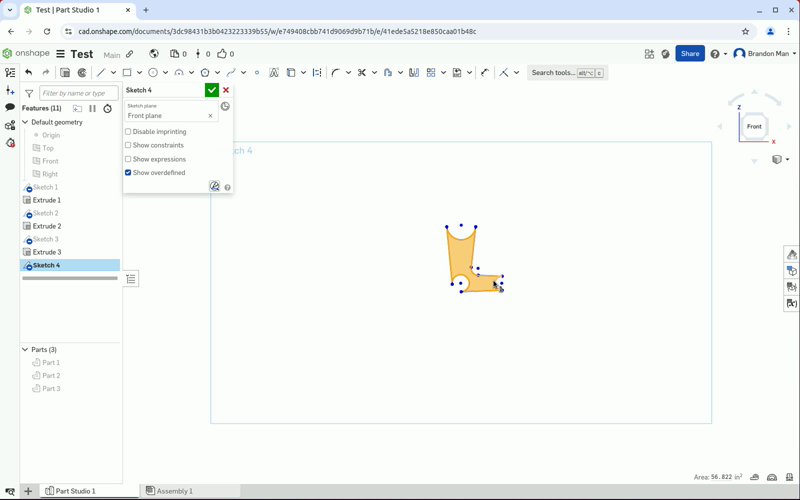
mouse_move(73, 352)
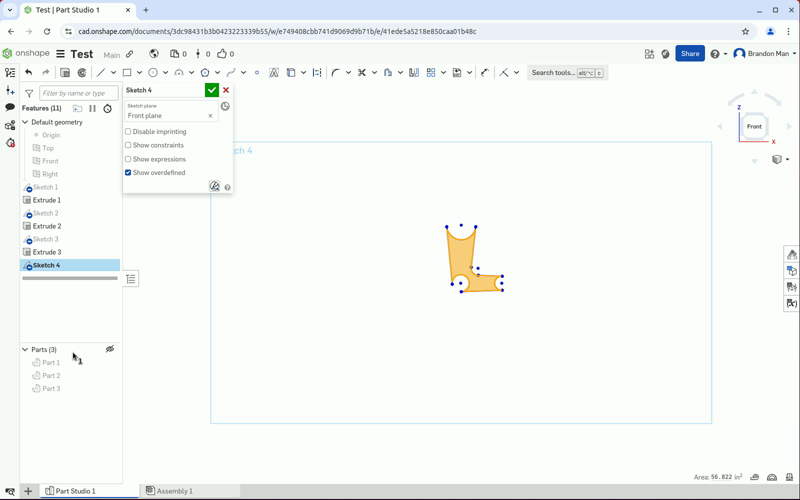
key(shift+y)
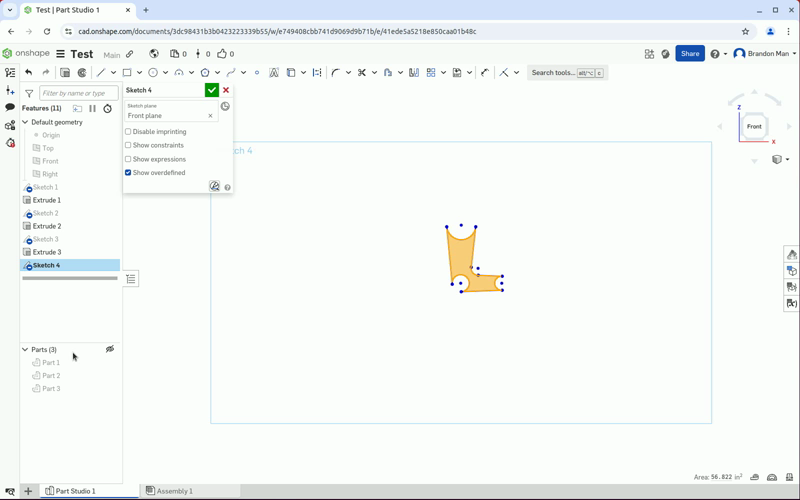
key(shift+e)
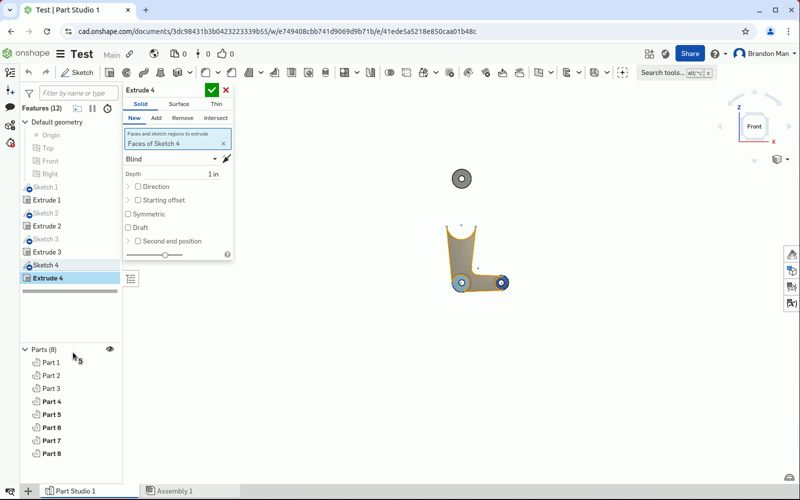
mouse_move(143, 106)
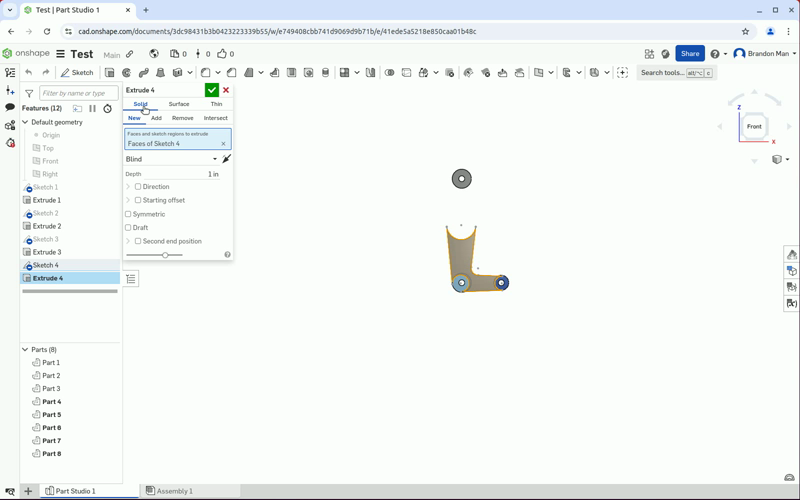
click(143, 106)
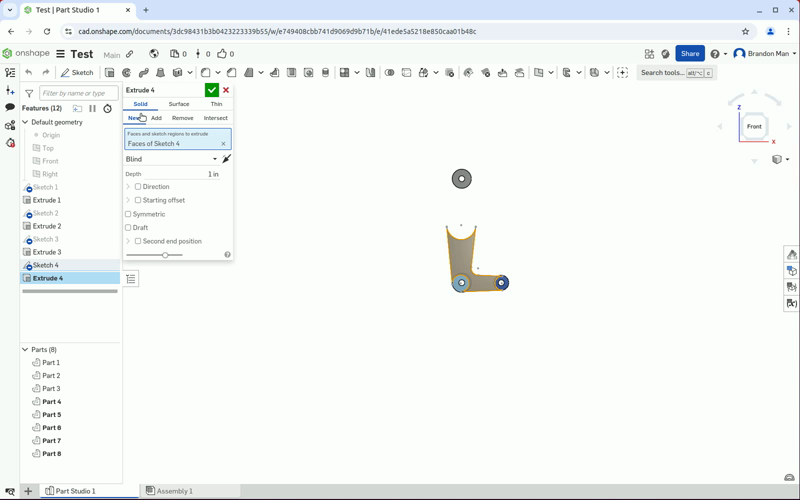
mouse_move(137, 120)
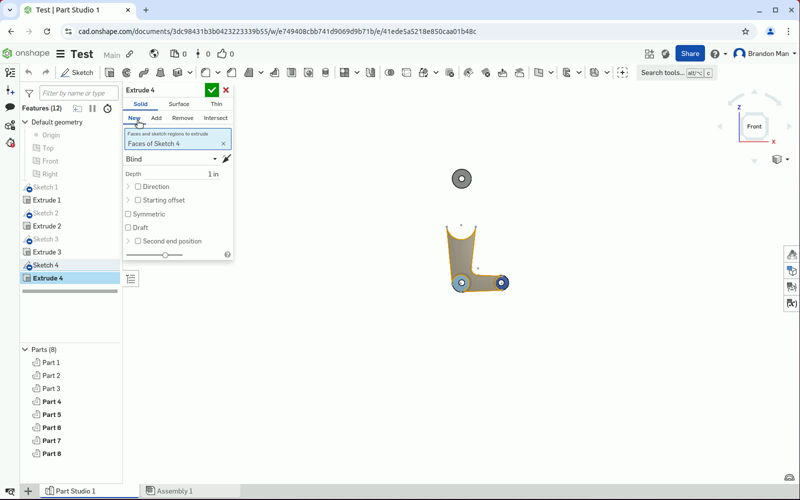
click(137, 120)
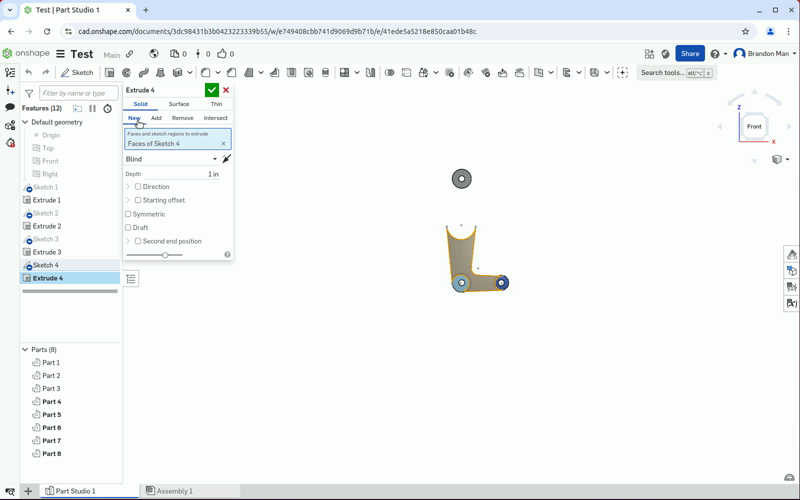
key(tab, 4)
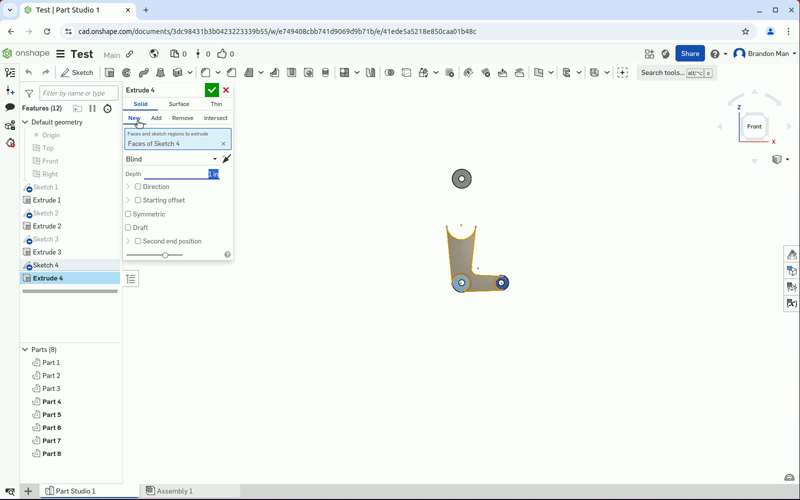
text(0.481)
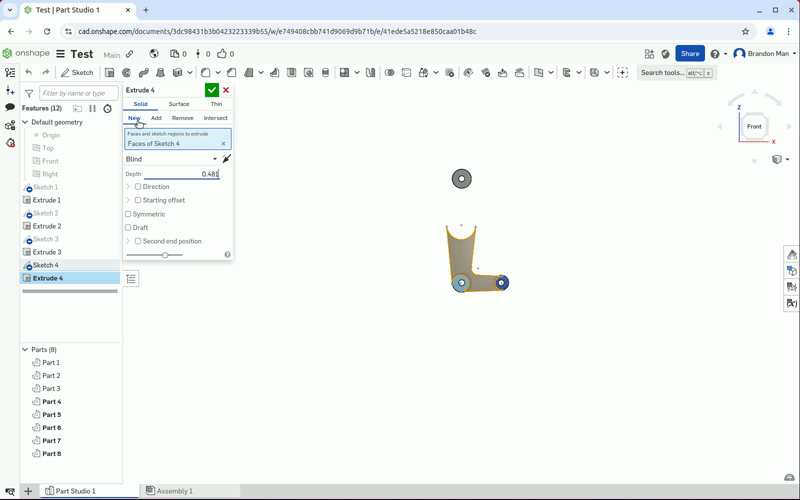
key(enter)
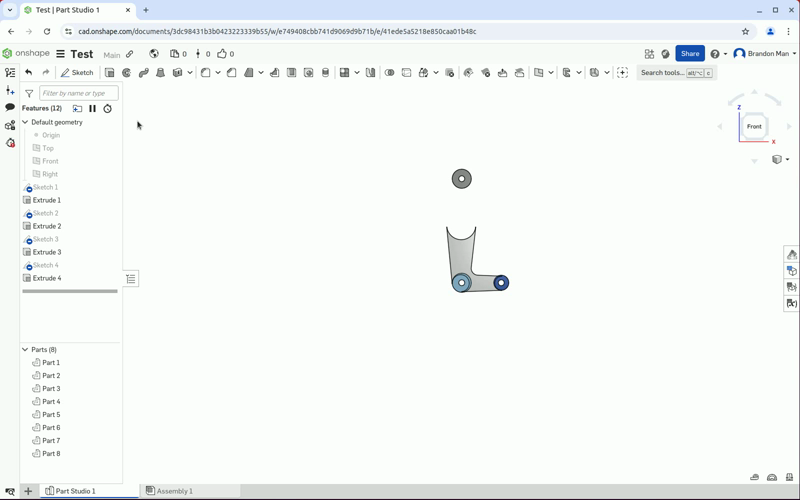
key(shift+h)
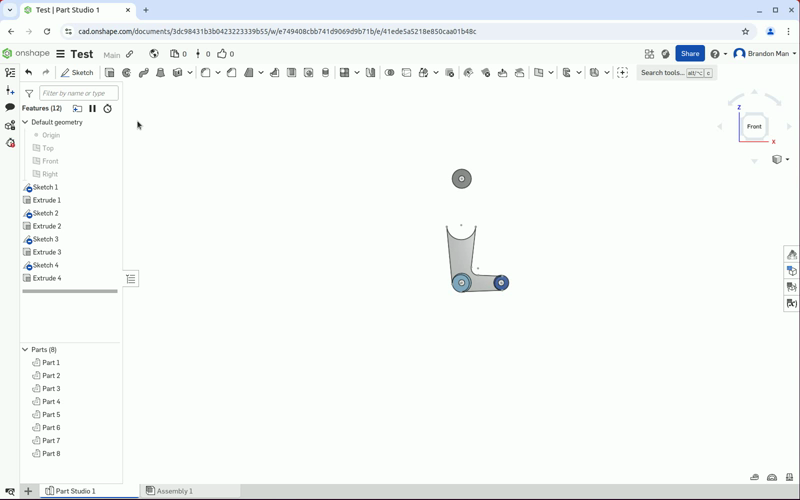
key(shift+h)
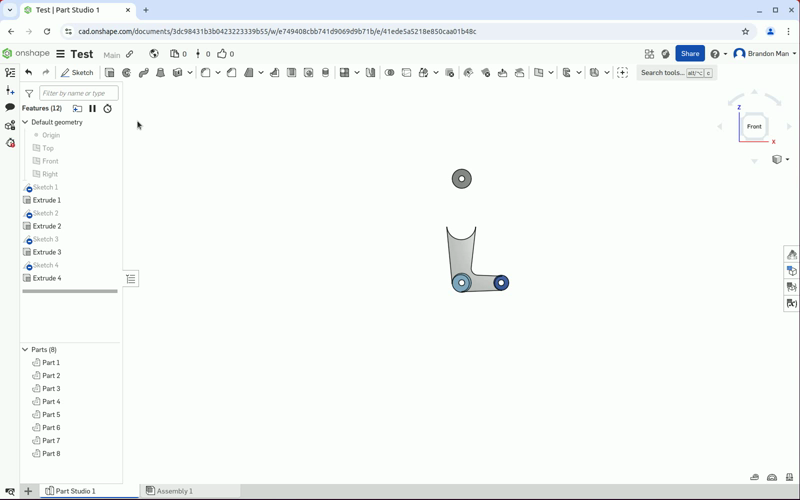
mouse_move(73, 189)
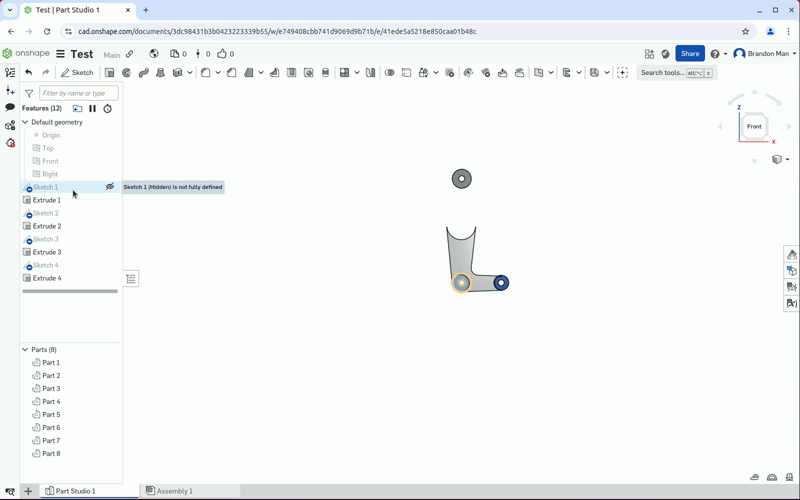
click(73, 189)
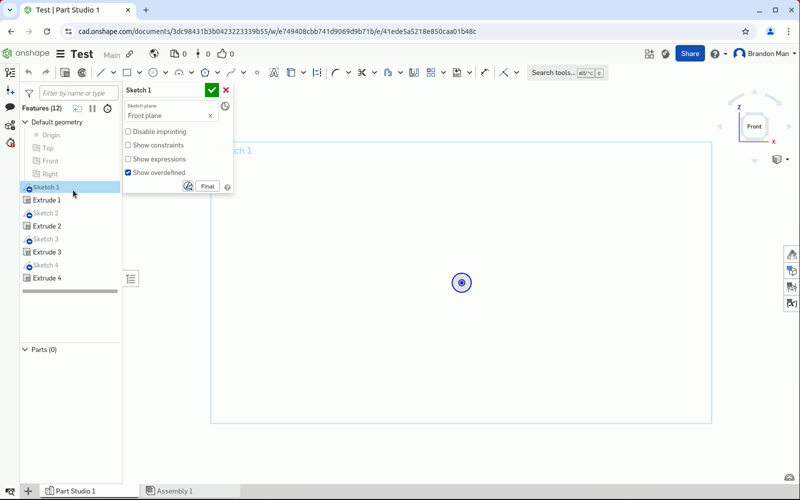
mouse_move(229, 92)
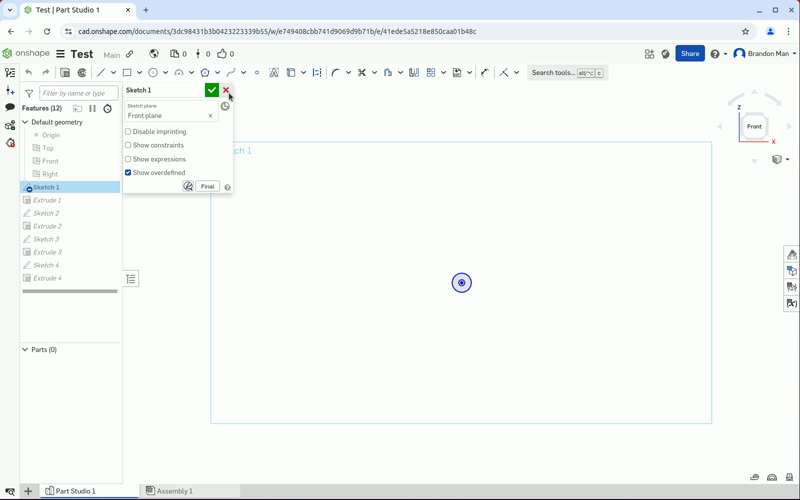
click(229, 92)
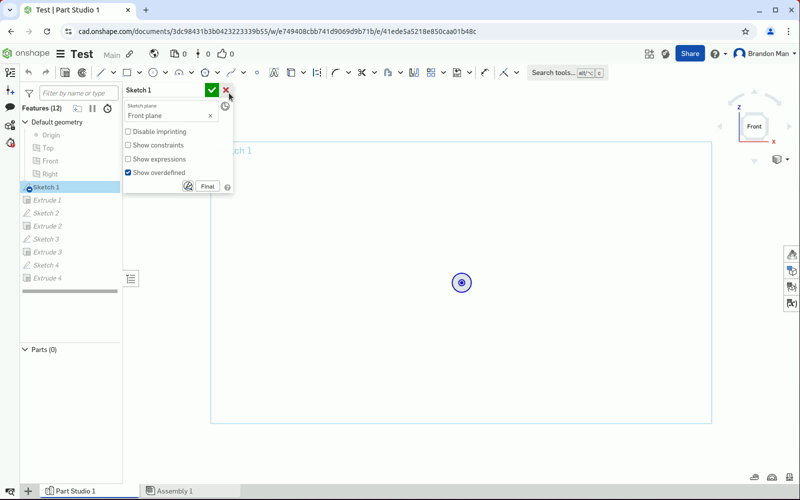
key(shift+s)
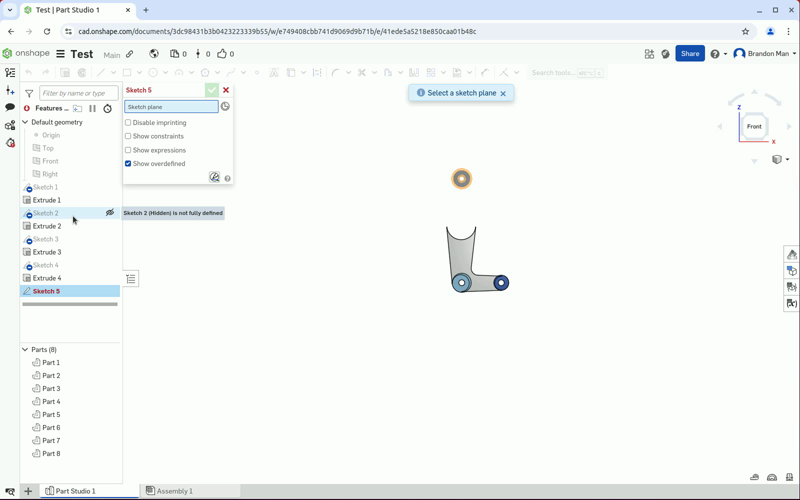
scroll(3)
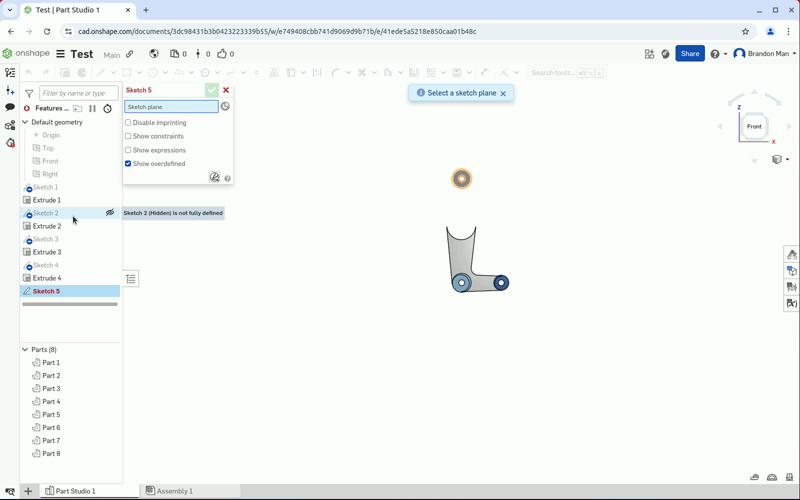
mouse_move(73, 163)
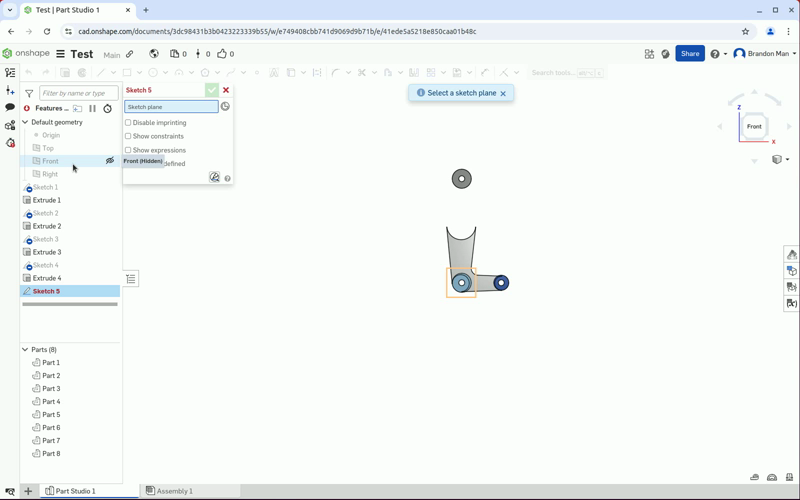
click(73, 163)
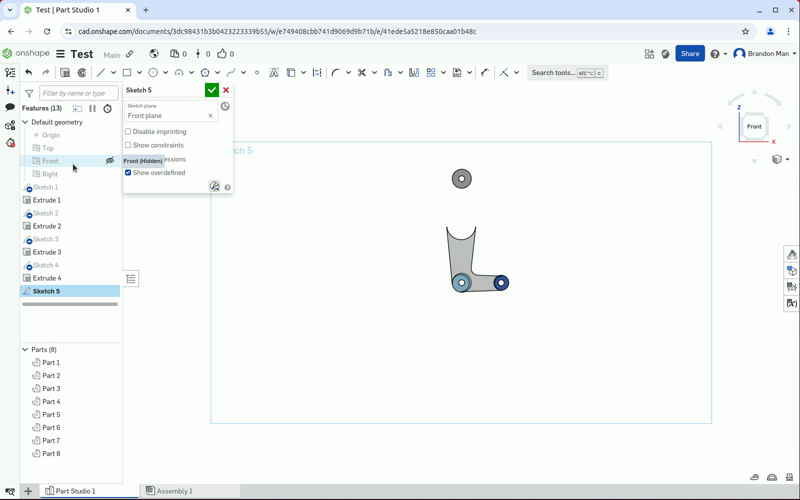
mouse_move(73, 352)
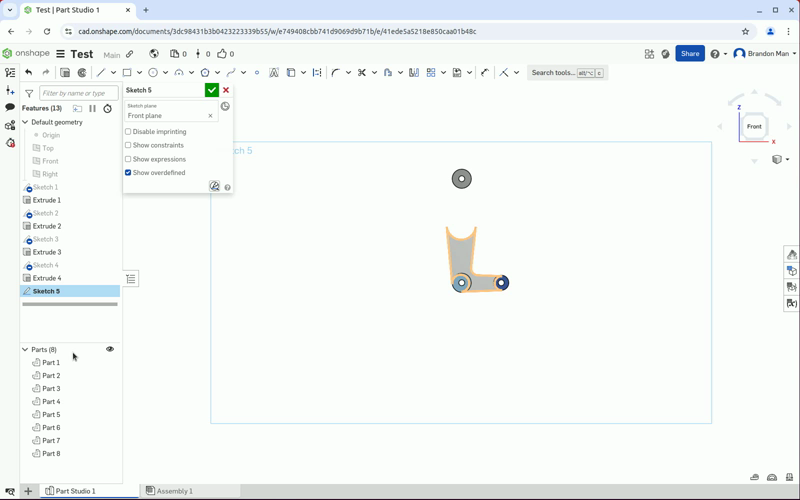
key(y)
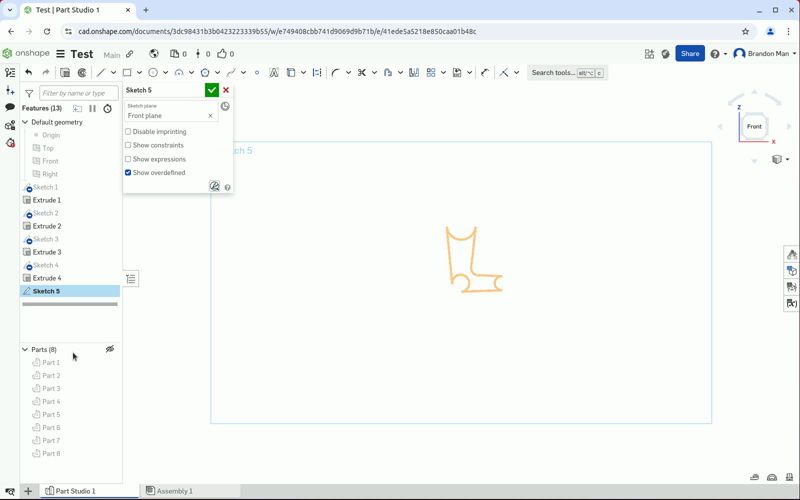
key(a)
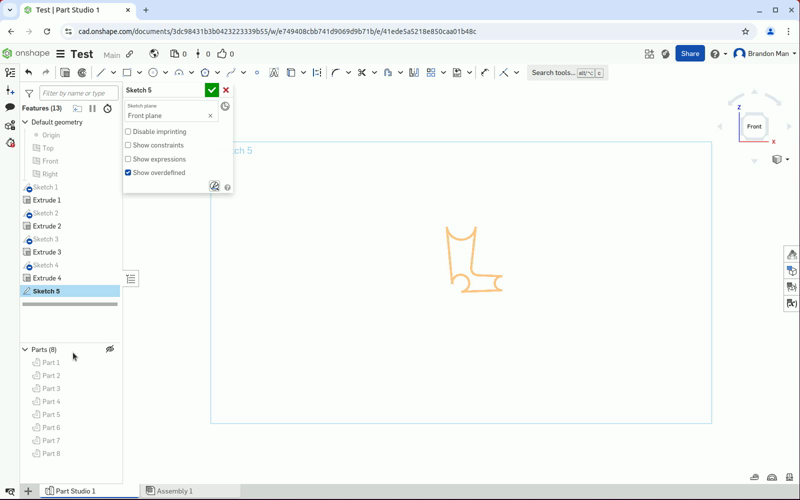
key_down(shift)
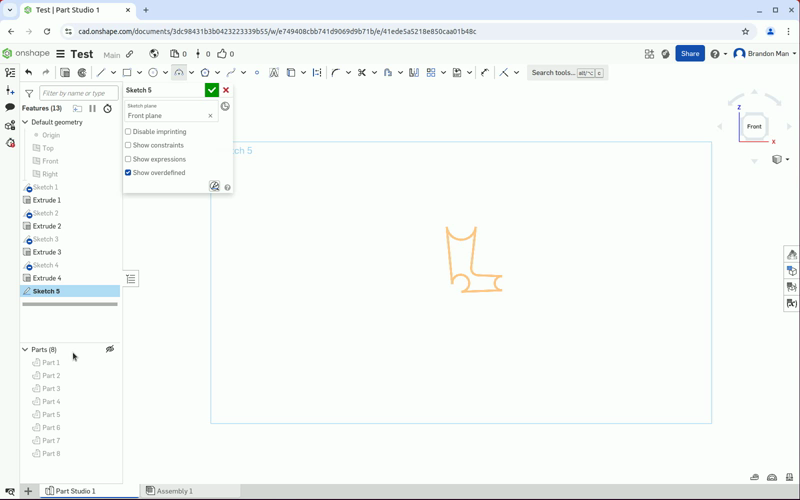
mouse_move(446, 223)
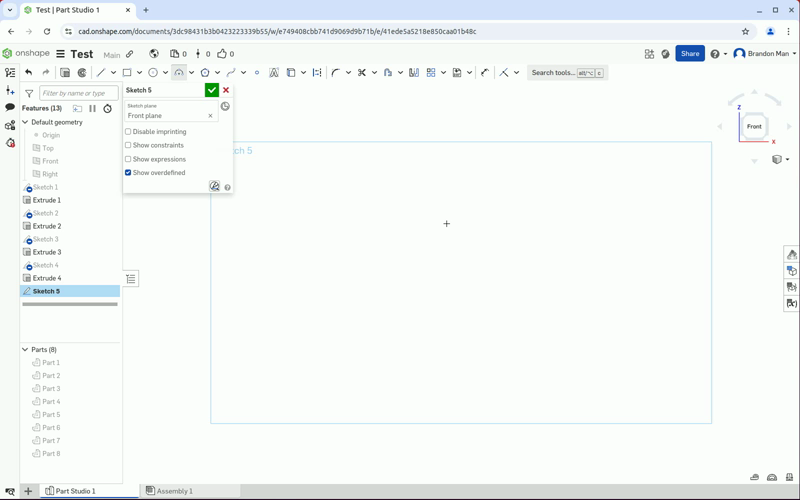
click(446, 223)
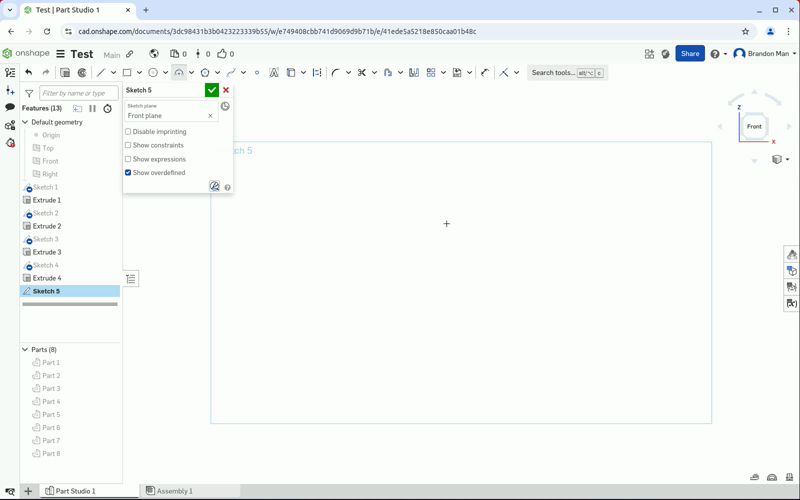
key_up(shift)
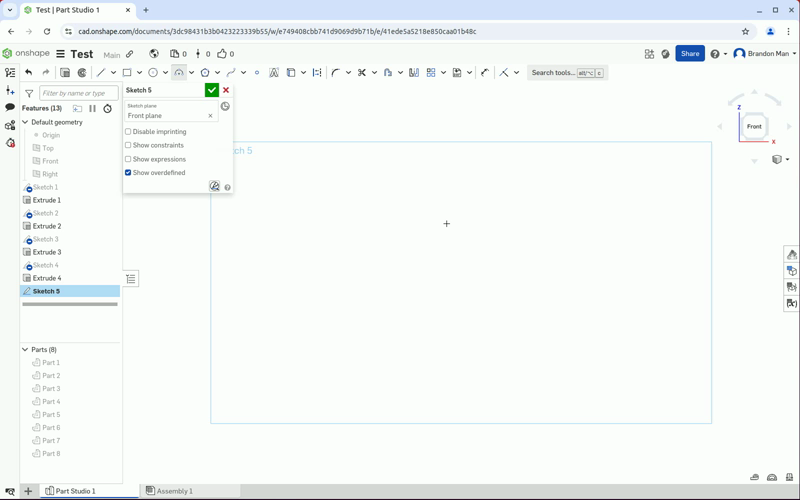
key_down(shift)
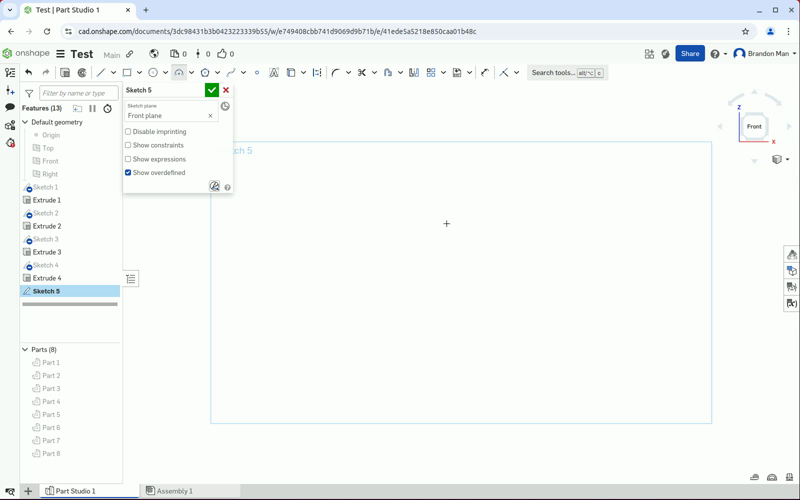
mouse_move(476, 223)
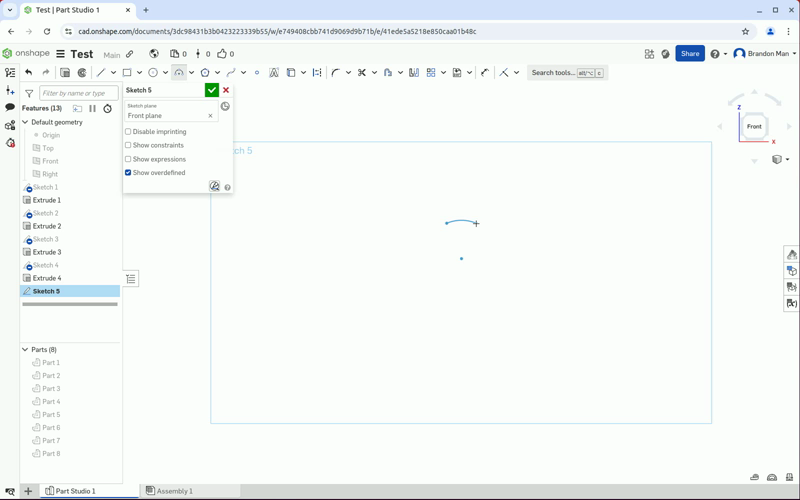
click(476, 223)
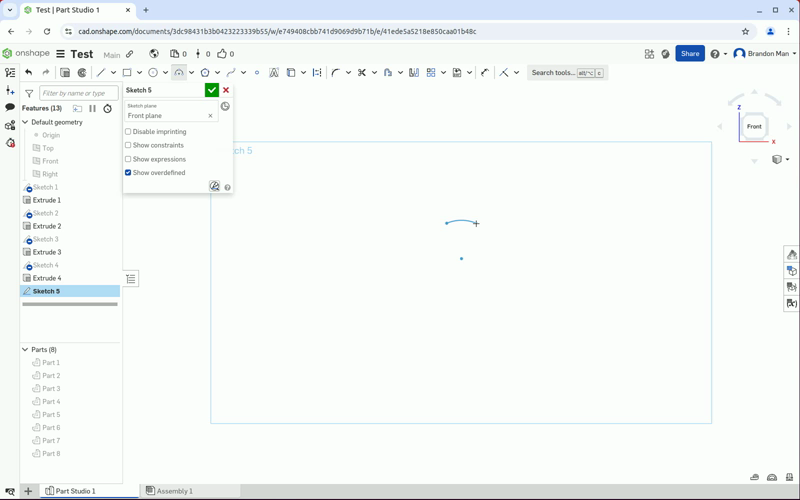
mouse_move(461, 210)
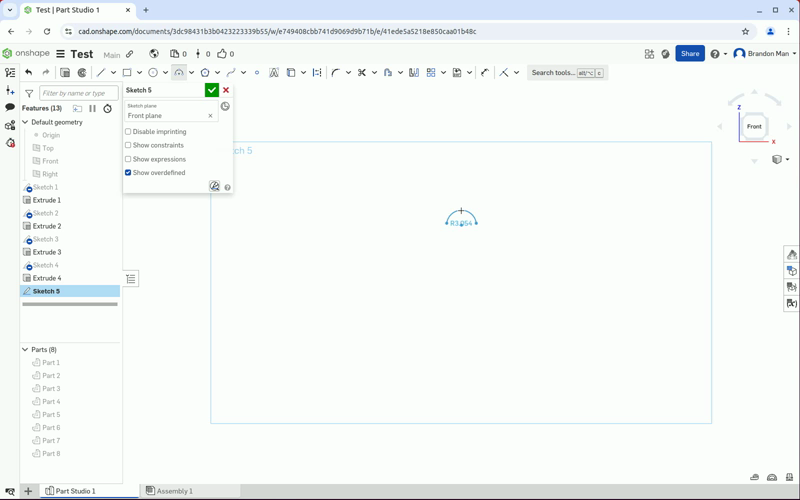
click(461, 210)
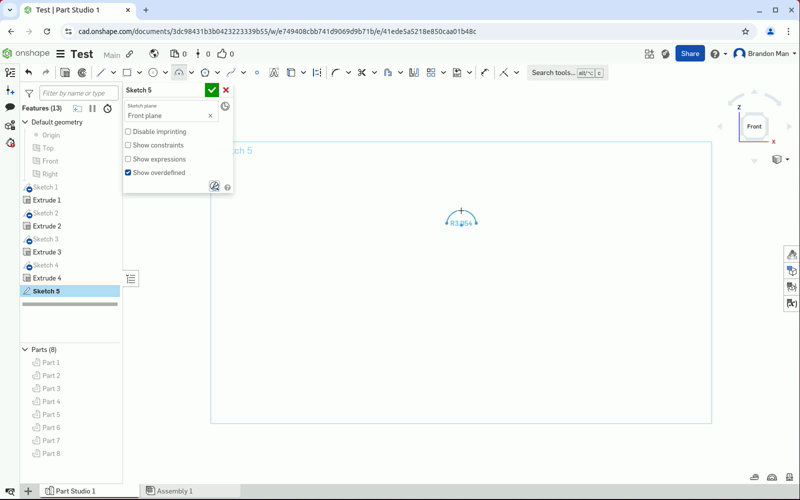
key_up(shift)
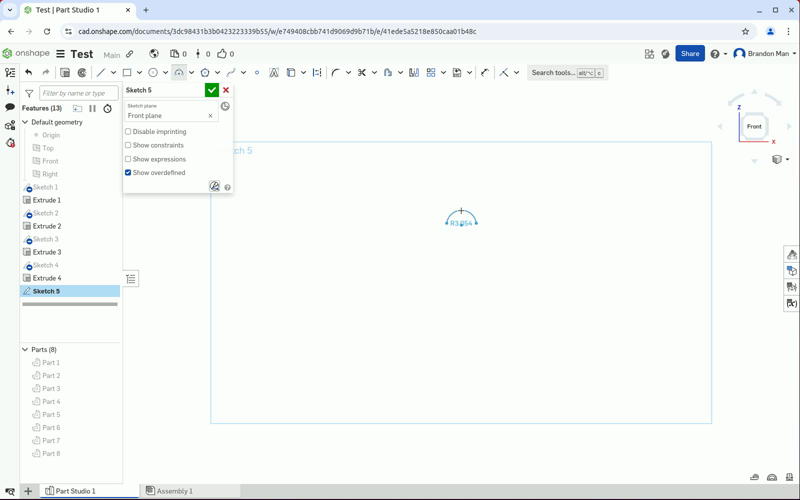
key(esc)
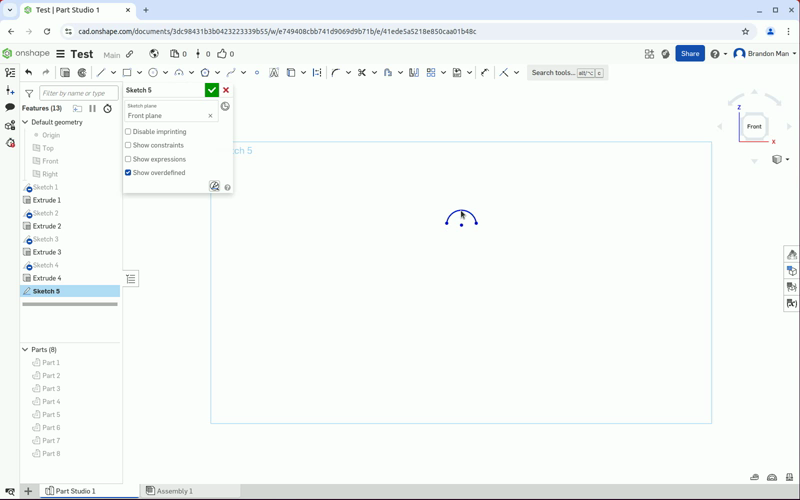
key(l)
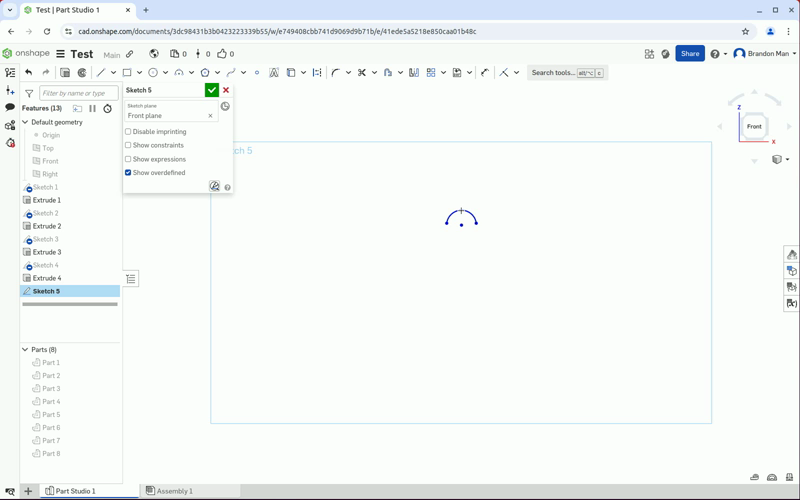
mouse_move(476, 223)
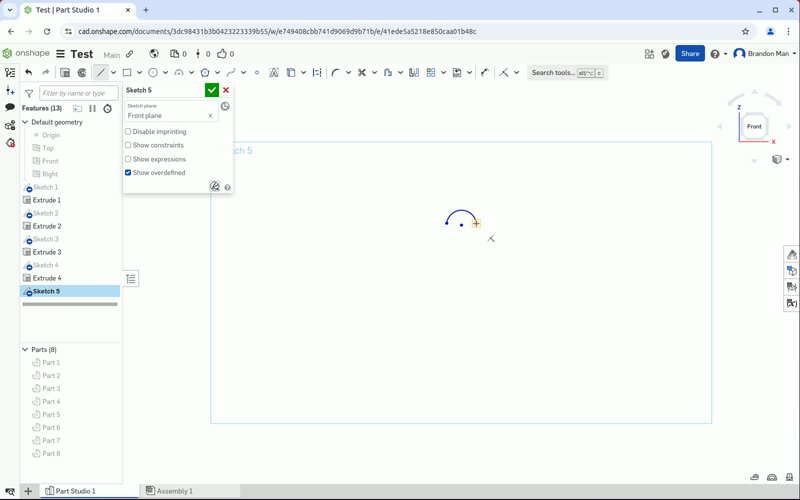
click(476, 223)
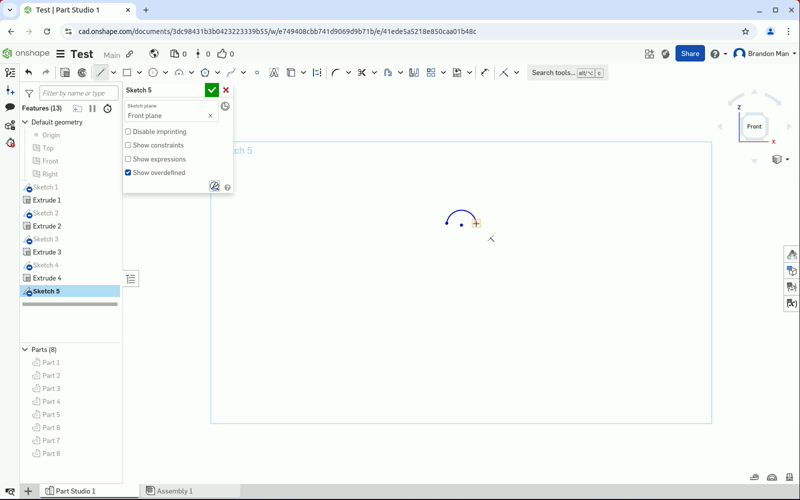
key_down(shift)
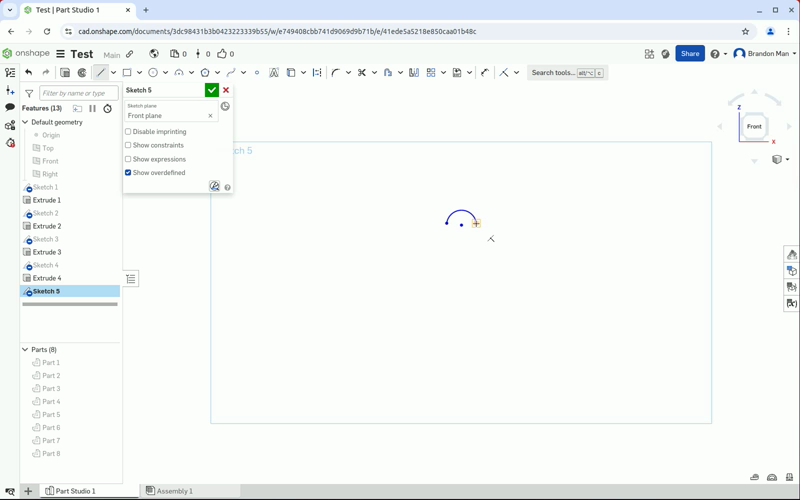
mouse_move(506, 223)
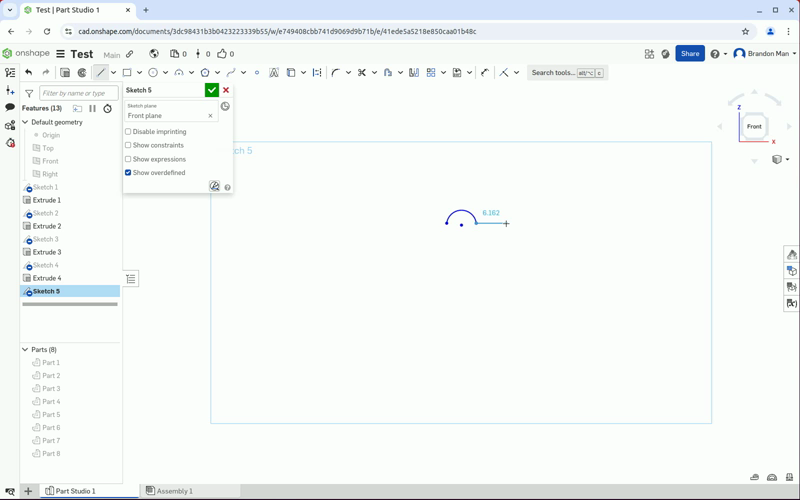
mouse_move(470, 176)
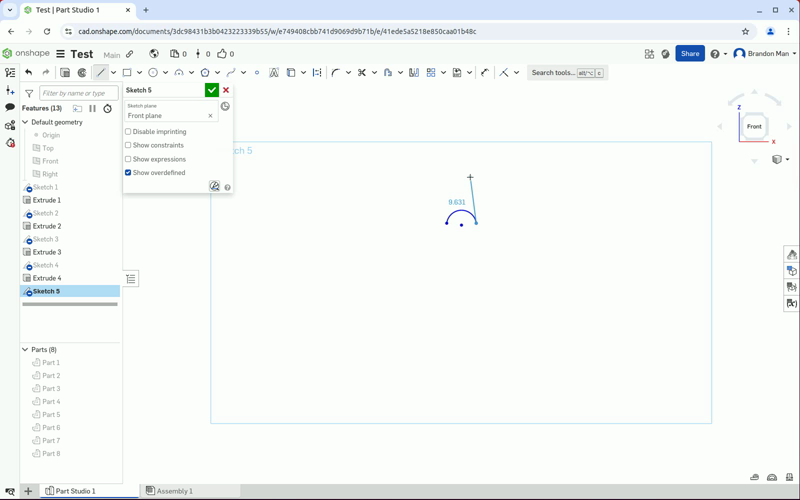
click(470, 176)
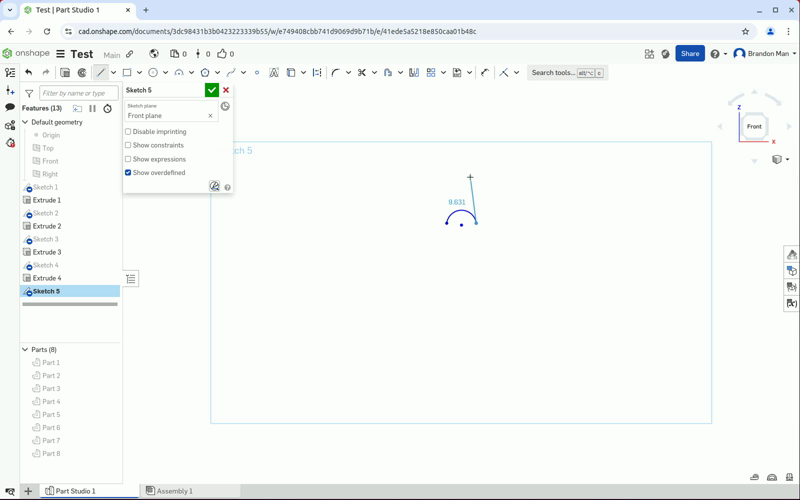
key_up(shift)
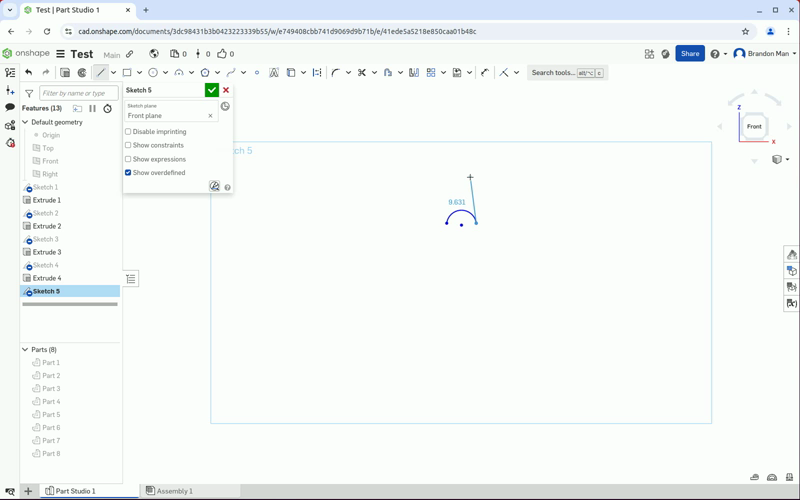
key(esc)
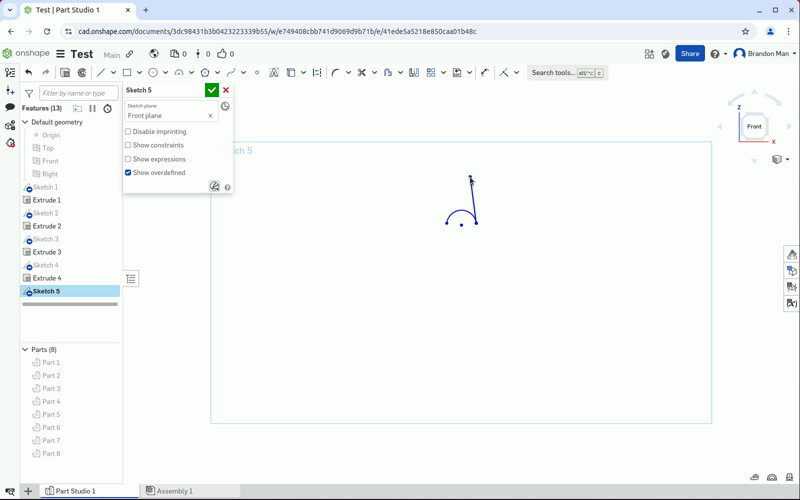
key(a)
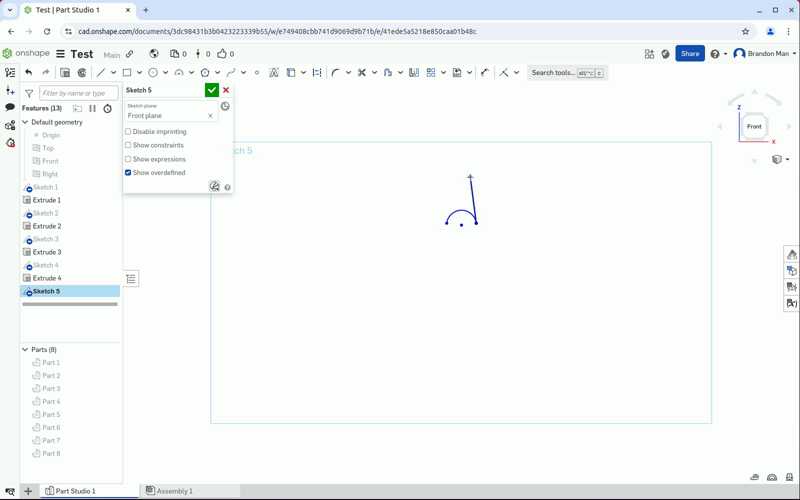
mouse_move(470, 176)
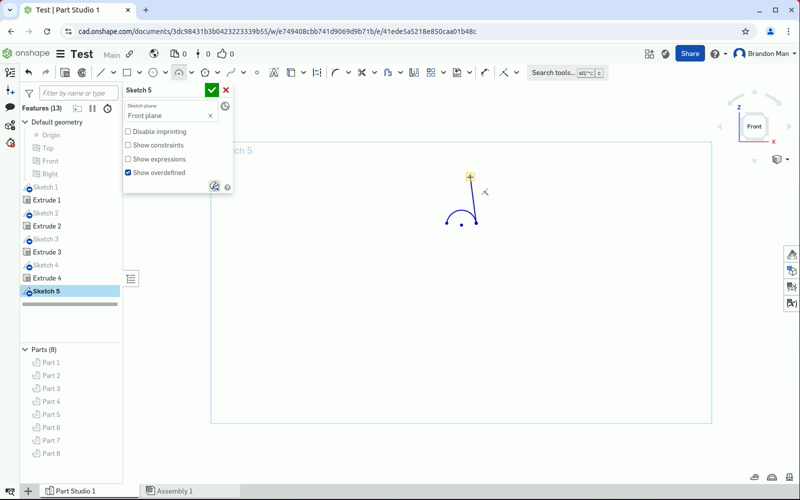
click(470, 176)
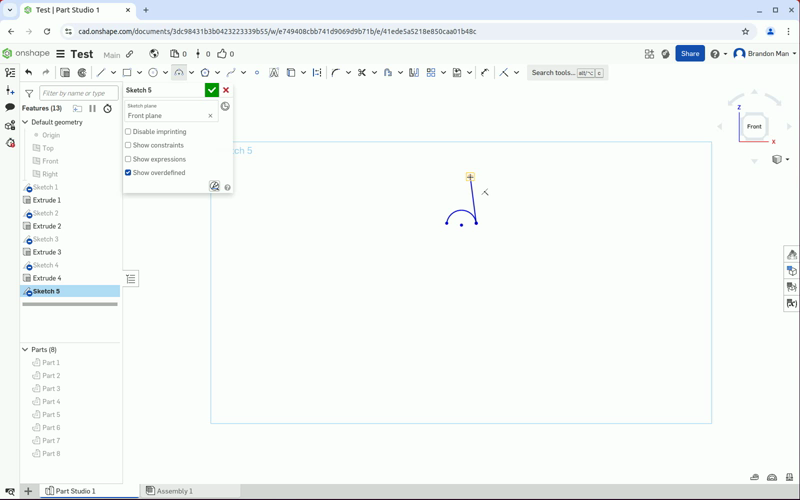
key_down(shift)
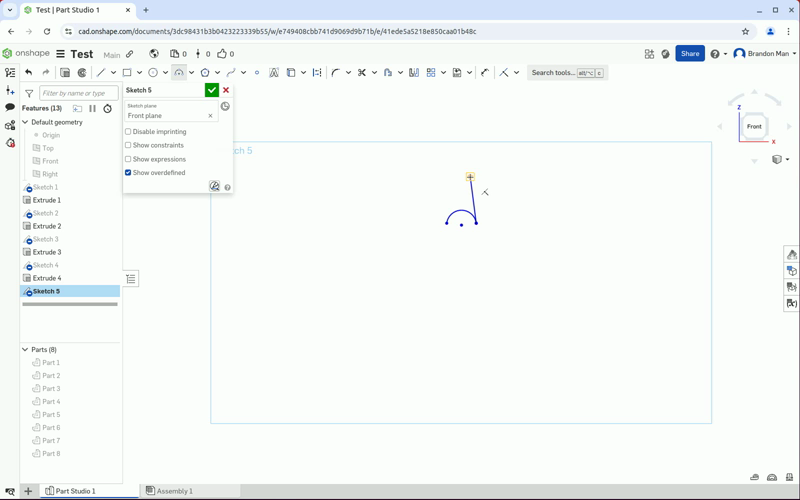
mouse_move(452, 176)
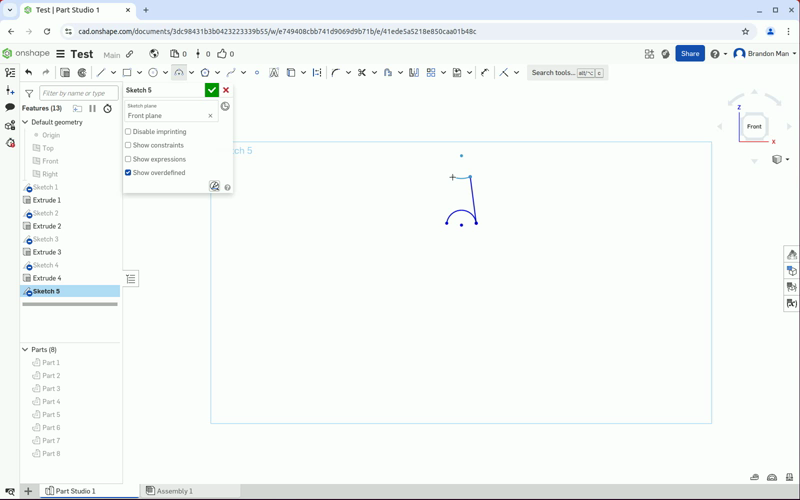
click(452, 176)
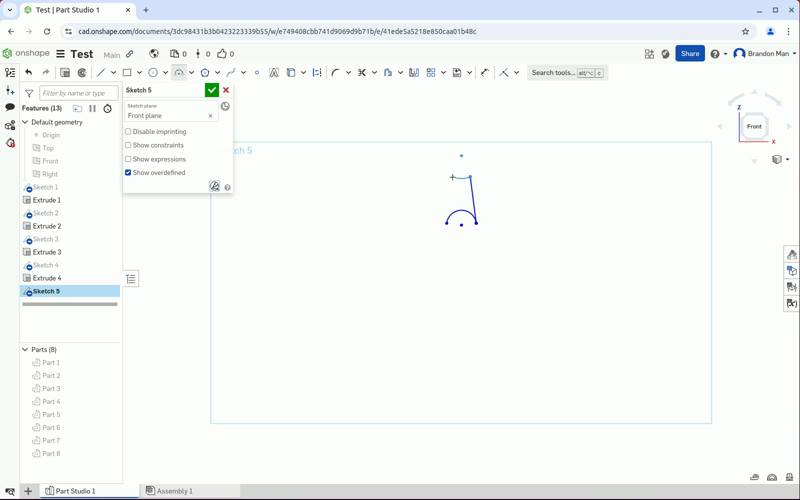
mouse_move(461, 186)
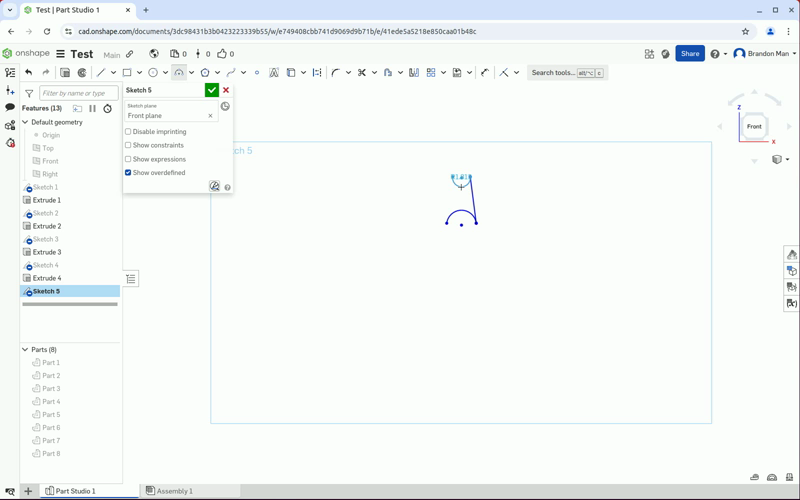
click(461, 186)
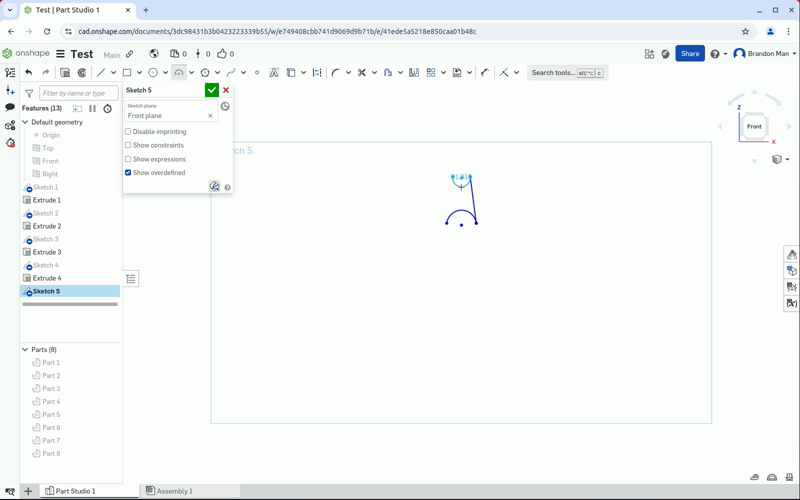
key_up(shift)
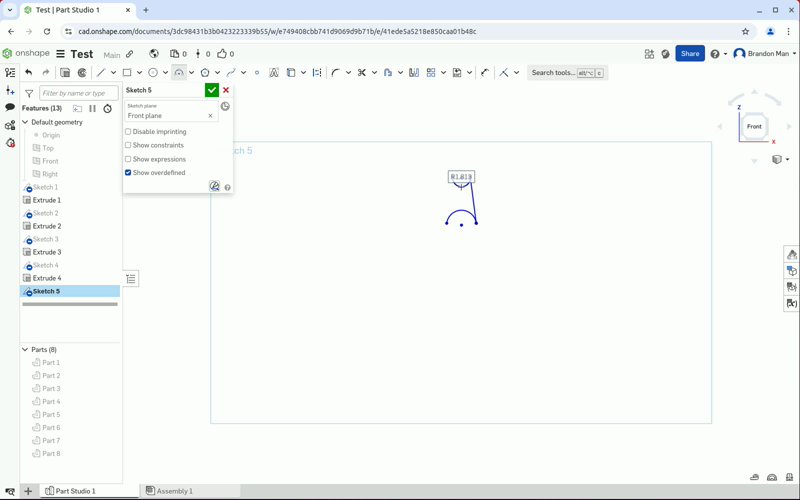
key(esc)
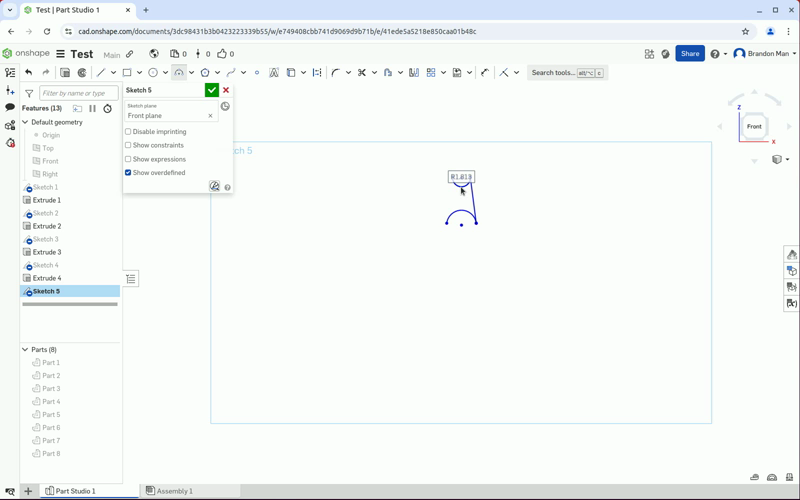
key(l)
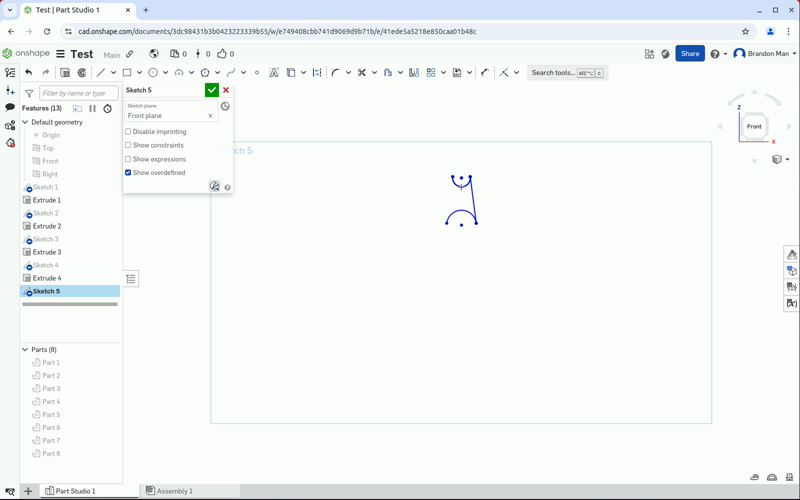
mouse_move(452, 176)
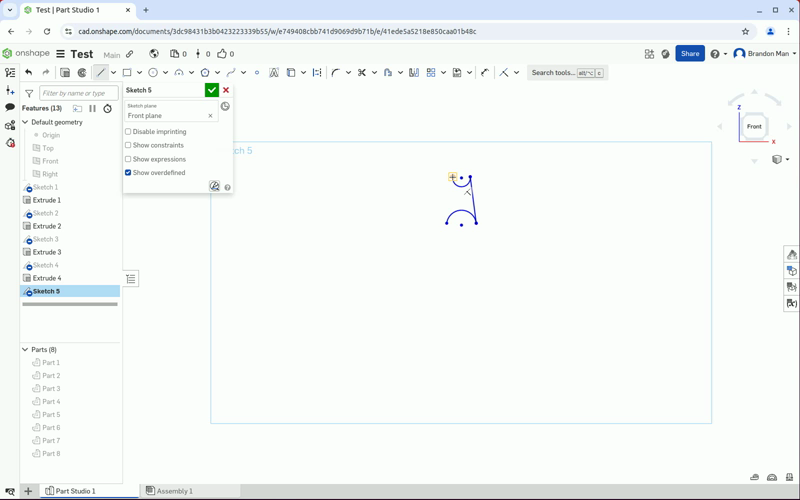
click(452, 176)
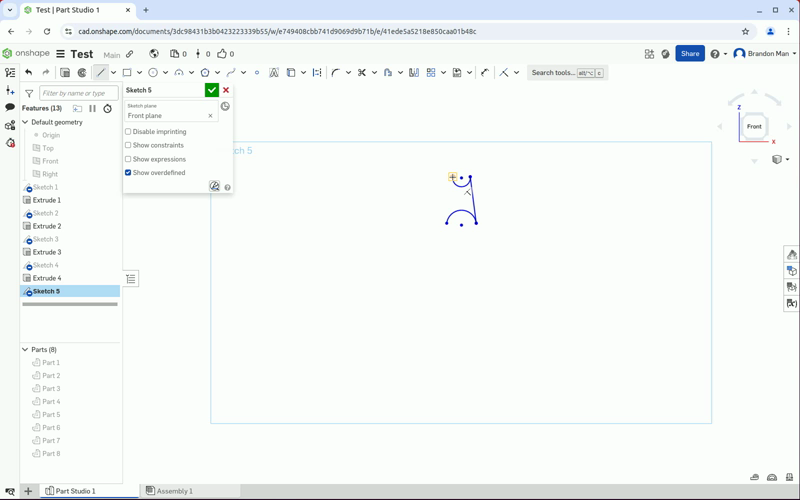
mouse_move(482, 176)
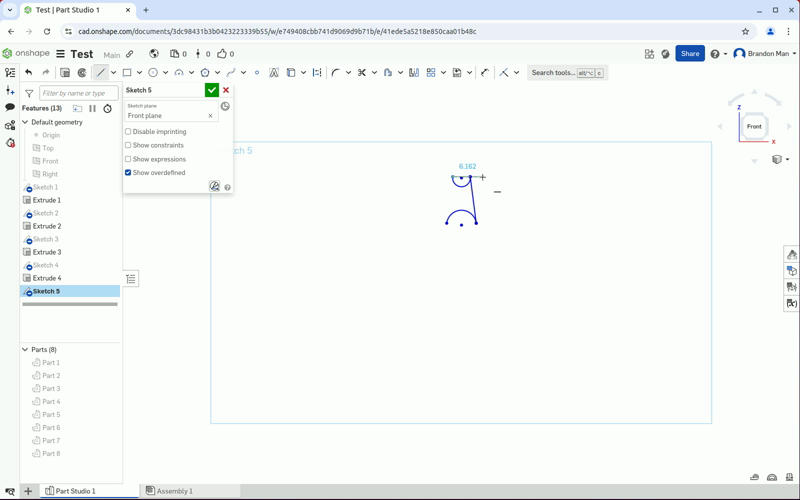
key_down(shift)
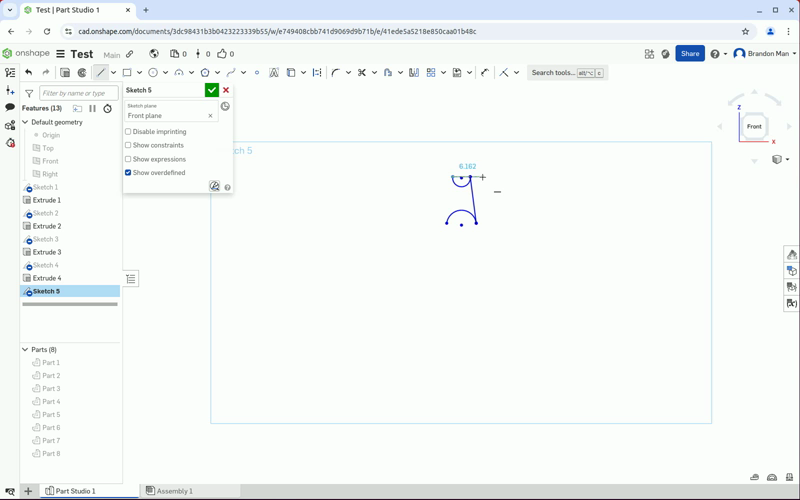
mouse_move(446, 223)
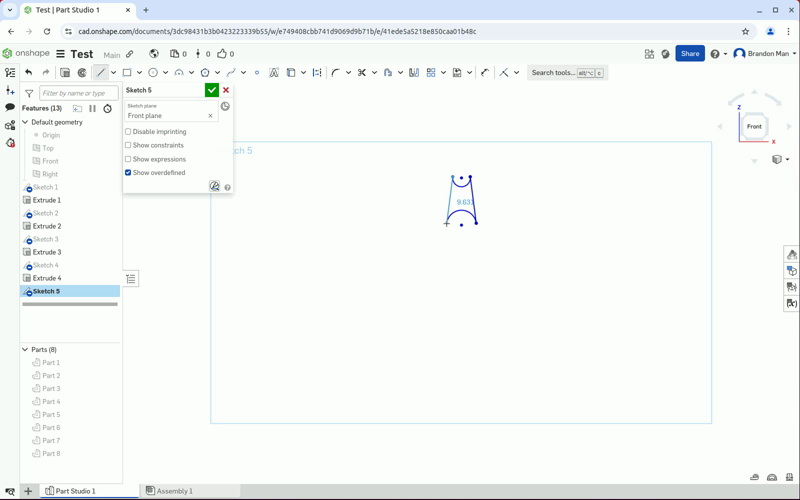
key_up(shift)
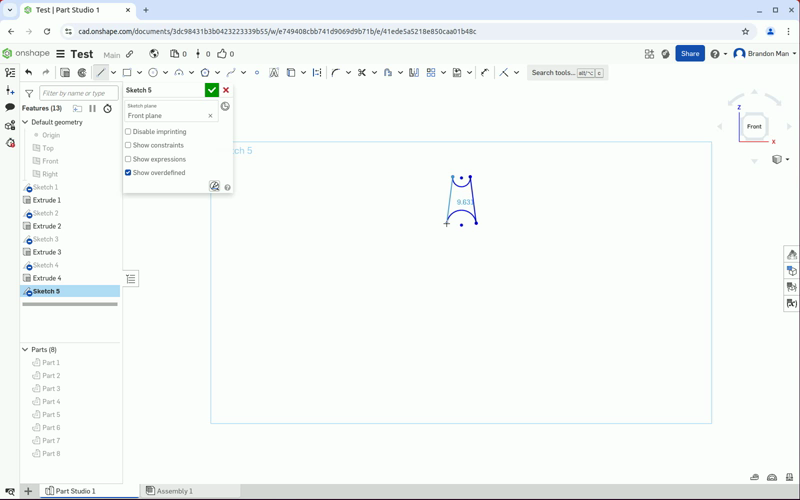
click(446, 223)
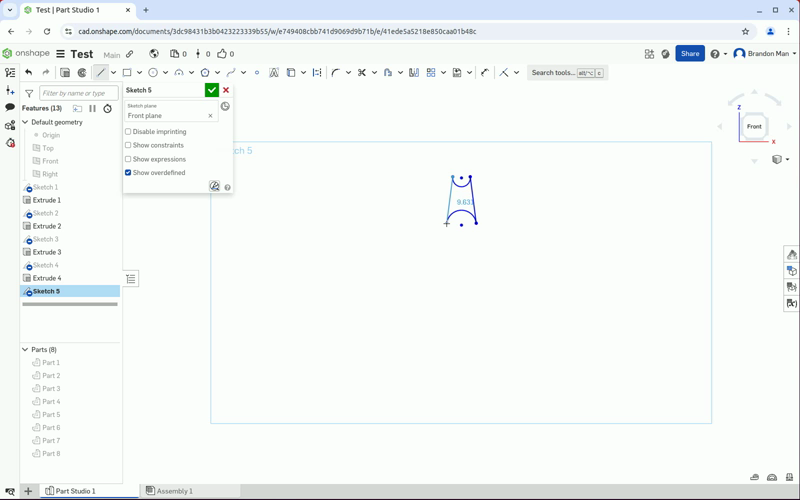
key(esc)
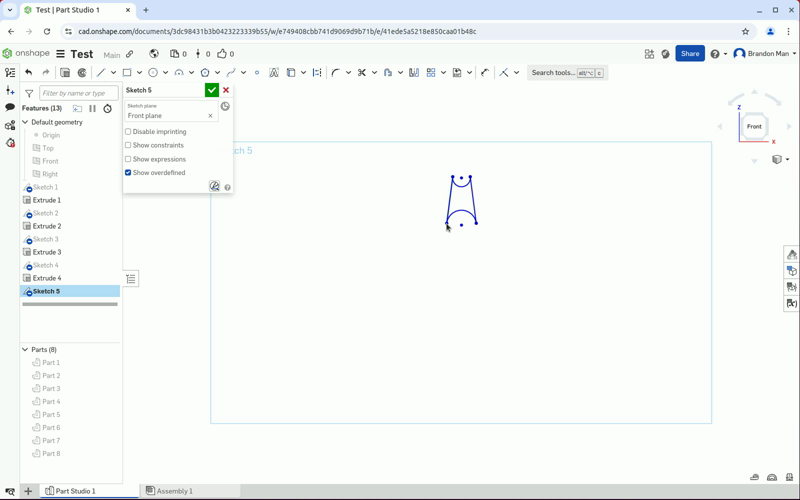
key(c)
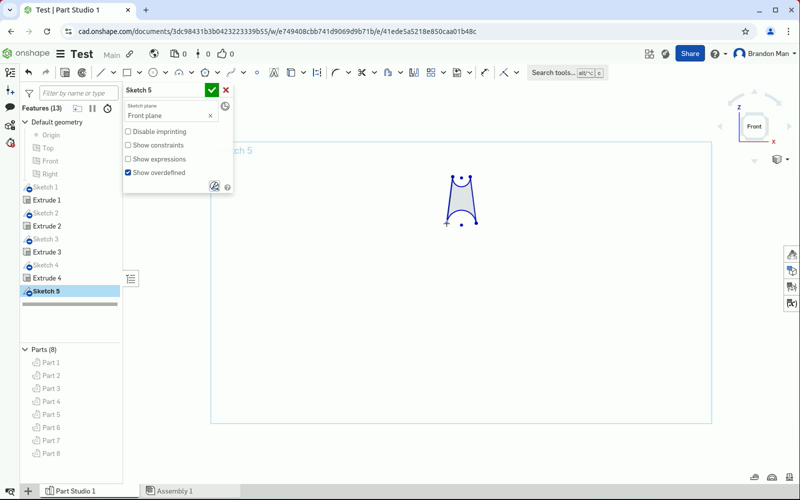
key_down(shift)
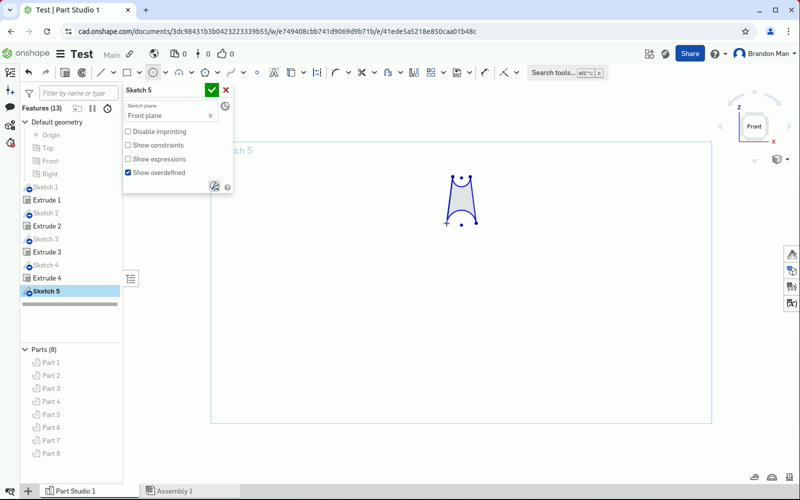
mouse_move(458, 191)
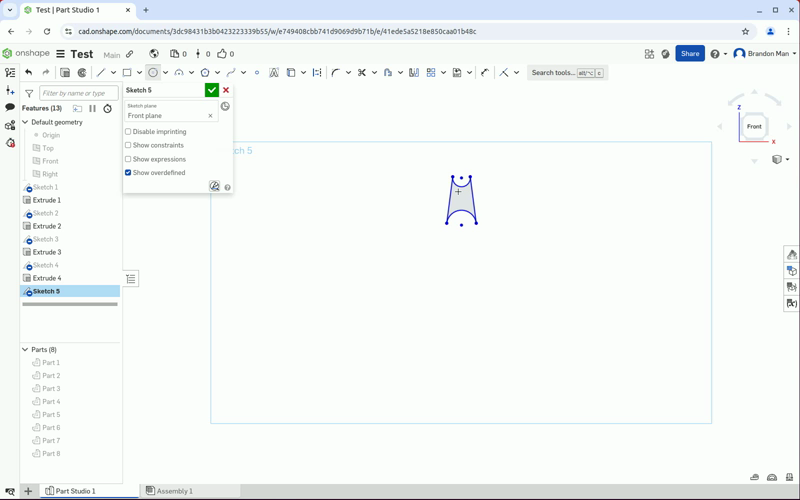
click(458, 191)
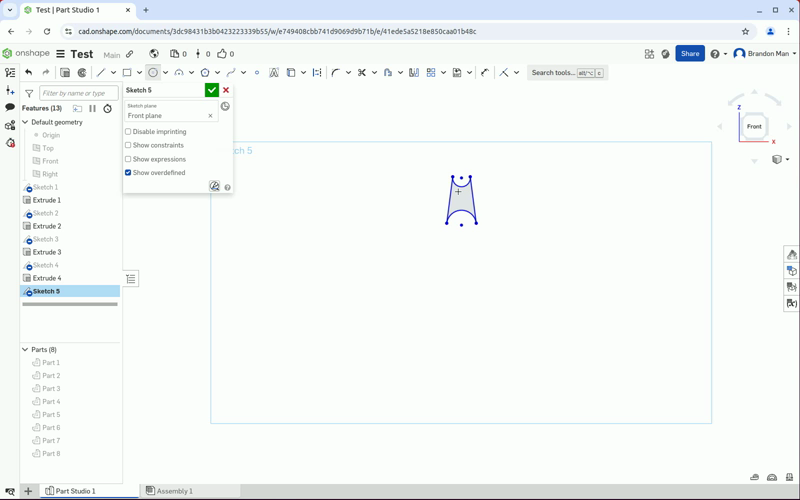
key_up(shift)
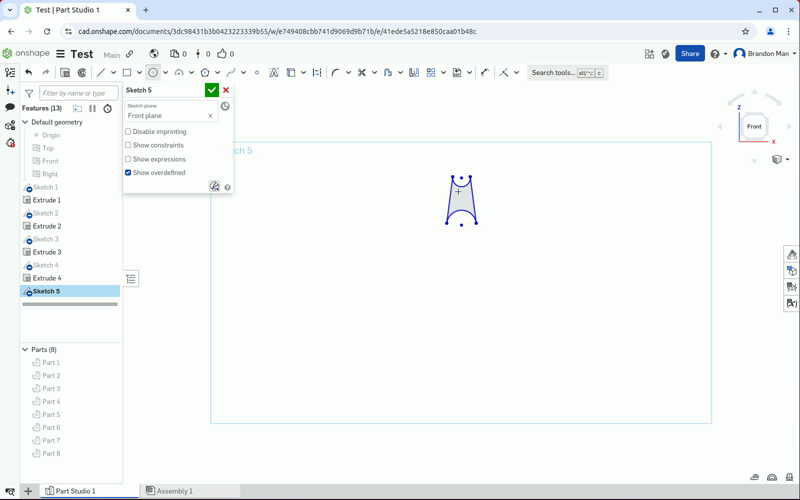
mouse_move(461, 191)
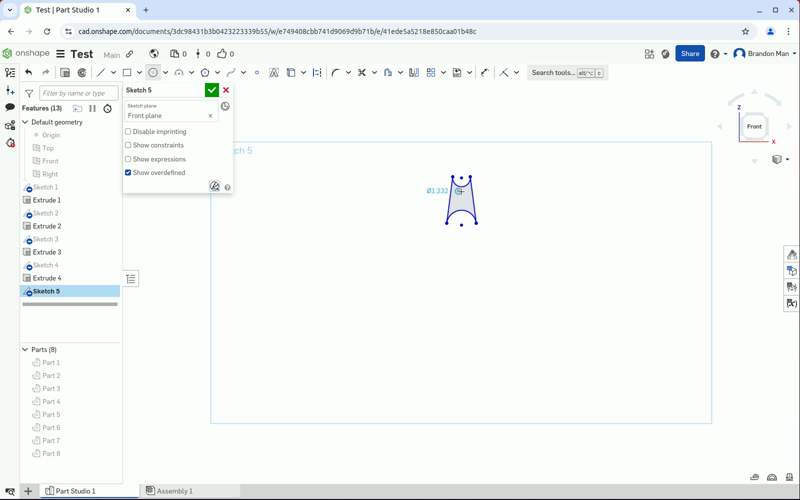
scroll(6)
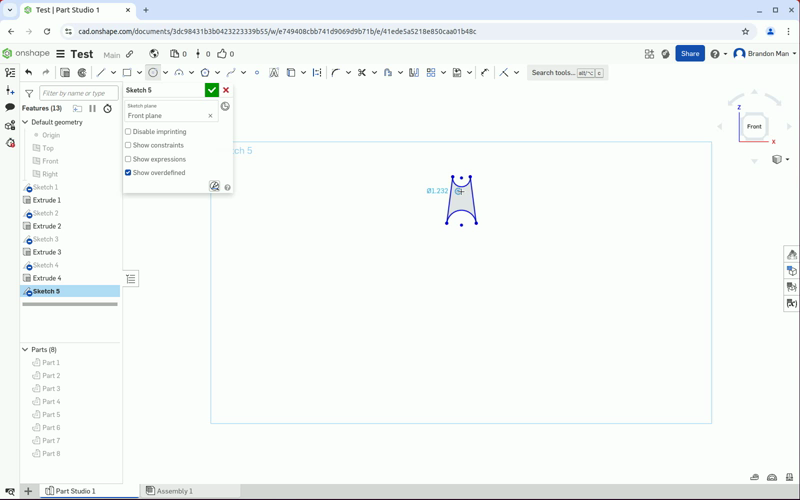
scroll(6)
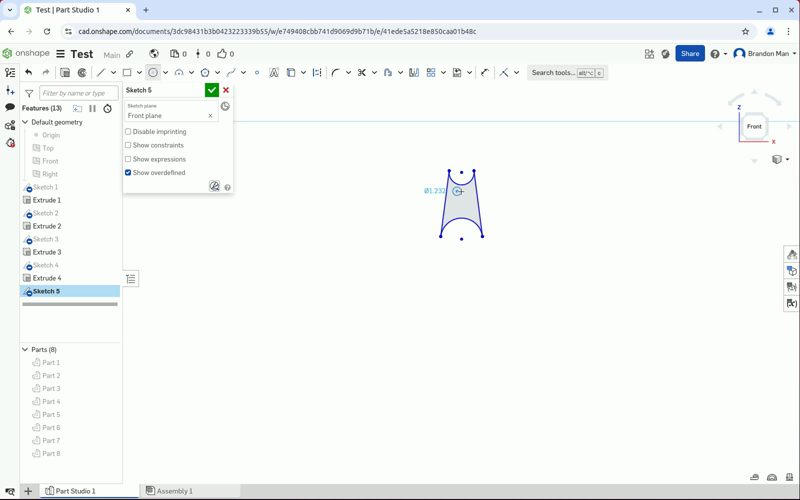
scroll(6)
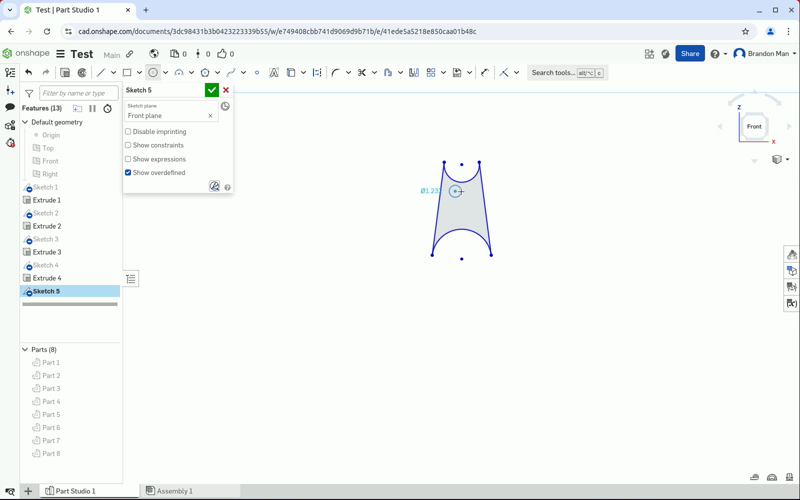
scroll(6)
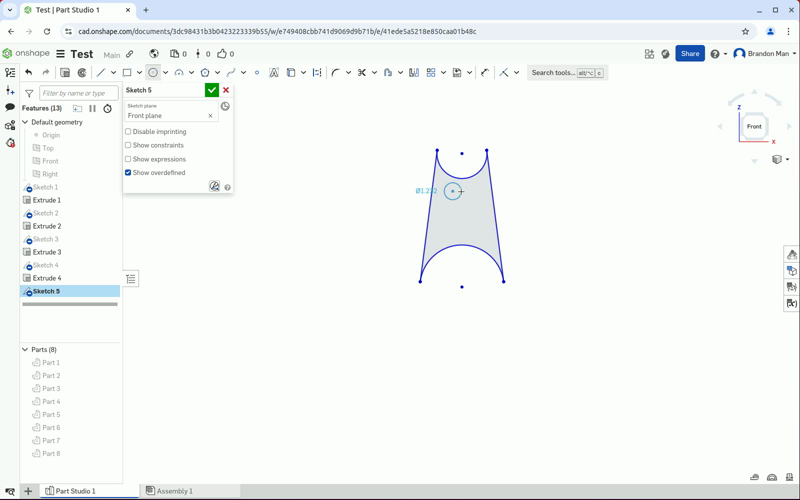
scroll(6)
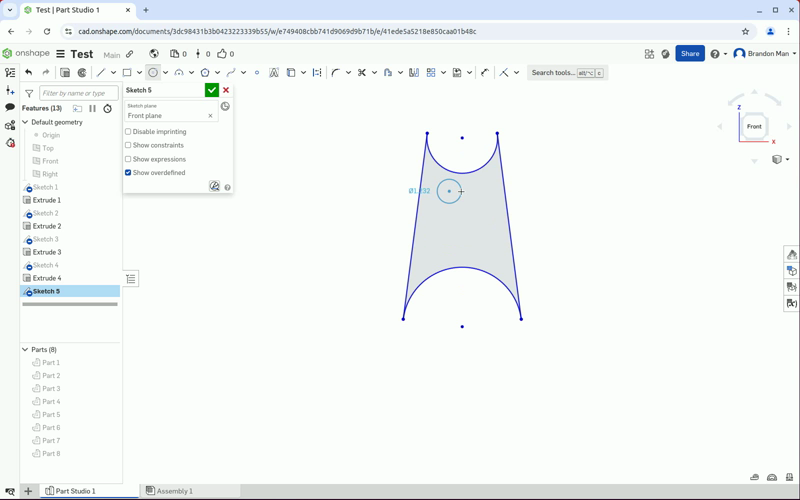
scroll(6)
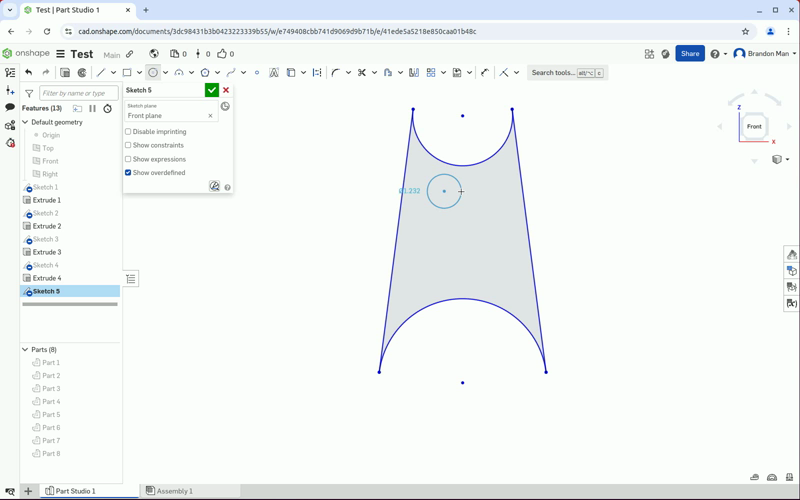
scroll(6)
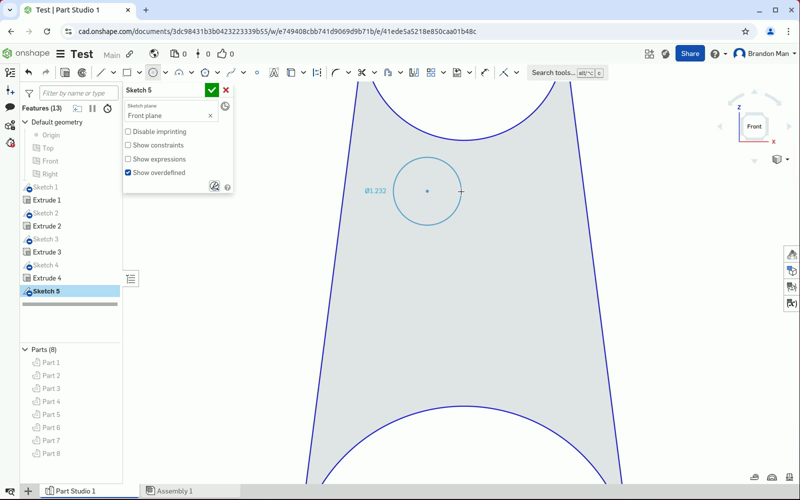
click(461, 191)
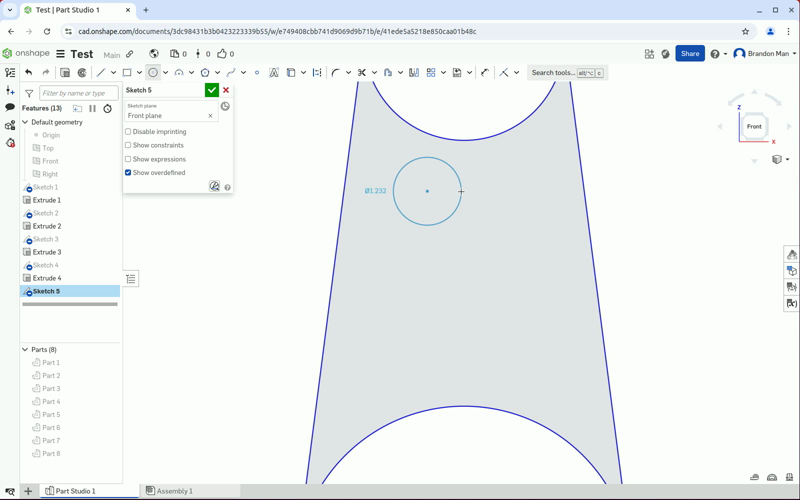
scroll(-6)
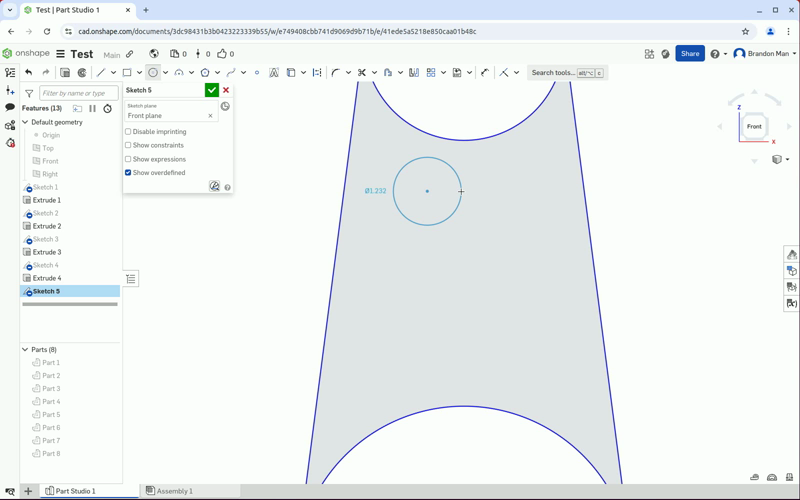
scroll(-6)
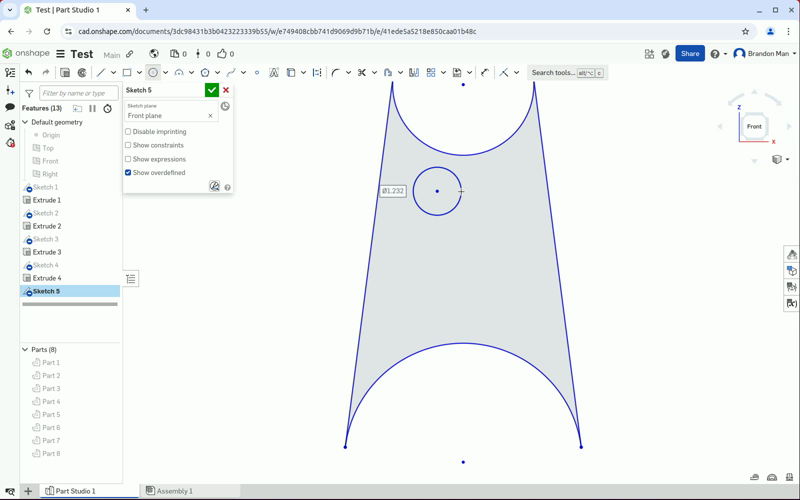
scroll(-6)
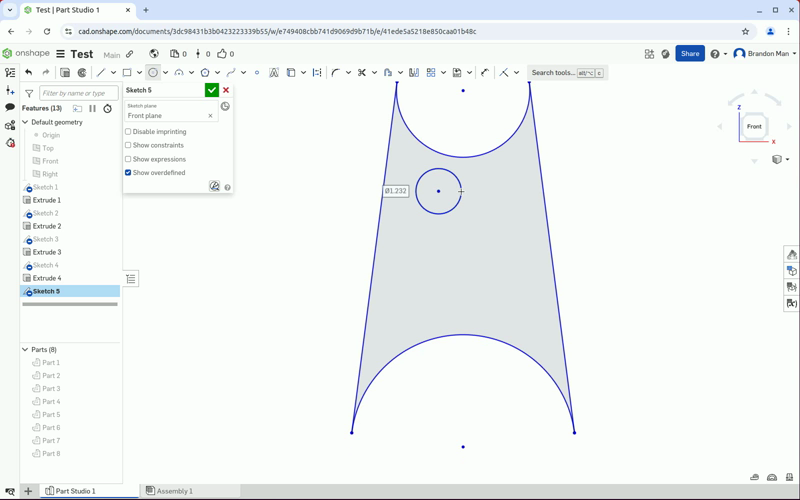
scroll(-6)
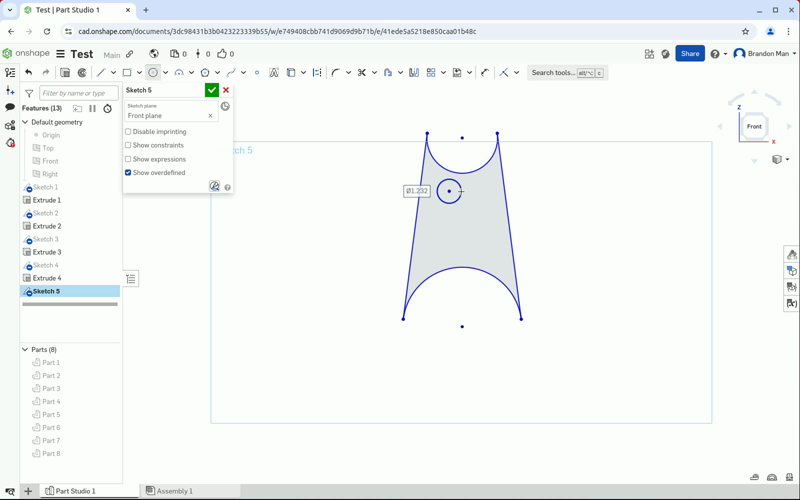
scroll(-6)
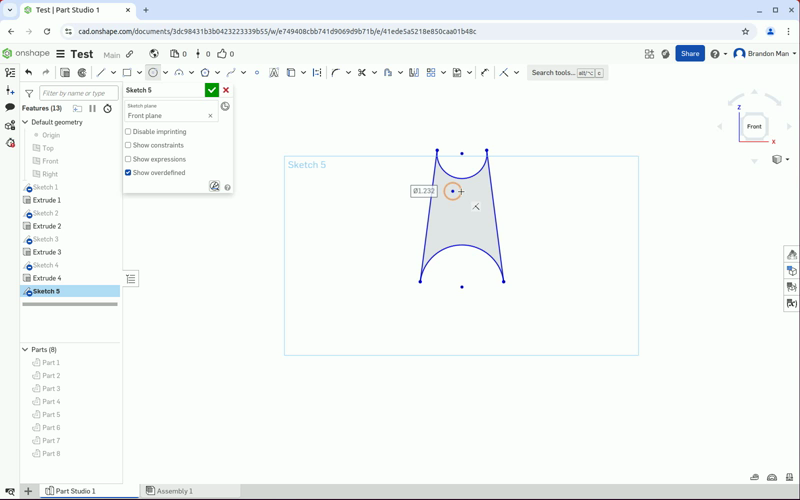
scroll(-6)
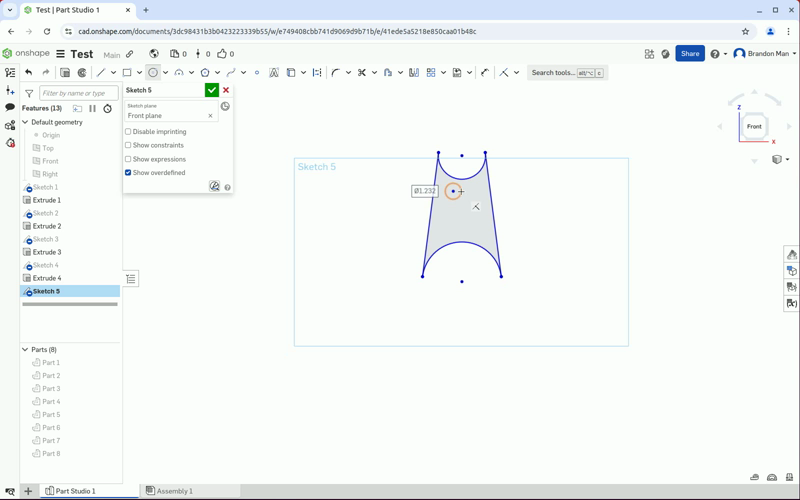
scroll(-6)
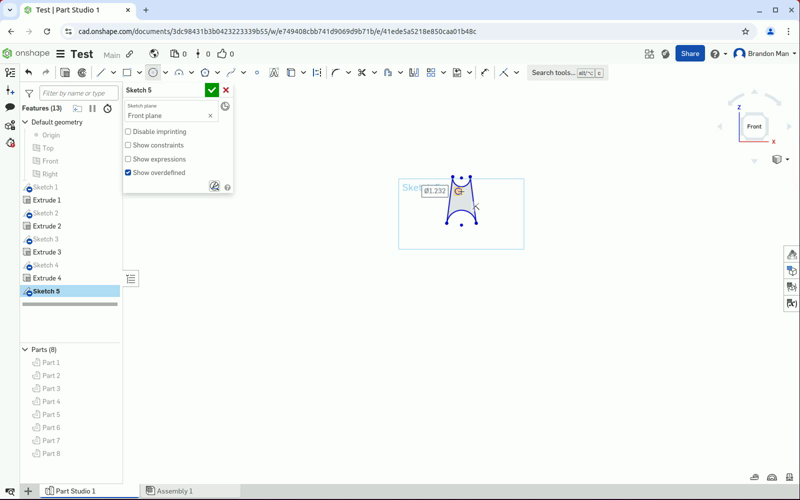
key(esc)
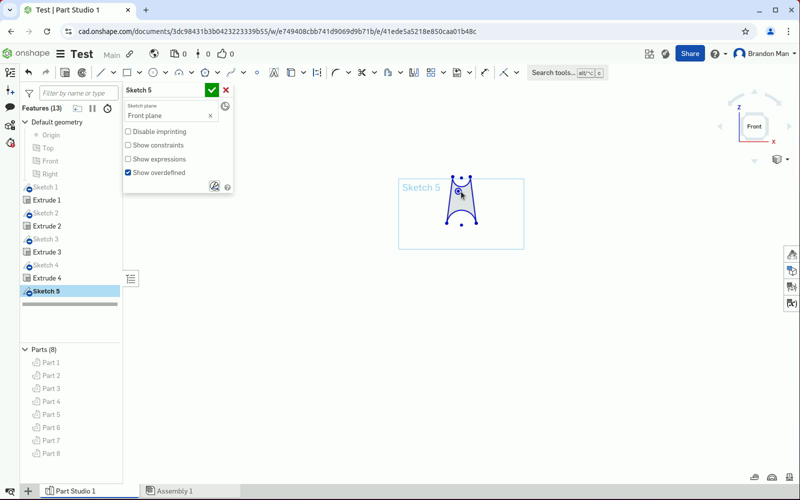
mouse_move(460, 200)
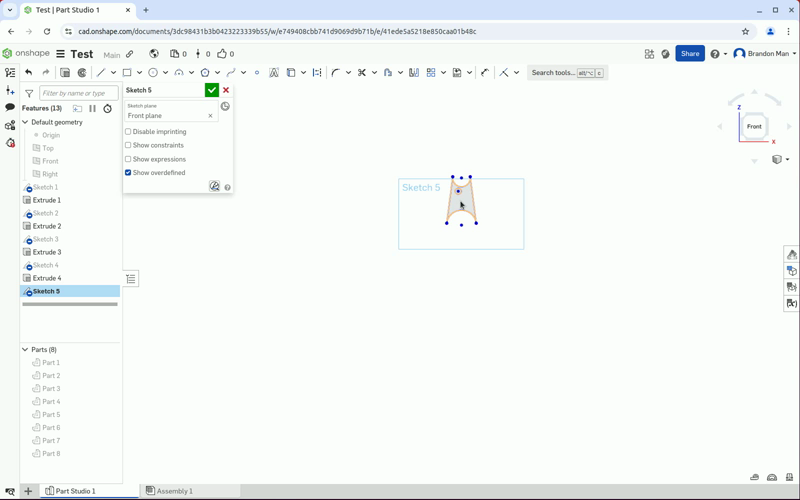
scroll(6)
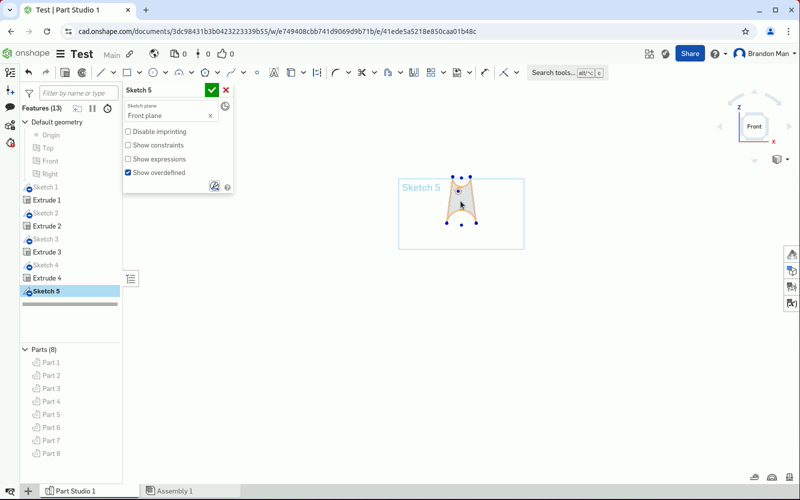
scroll(6)
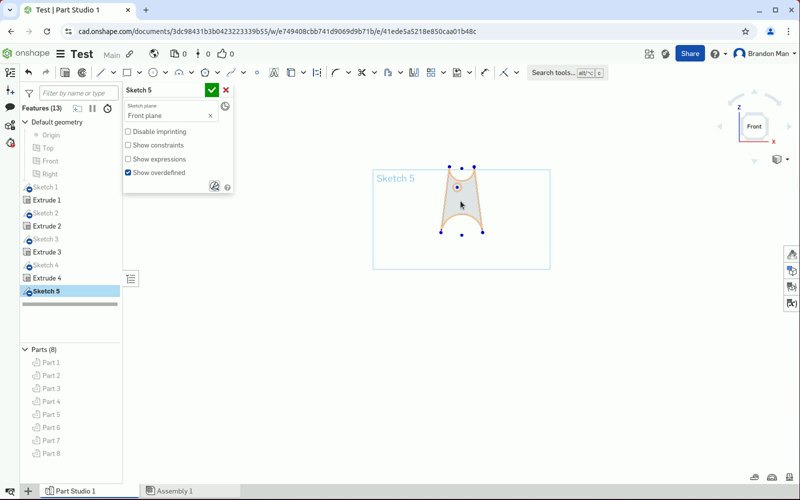
scroll(6)
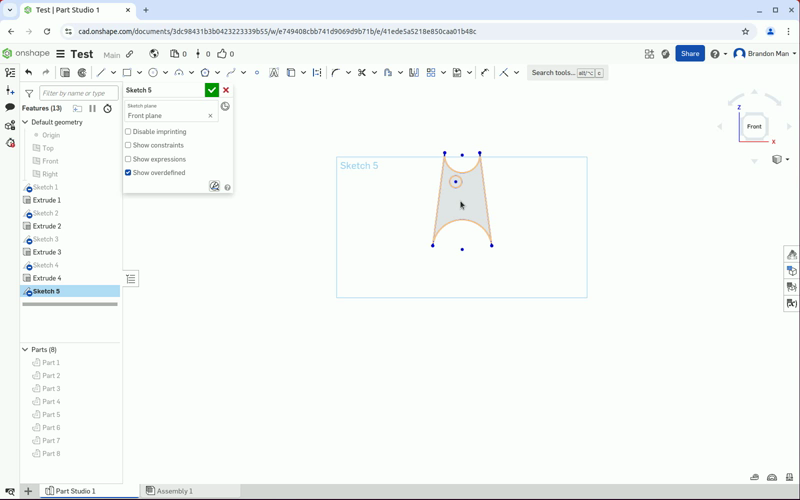
scroll(6)
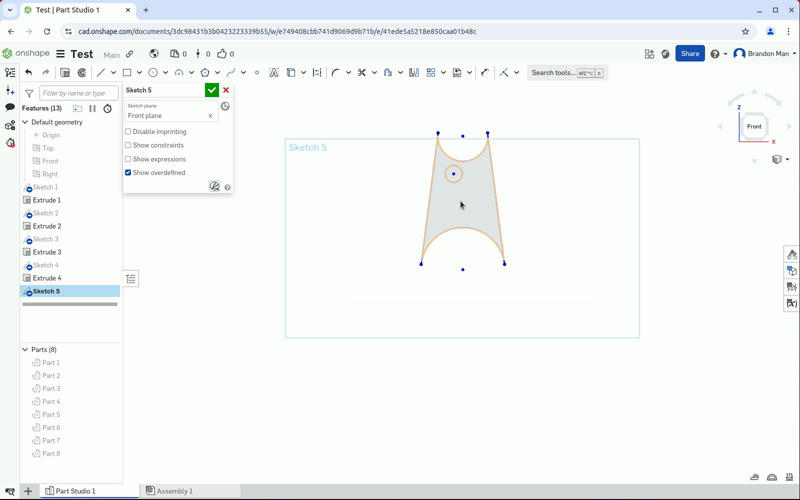
scroll(6)
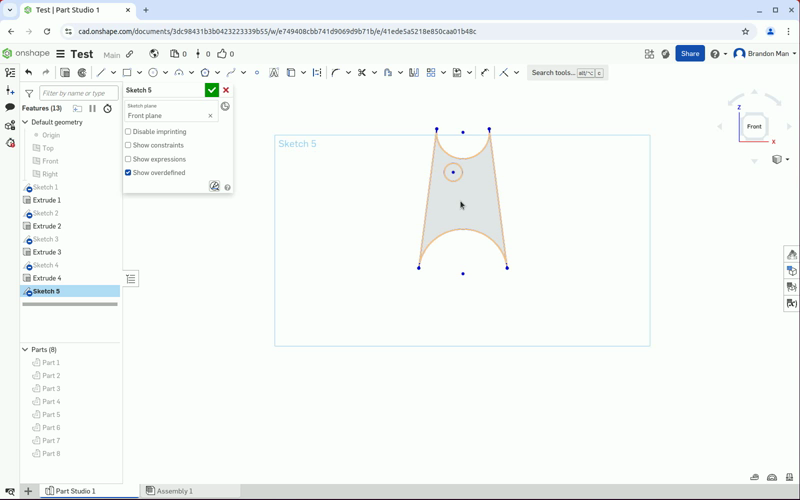
scroll(6)
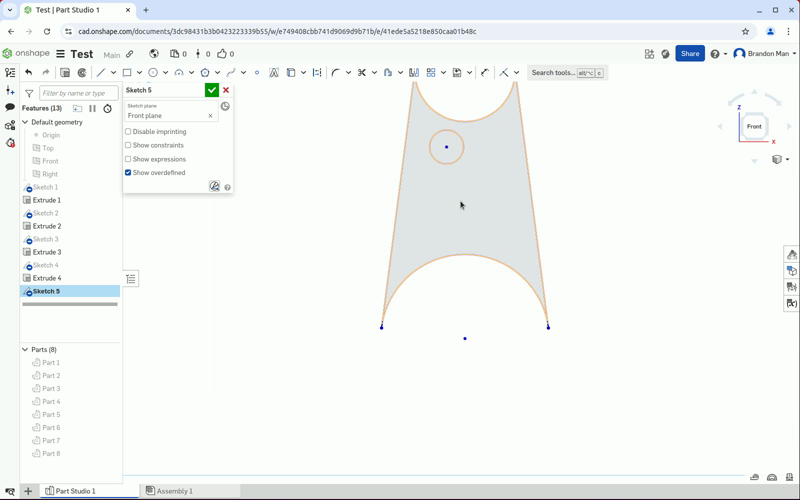
scroll(6)
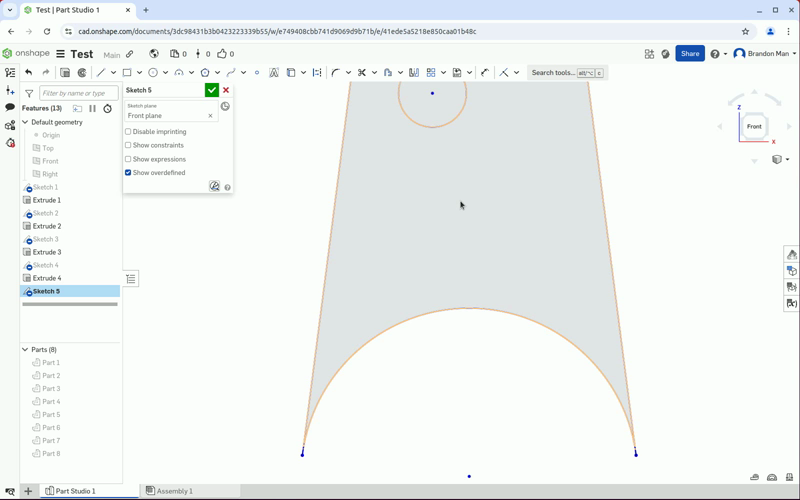
click(460, 200)
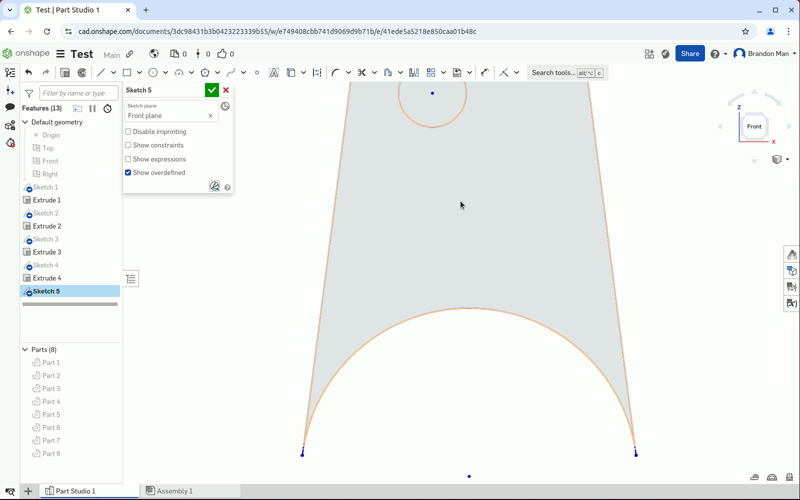
scroll(-6)
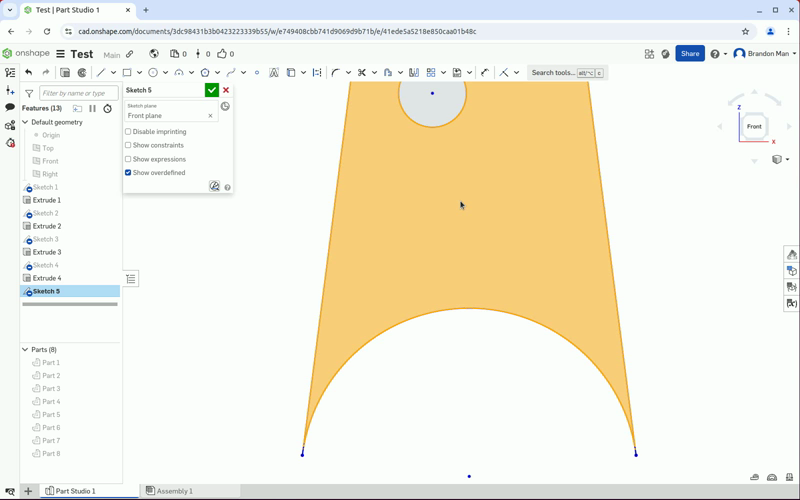
scroll(-6)
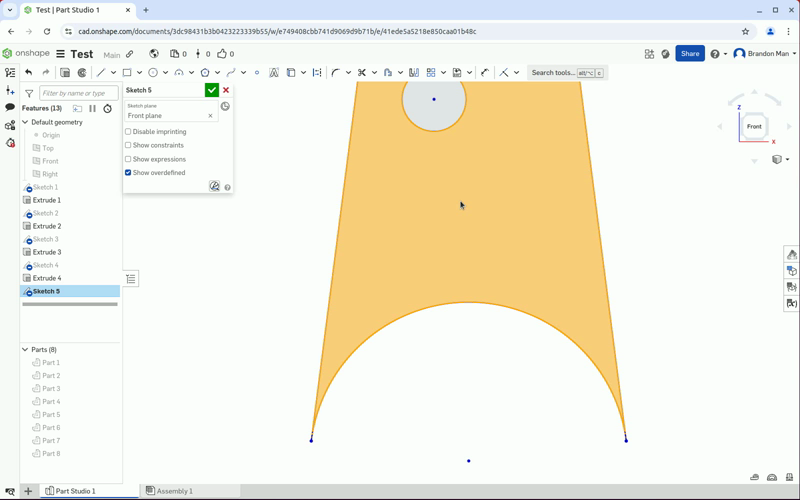
scroll(-6)
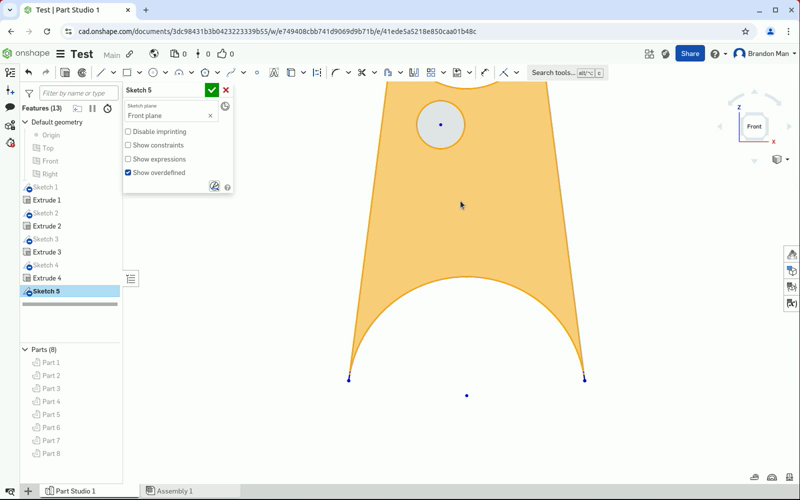
scroll(-6)
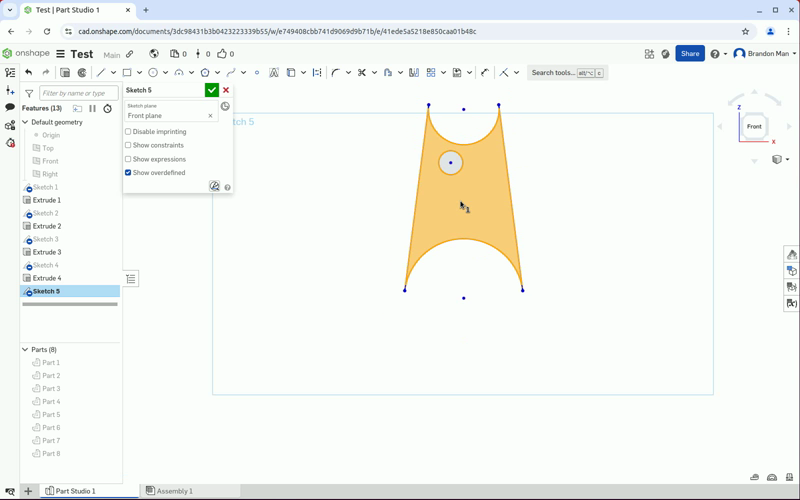
scroll(-6)
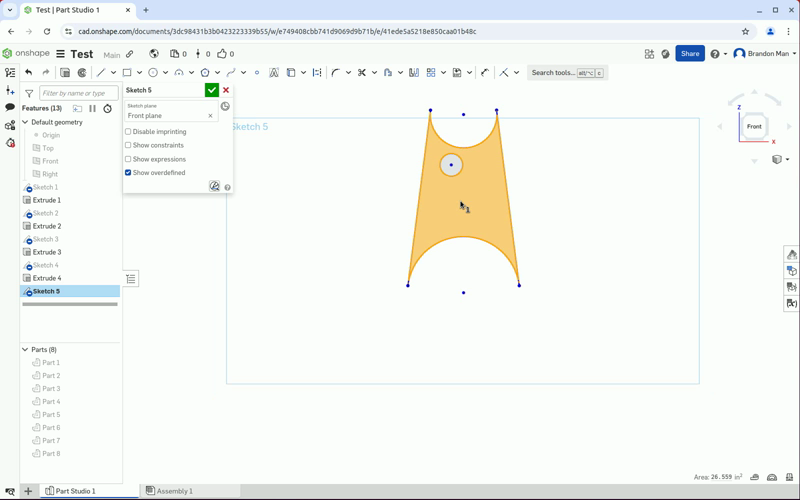
scroll(-6)
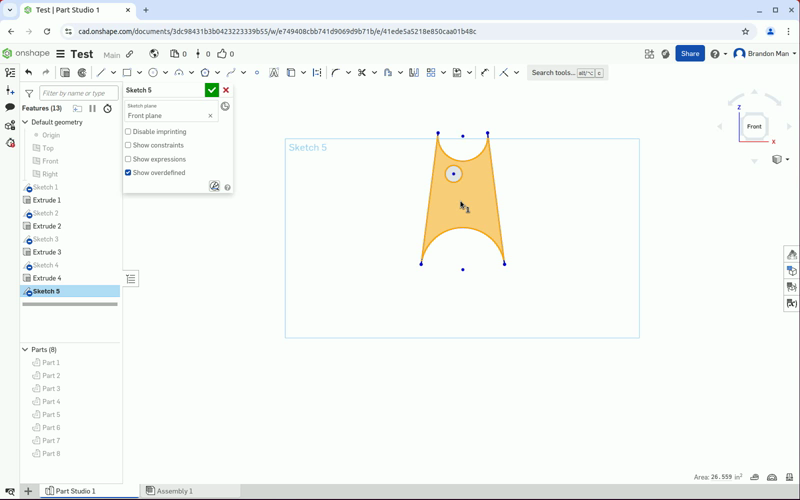
scroll(-6)
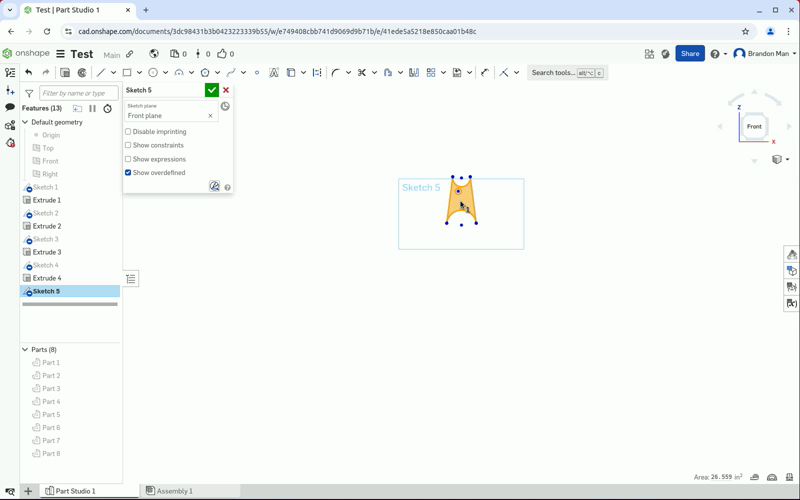
mouse_move(73, 352)
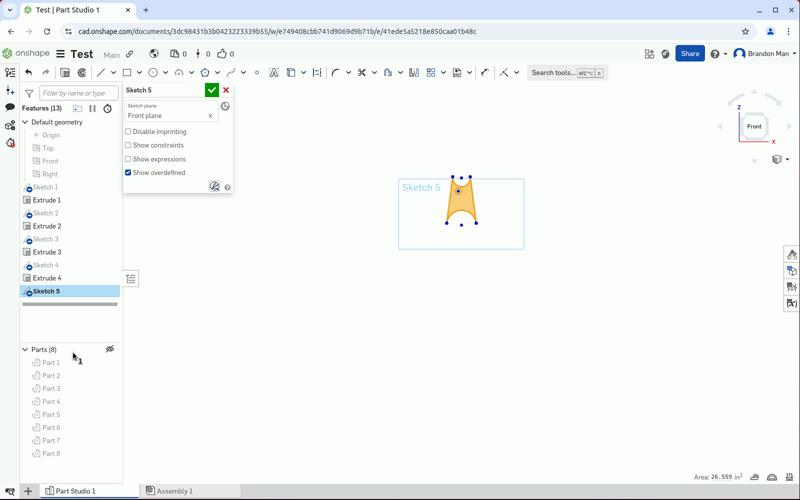
key(shift+y)
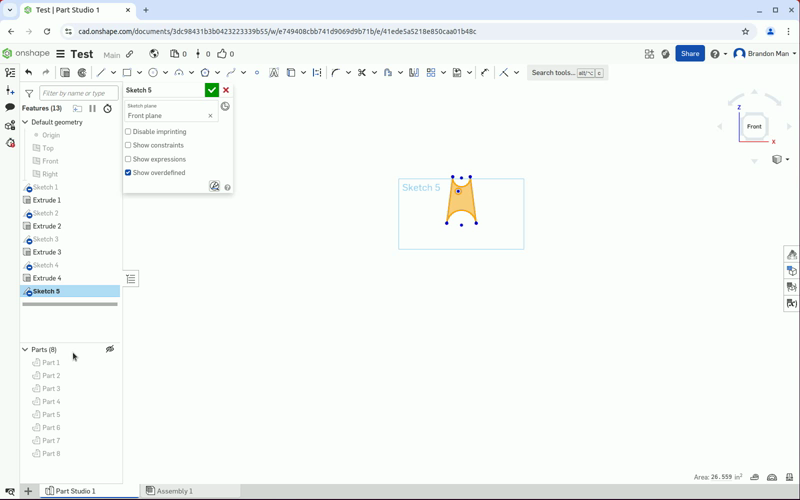
key(shift+e)
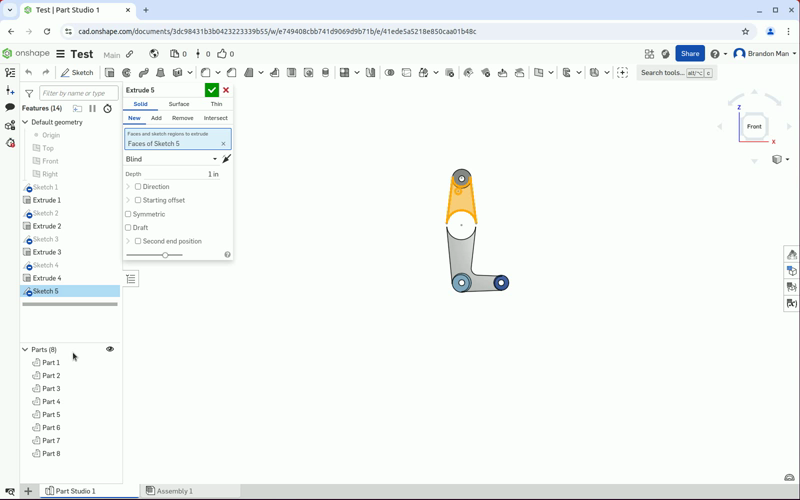
mouse_move(143, 106)
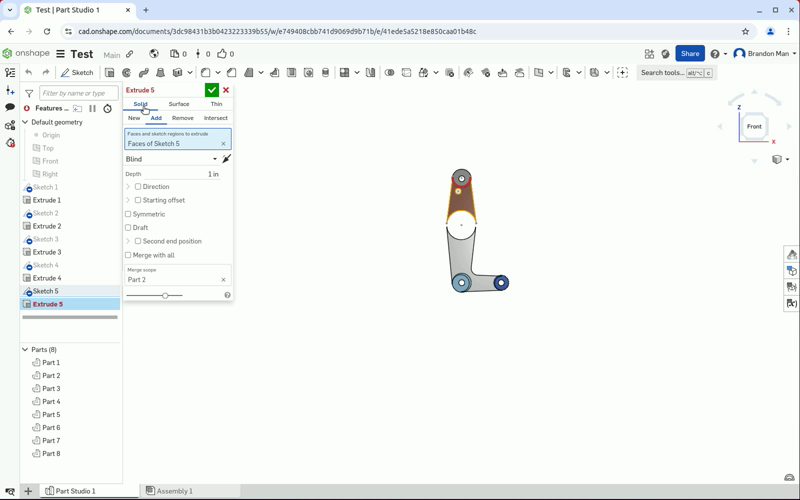
click(143, 106)
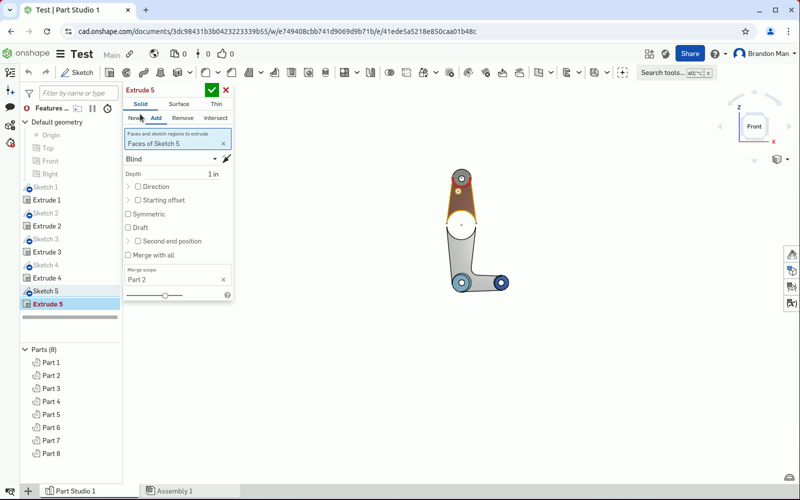
mouse_move(137, 120)
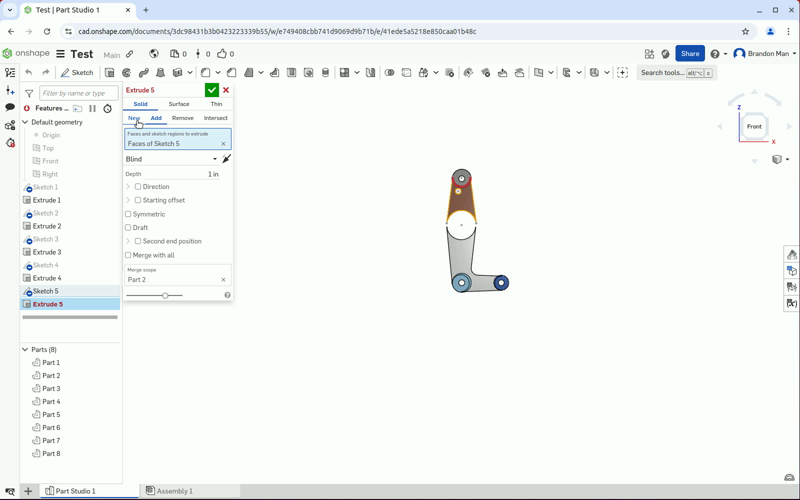
click(137, 120)
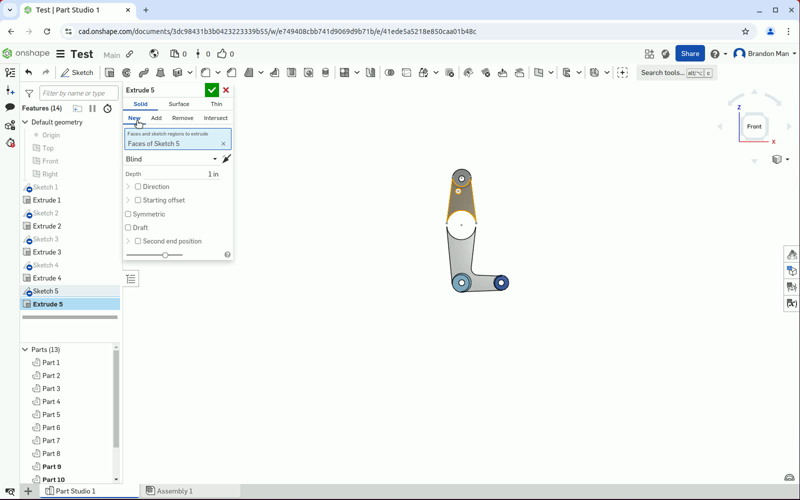
key(tab, 4)
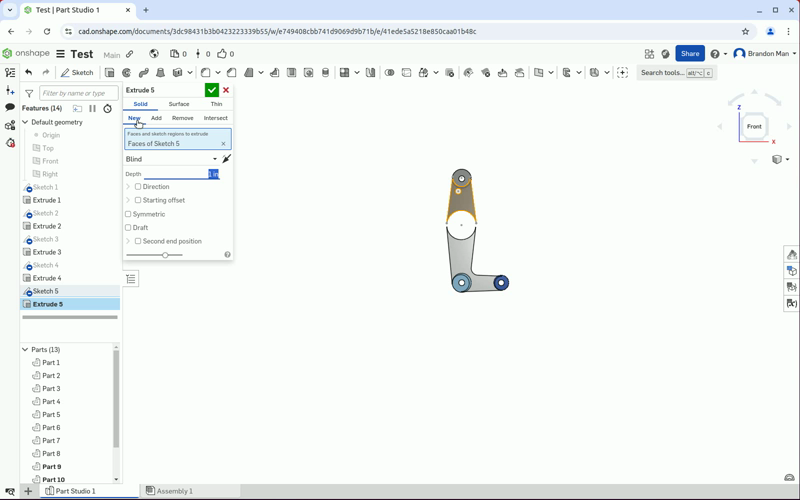
text(0.481)
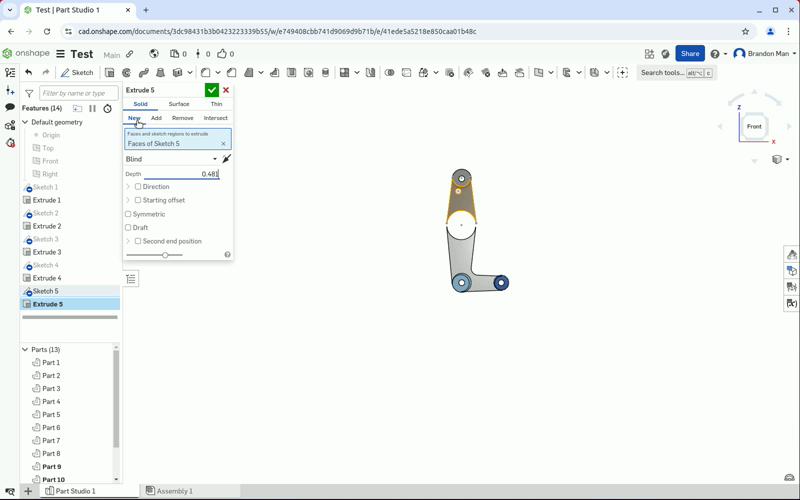
key(enter)
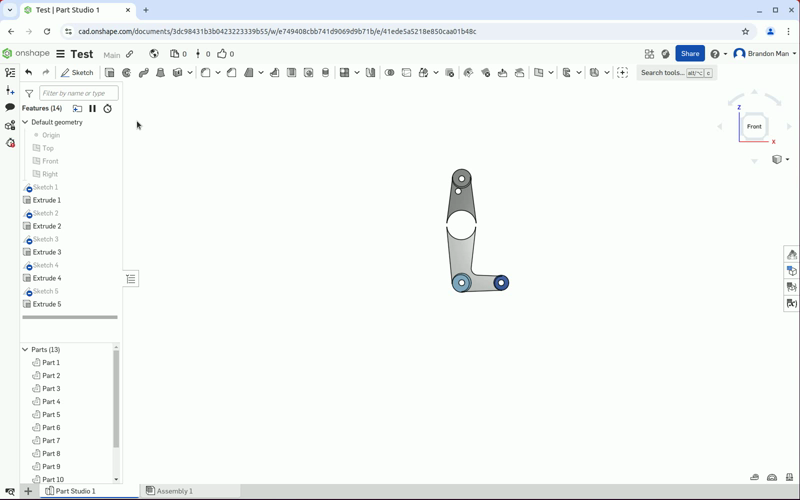
key(shift+h)
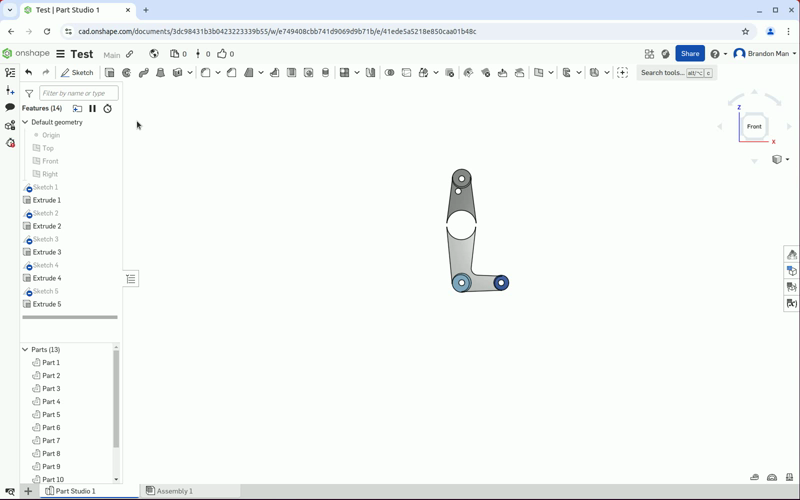
key(shift+h)
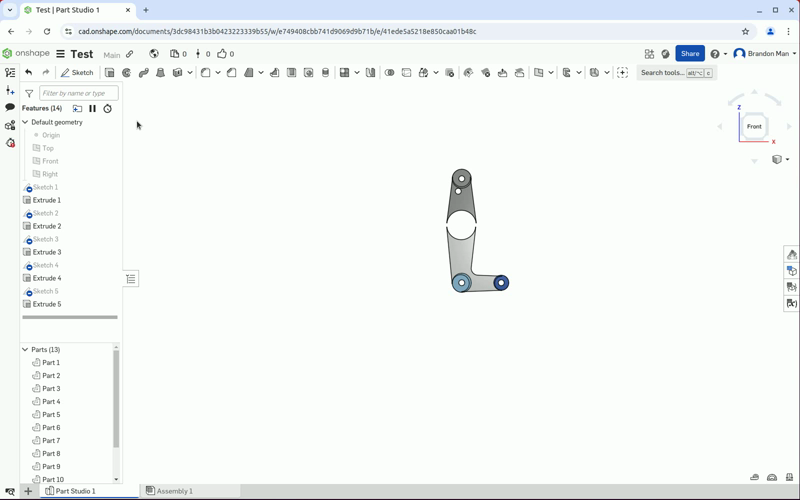
mouse_move(73, 189)
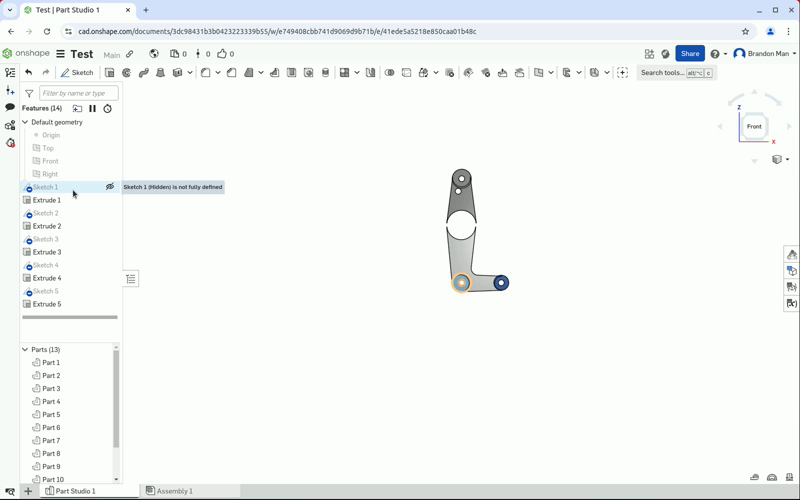
click(73, 189)
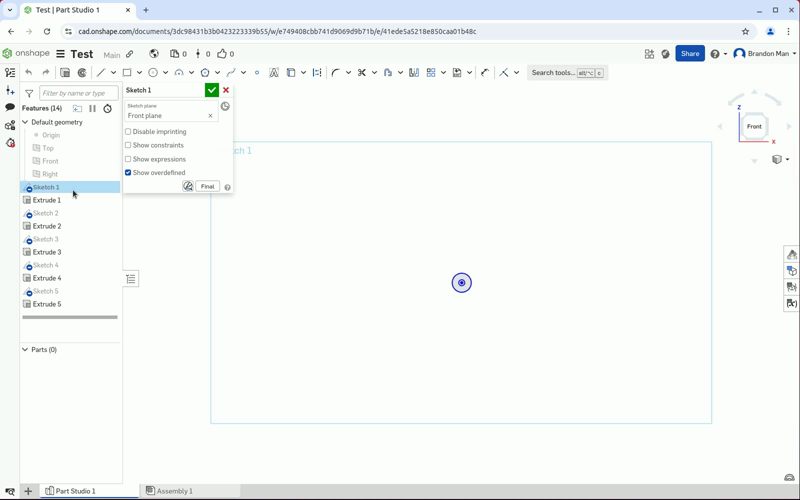
mouse_move(229, 92)
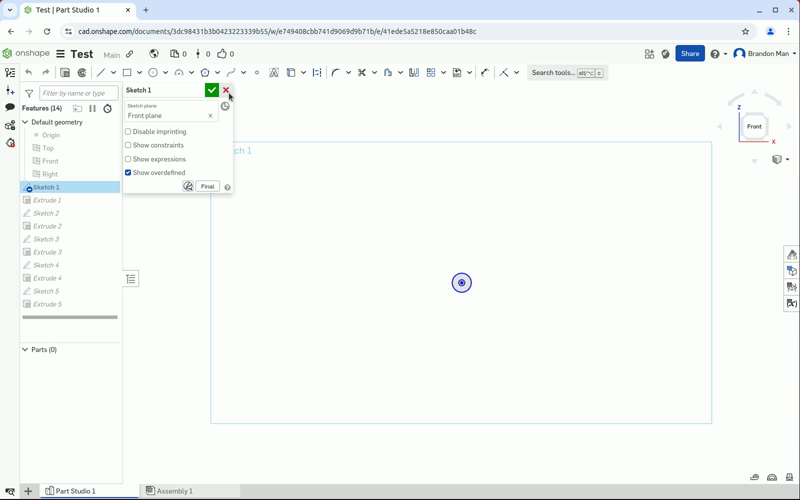
click(229, 92)
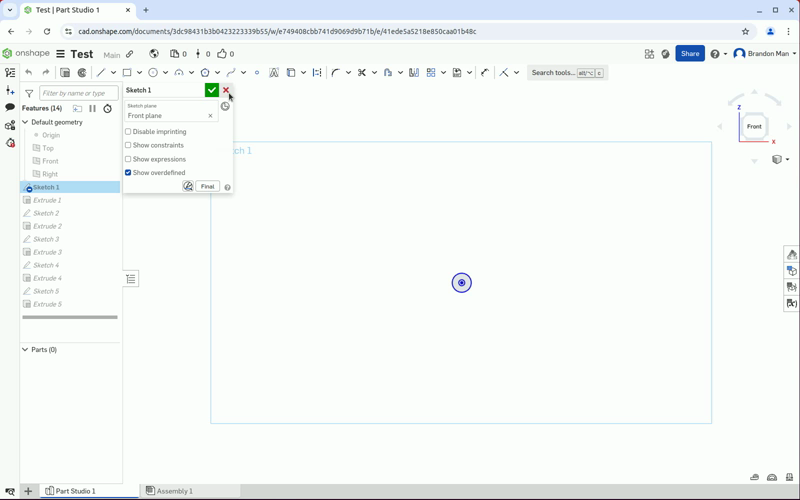
key(shift+s)
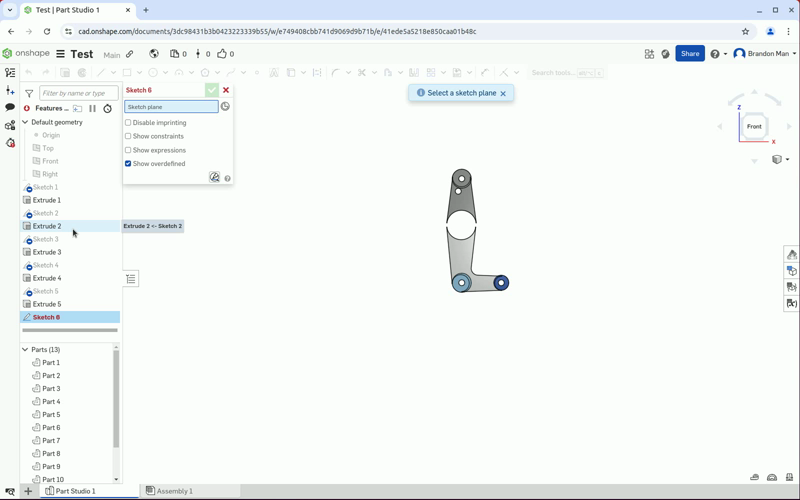
scroll(3)
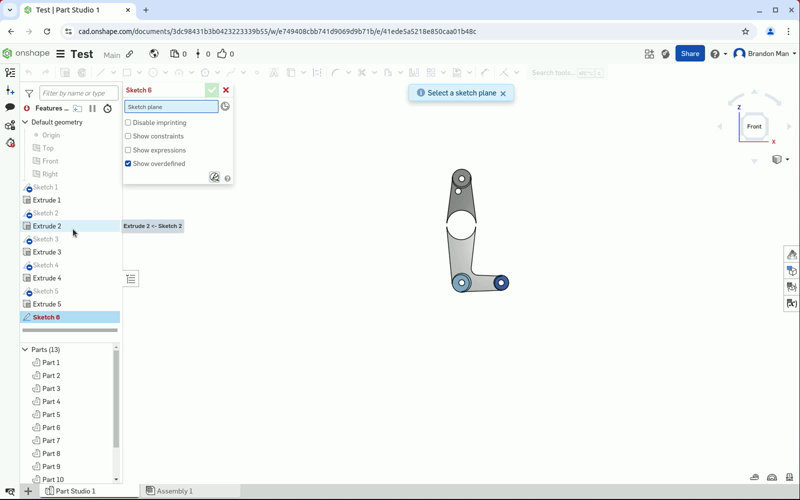
mouse_move(73, 163)
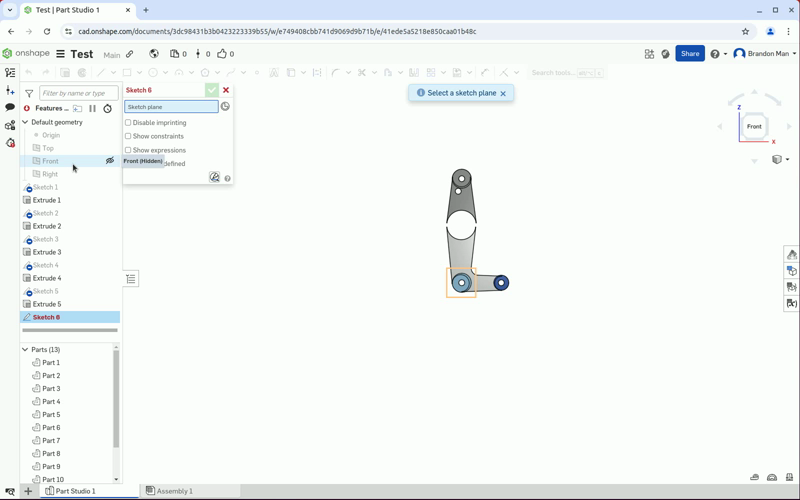
click(73, 163)
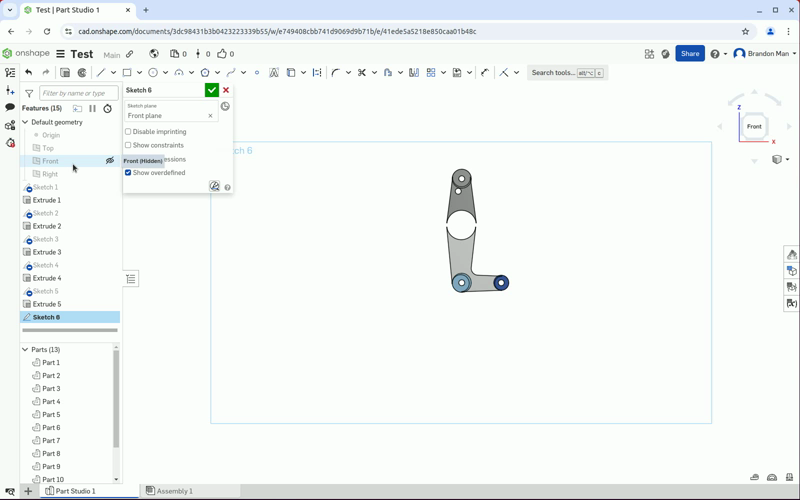
mouse_move(69, 352)
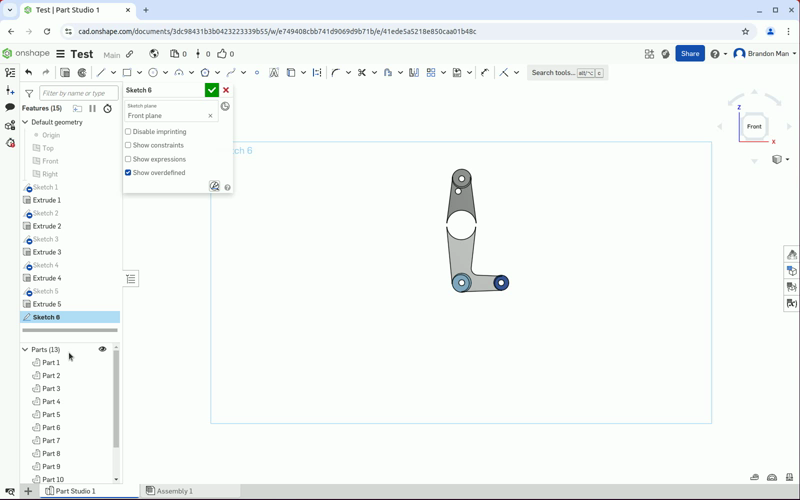
key(y)
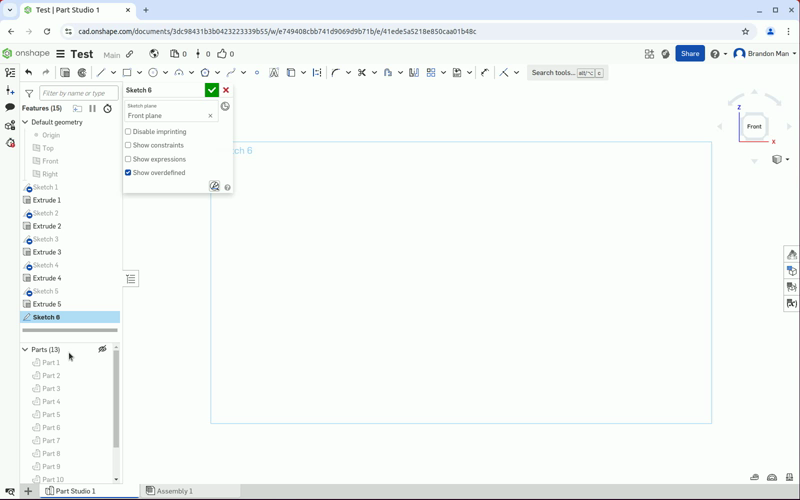
key(c)
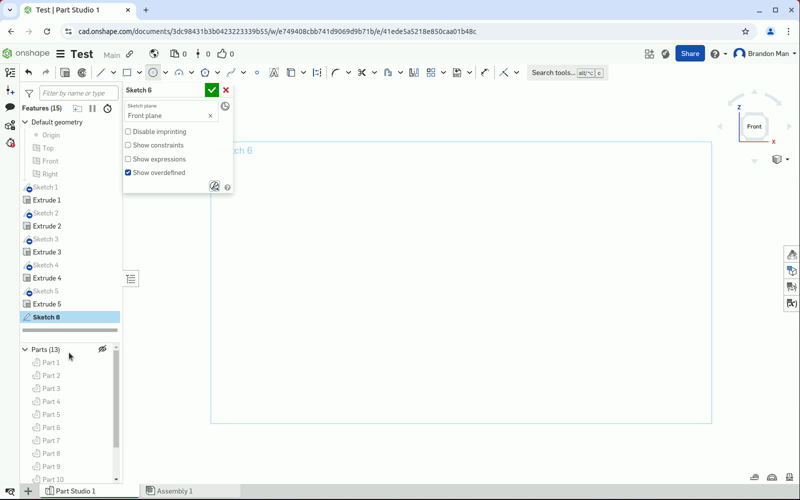
key_down(shift)
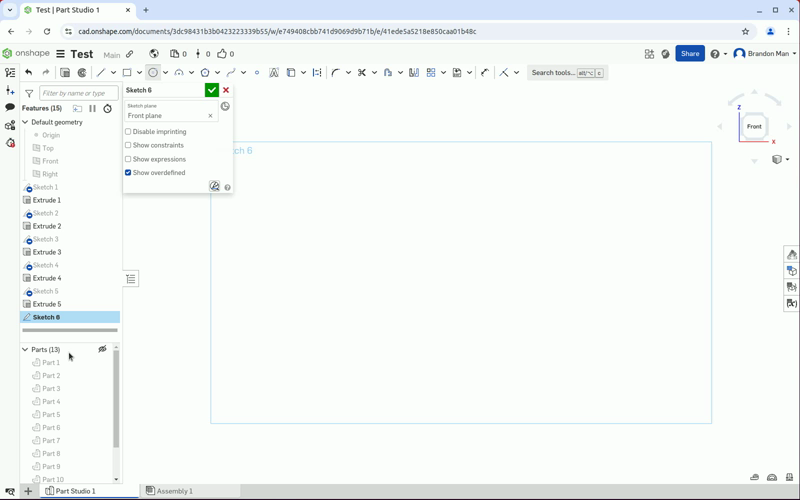
mouse_move(461, 225)
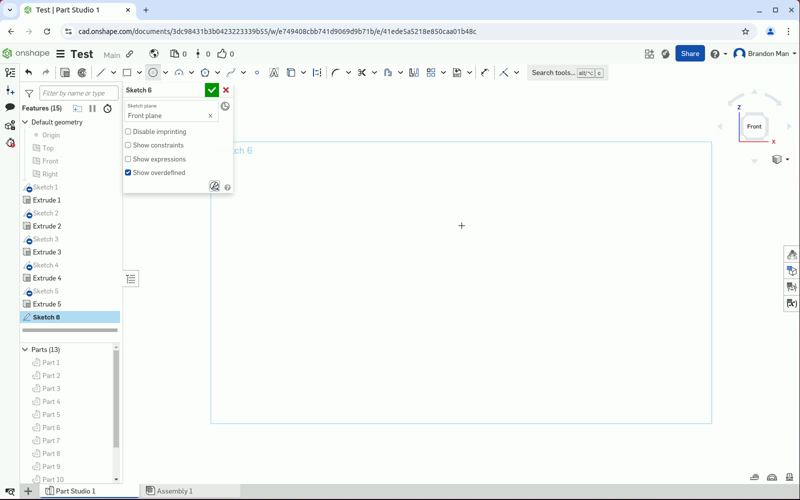
click(461, 225)
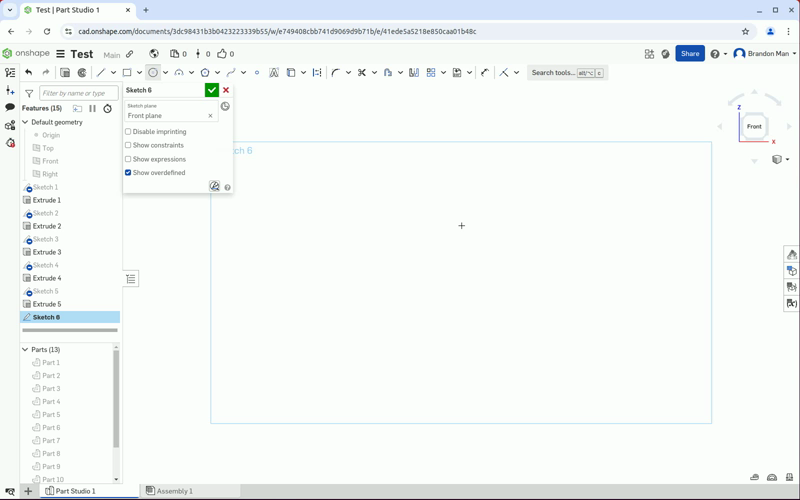
key_up(shift)
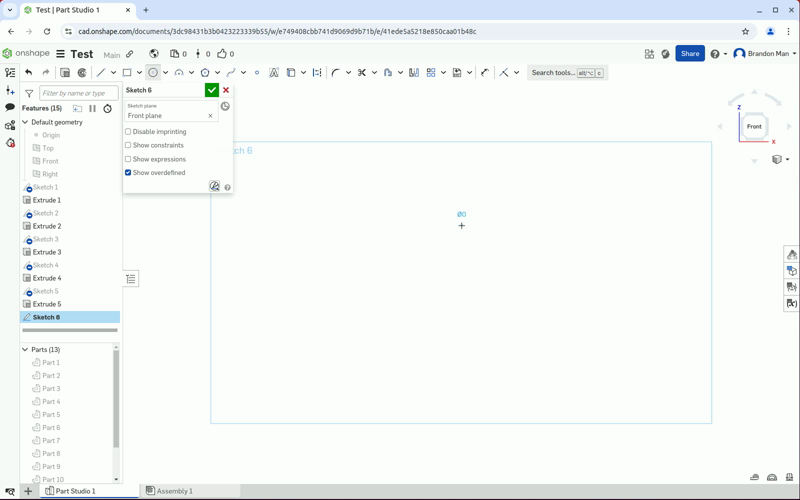
mouse_move(477, 225)
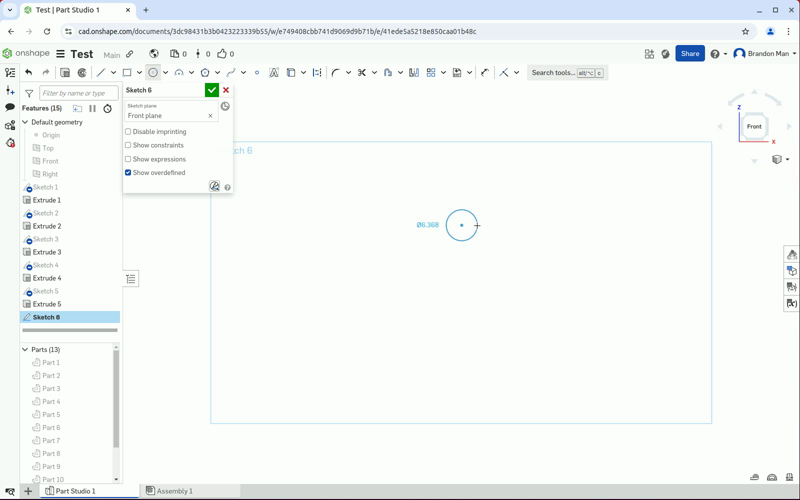
click(477, 225)
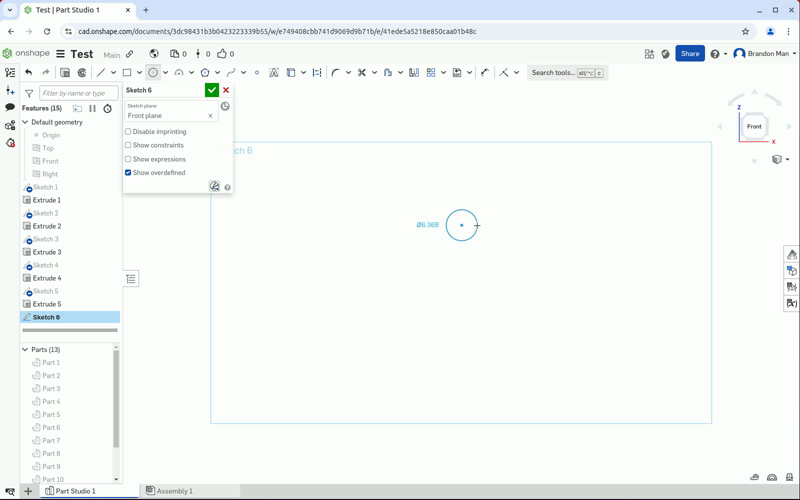
key(esc)
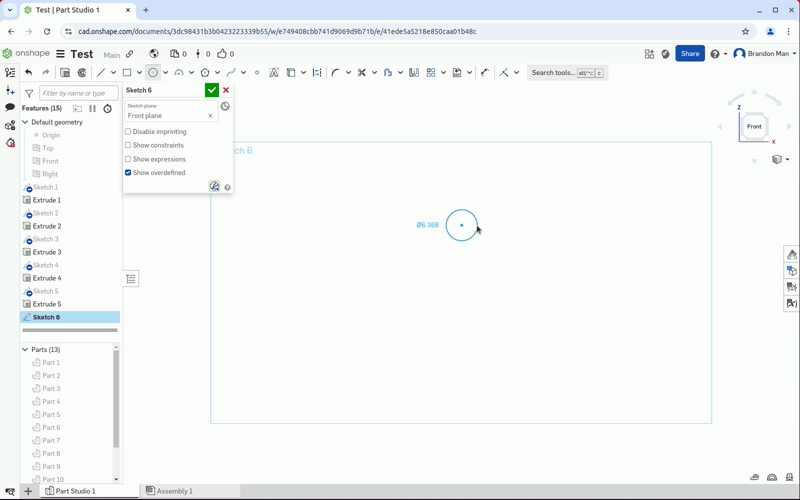
key(c)
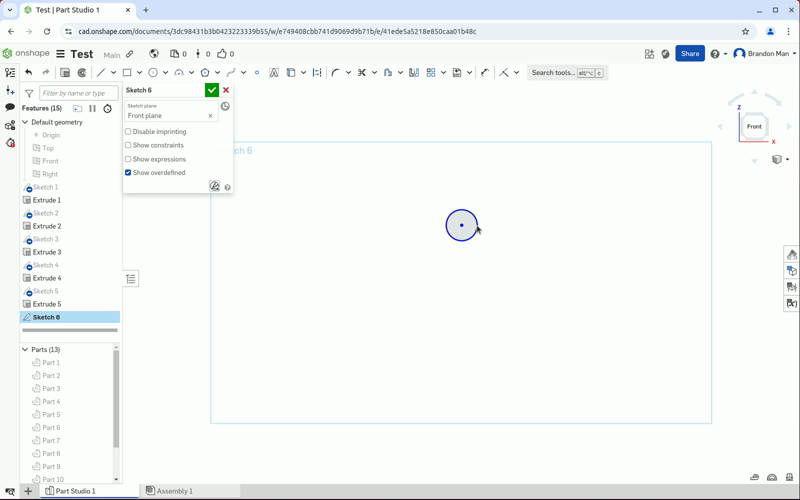
key_down(shift)
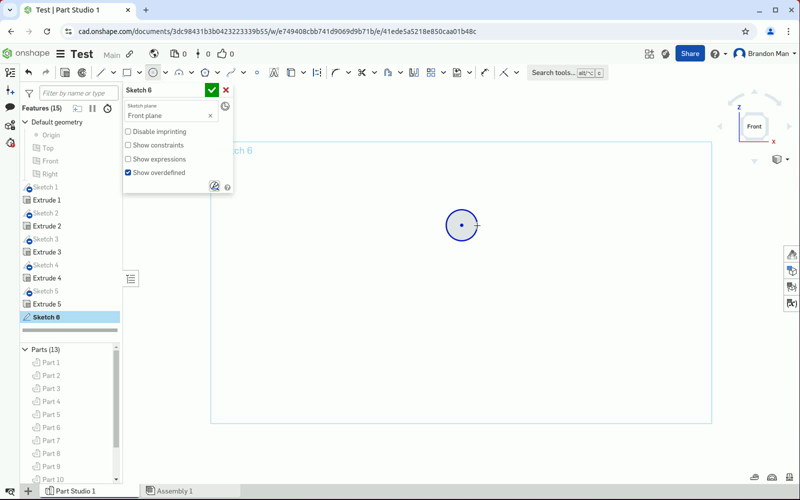
mouse_move(461, 225)
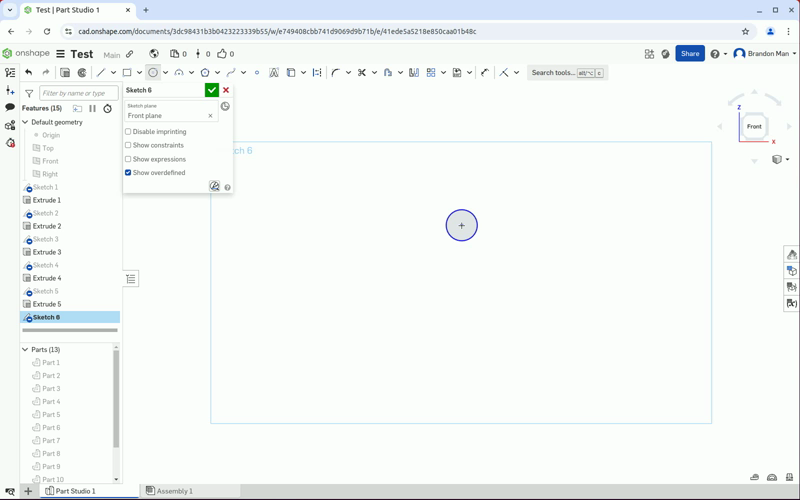
click(461, 225)
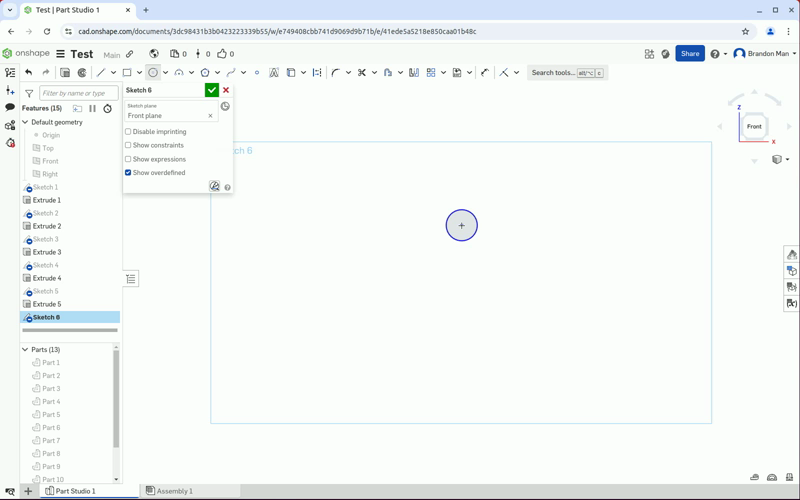
key_up(shift)
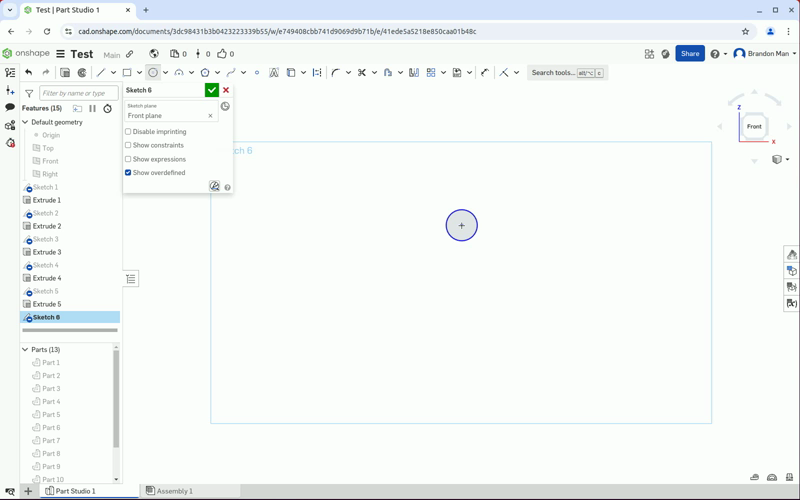
mouse_move(465, 225)
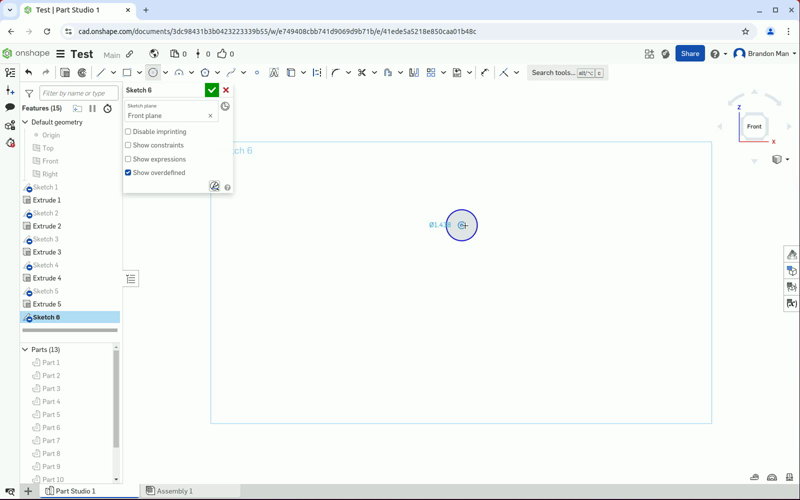
scroll(6)
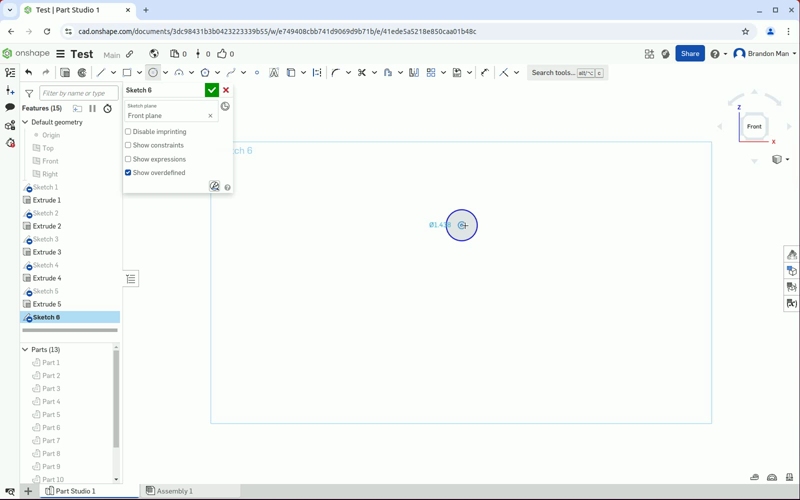
scroll(6)
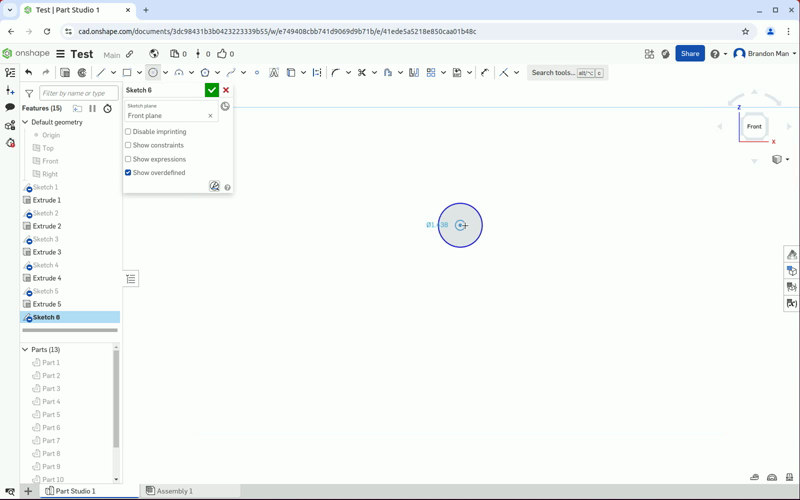
scroll(6)
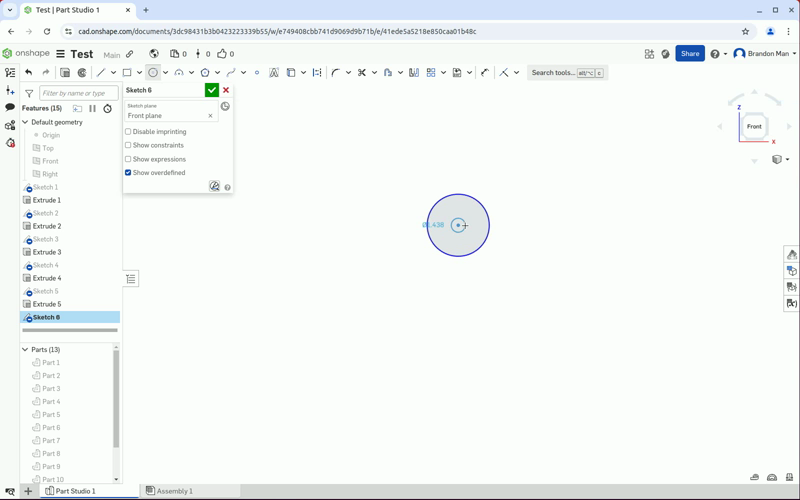
scroll(6)
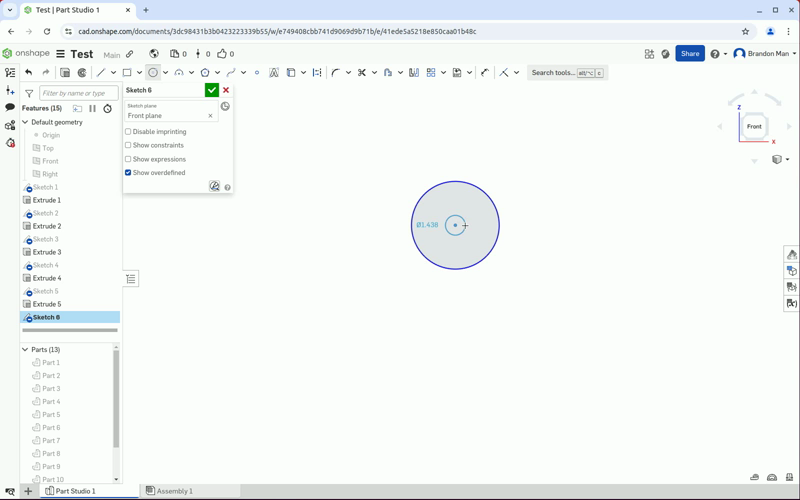
scroll(6)
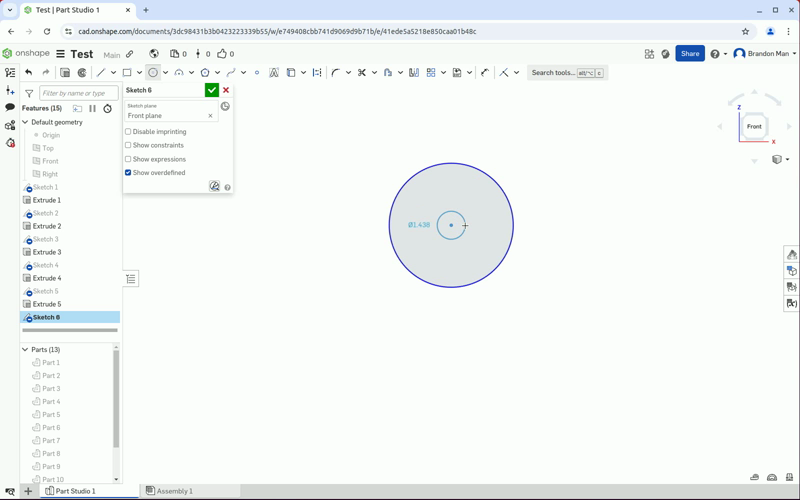
scroll(6)
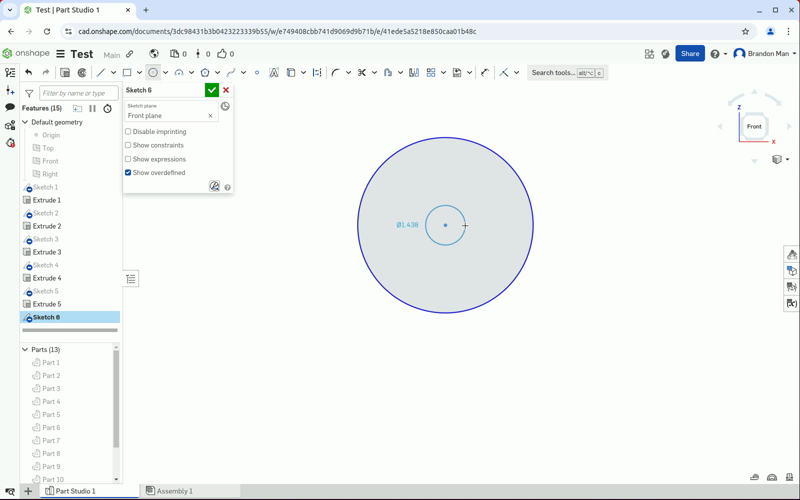
scroll(6)
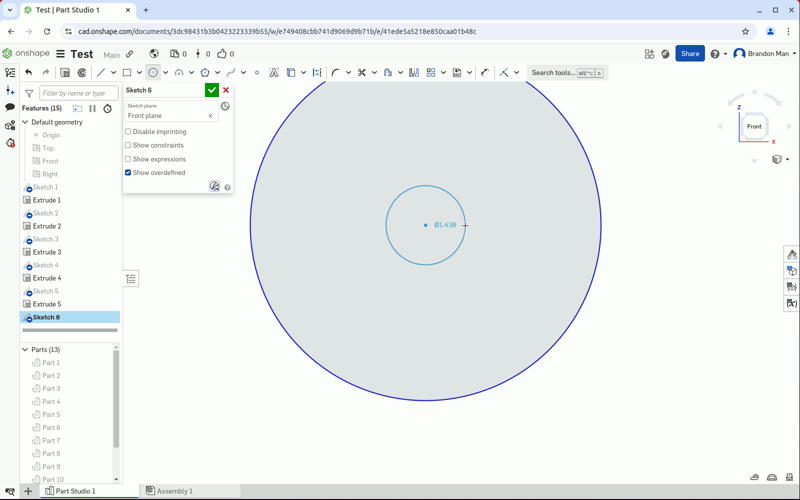
click(465, 225)
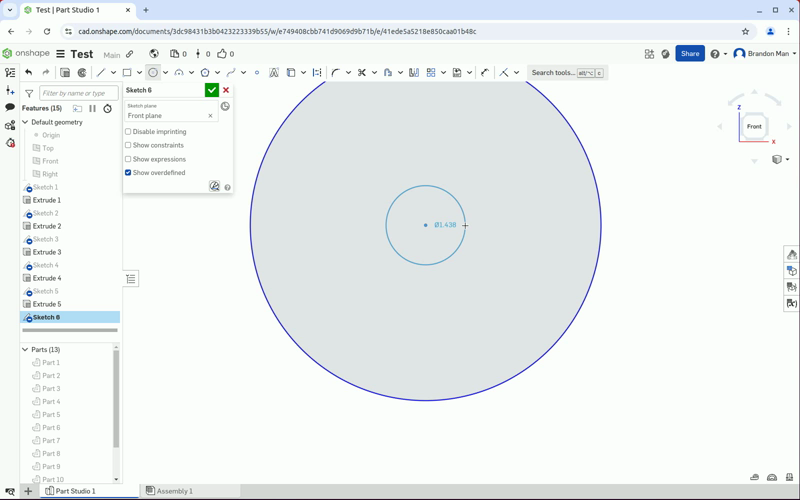
scroll(-6)
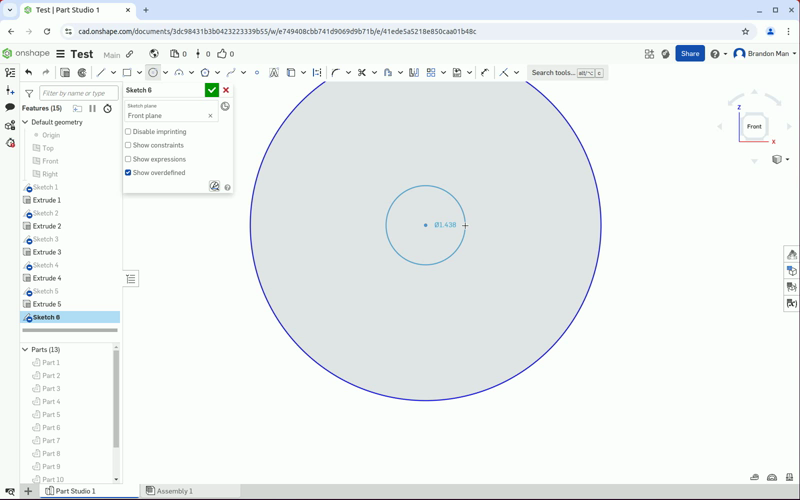
scroll(-6)
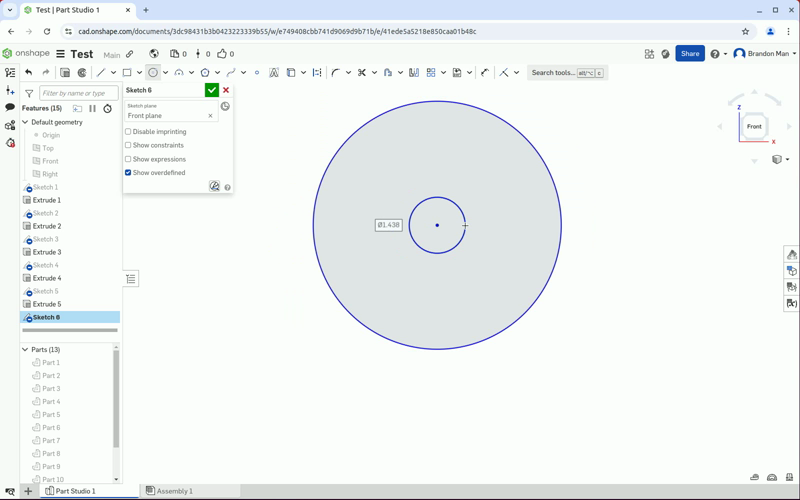
scroll(-6)
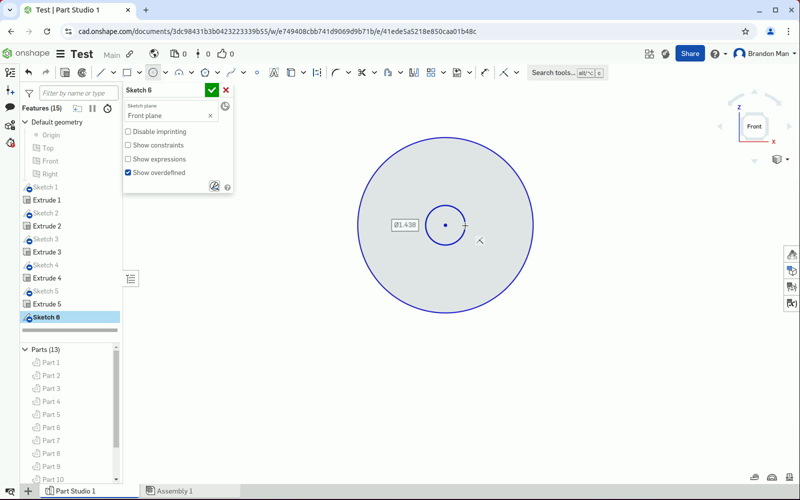
scroll(-6)
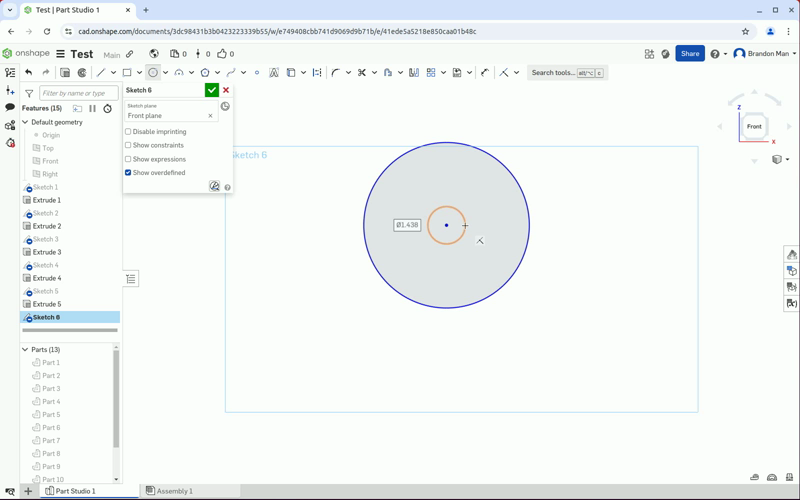
scroll(-6)
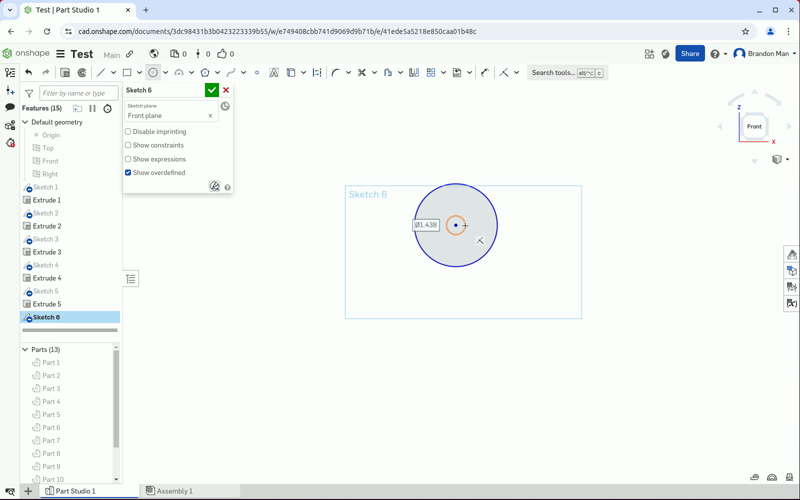
scroll(-6)
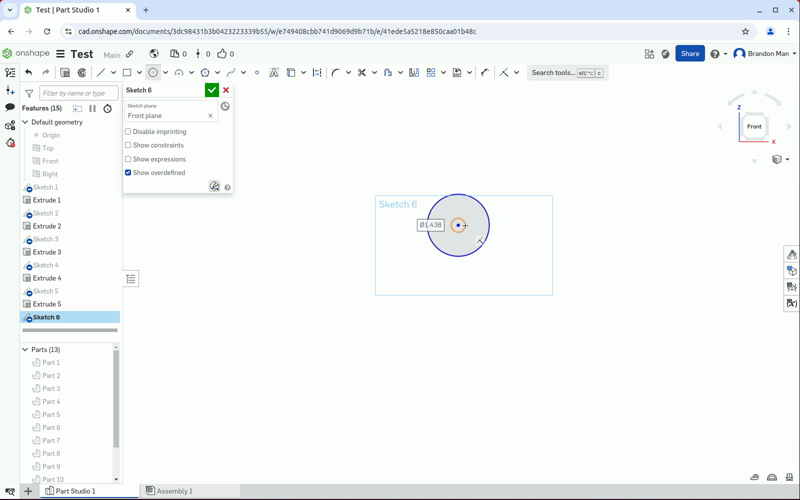
scroll(-6)
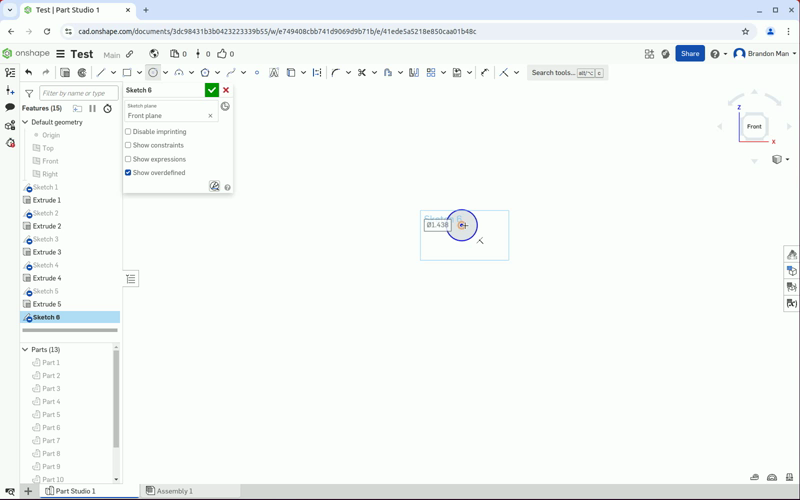
key(esc)
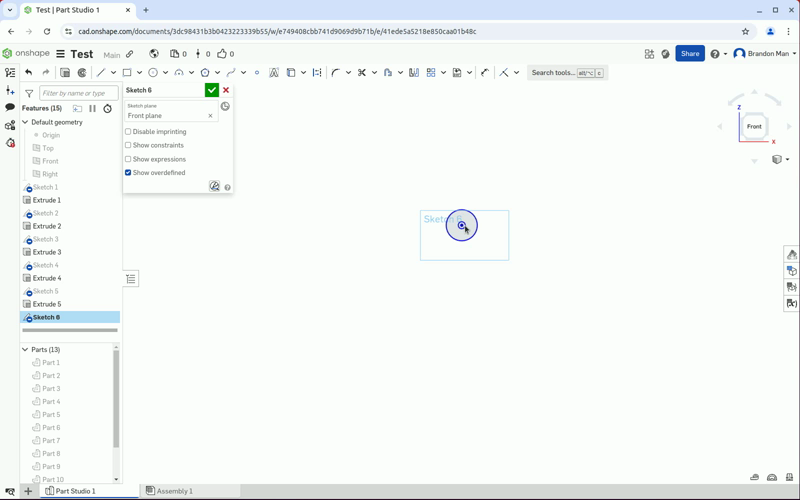
mouse_move(471, 232)
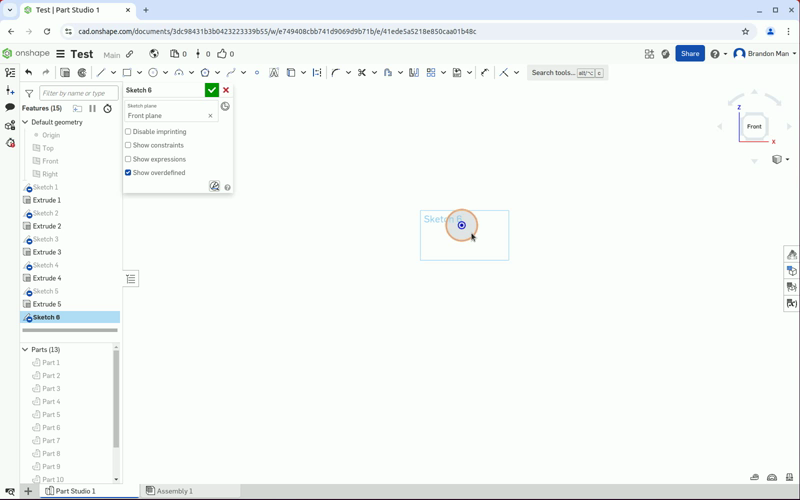
scroll(6)
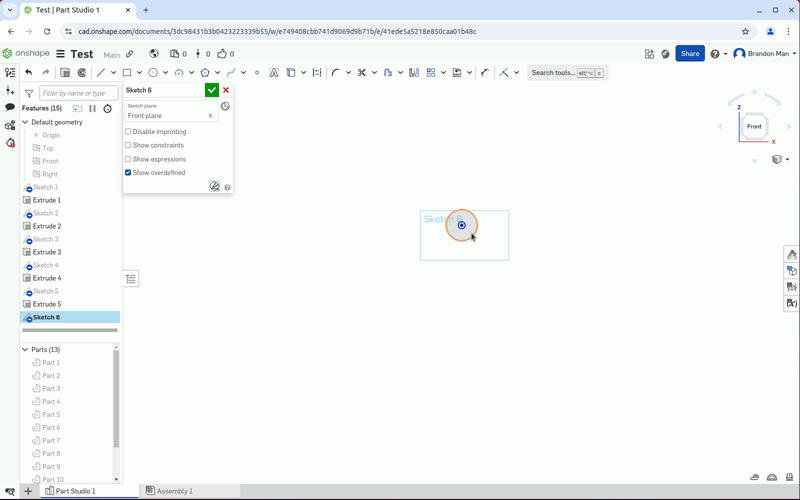
scroll(6)
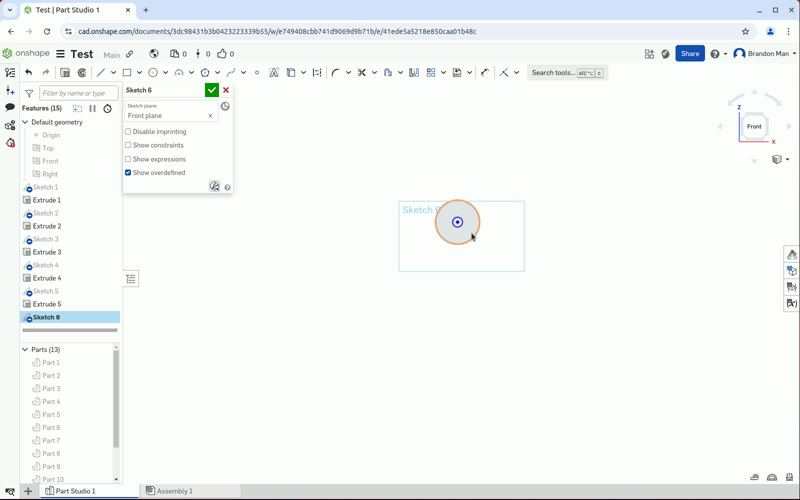
scroll(6)
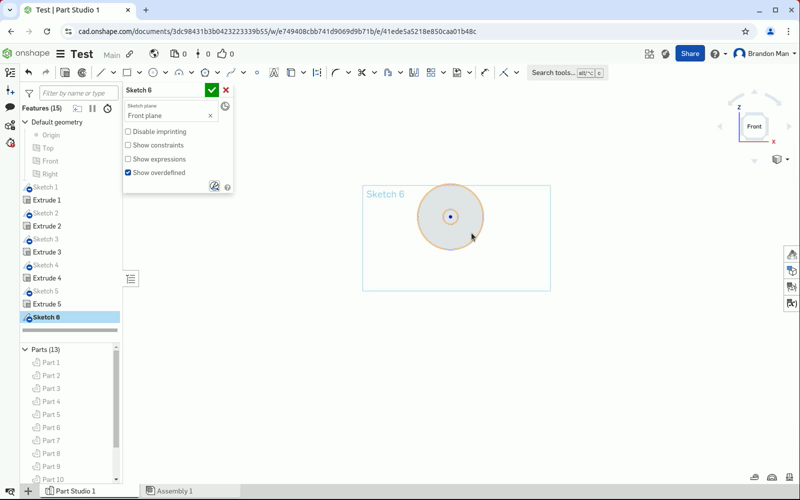
scroll(6)
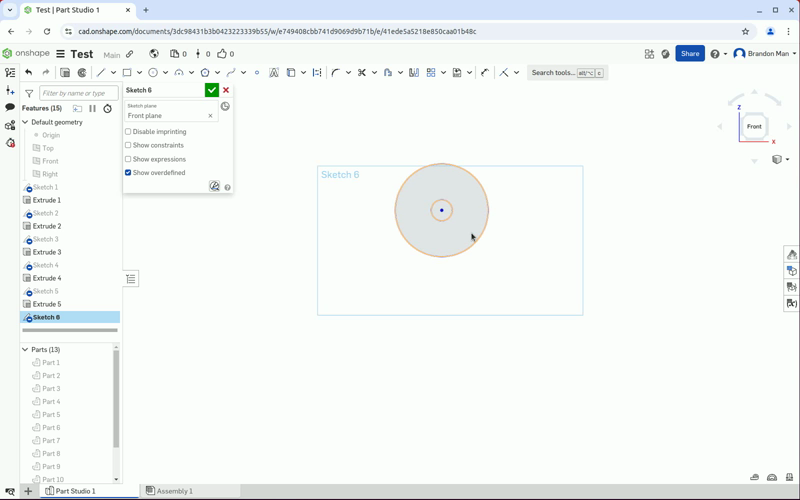
scroll(6)
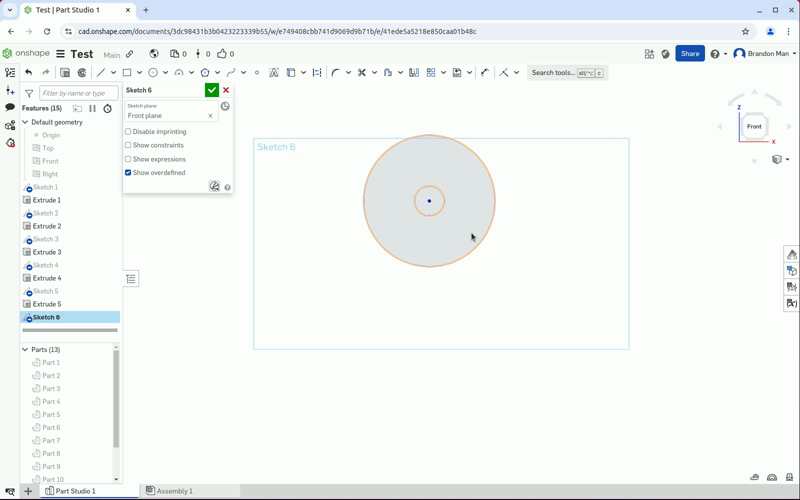
scroll(6)
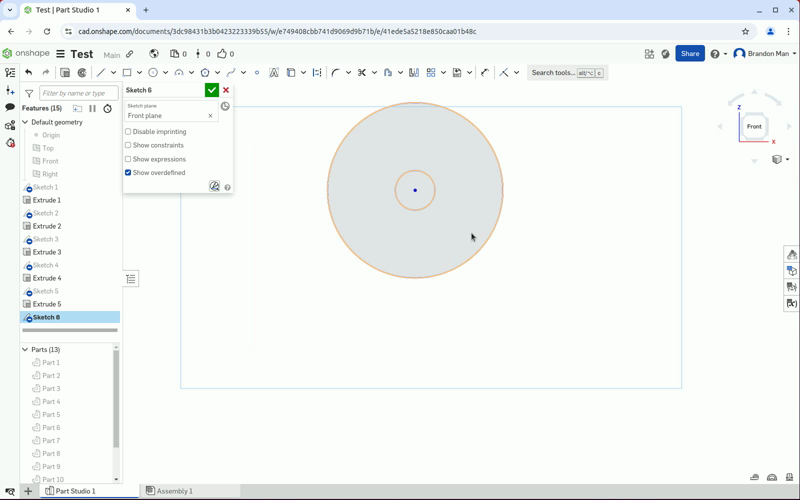
scroll(6)
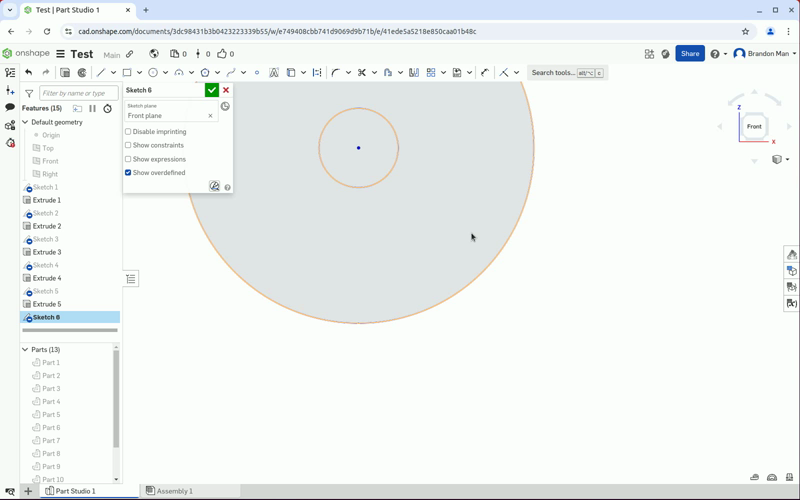
click(471, 232)
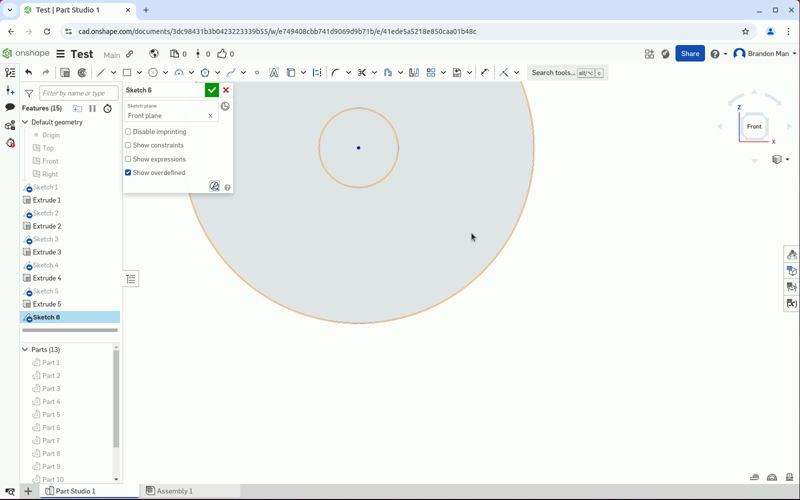
scroll(-6)
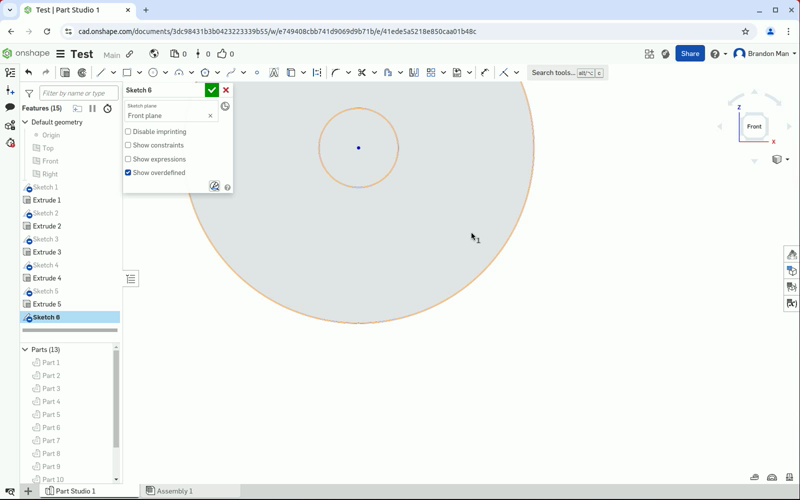
scroll(-6)
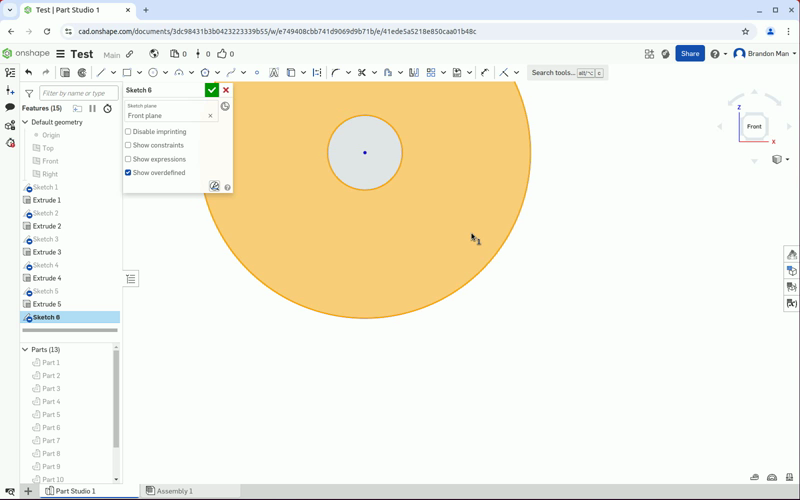
scroll(-6)
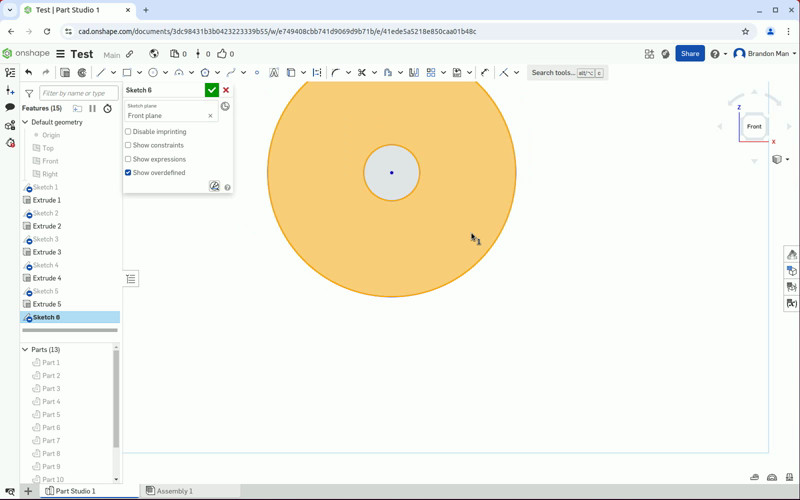
scroll(-6)
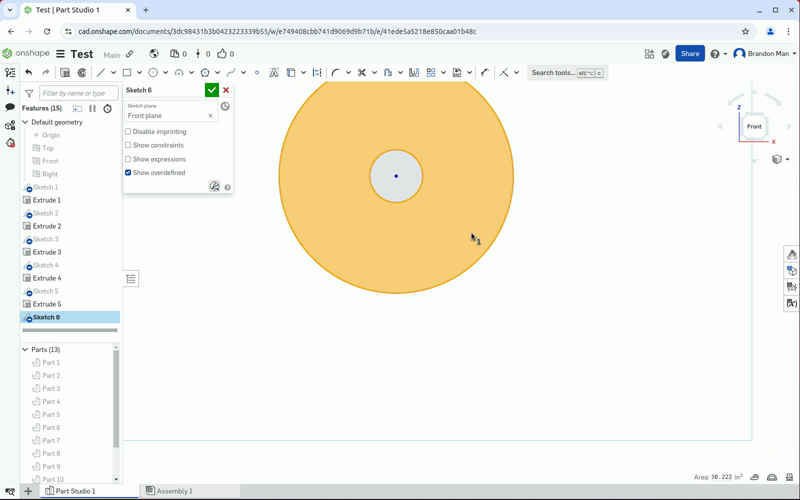
scroll(-6)
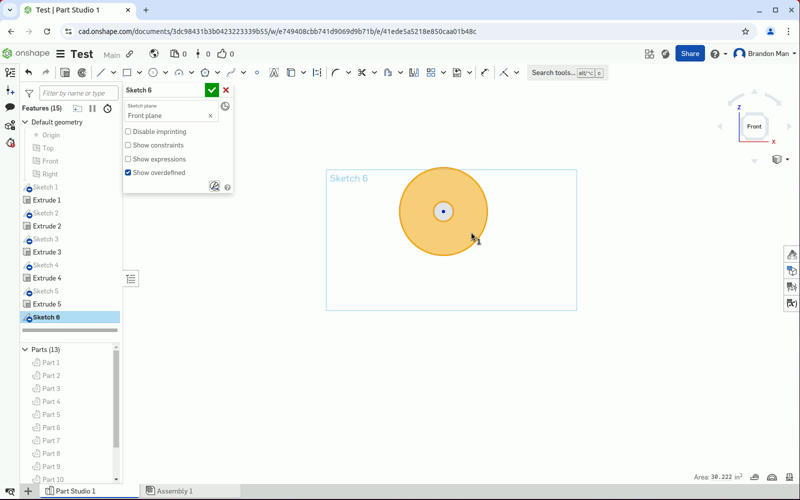
scroll(-6)
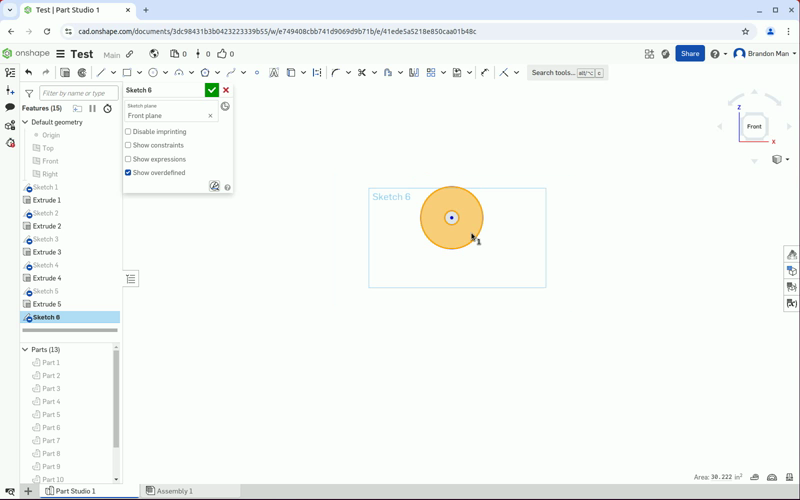
scroll(-6)
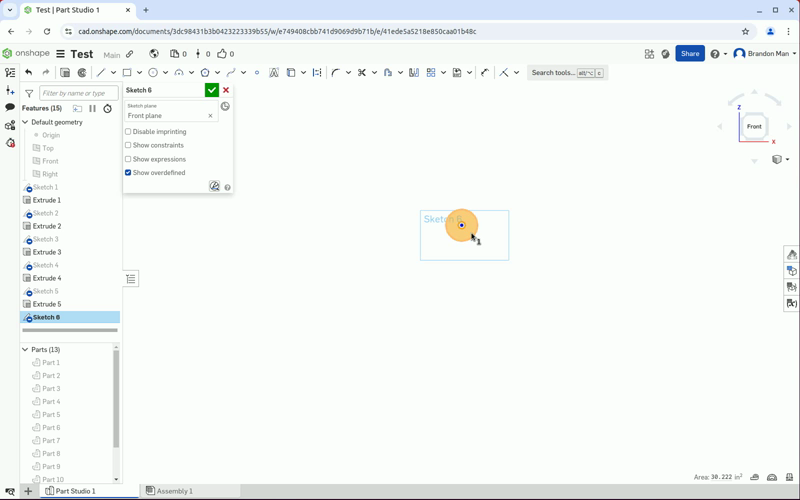
mouse_move(69, 352)
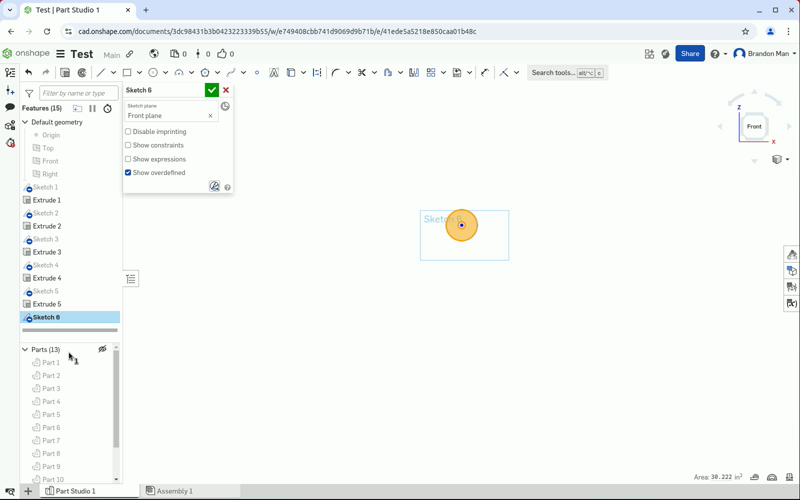
key(shift+y)
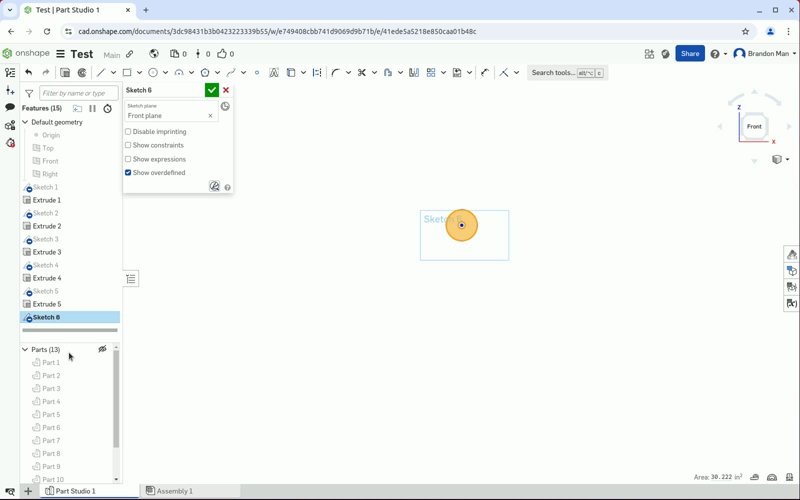
key(shift+e)
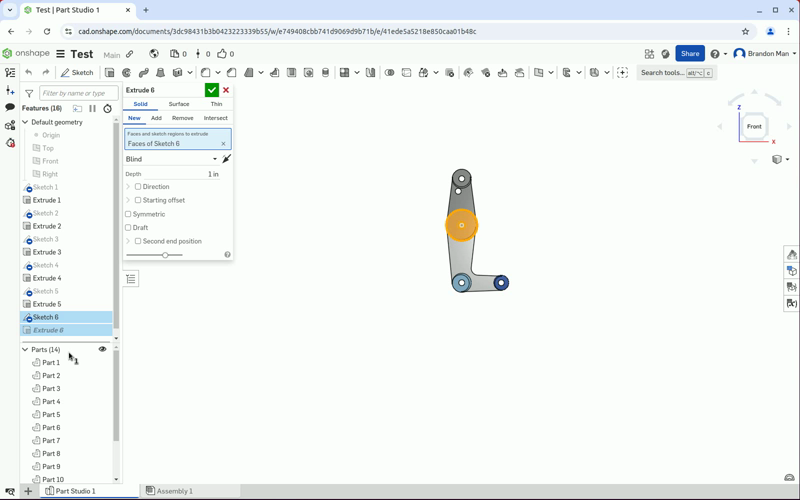
mouse_move(143, 106)
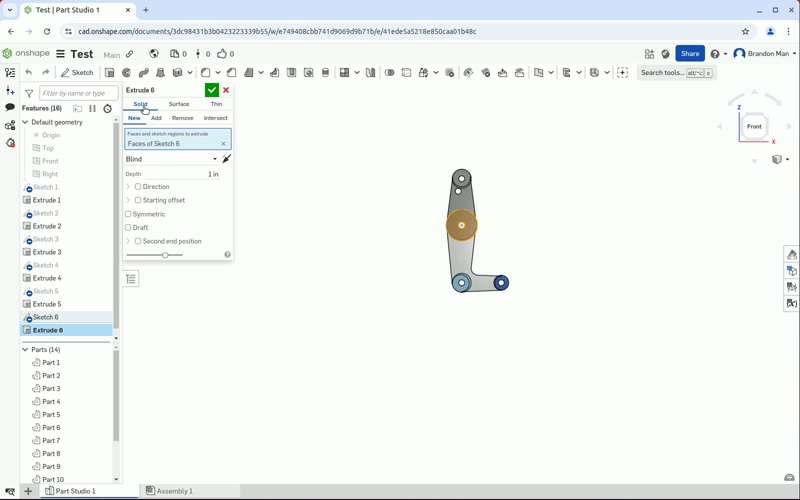
click(143, 106)
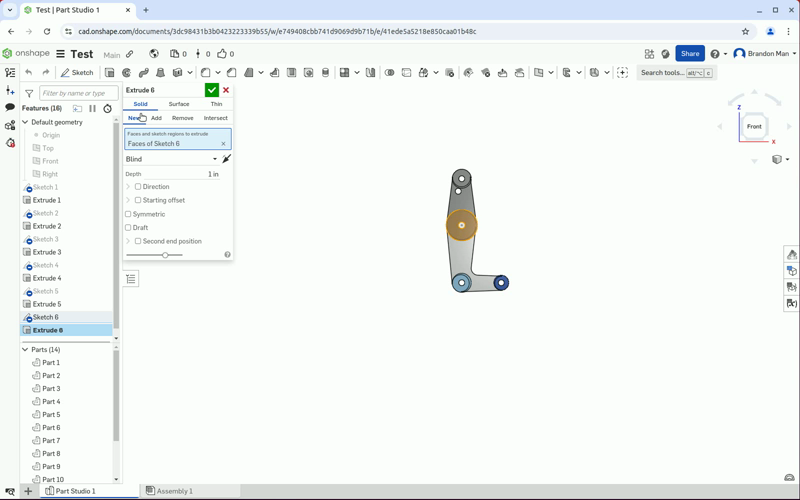
mouse_move(137, 120)
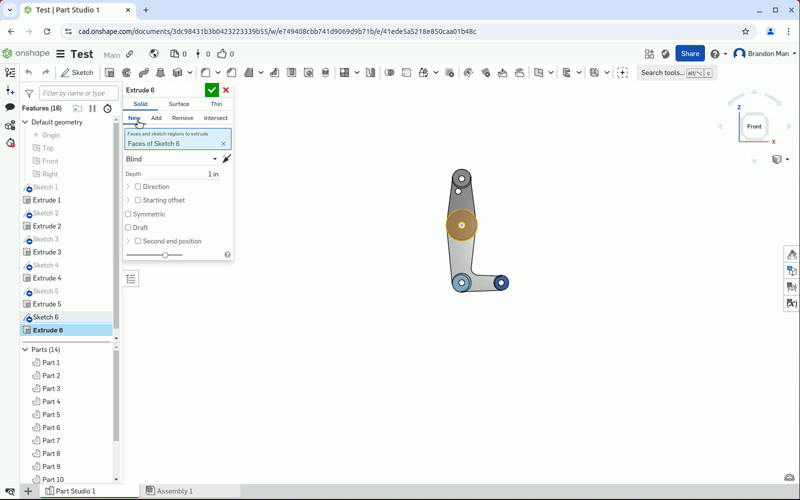
click(137, 120)
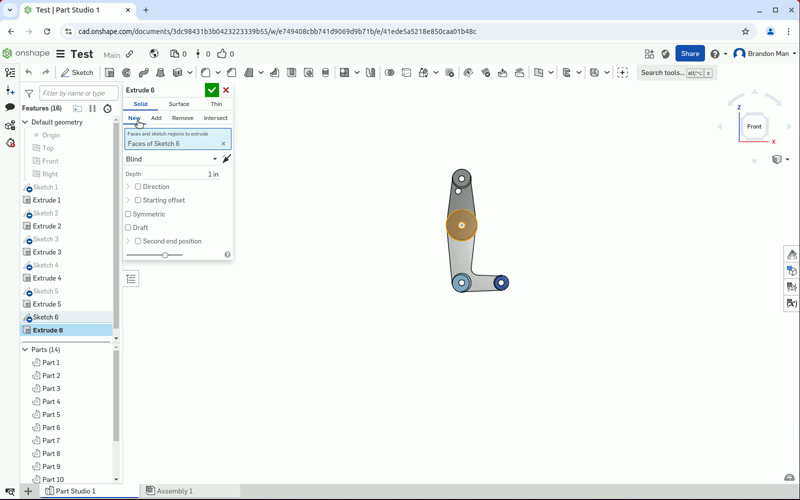
key(tab, 4)
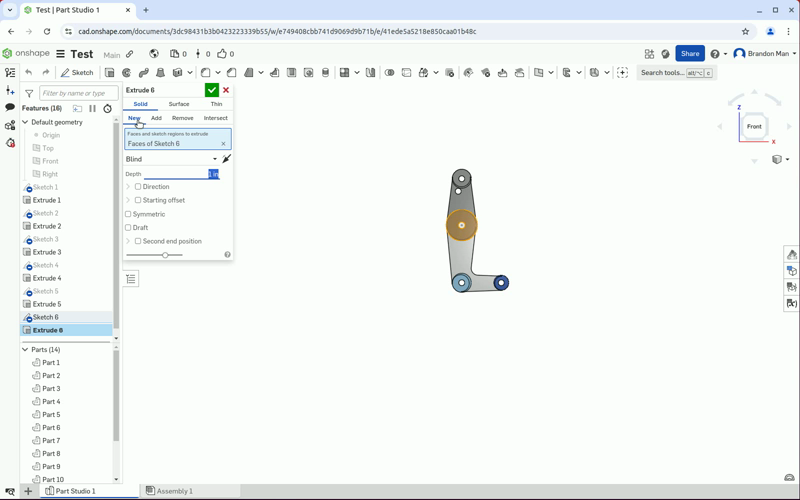
text(0.481)
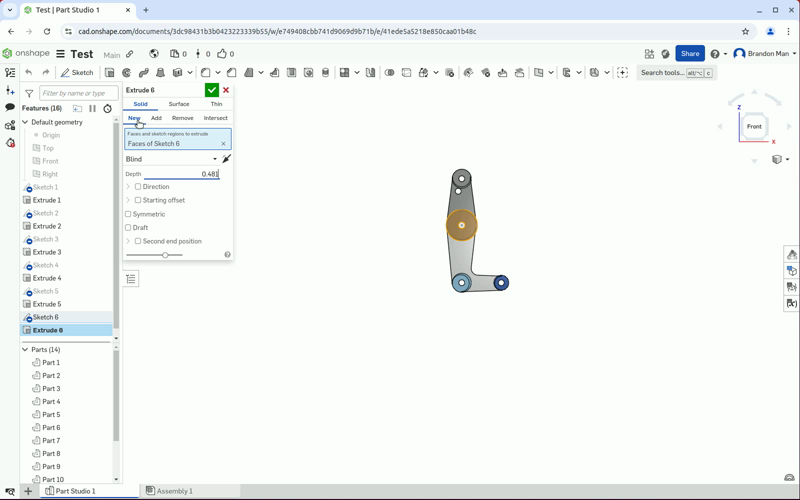
key(enter)
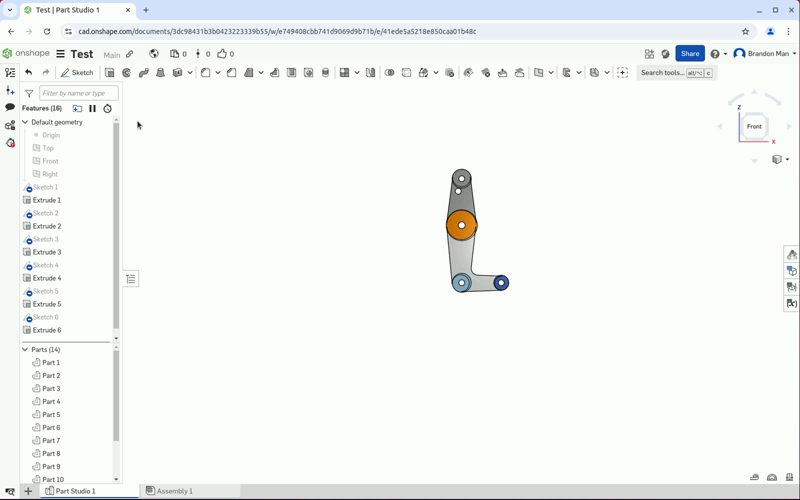
key(shift+h)
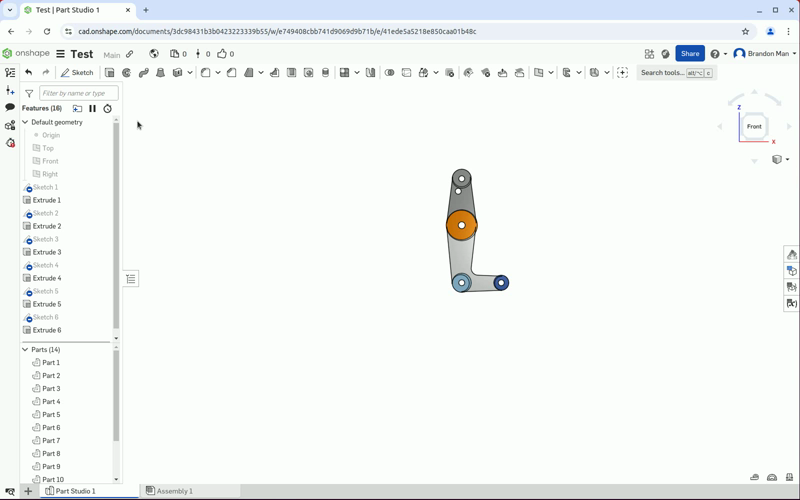
key(shift+h)
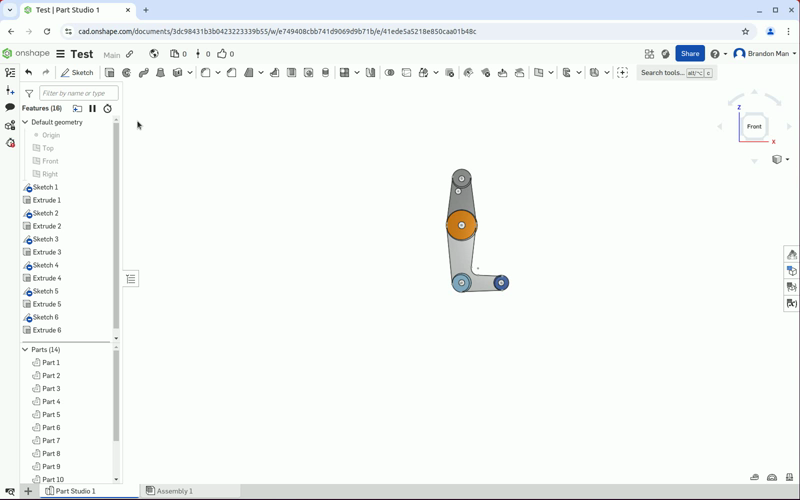
key(shift+7)
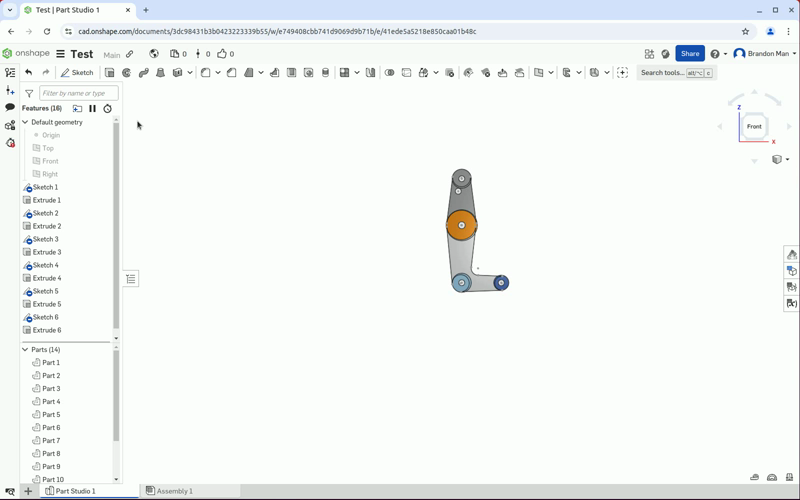
key(left, 2)
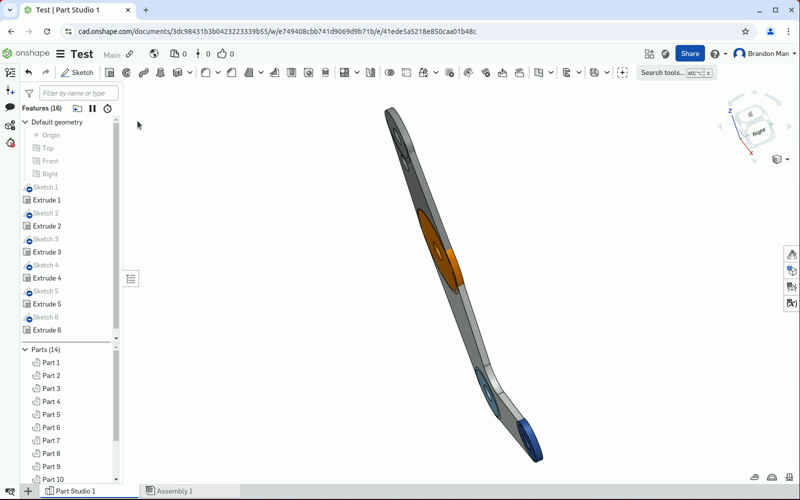
key(down, 2)
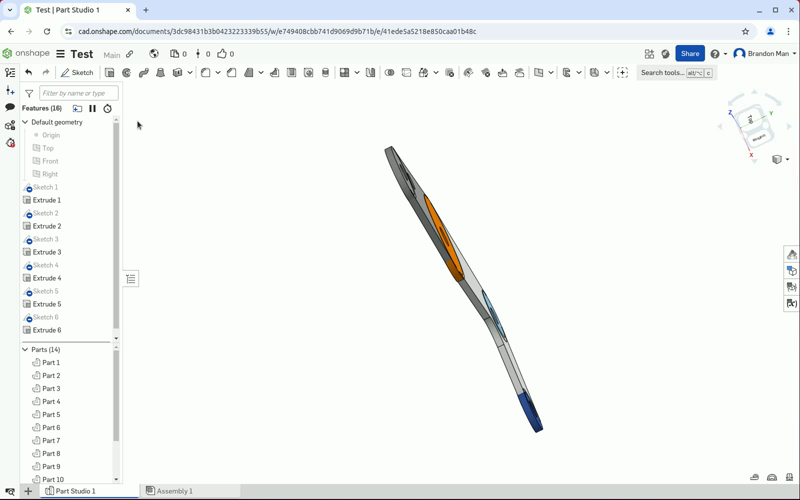
key(up, 2)
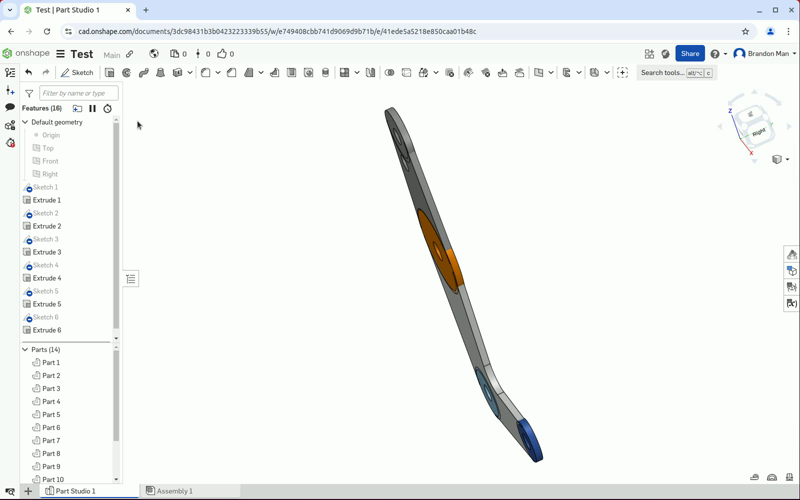
key(right, 2)
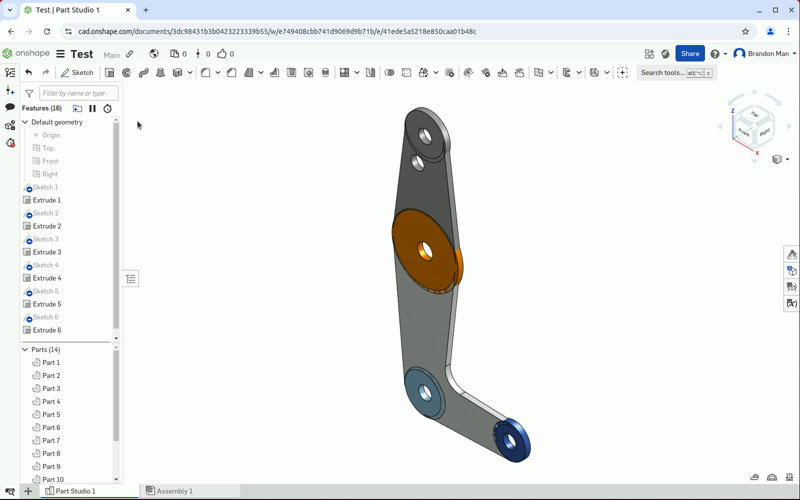
mouse_move(69, 189)
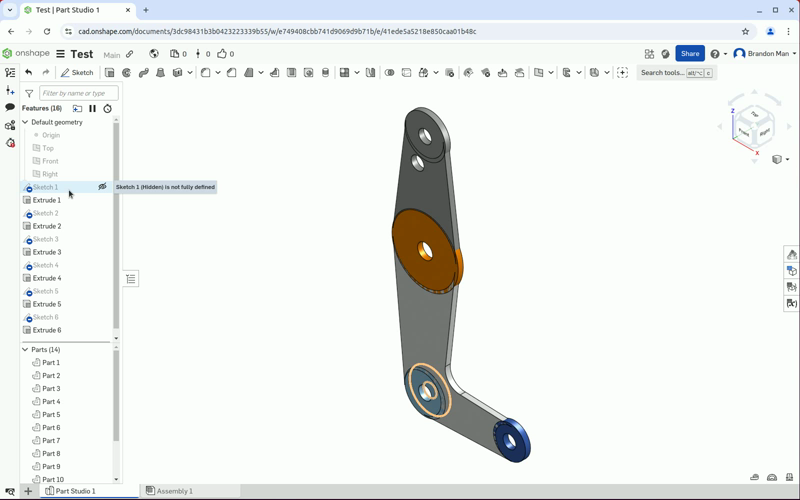
click(69, 189)